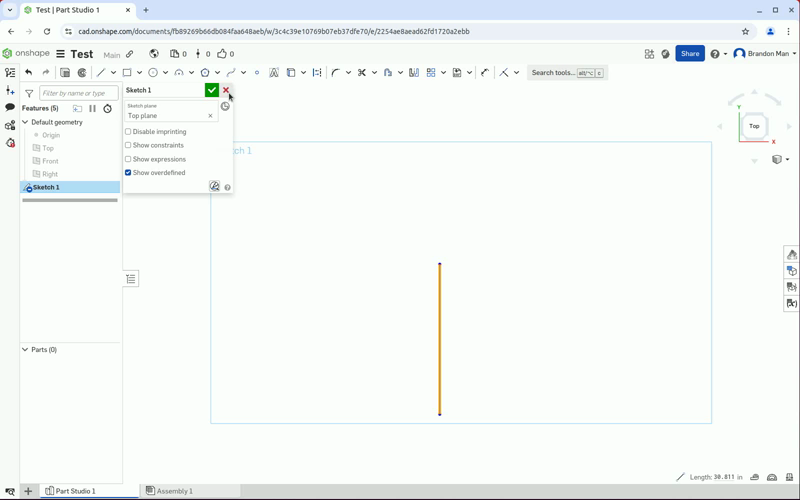
key(shift+h)
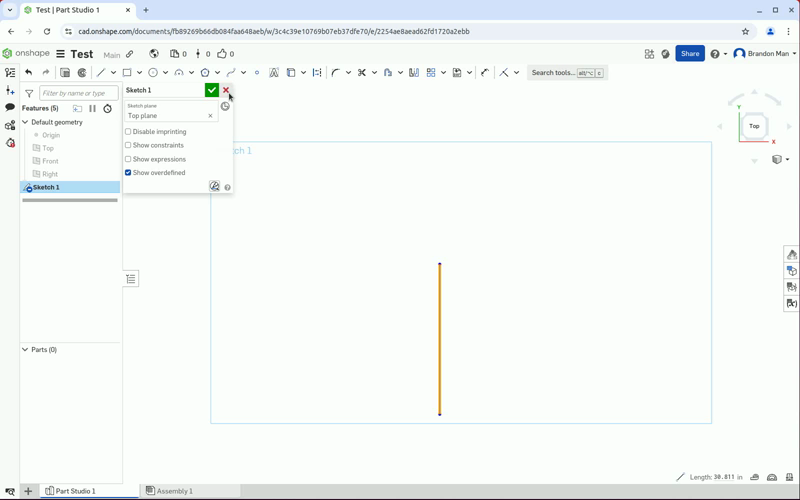
key(shift+s)
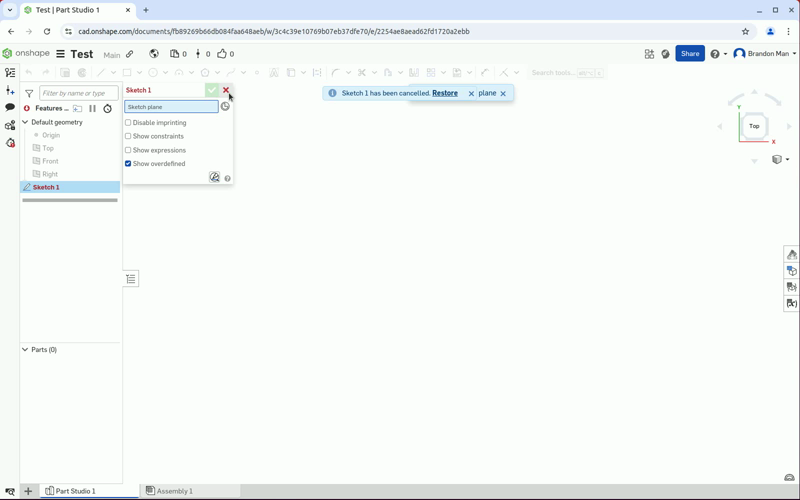
mouse_move(73, 150)
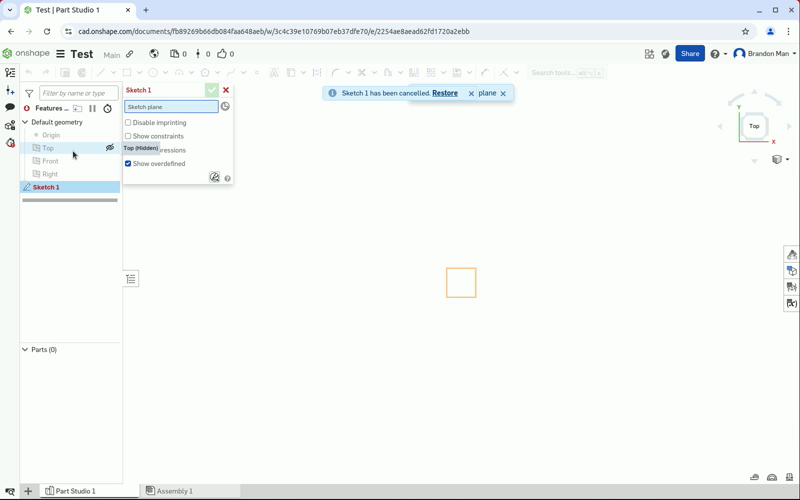
click(73, 150)
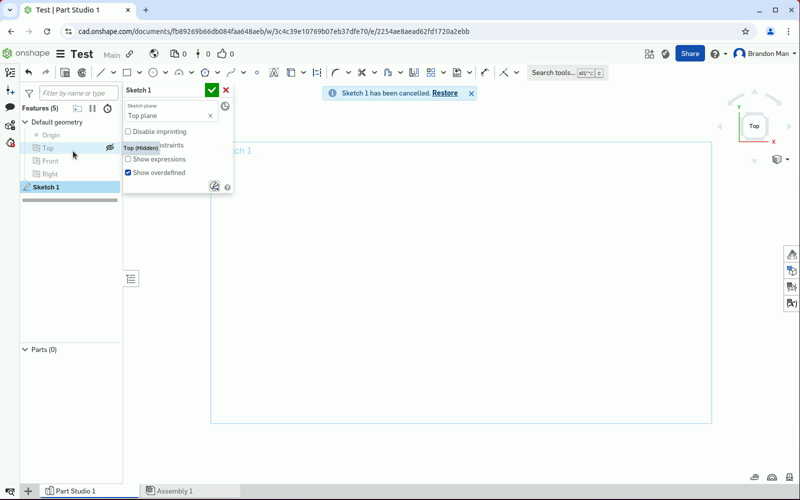
mouse_move(73, 352)
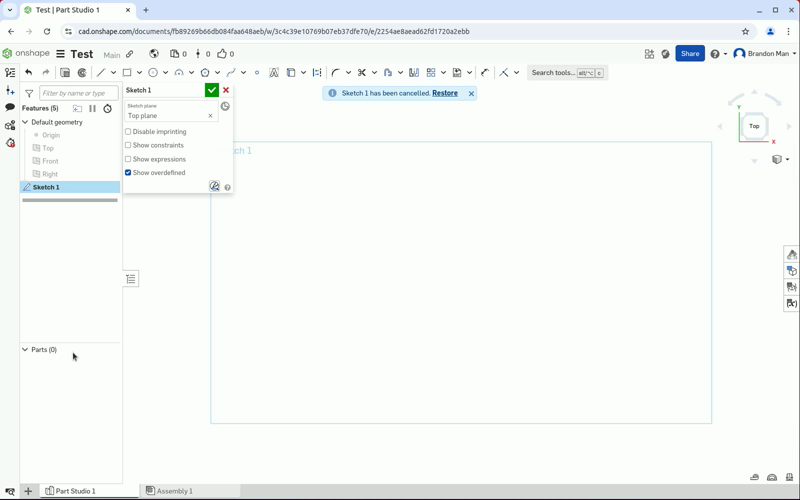
key(y)
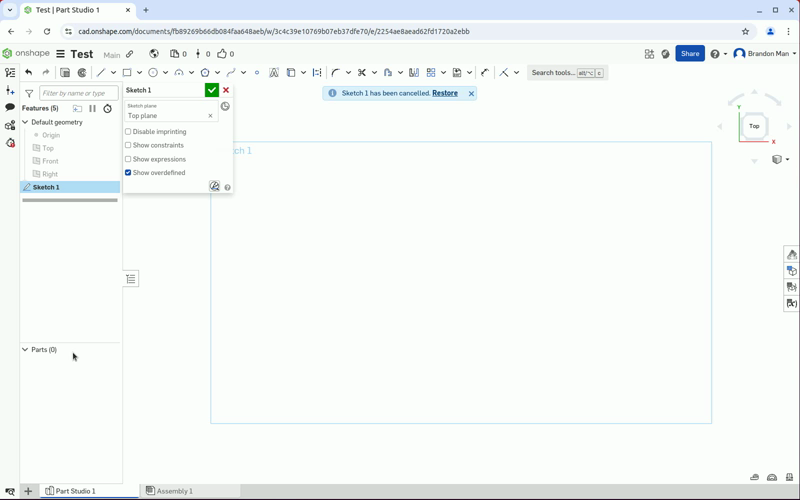
key(l)
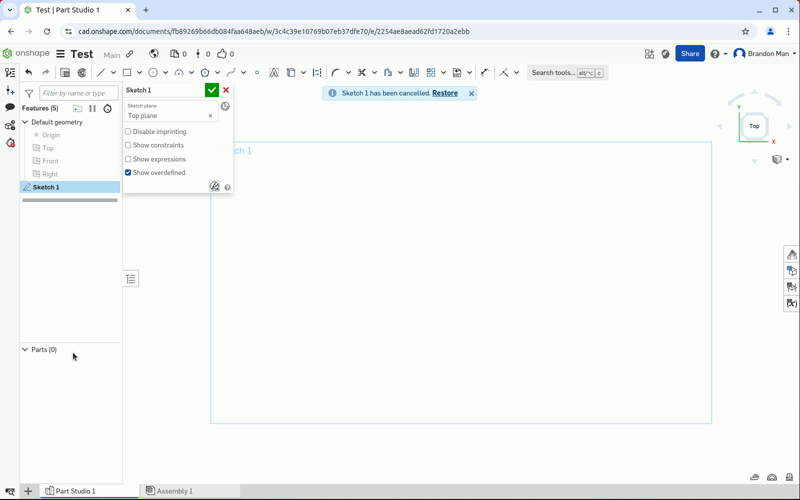
key_down(shift)
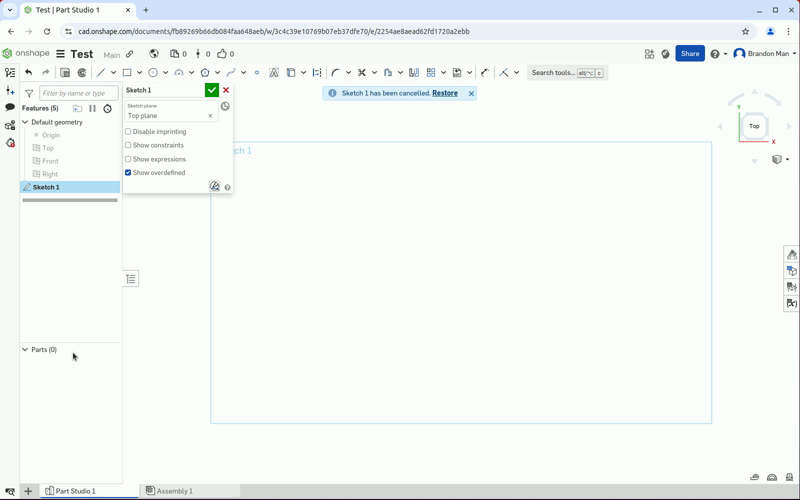
mouse_move(419, 321)
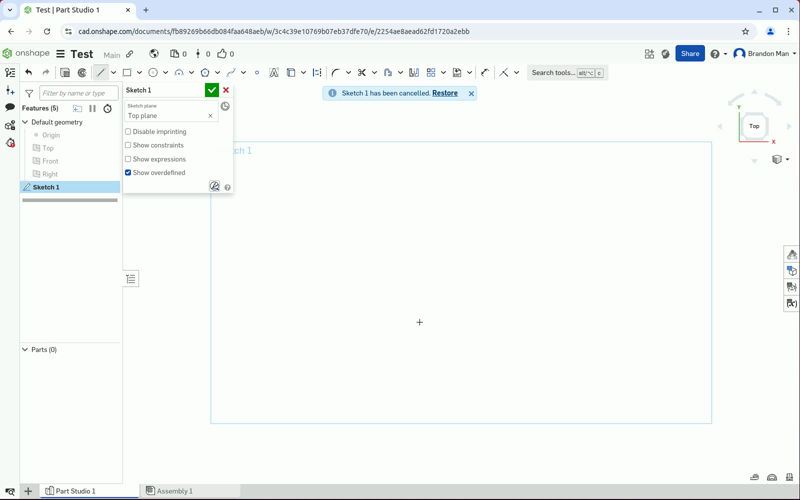
click(419, 321)
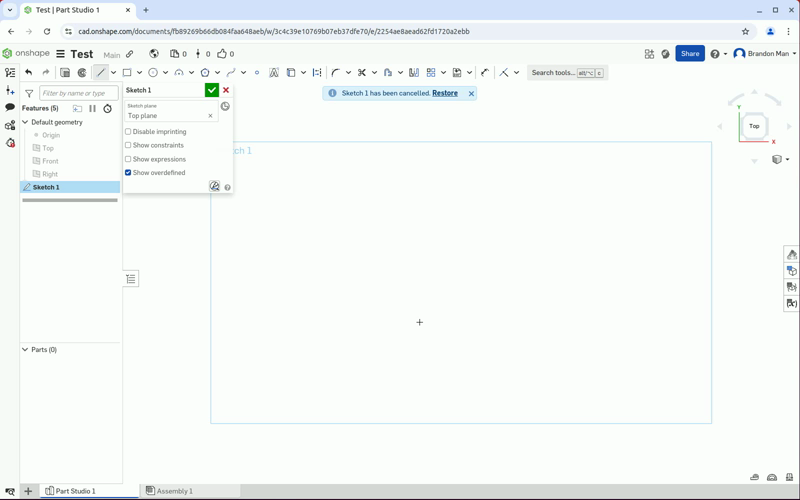
key_up(shift)
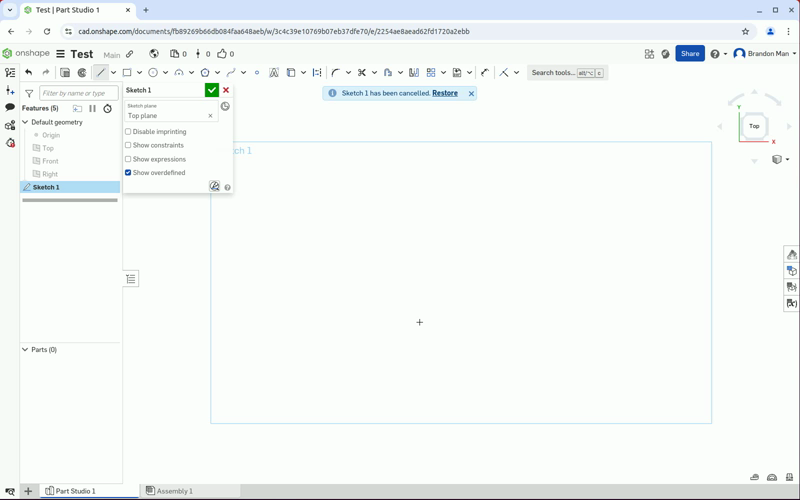
key_down(shift)
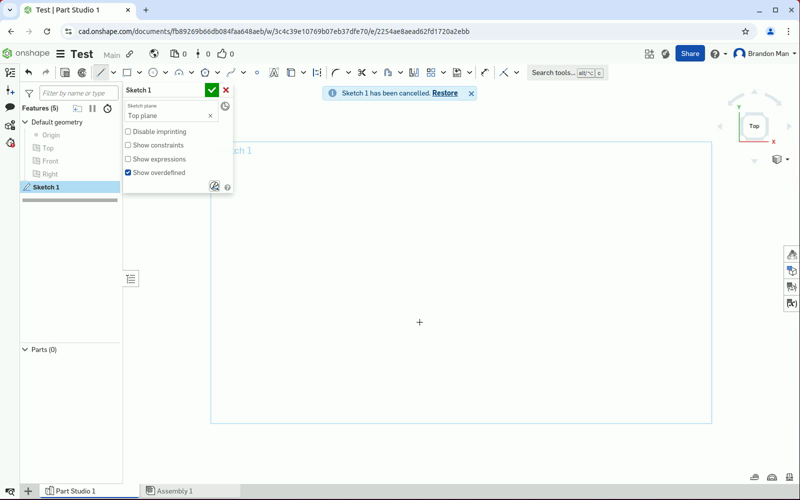
mouse_move(502, 321)
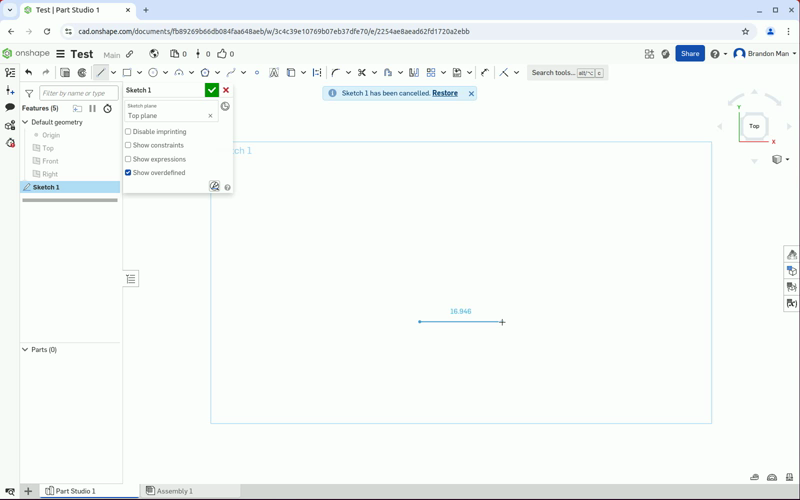
click(502, 321)
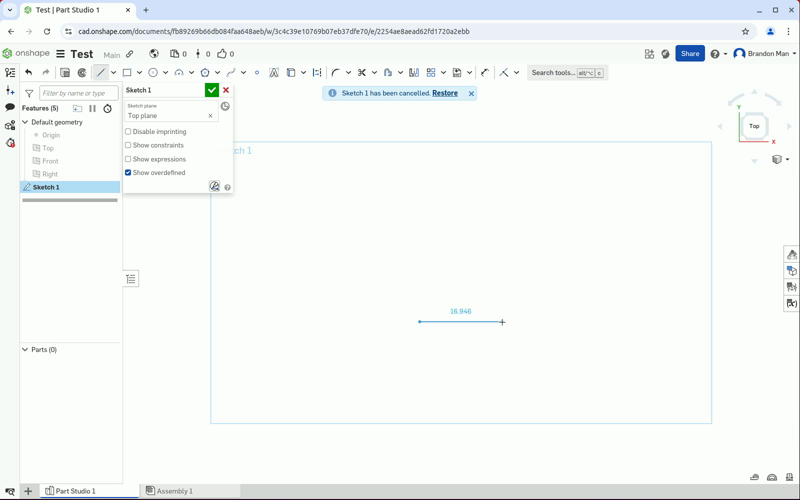
key_up(shift)
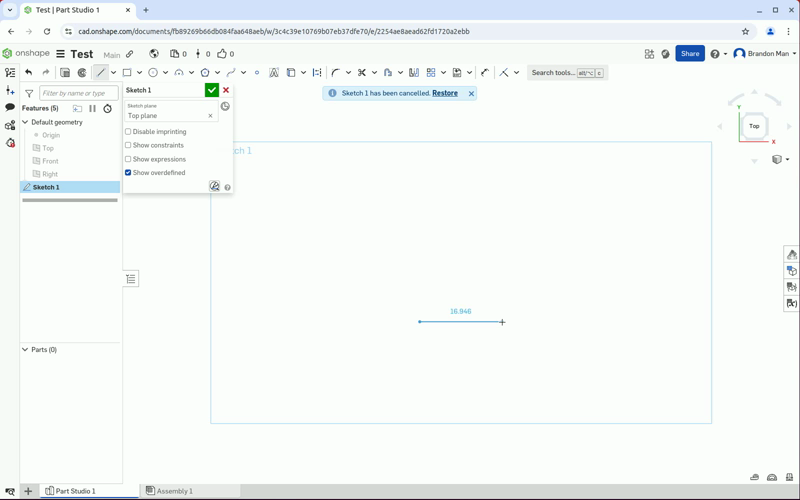
key_down(shift)
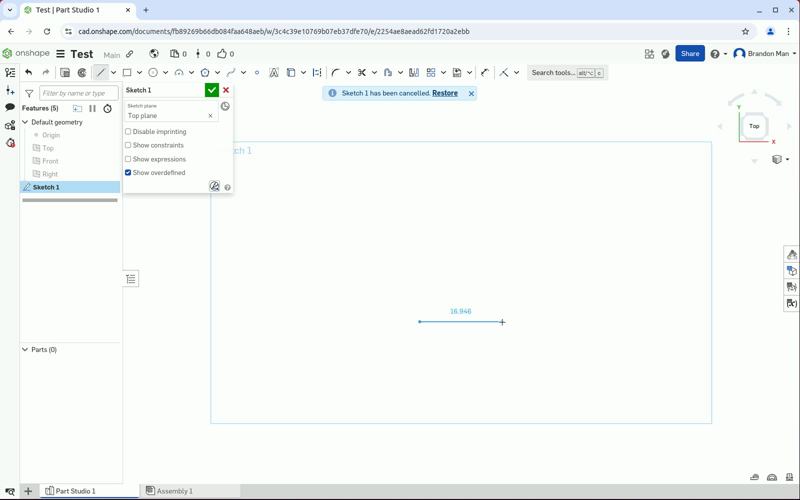
mouse_move(502, 242)
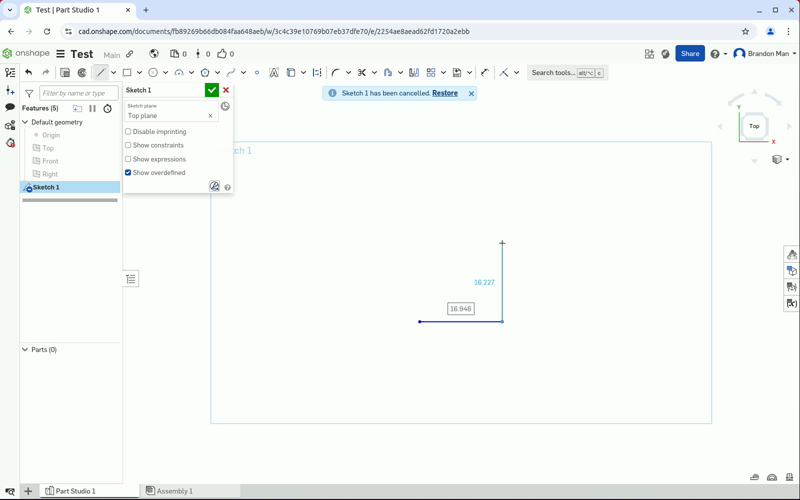
click(502, 242)
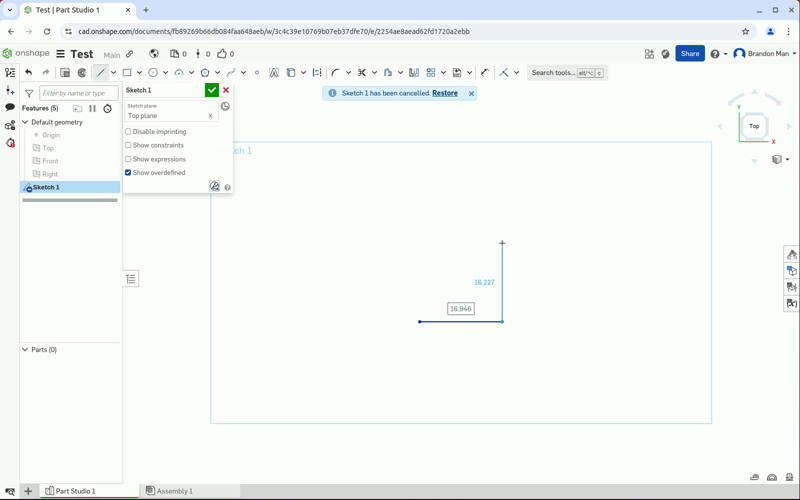
key_up(shift)
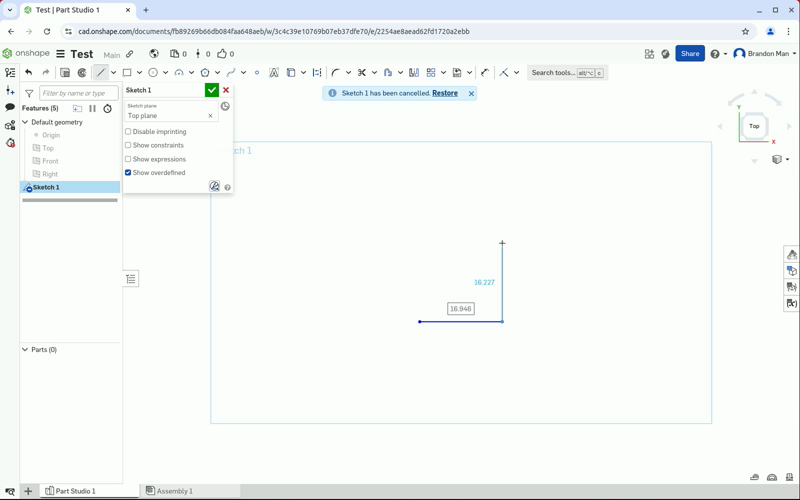
key_down(shift)
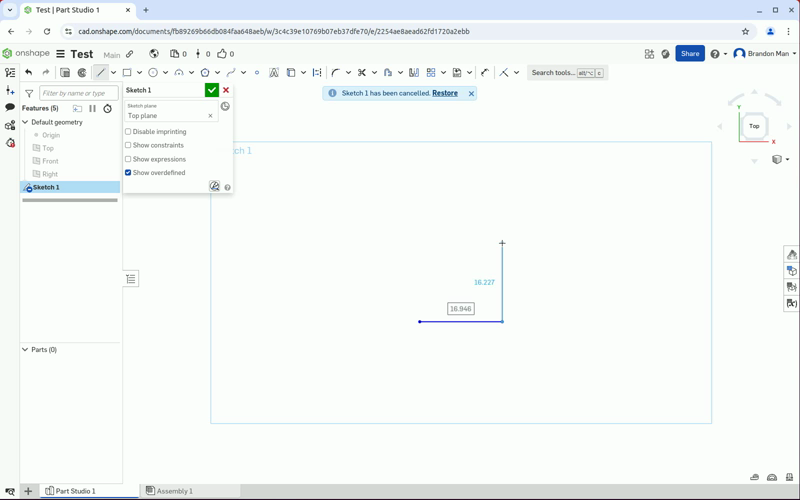
mouse_move(532, 242)
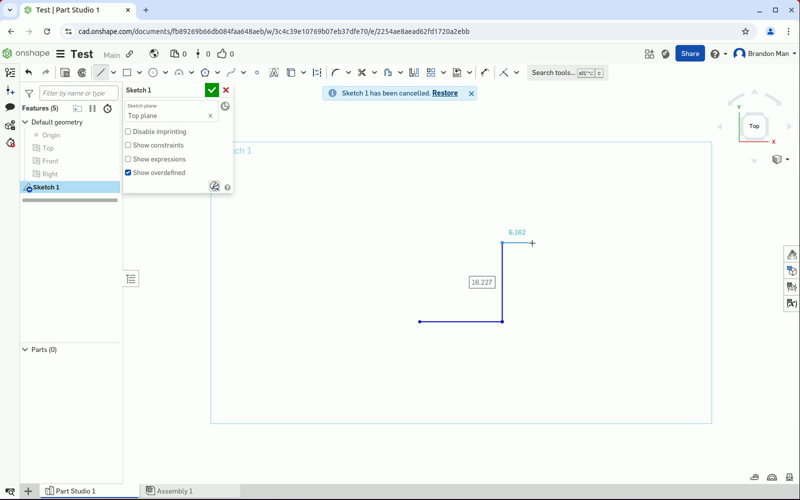
mouse_move(495, 242)
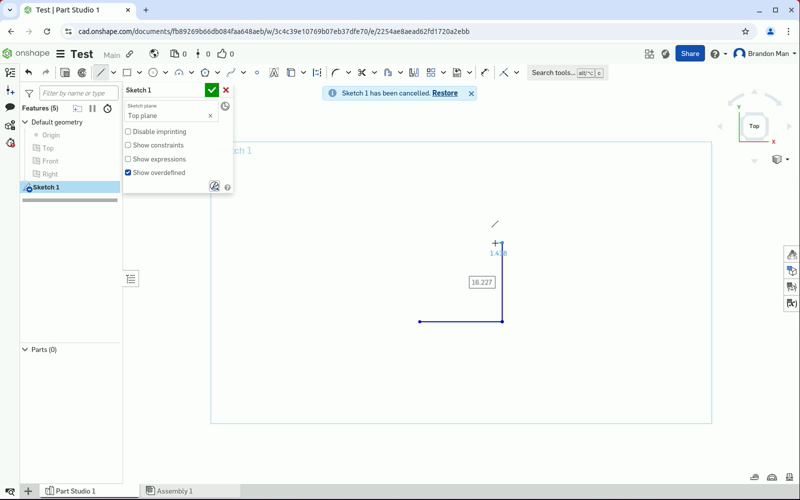
scroll(6)
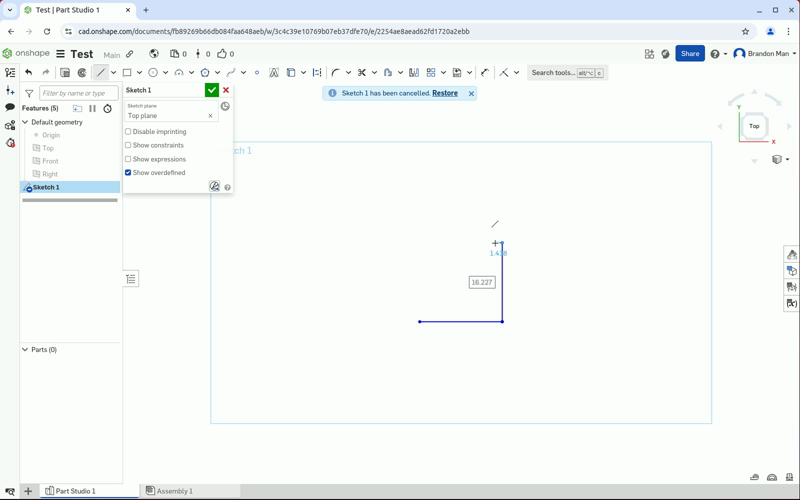
scroll(6)
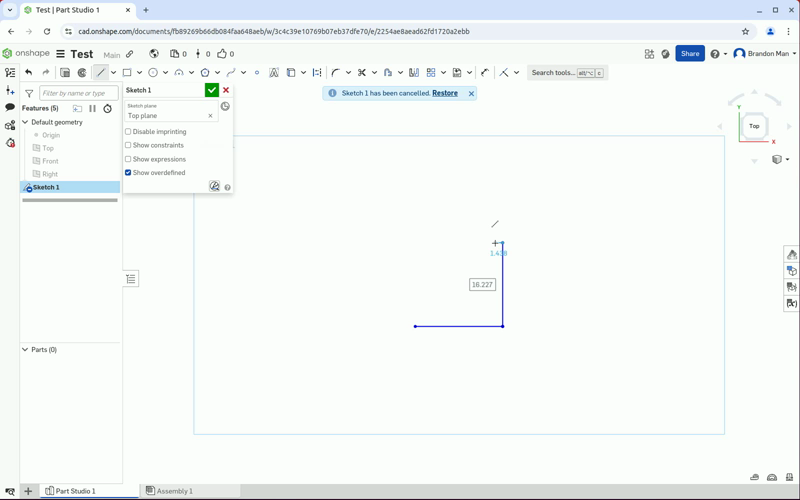
scroll(6)
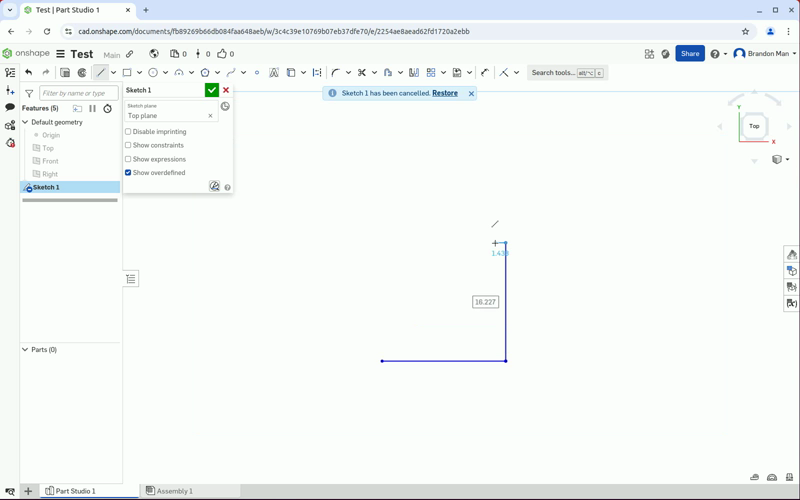
scroll(6)
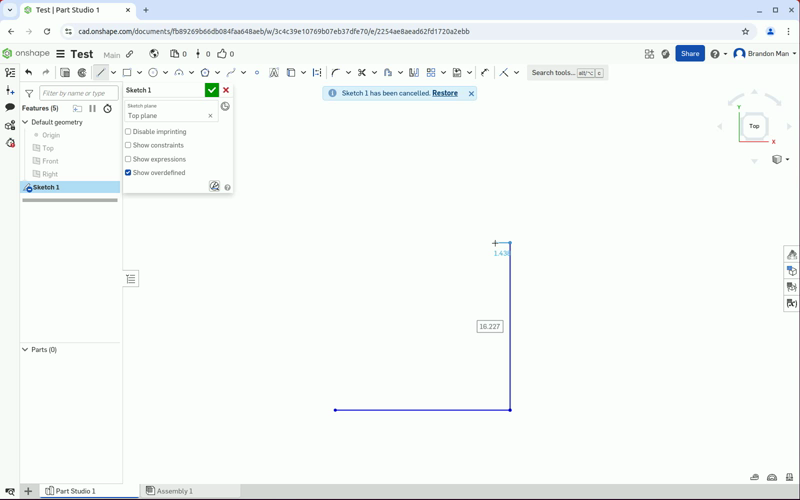
scroll(6)
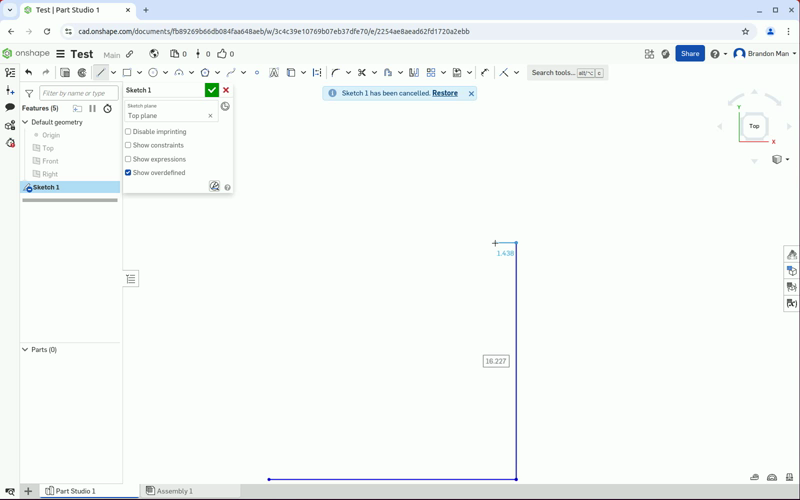
scroll(6)
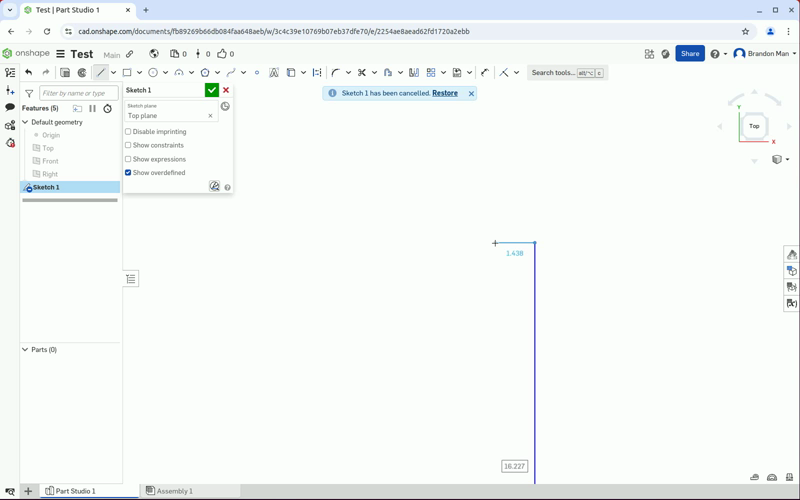
scroll(6)
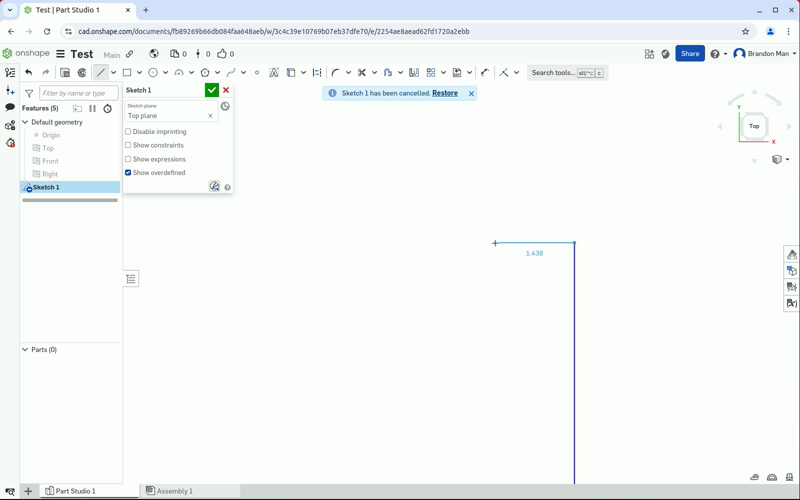
click(495, 242)
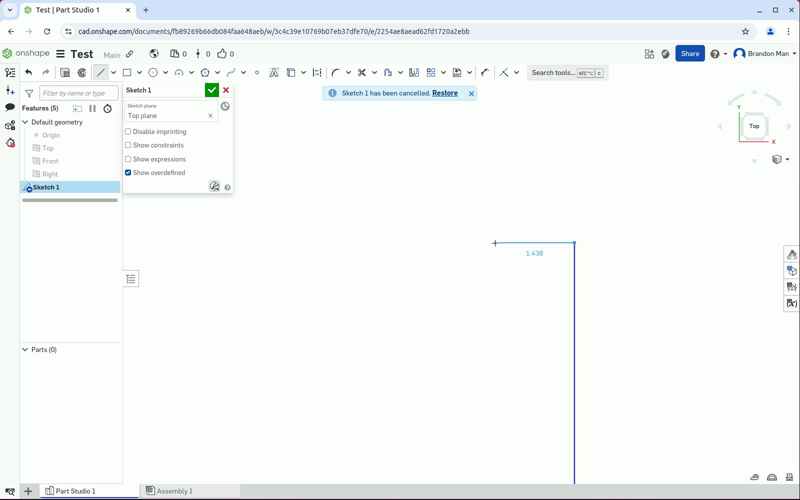
scroll(-6)
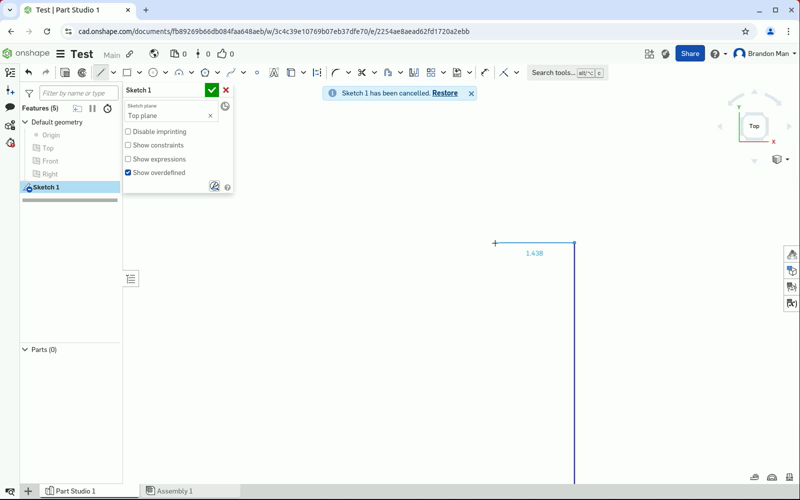
scroll(-6)
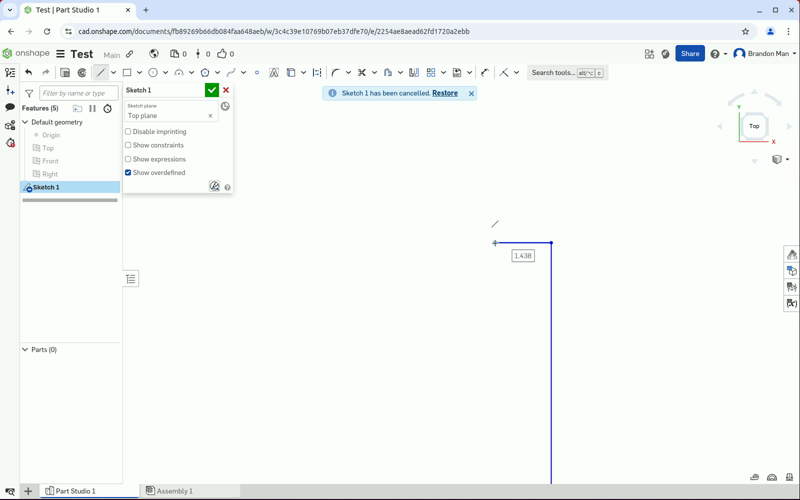
scroll(-6)
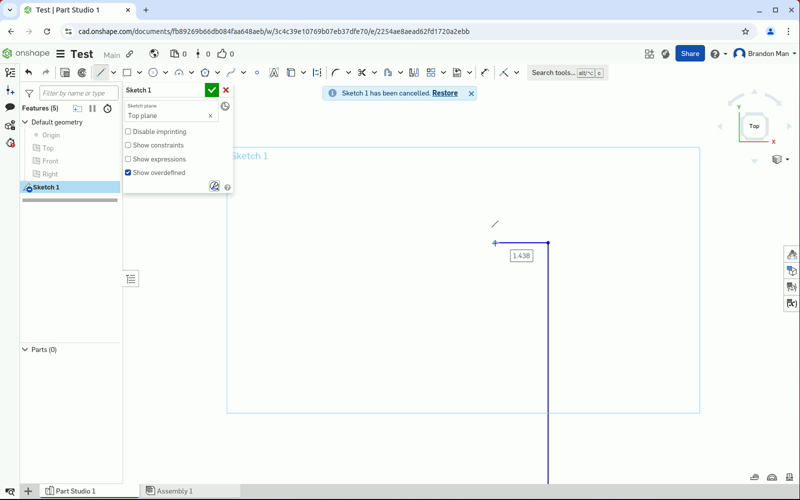
scroll(-6)
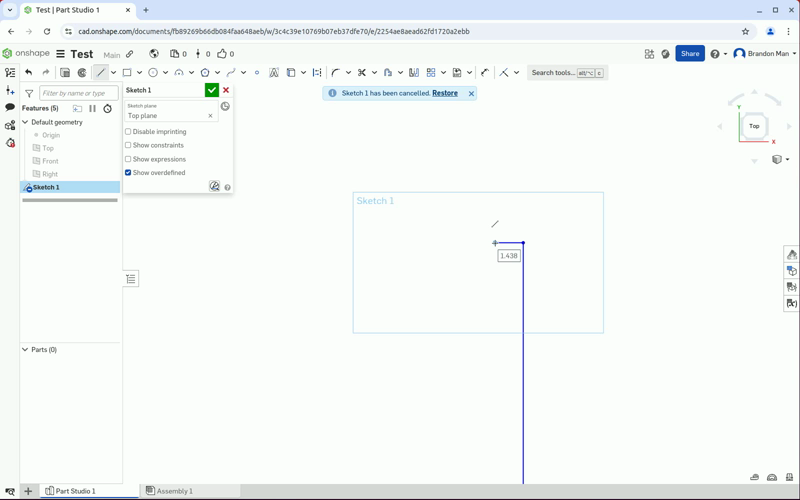
scroll(-6)
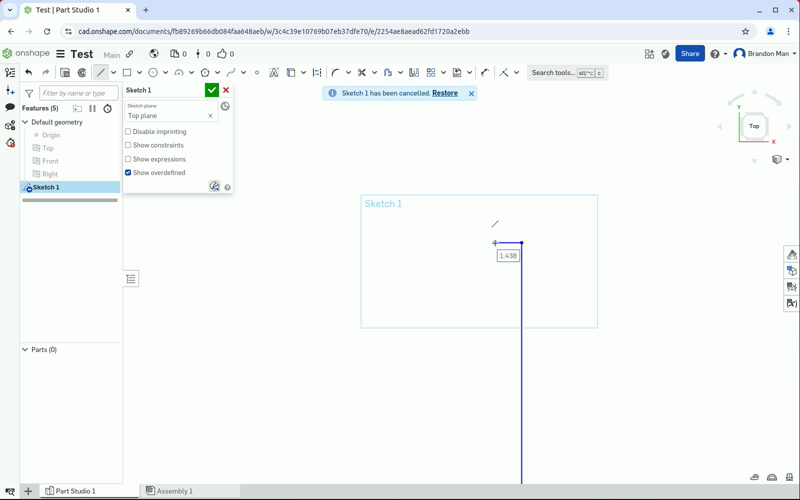
scroll(-6)
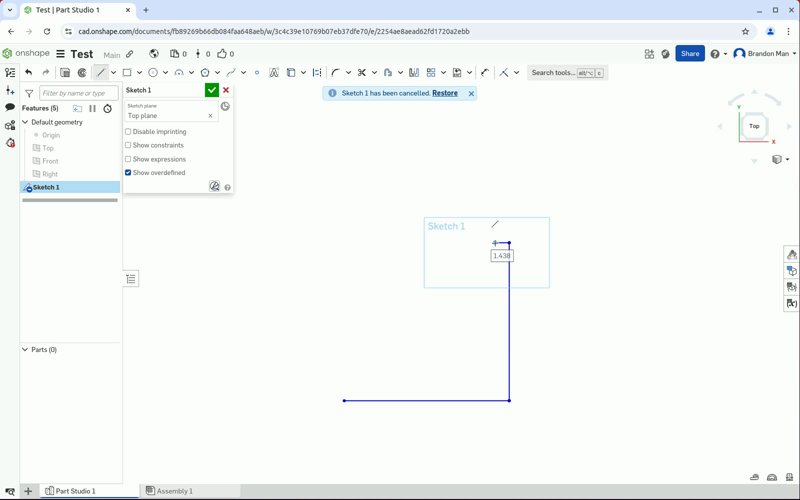
scroll(-6)
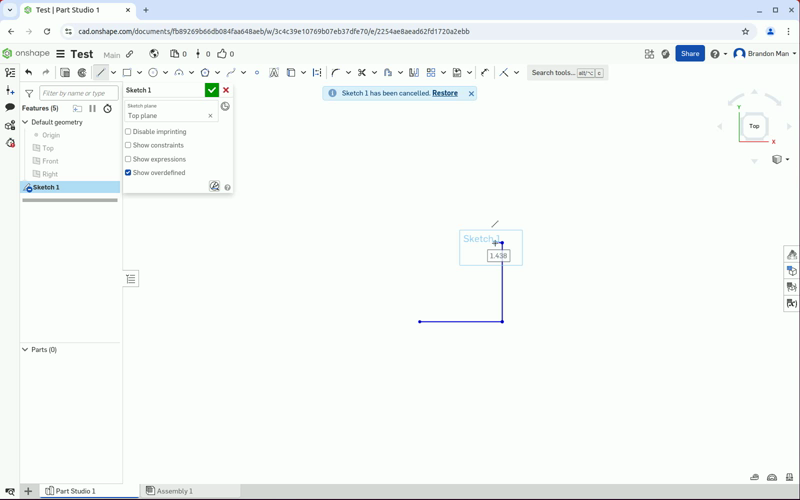
key_up(shift)
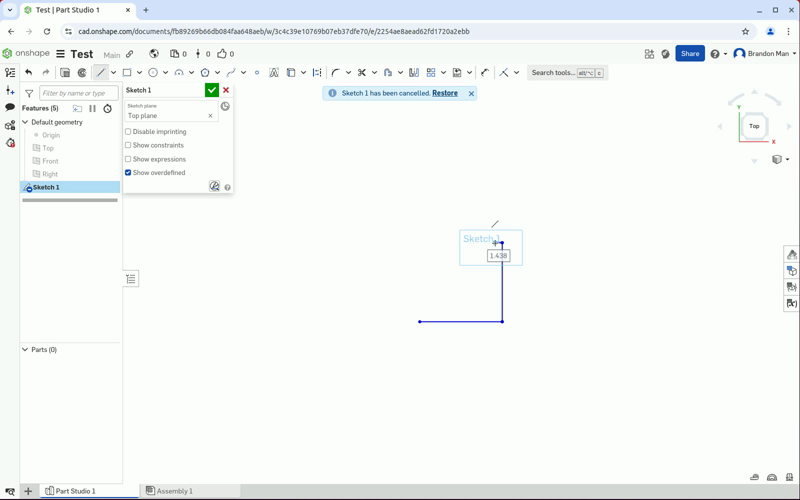
key_down(shift)
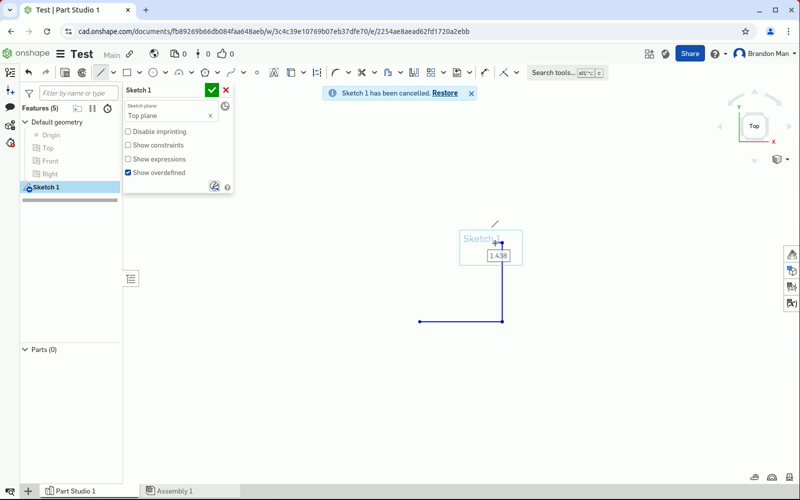
mouse_move(525, 242)
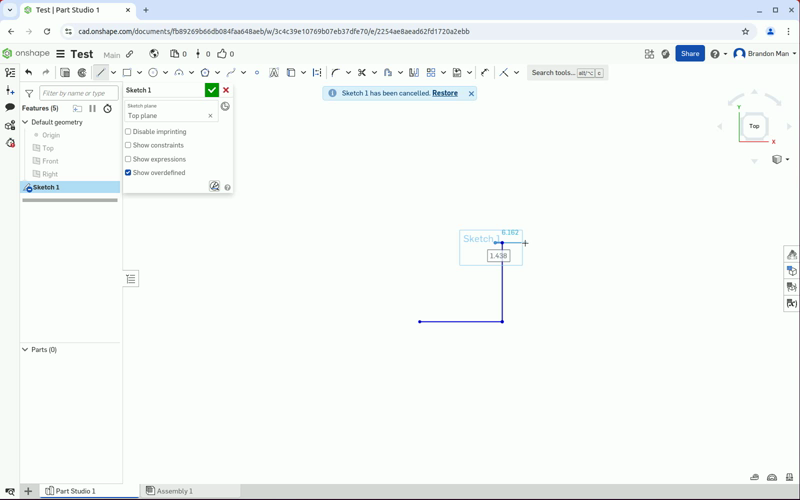
mouse_move(464, 269)
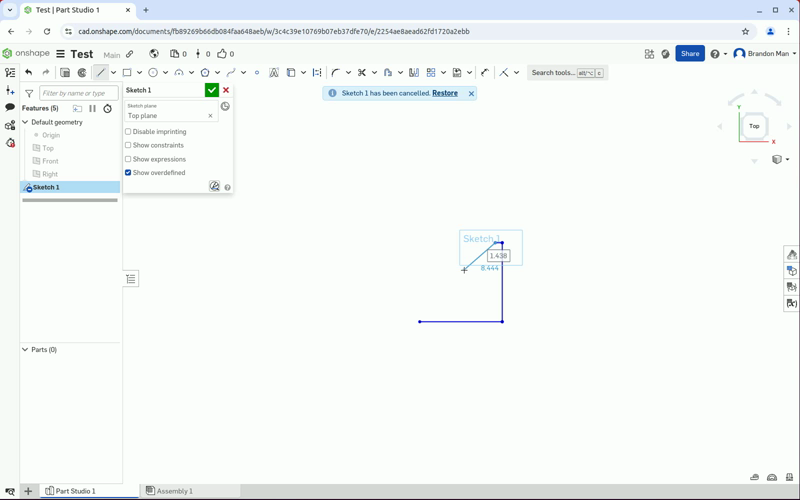
click(464, 269)
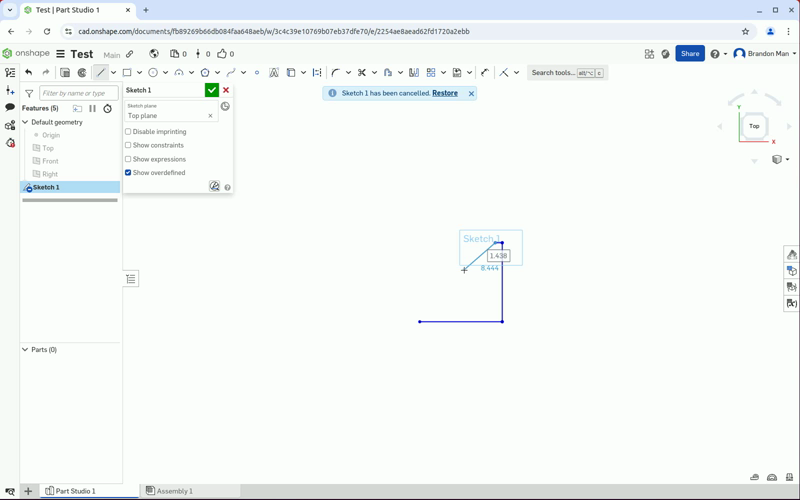
key_up(shift)
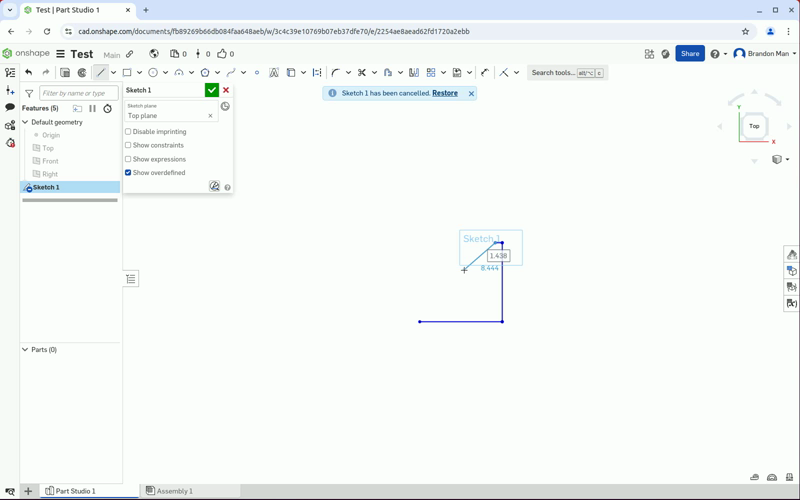
key_down(shift)
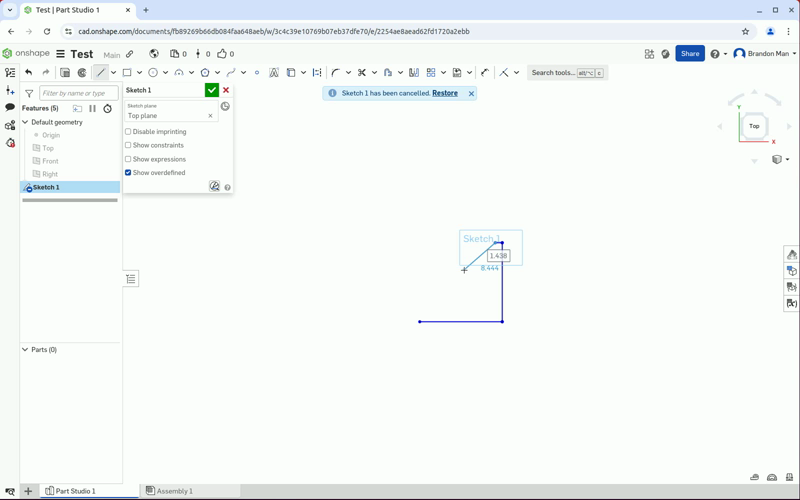
mouse_move(494, 269)
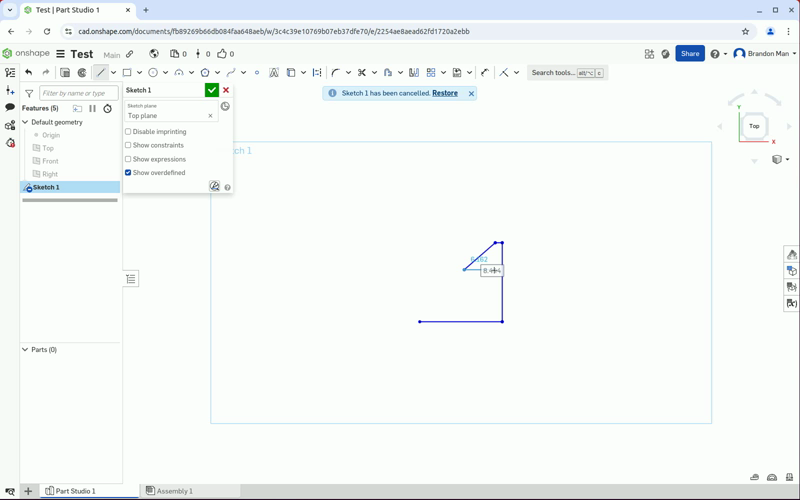
mouse_move(464, 276)
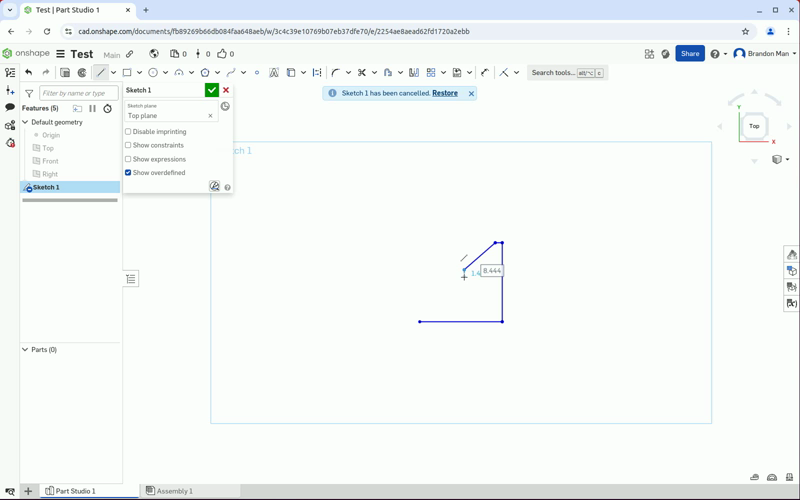
scroll(6)
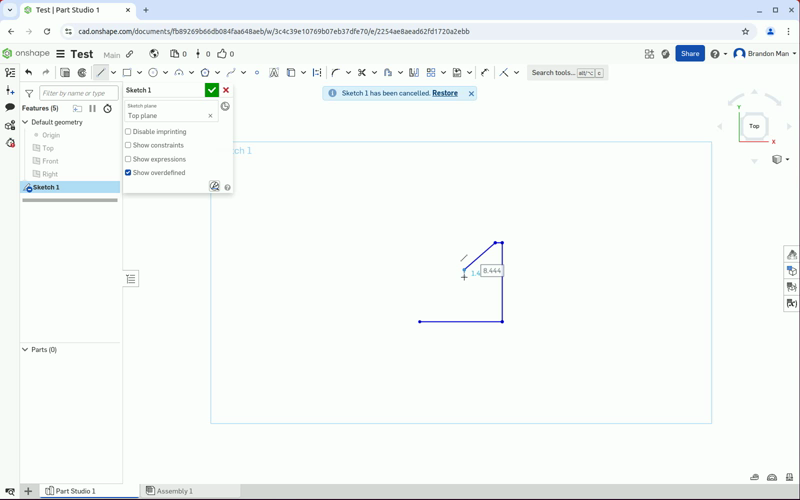
scroll(6)
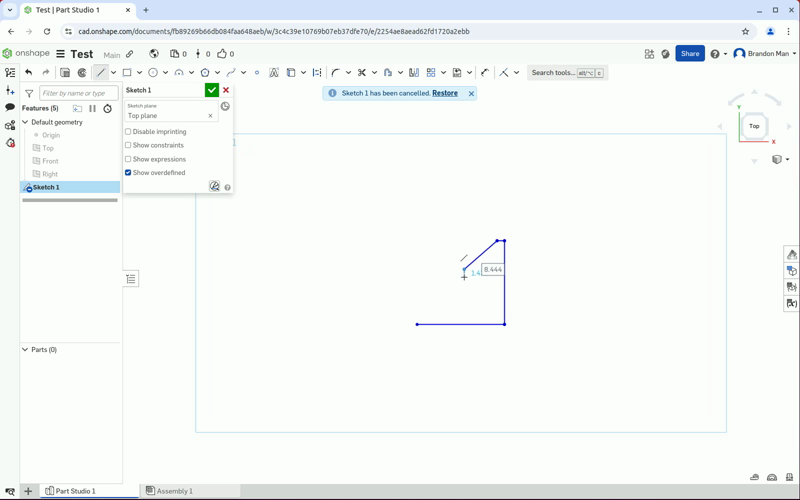
scroll(6)
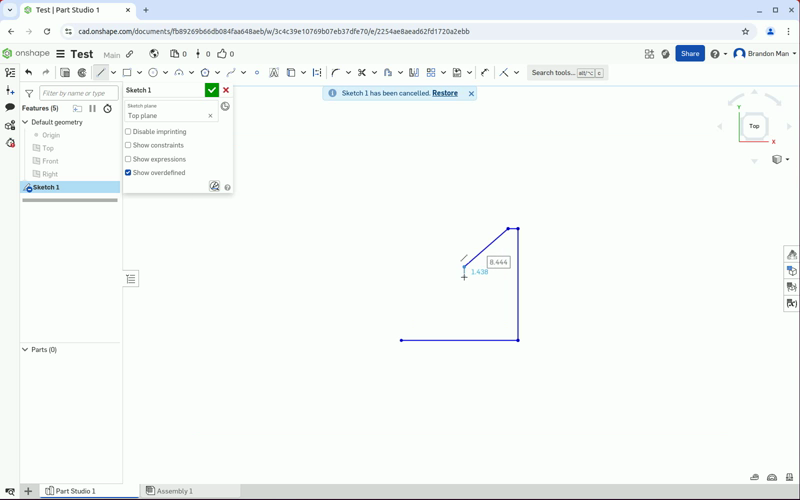
scroll(6)
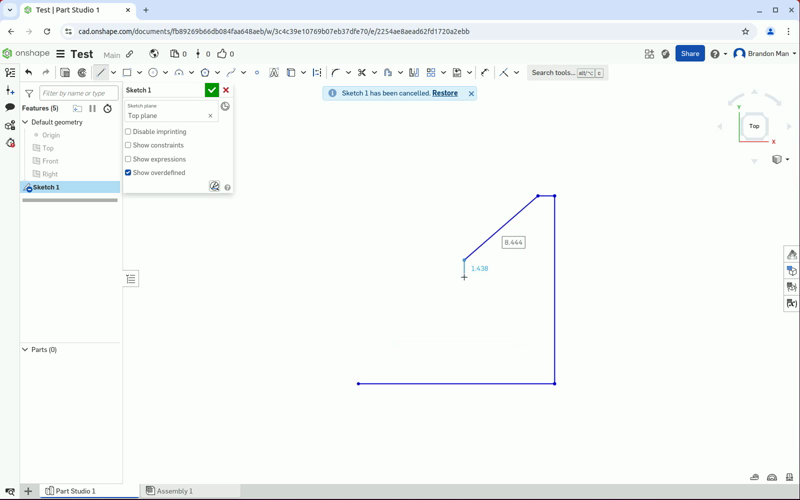
scroll(6)
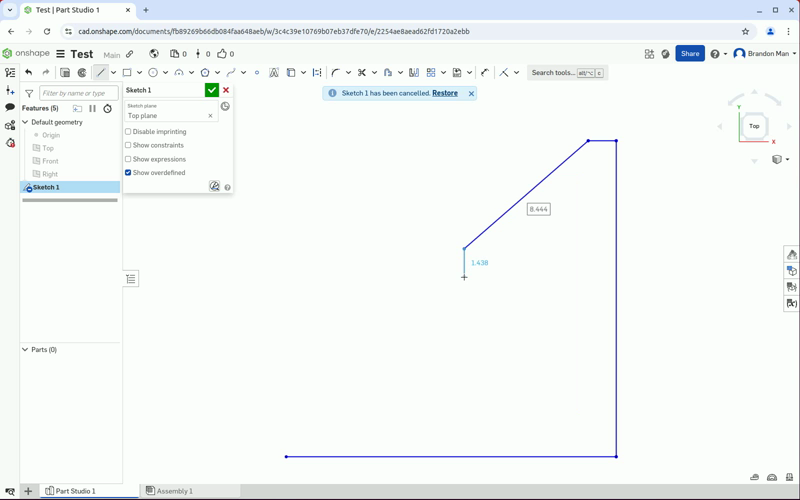
scroll(6)
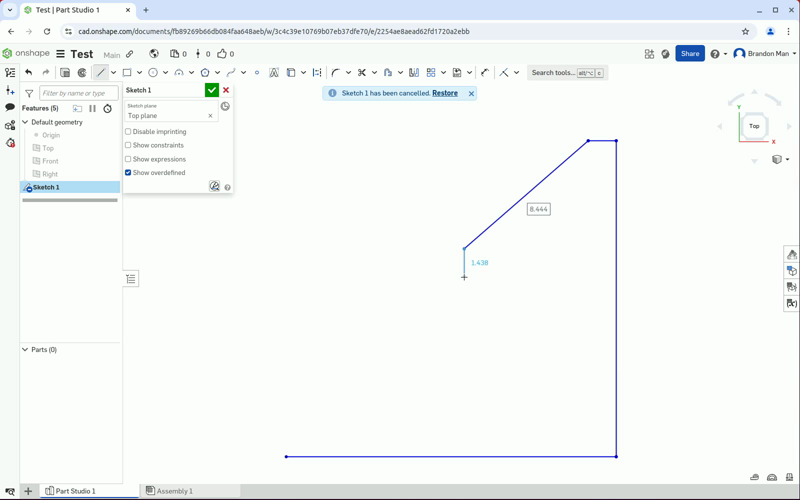
scroll(6)
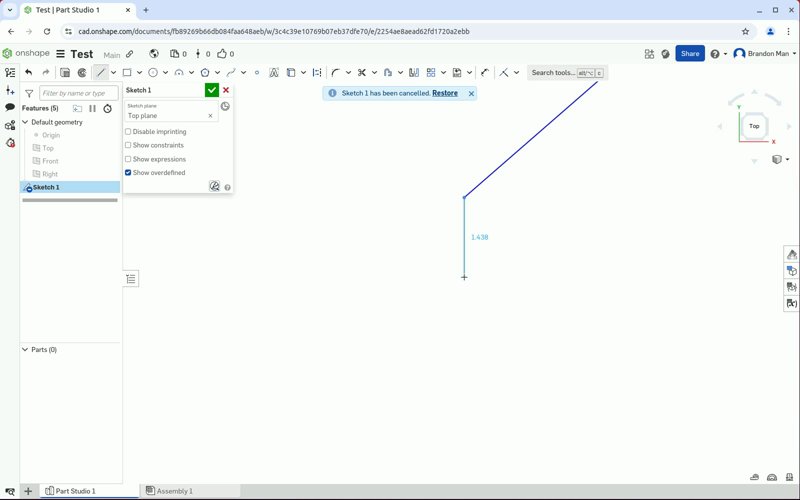
click(464, 276)
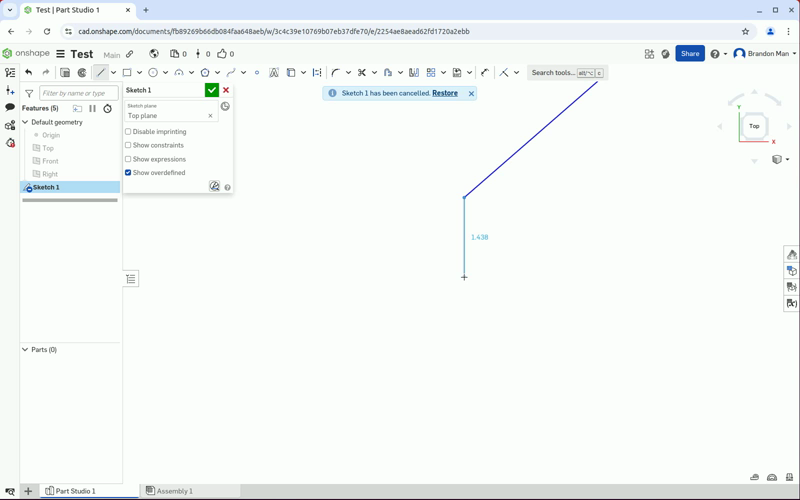
scroll(-6)
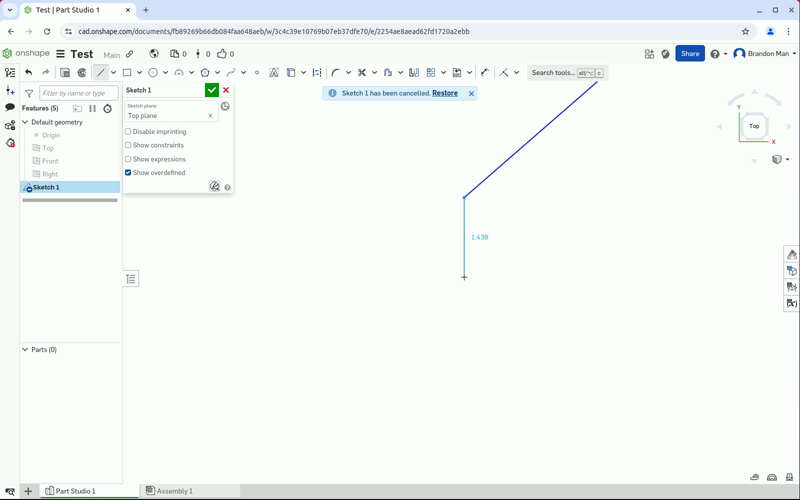
scroll(-6)
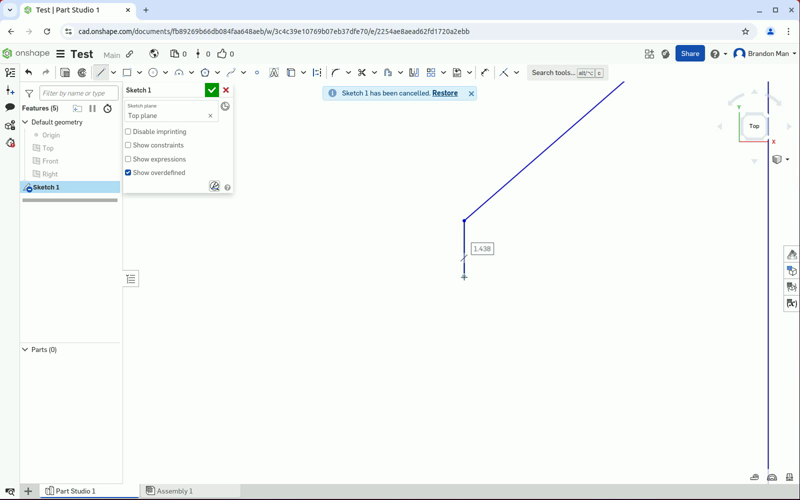
scroll(-6)
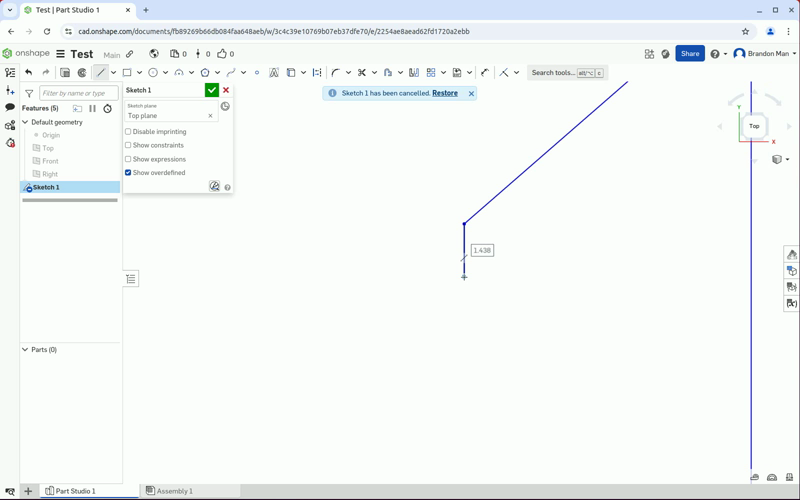
scroll(-6)
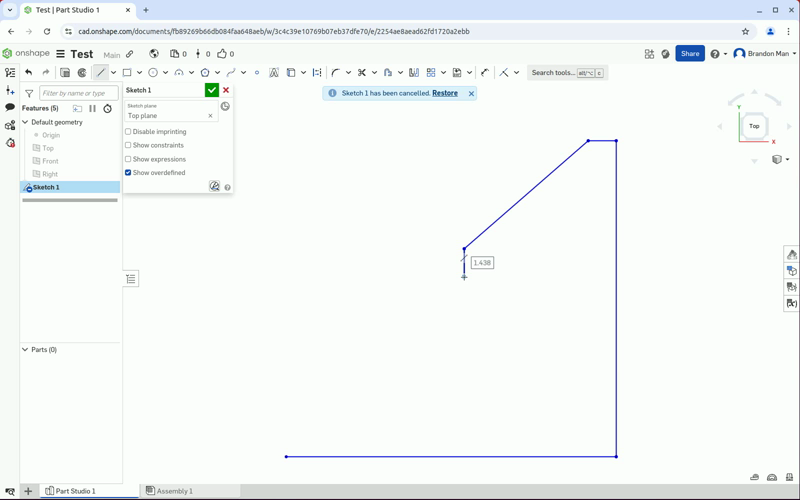
scroll(-6)
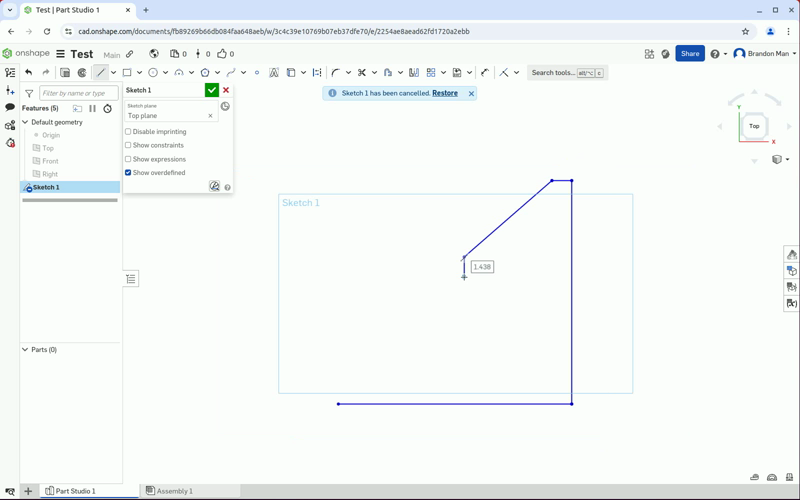
scroll(-6)
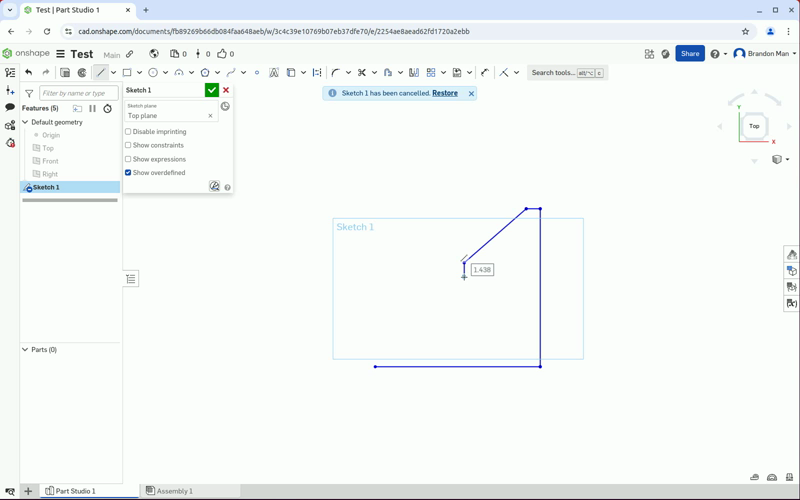
scroll(-6)
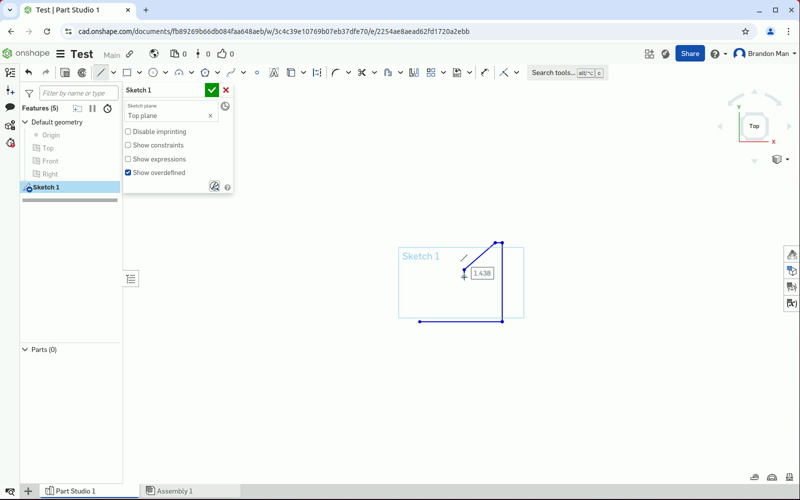
key_up(shift)
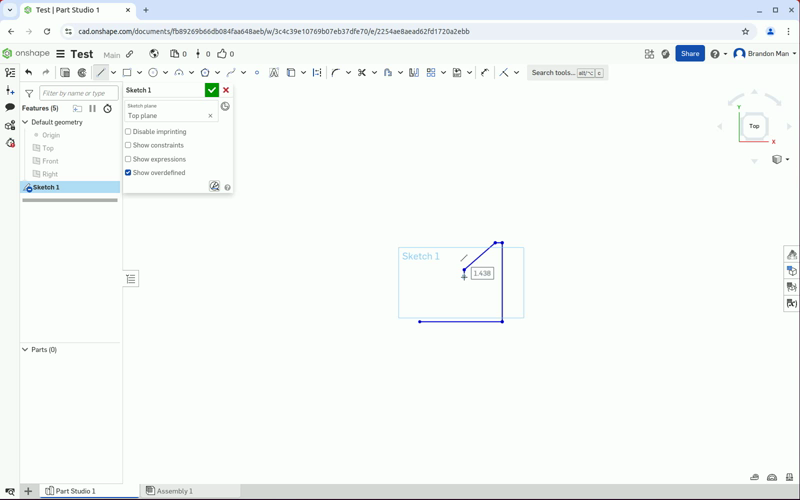
key_down(shift)
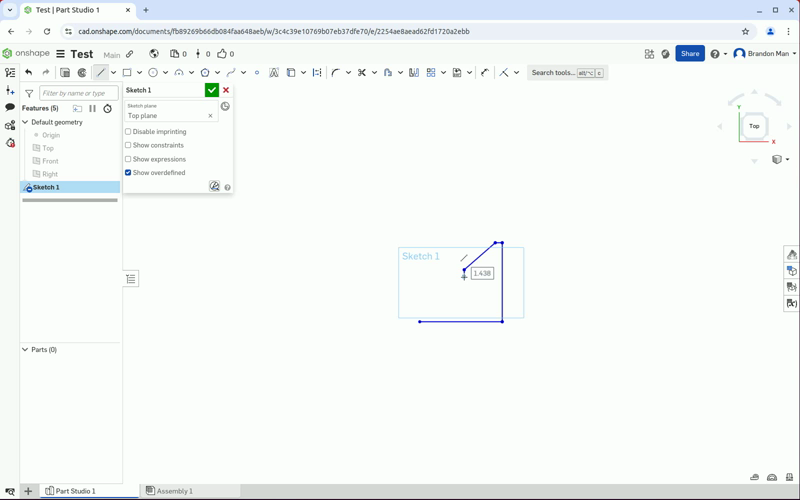
mouse_move(494, 276)
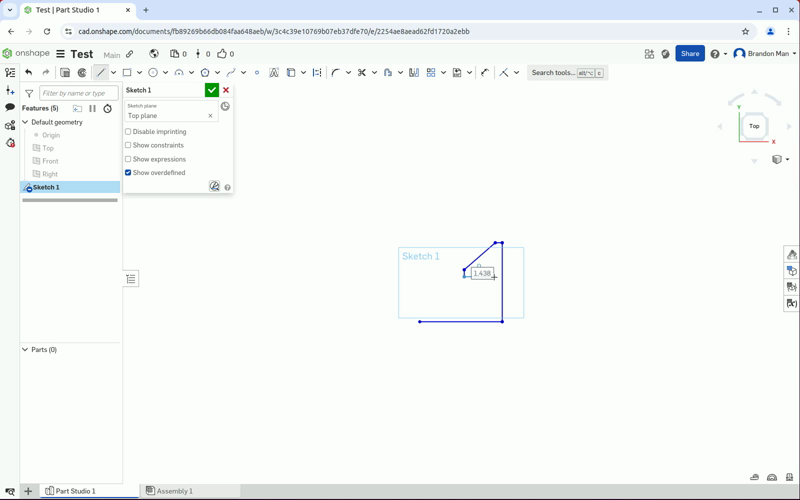
mouse_move(458, 276)
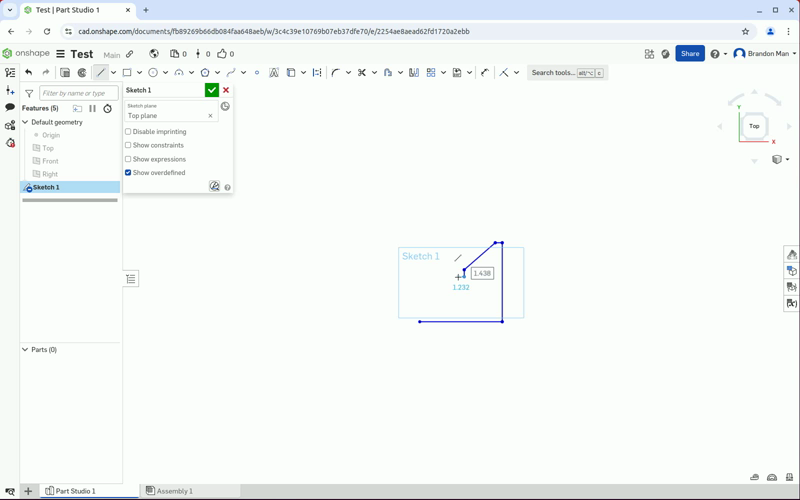
scroll(6)
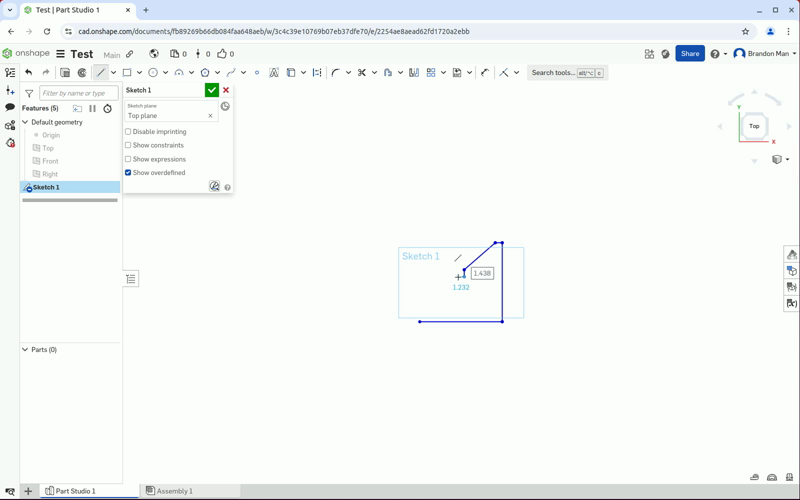
scroll(6)
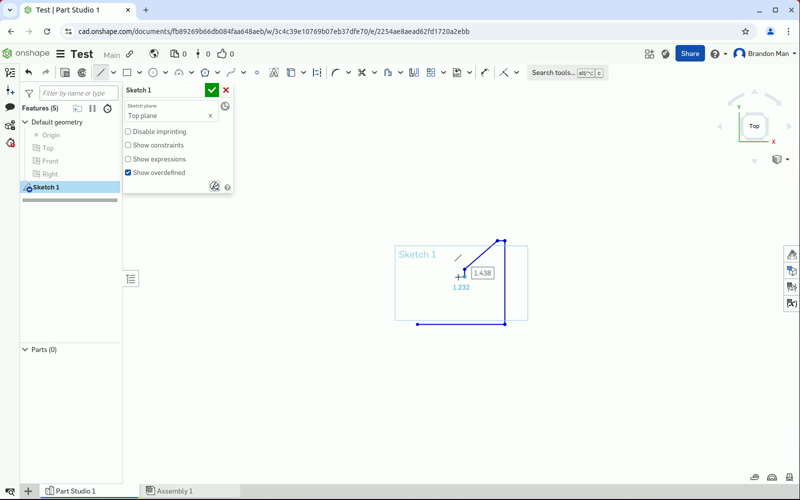
scroll(6)
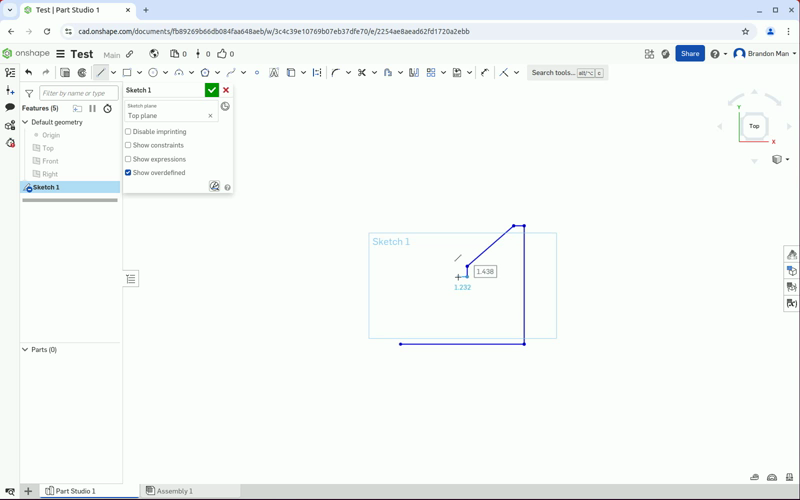
scroll(6)
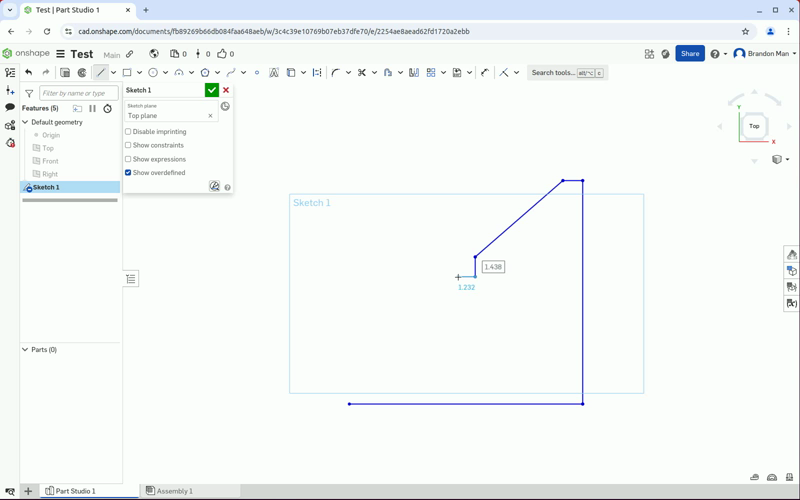
scroll(6)
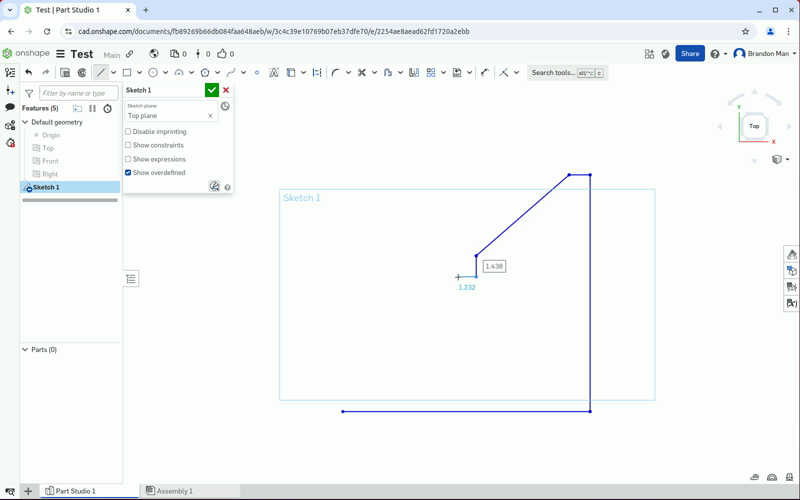
scroll(6)
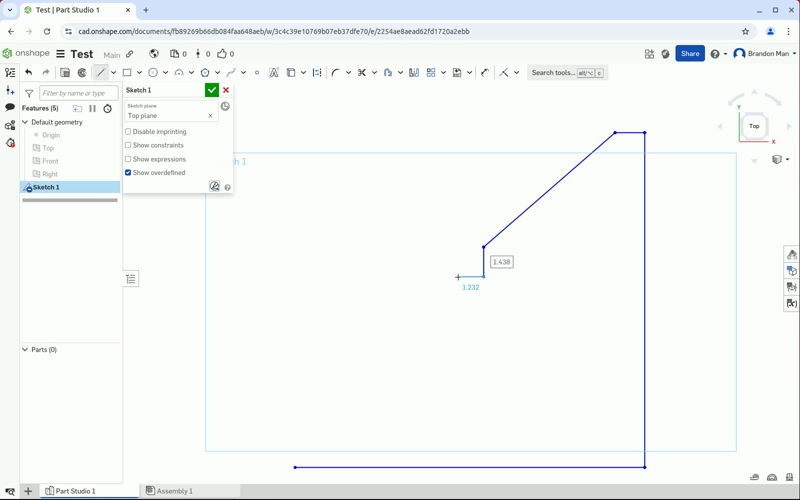
scroll(6)
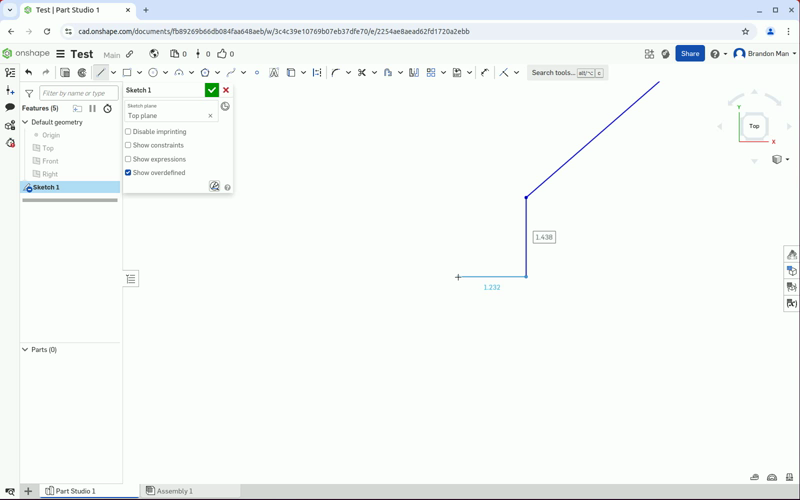
click(458, 276)
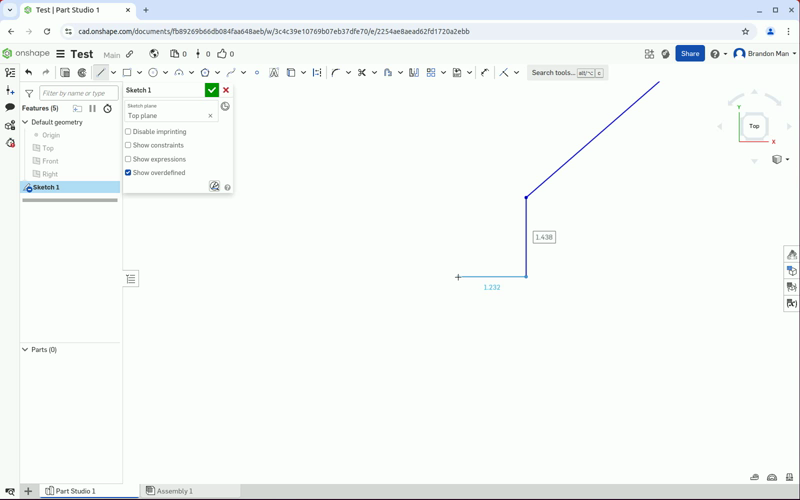
scroll(-6)
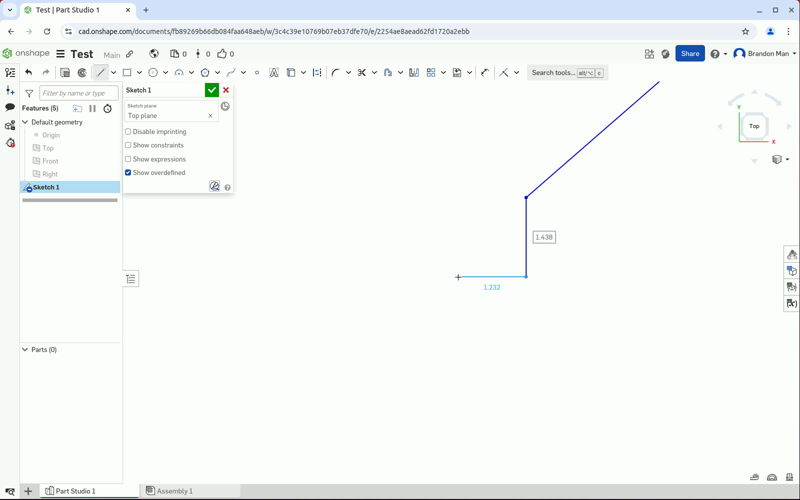
scroll(-6)
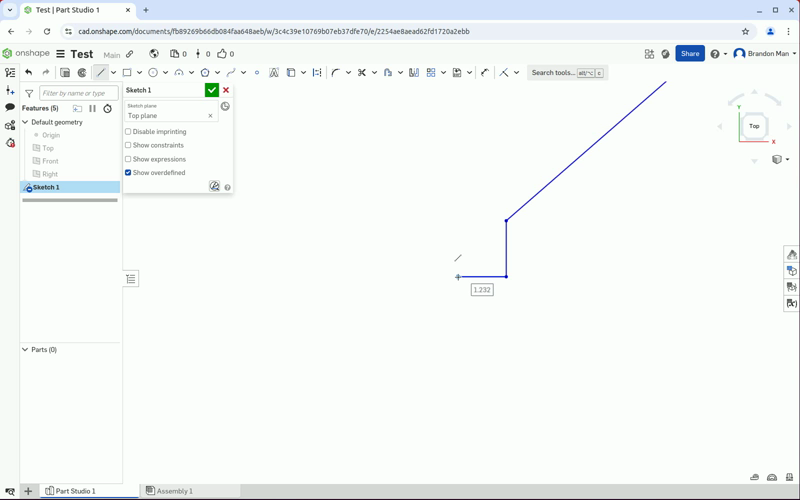
scroll(-6)
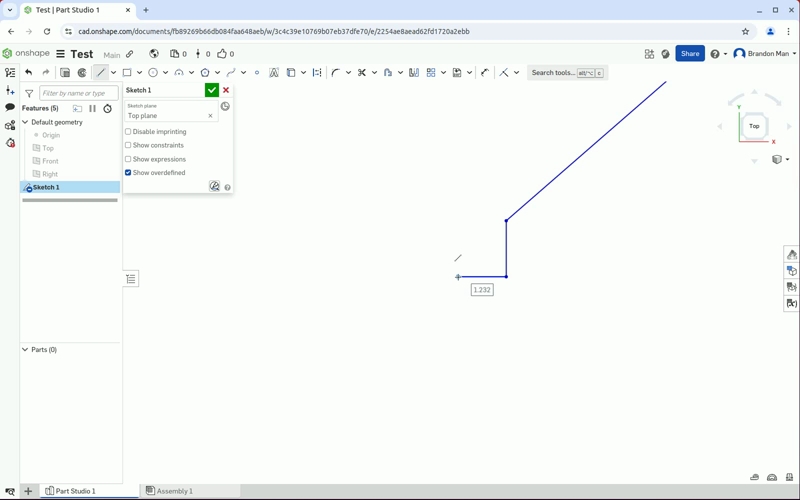
scroll(-6)
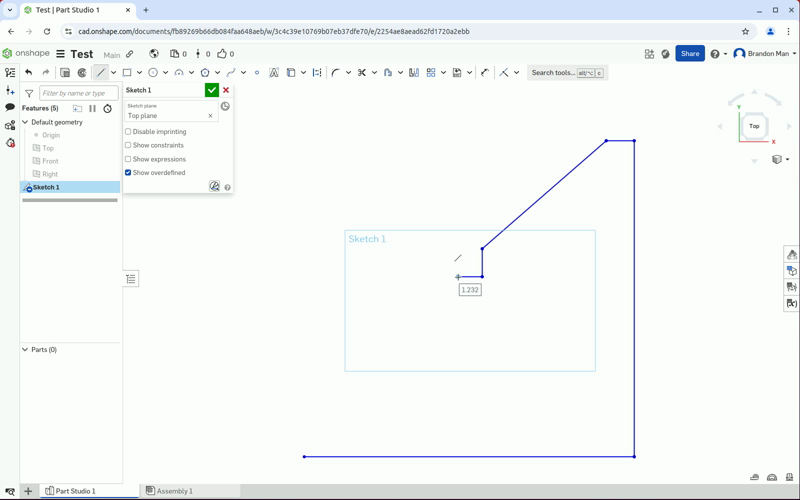
scroll(-6)
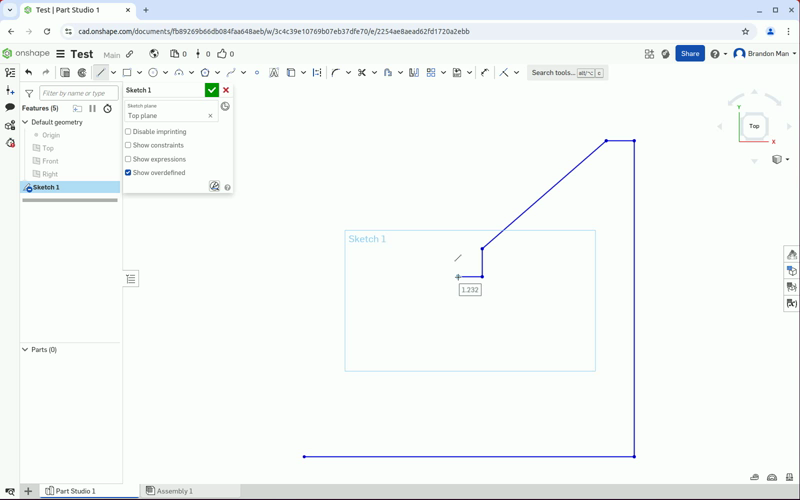
scroll(-6)
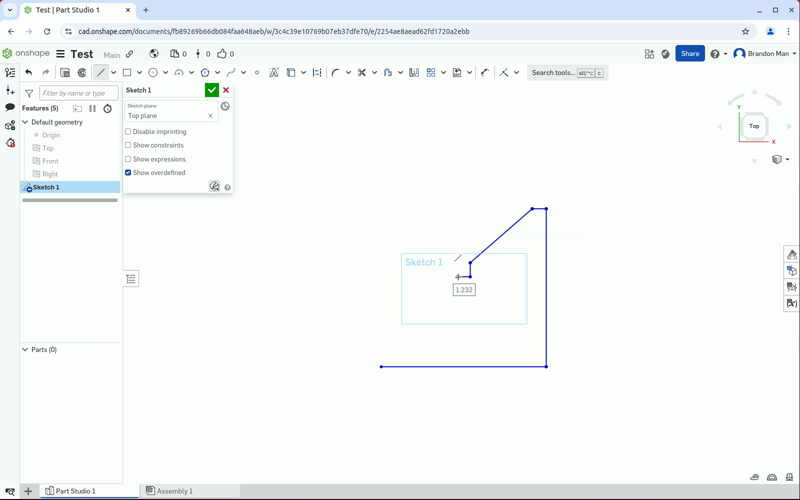
scroll(-6)
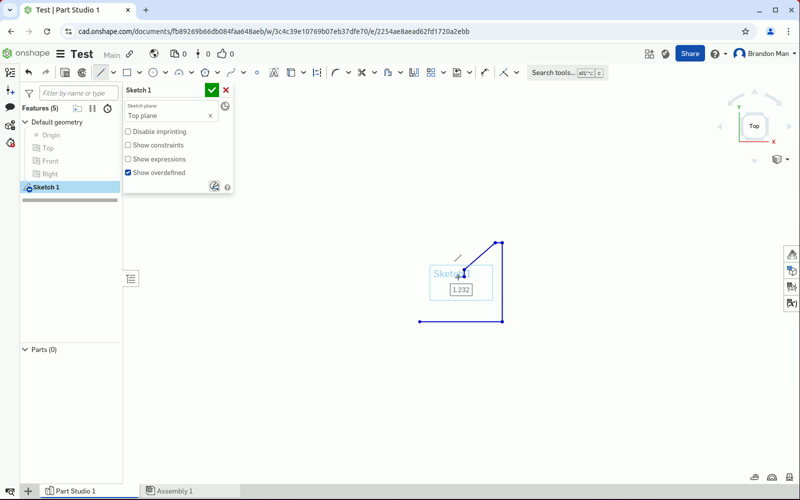
key_up(shift)
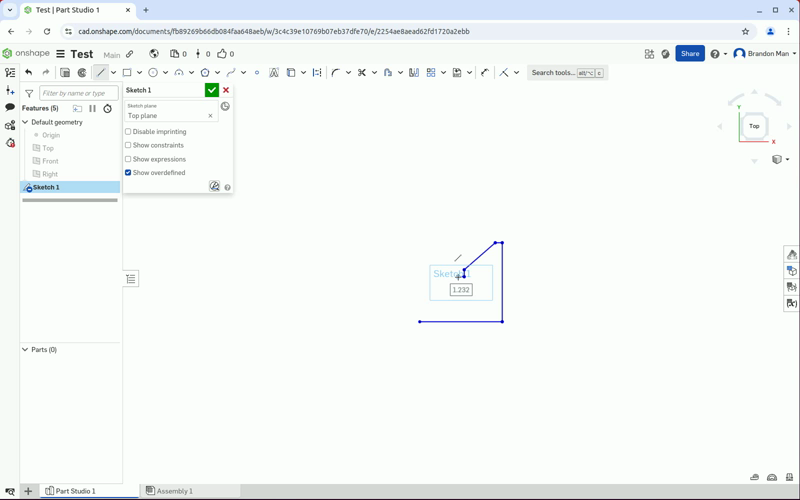
key_down(shift)
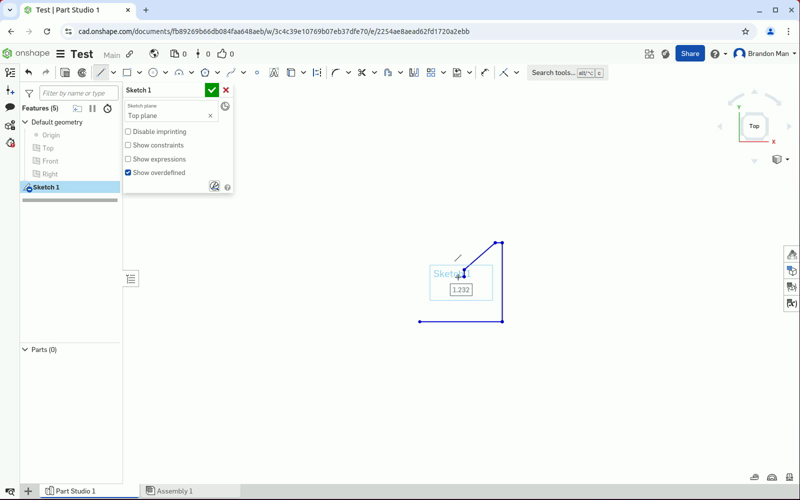
mouse_move(488, 276)
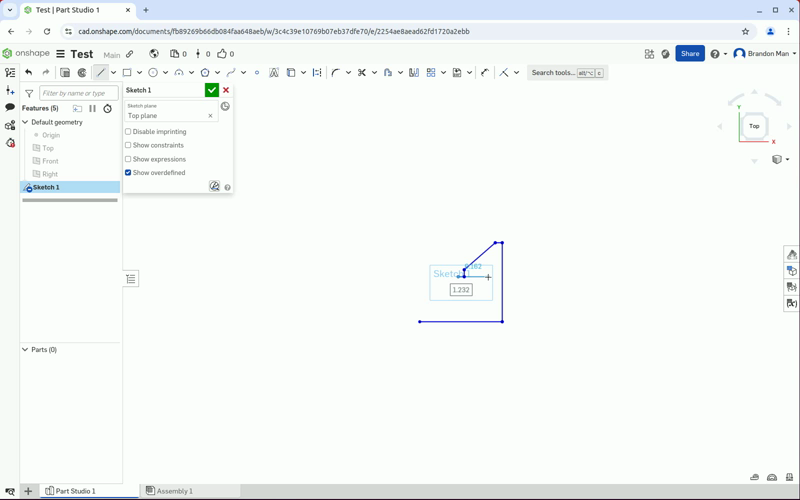
mouse_move(458, 269)
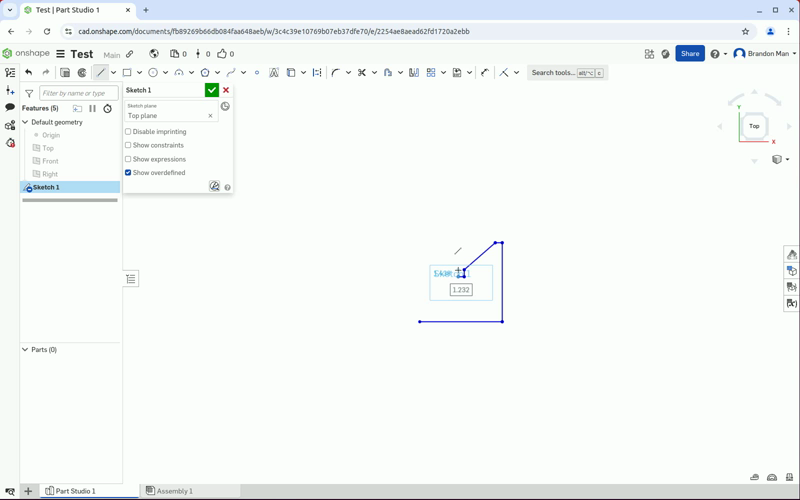
scroll(6)
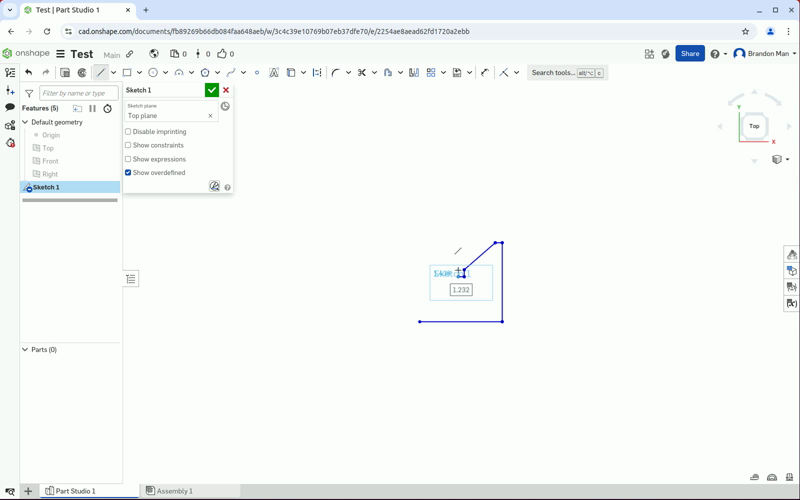
scroll(6)
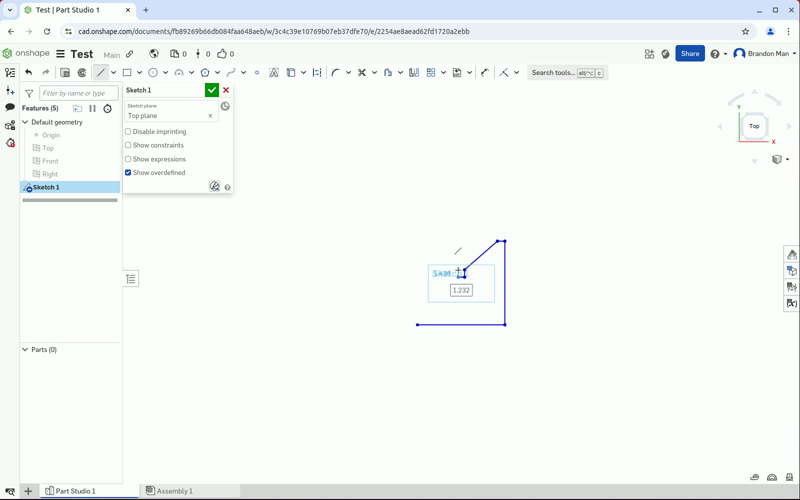
scroll(6)
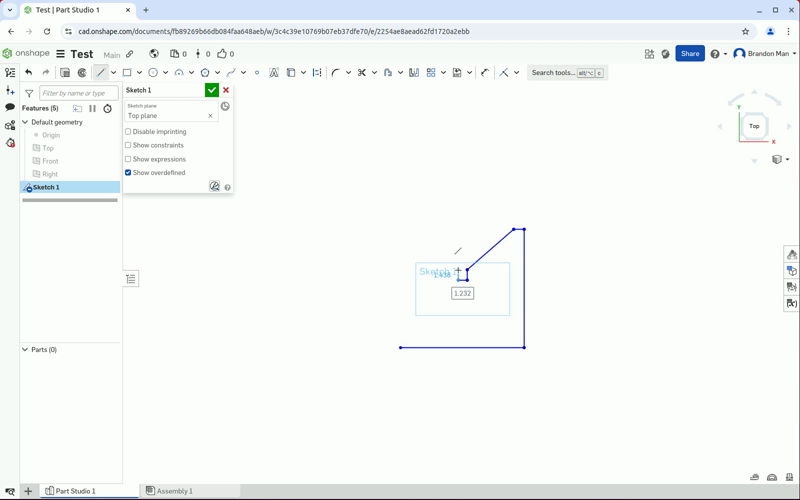
scroll(6)
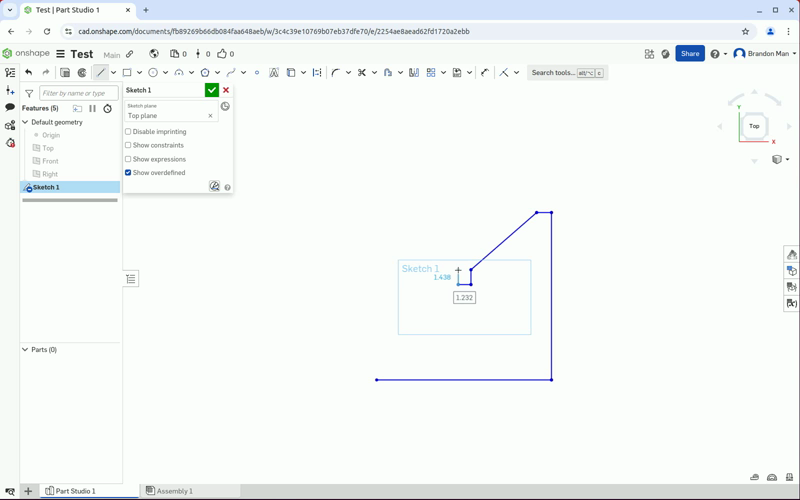
scroll(6)
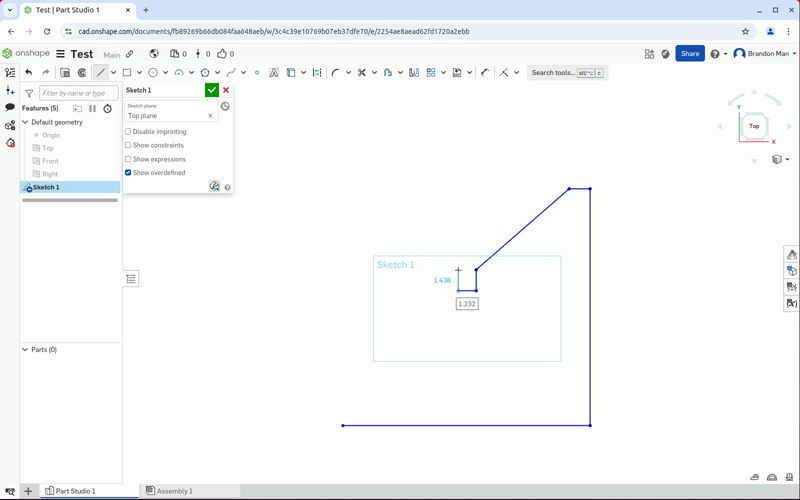
scroll(6)
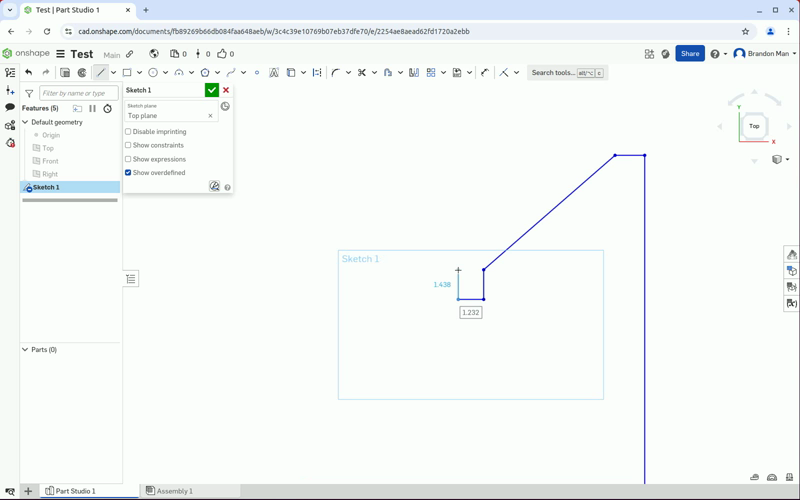
scroll(6)
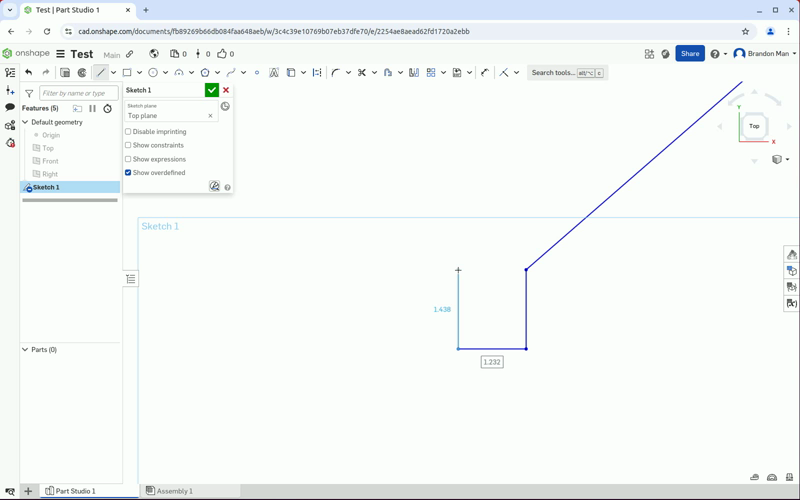
click(458, 269)
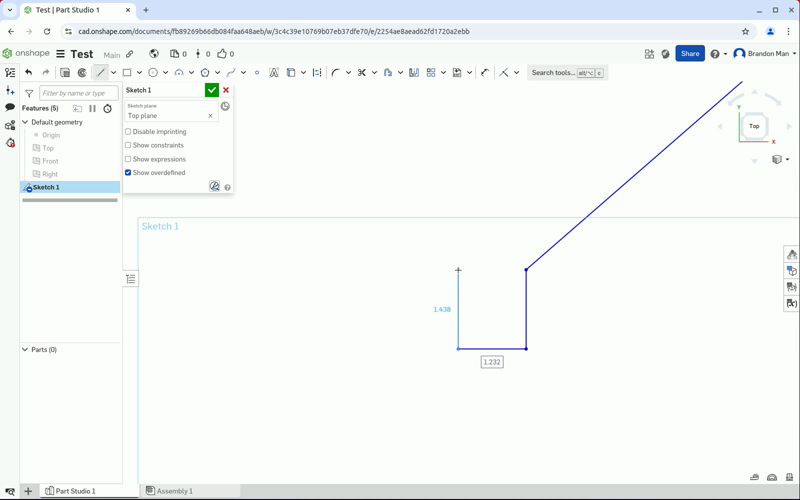
scroll(-6)
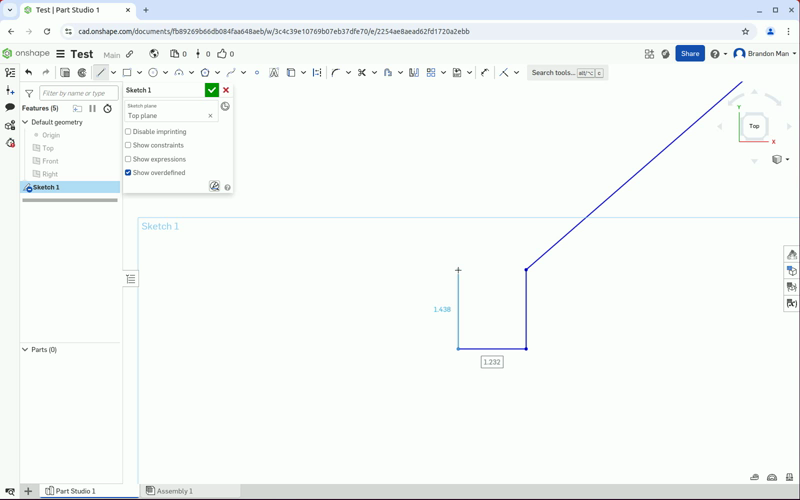
scroll(-6)
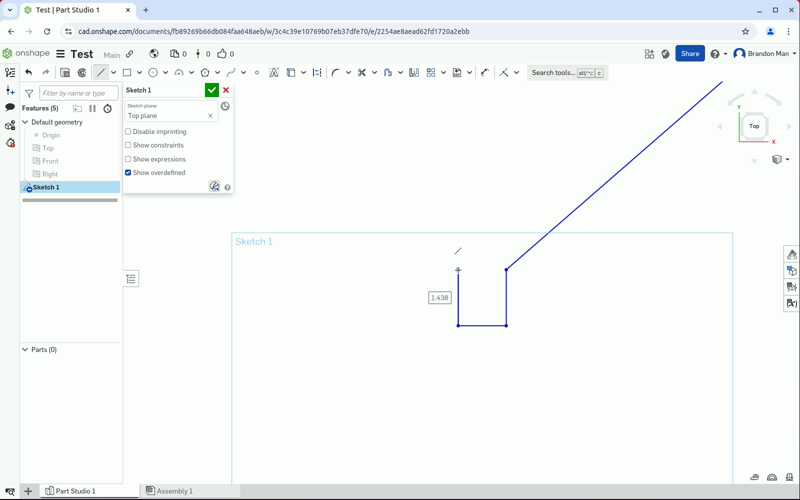
scroll(-6)
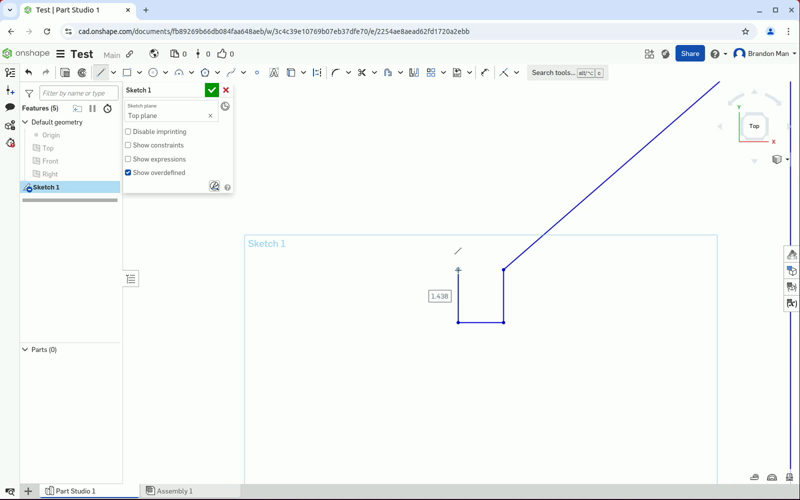
scroll(-6)
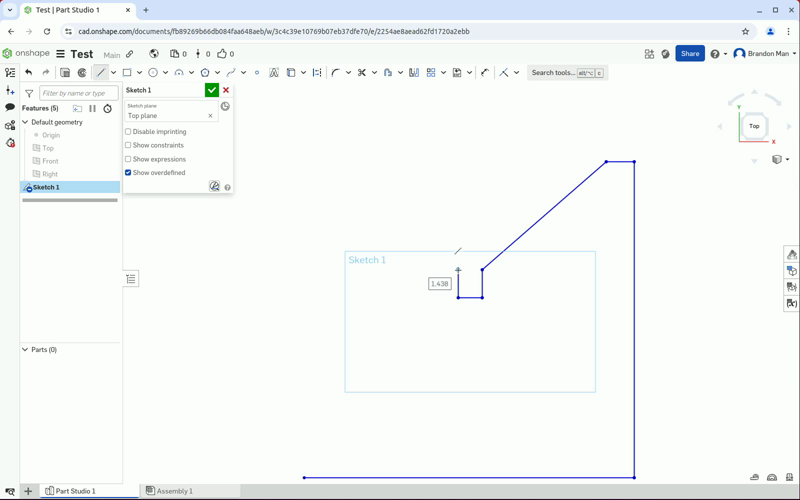
scroll(-6)
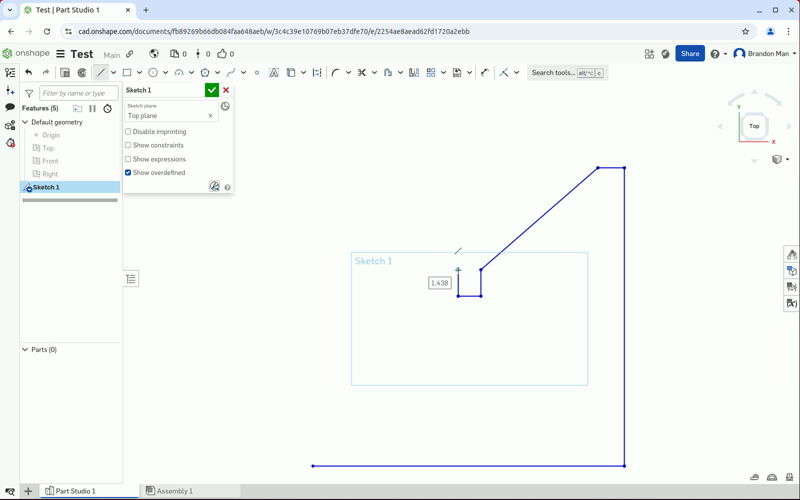
scroll(-6)
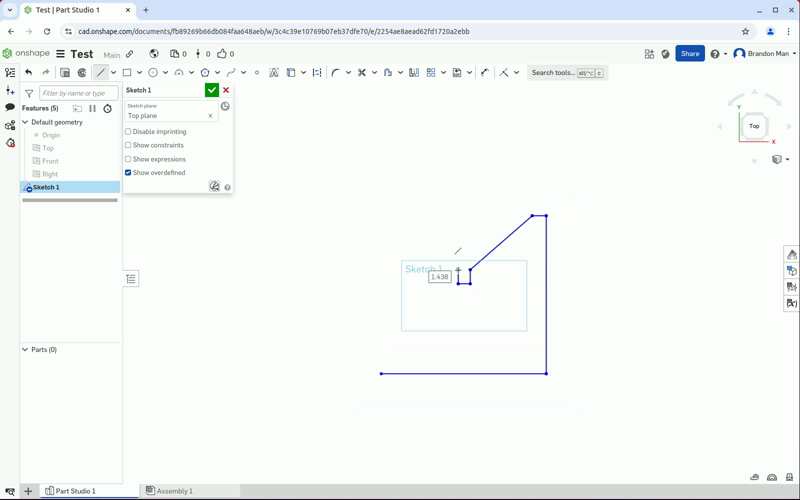
scroll(-6)
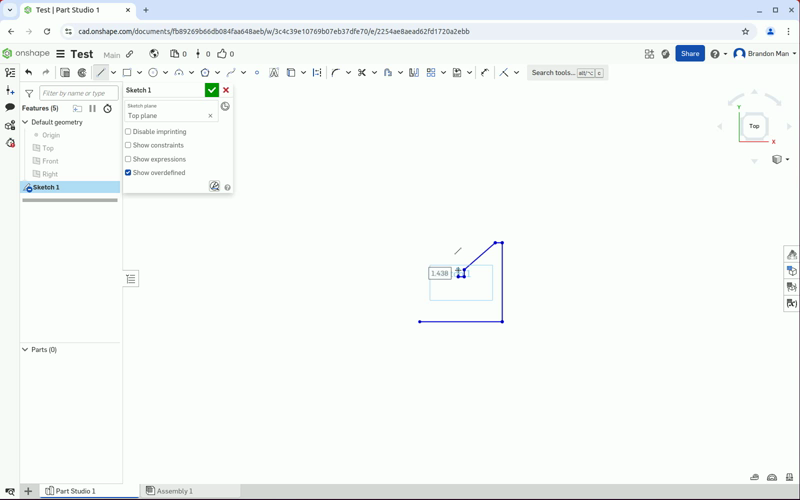
key_up(shift)
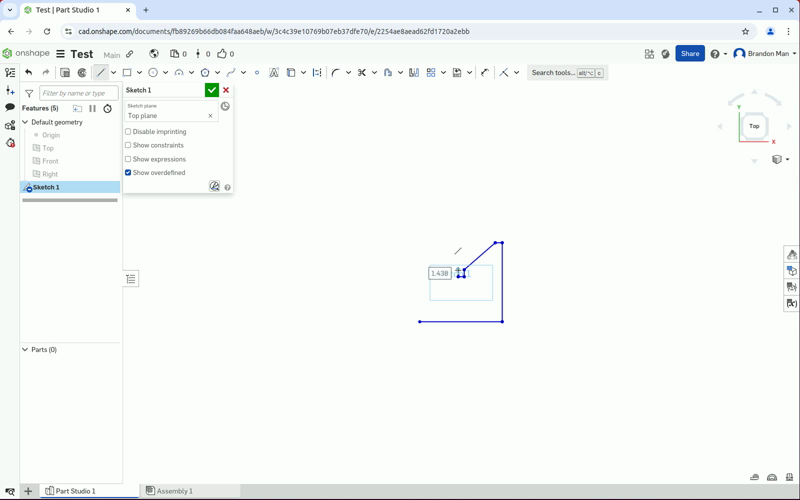
key_down(shift)
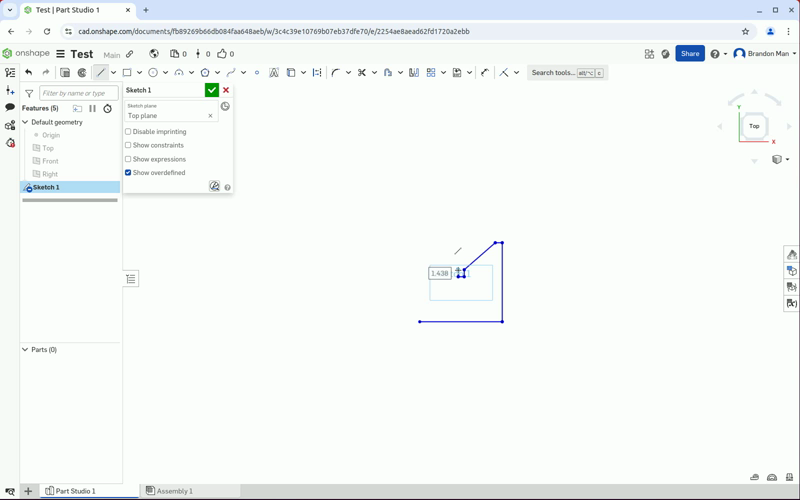
mouse_move(488, 269)
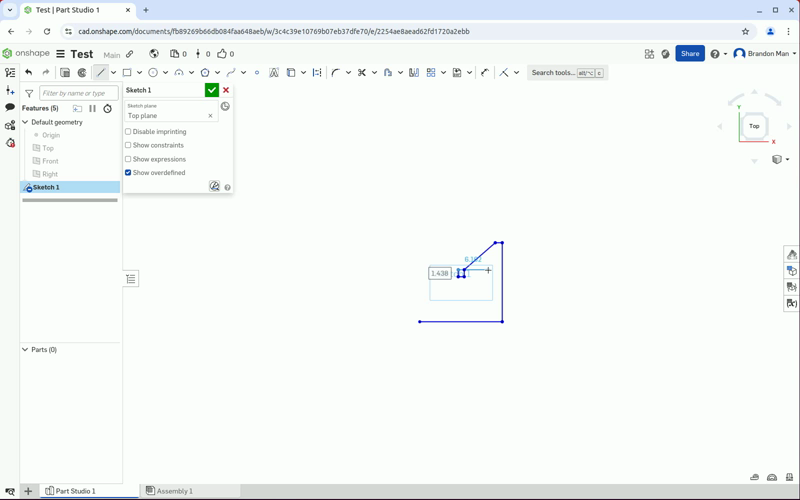
mouse_move(426, 242)
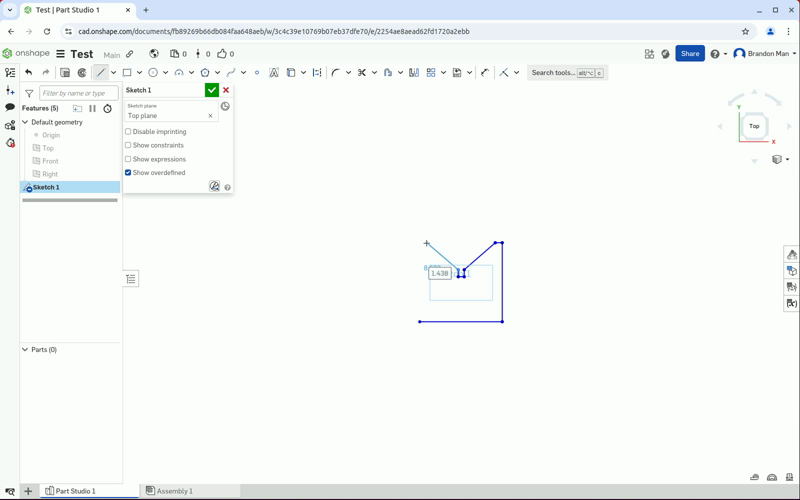
click(426, 242)
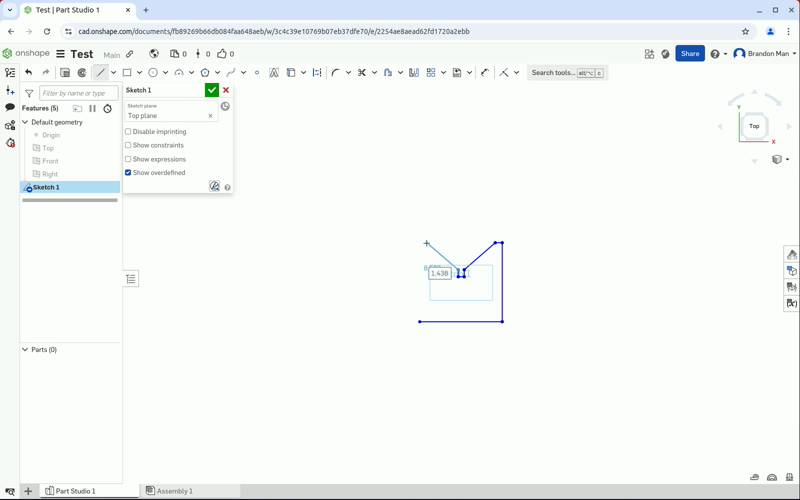
key_up(shift)
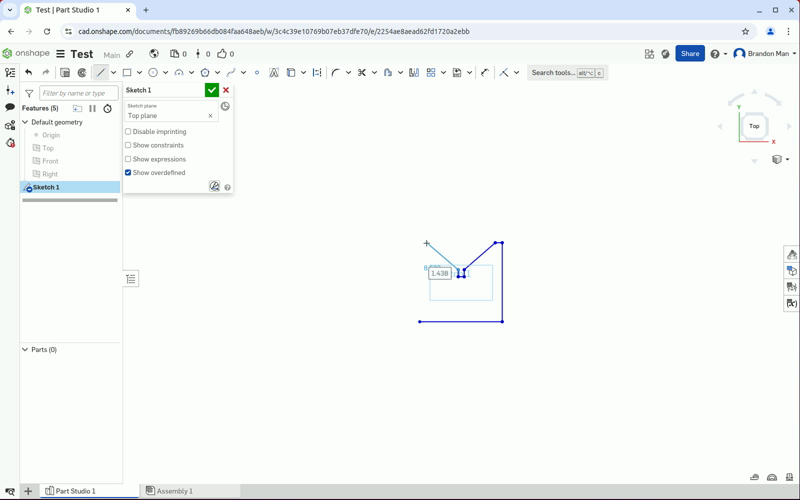
key_down(shift)
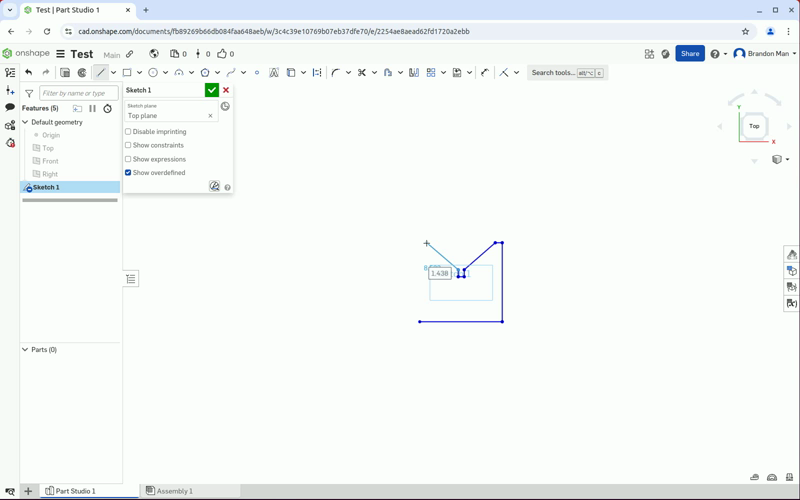
mouse_move(456, 242)
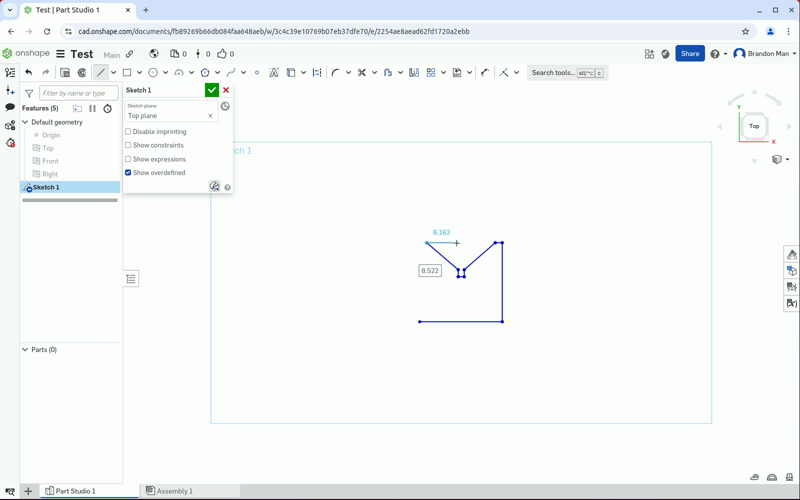
mouse_move(419, 242)
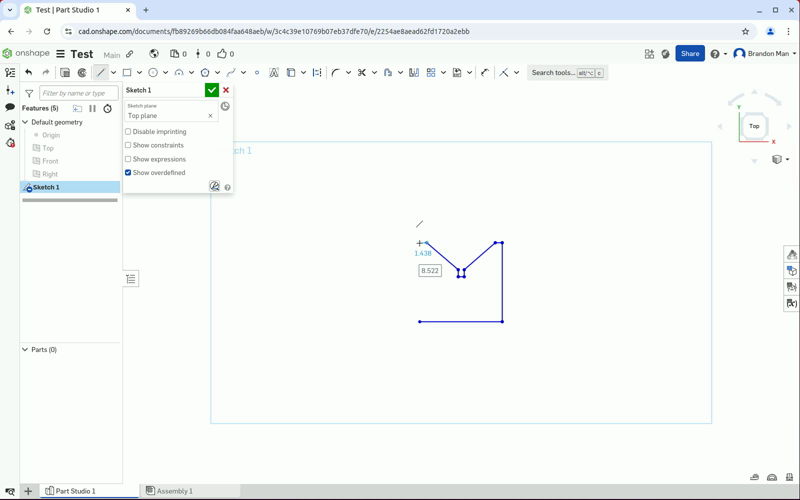
scroll(6)
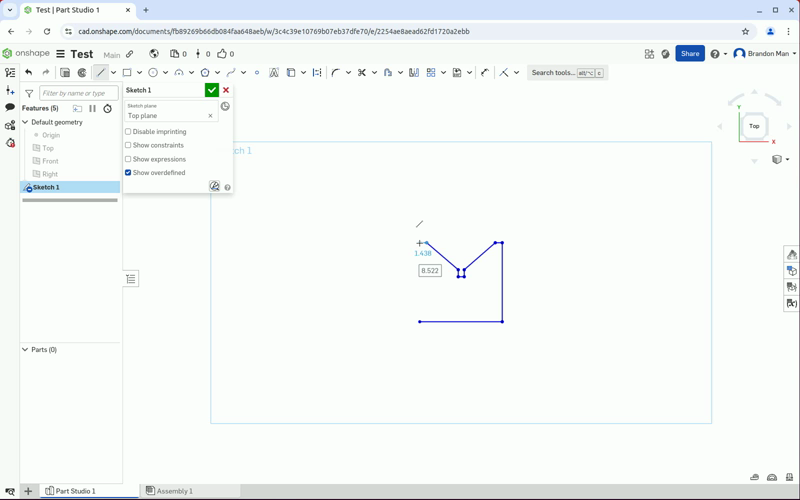
scroll(6)
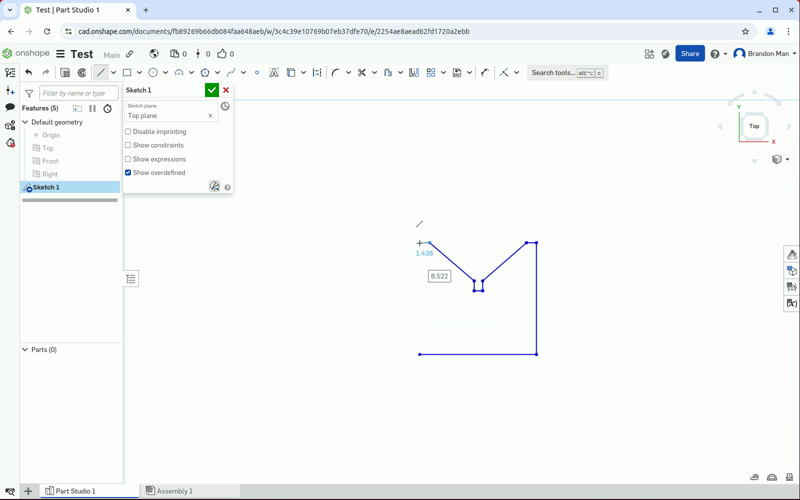
scroll(6)
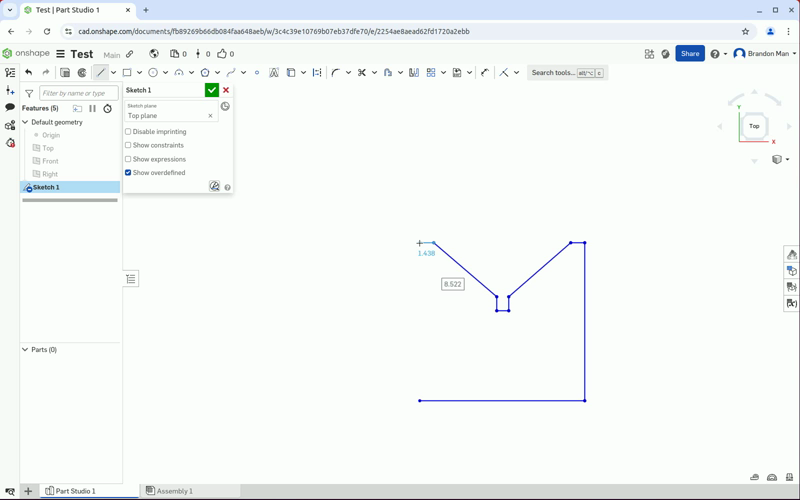
scroll(6)
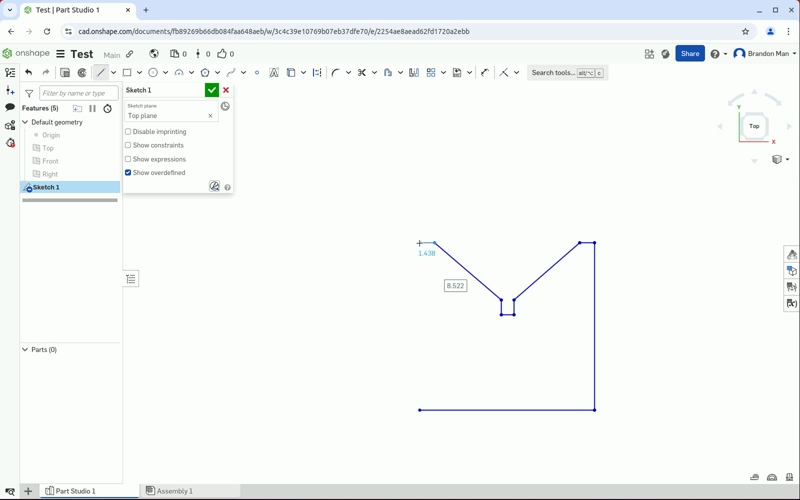
scroll(6)
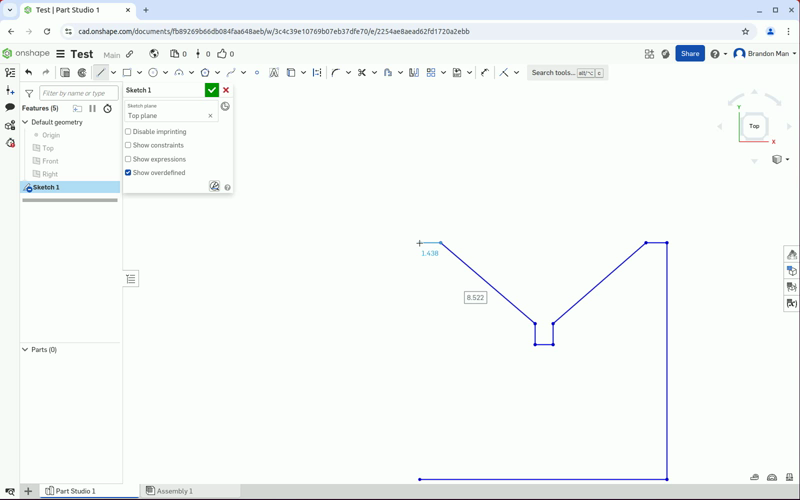
scroll(6)
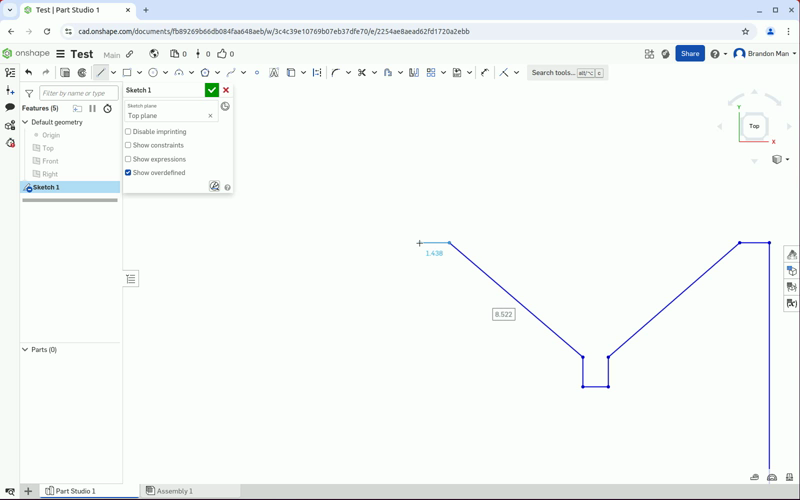
scroll(6)
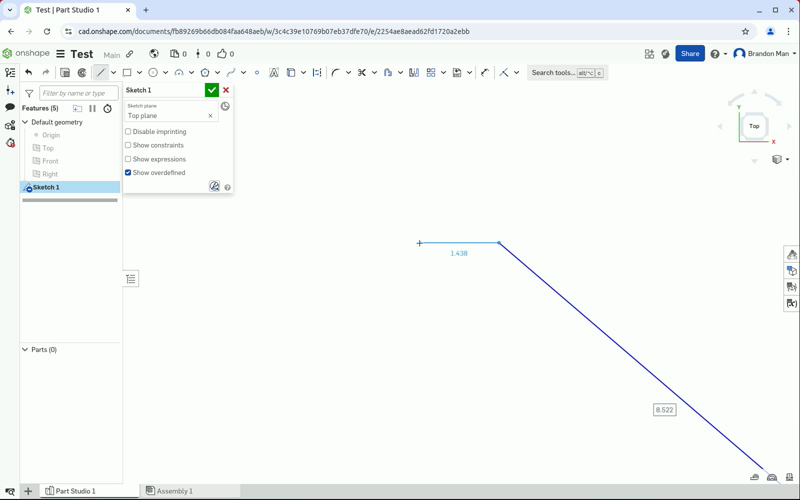
click(419, 242)
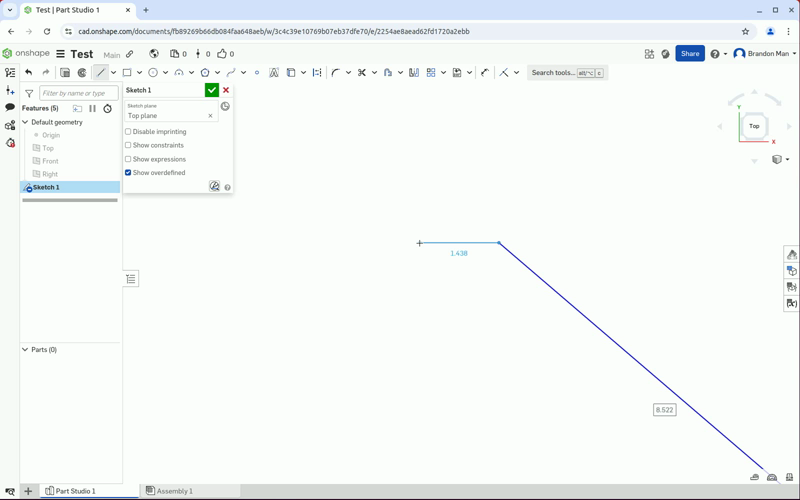
scroll(-6)
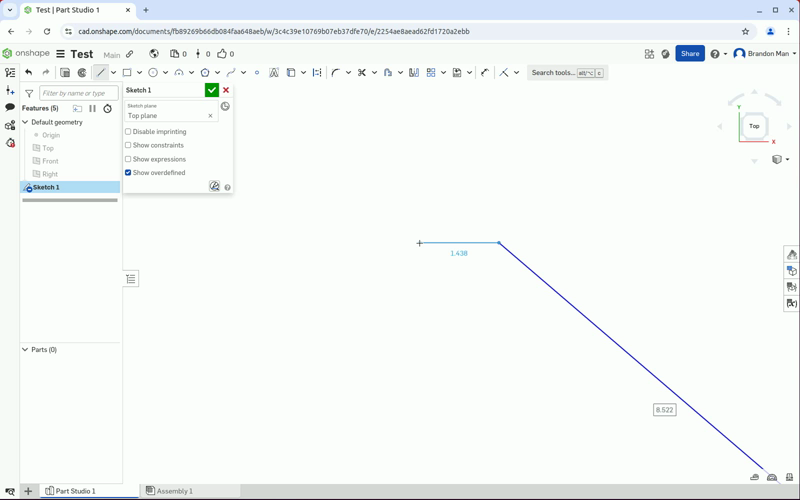
scroll(-6)
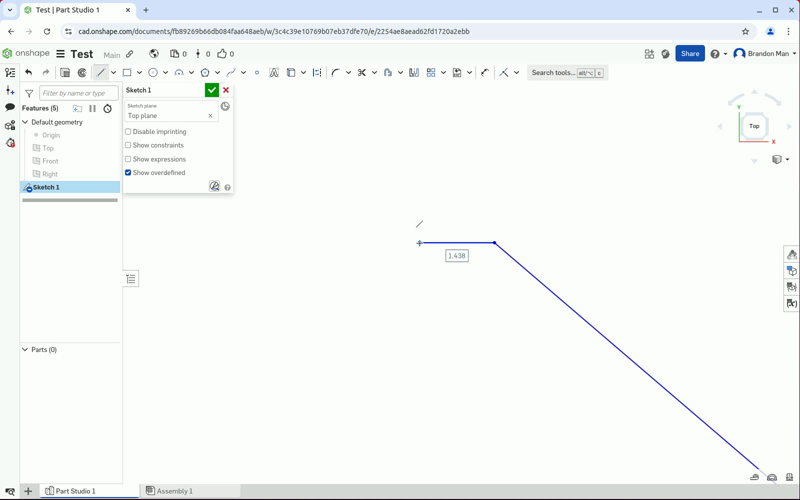
scroll(-6)
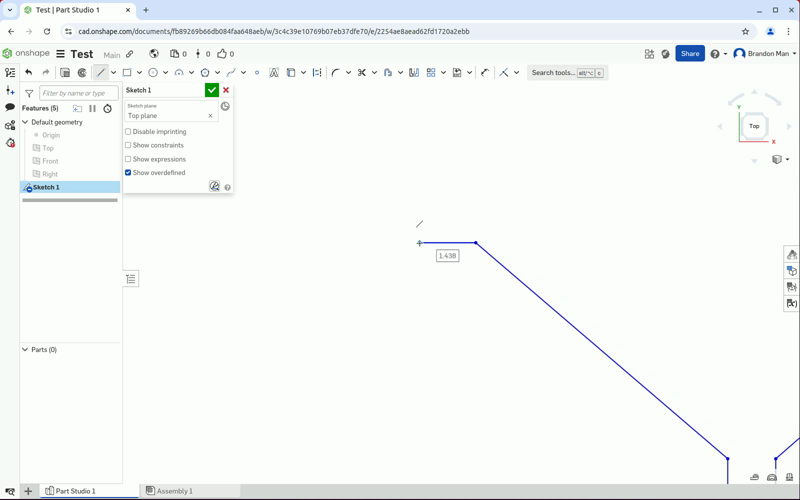
scroll(-6)
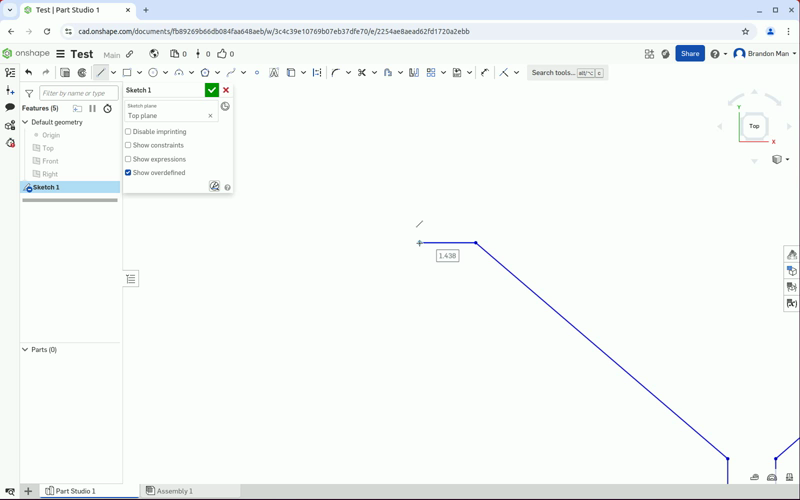
scroll(-6)
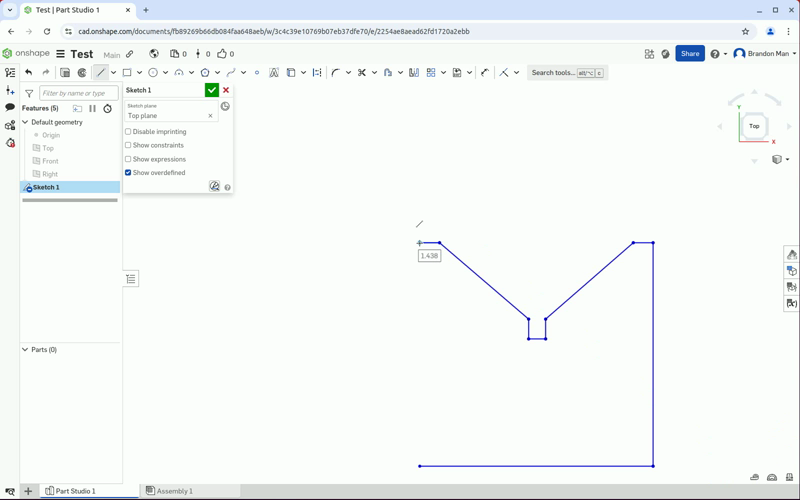
scroll(-6)
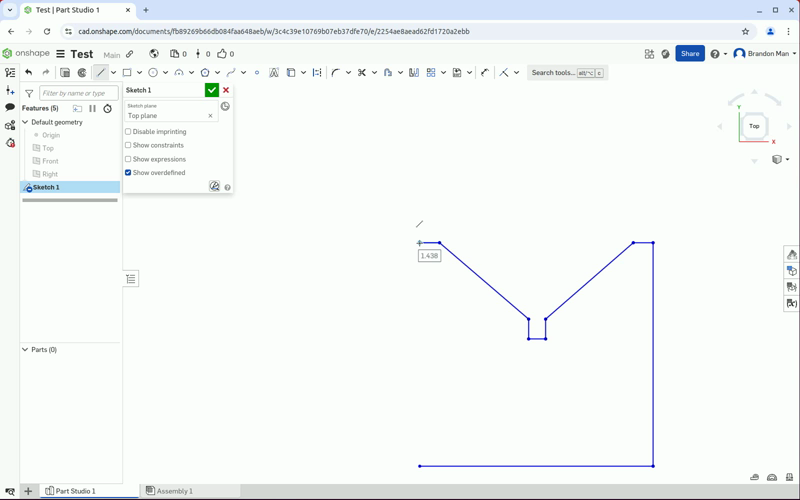
scroll(-6)
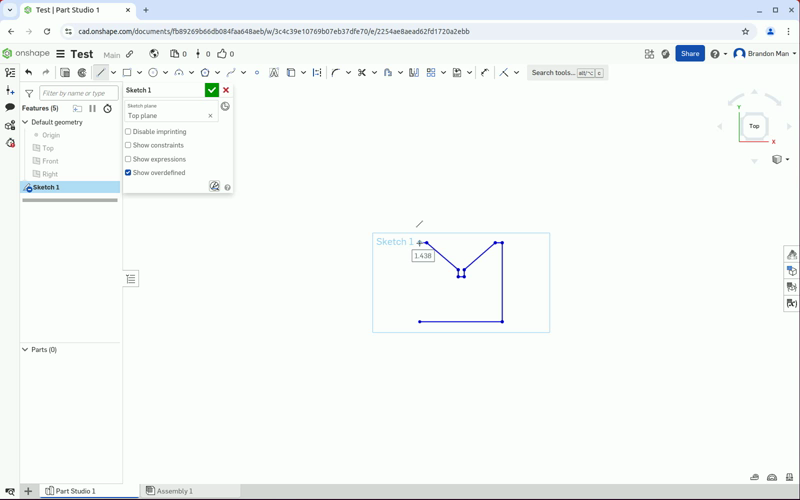
key_up(shift)
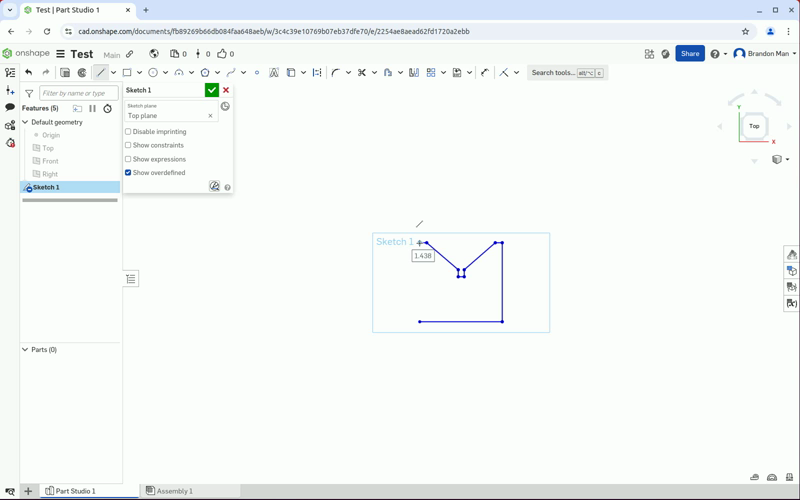
key_down(shift)
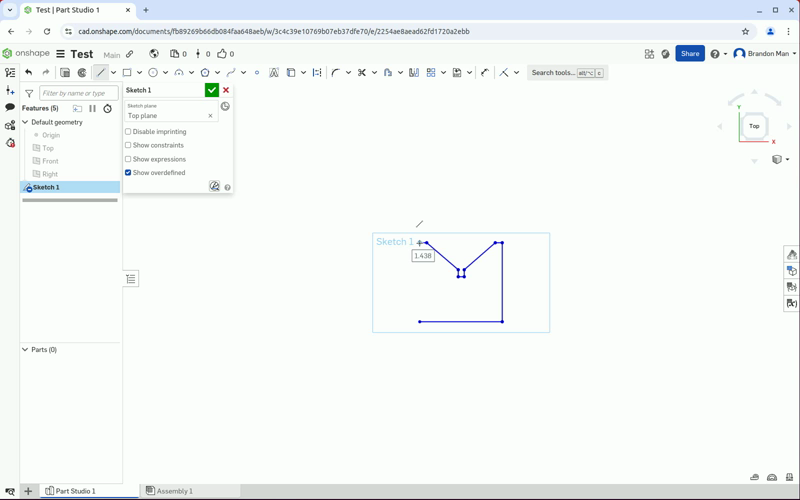
mouse_move(419, 321)
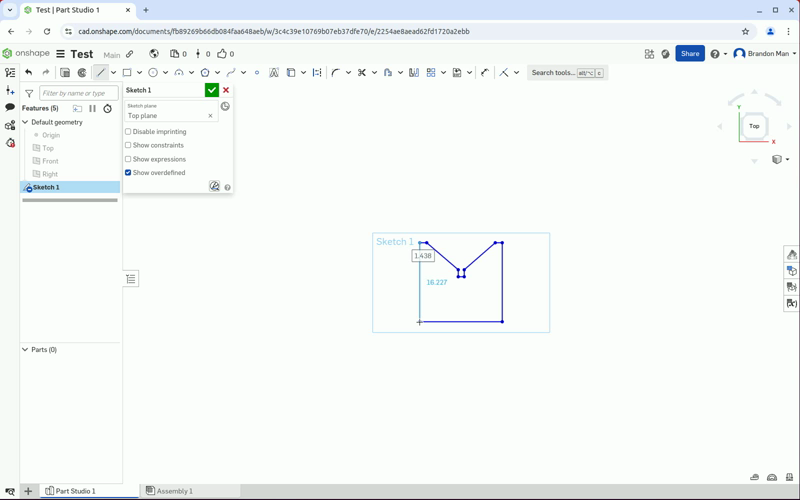
key_up(shift)
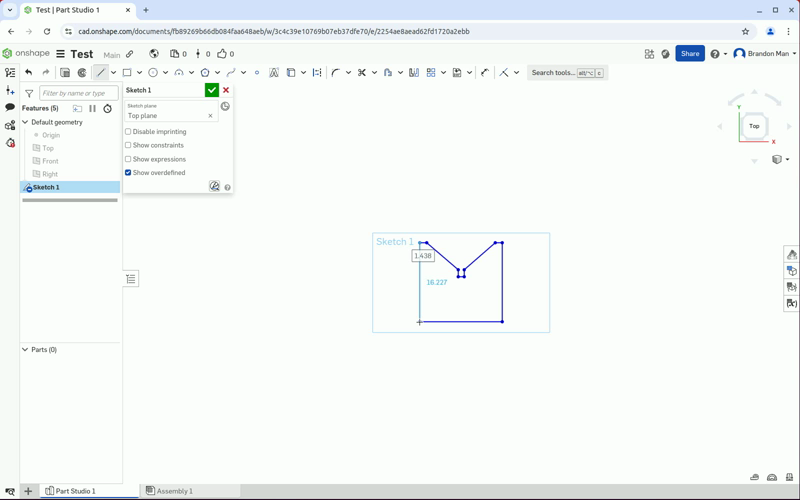
click(419, 321)
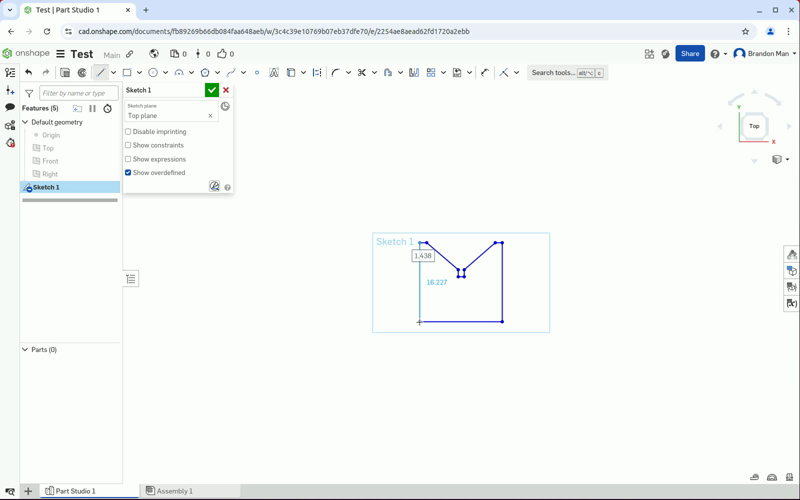
key(esc)
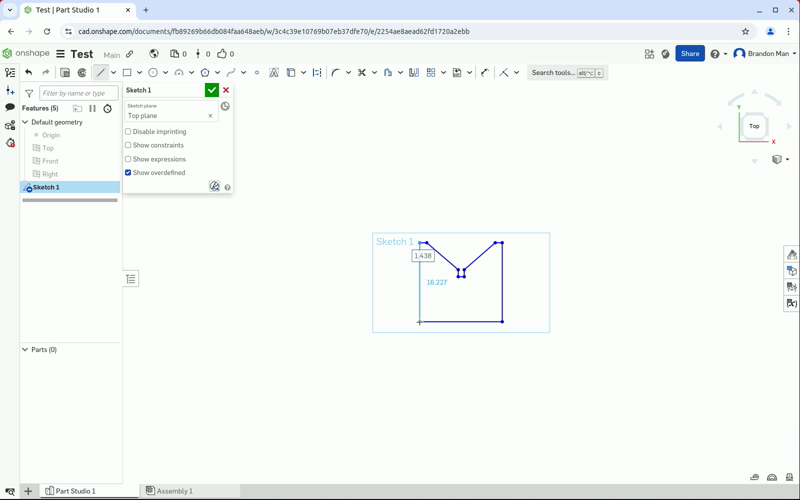
mouse_move(488, 311)
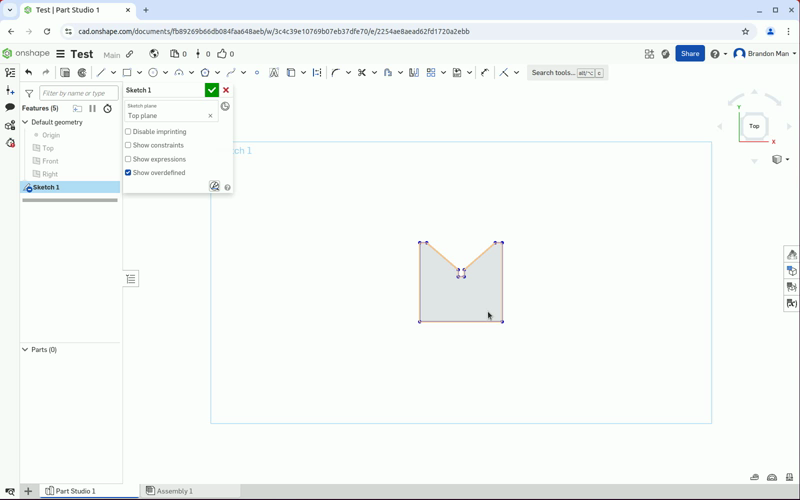
click(488, 311)
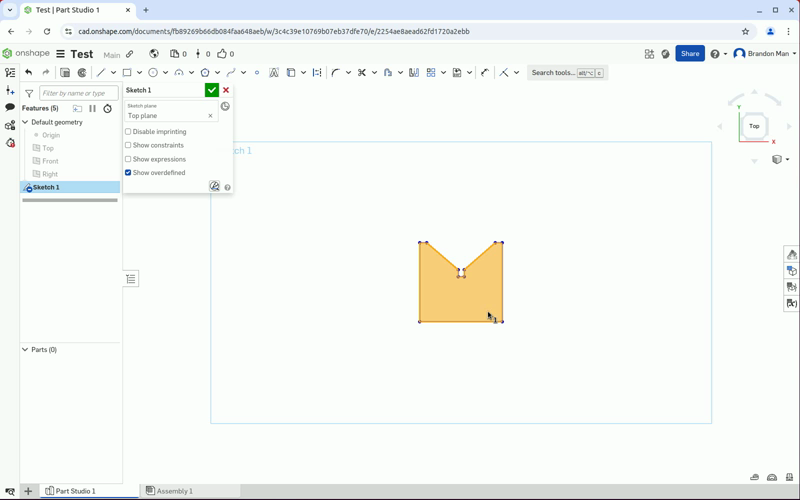
mouse_move(73, 352)
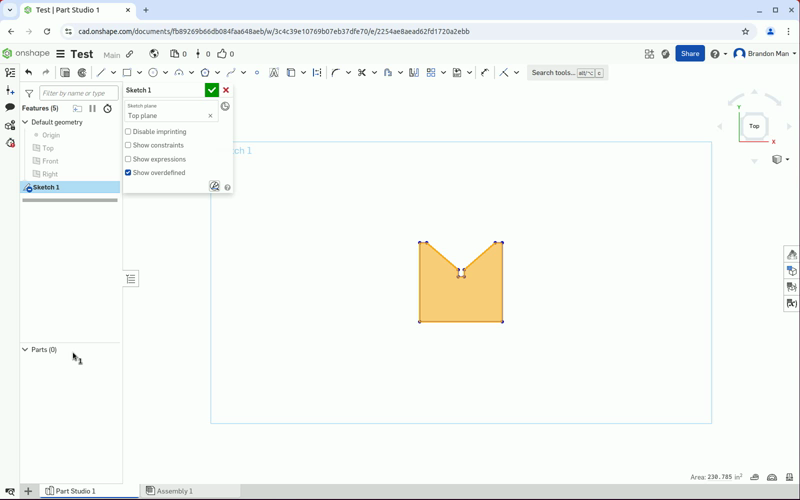
key(shift+y)
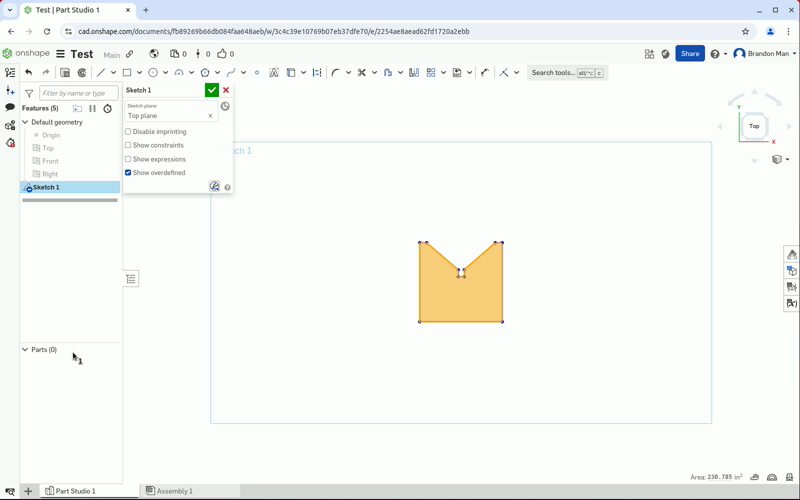
key(shift+e)
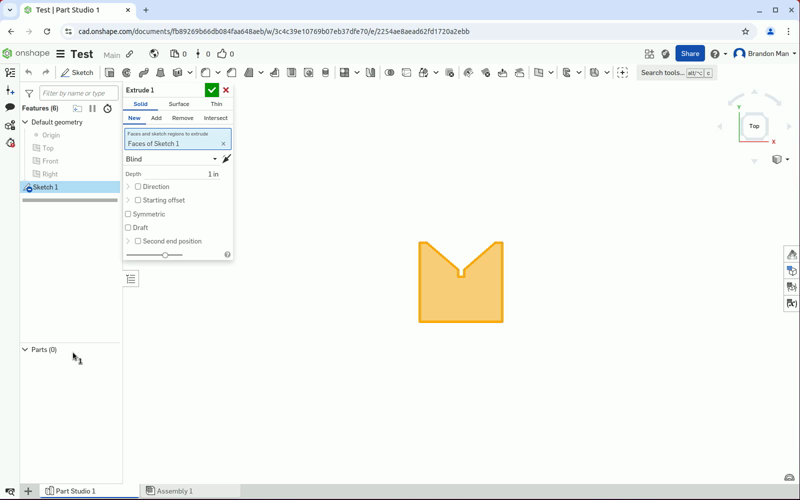
mouse_move(143, 106)
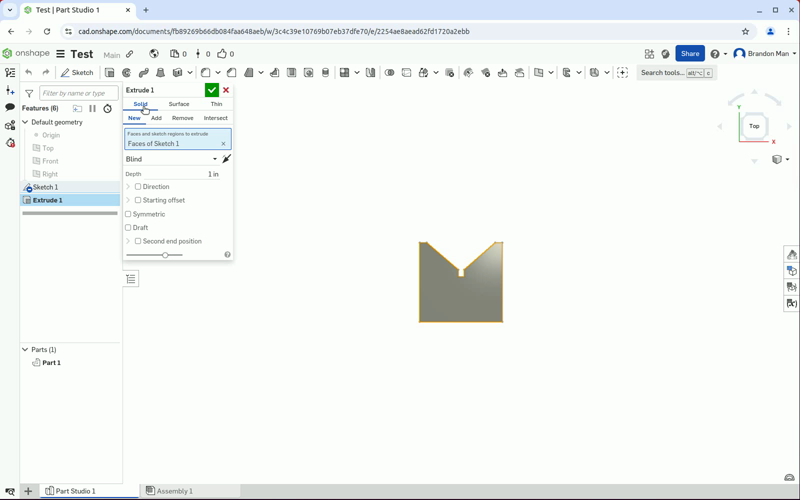
click(143, 106)
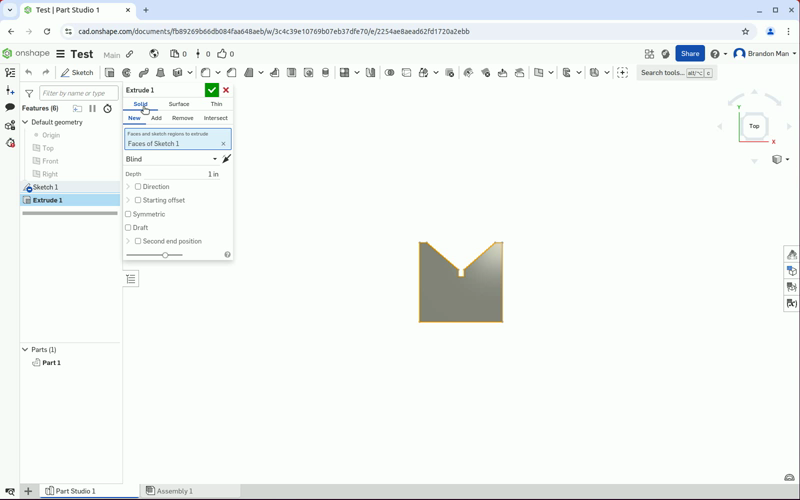
mouse_move(137, 120)
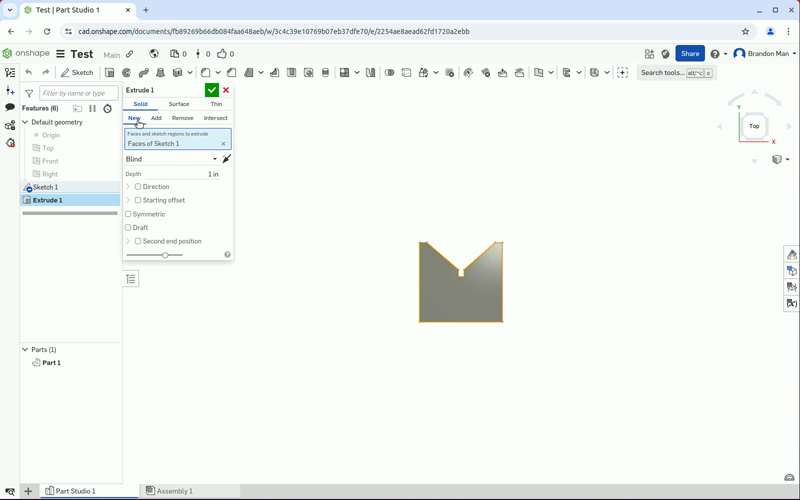
click(137, 120)
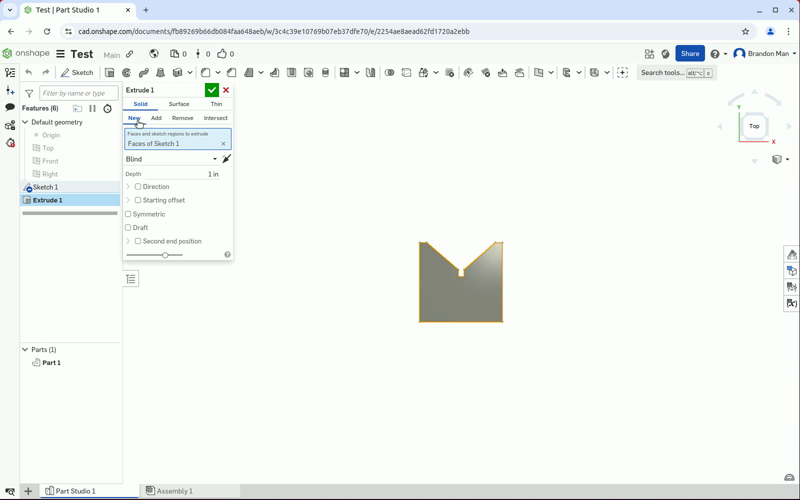
key(tab, 4)
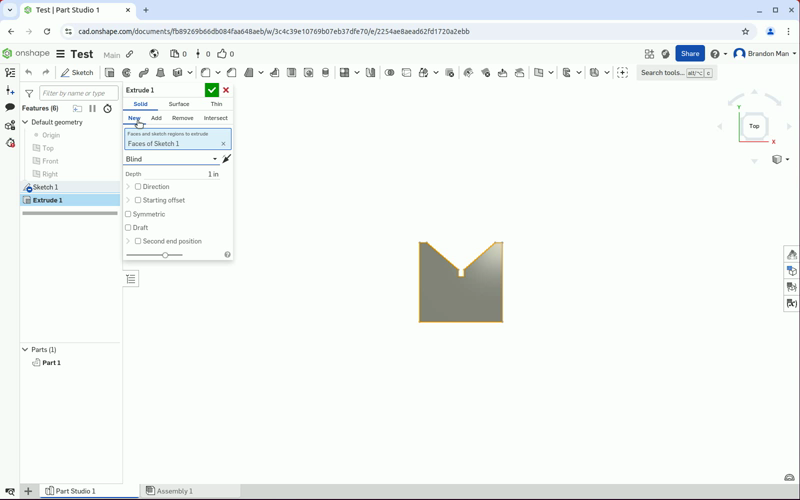
text(23.108)
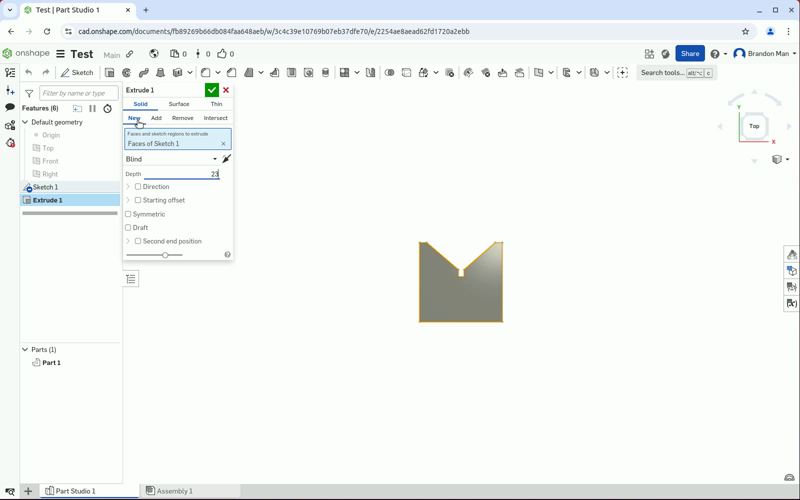
key(enter)
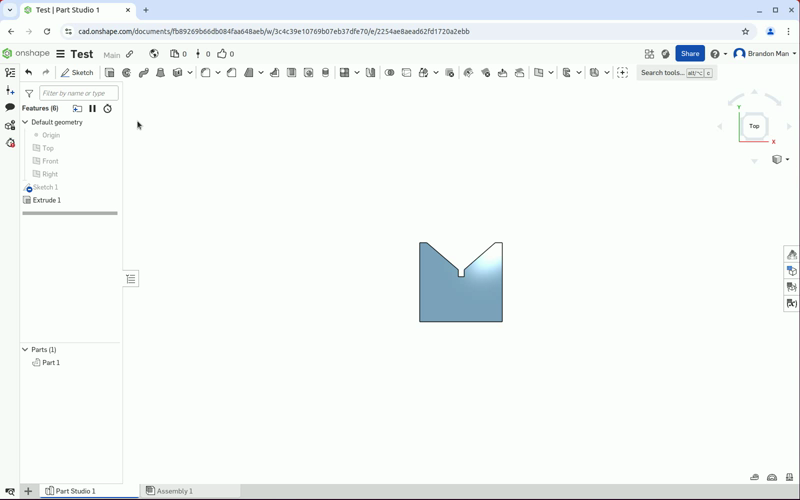
key(shift+h)
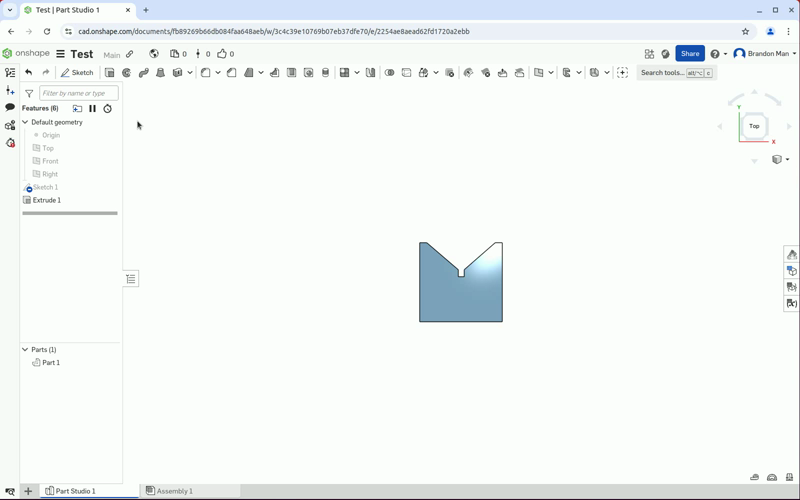
key(shift+h)
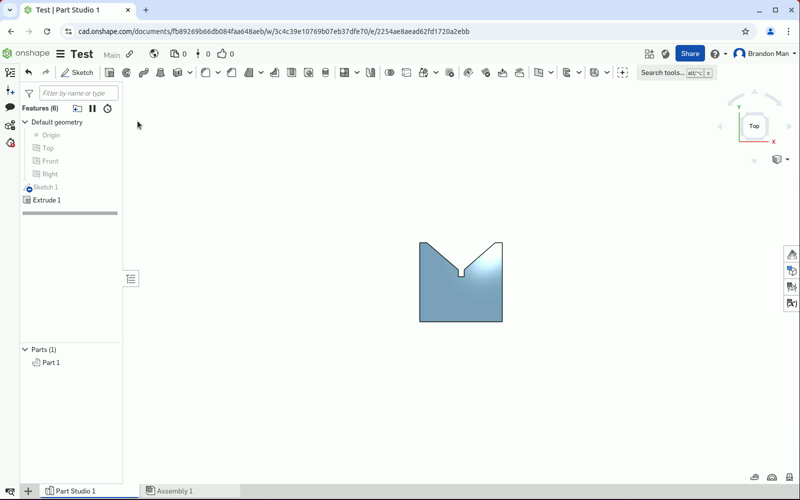
mouse_move(73, 189)
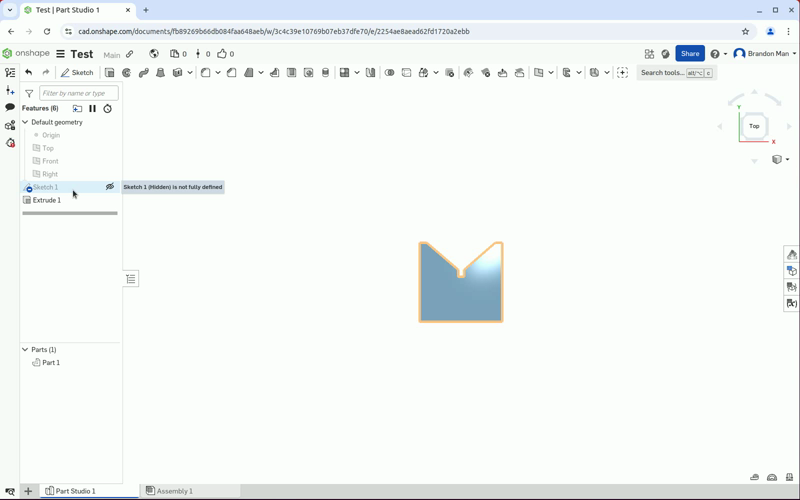
click(73, 189)
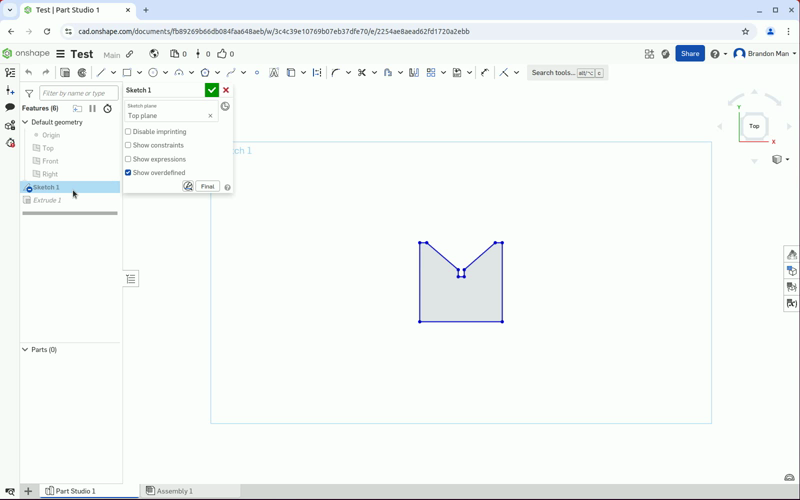
mouse_move(229, 92)
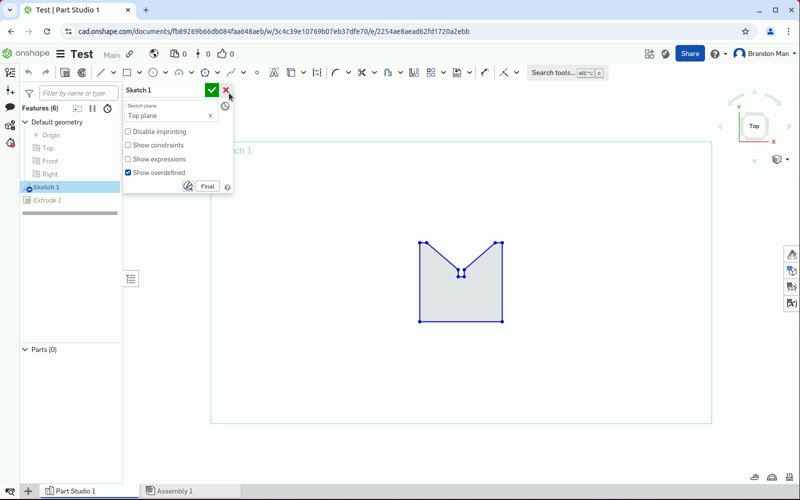
click(229, 92)
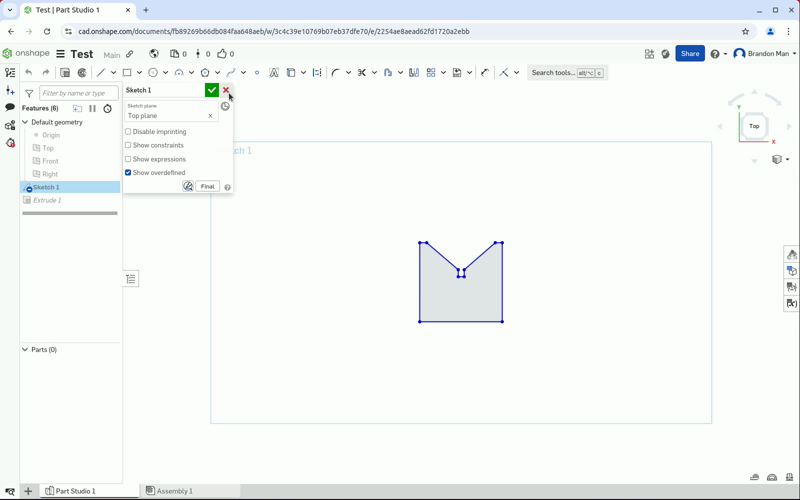
key(shift+s)
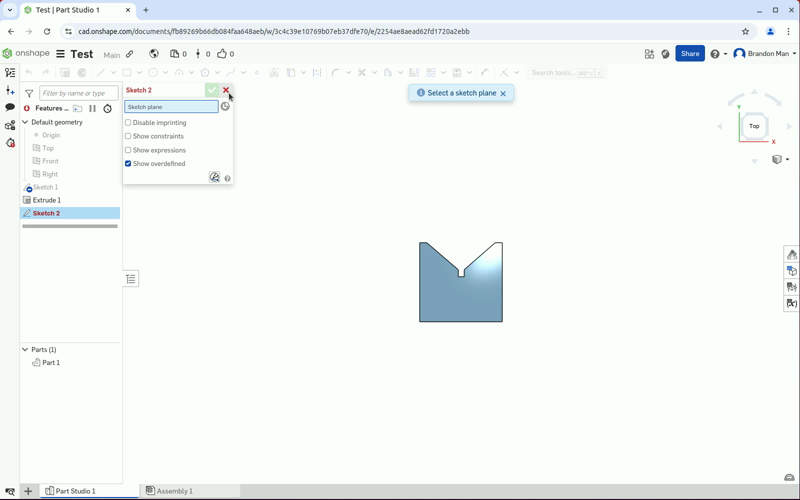
mouse_move(73, 150)
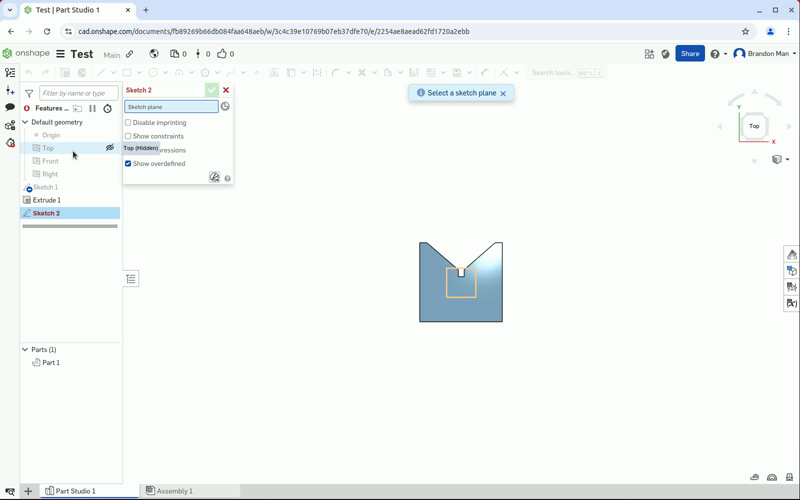
click(73, 150)
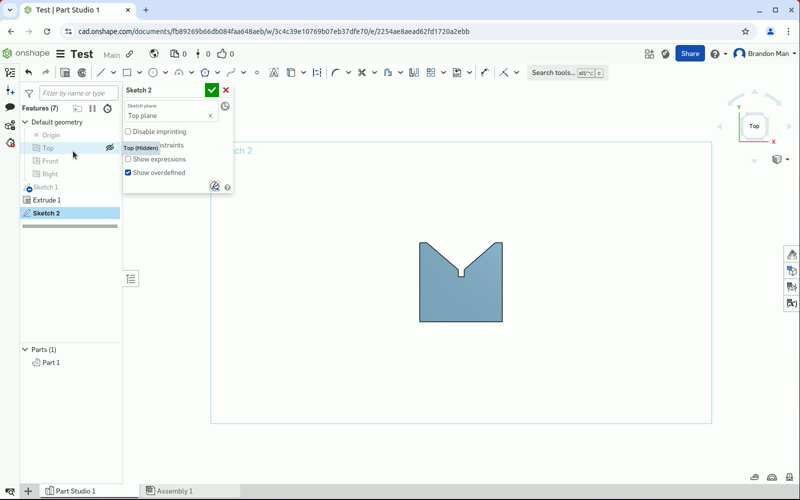
mouse_move(73, 352)
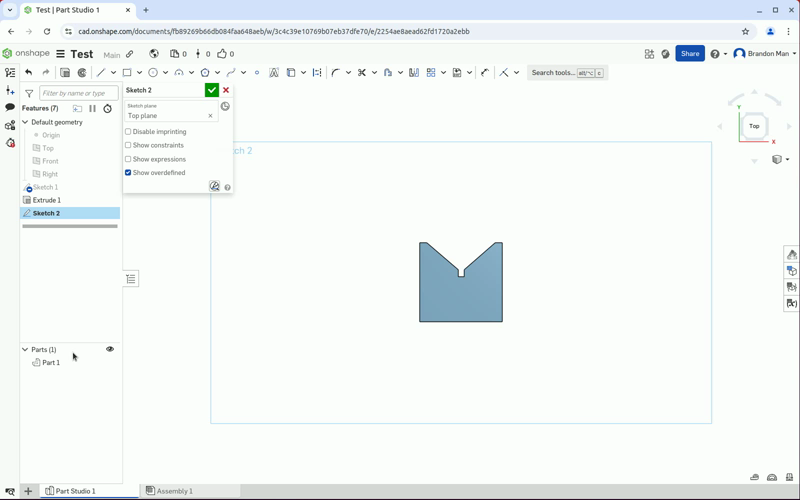
key(y)
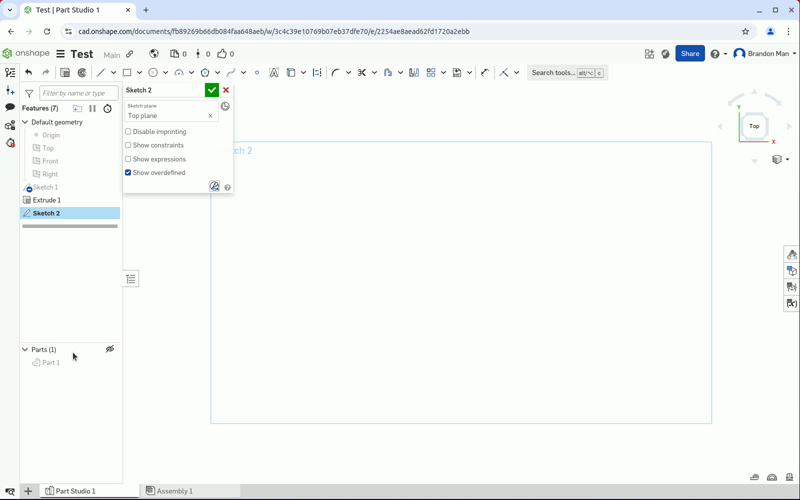
key(l)
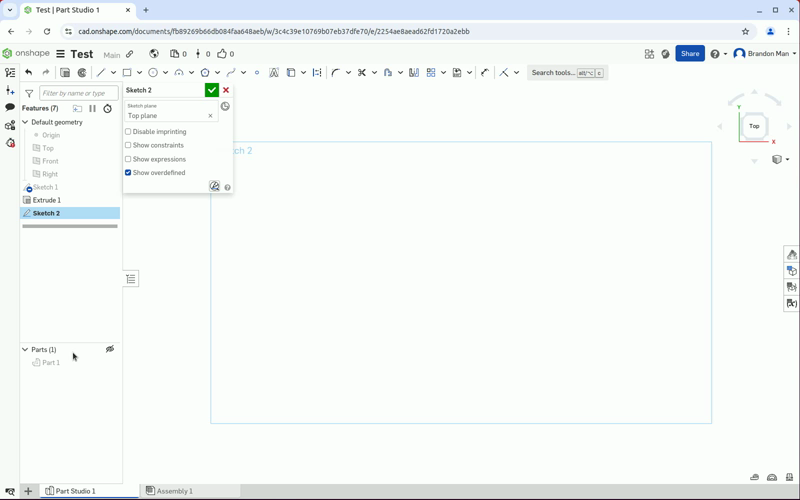
key_down(shift)
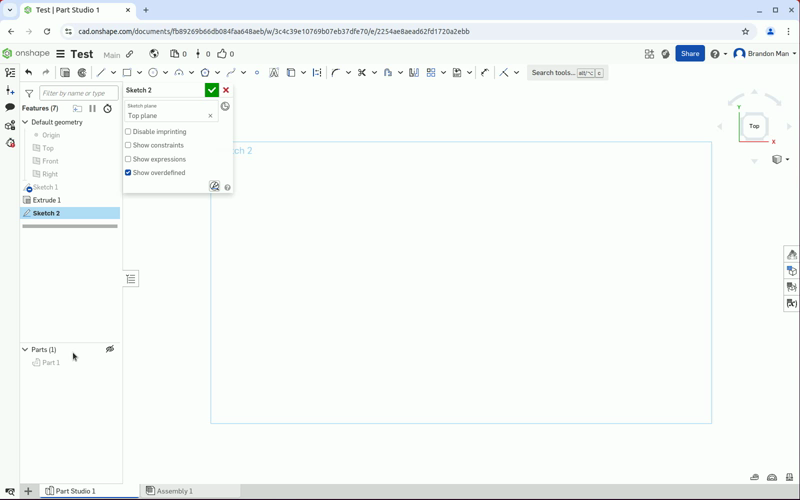
mouse_move(446, 312)
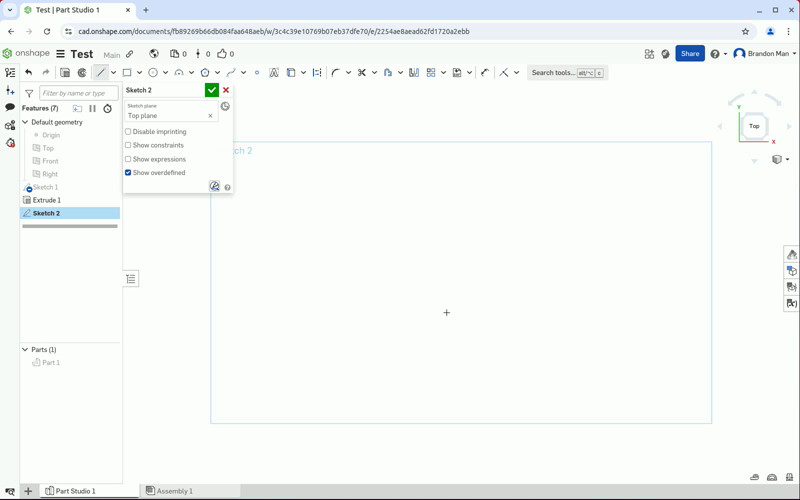
click(446, 312)
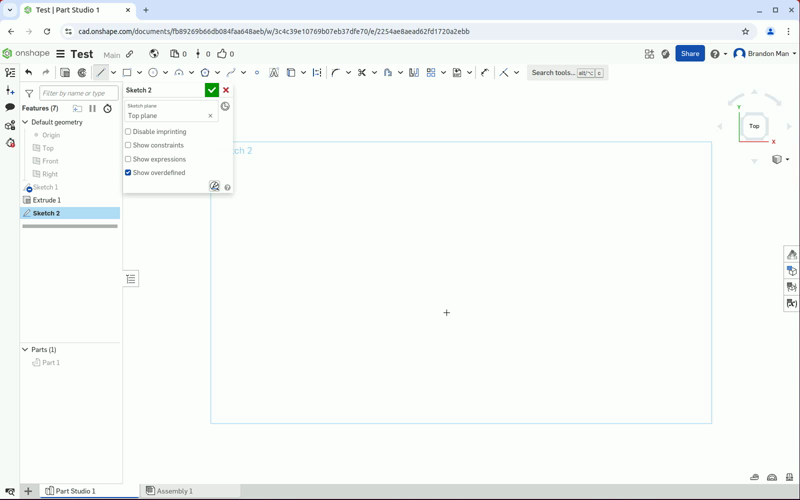
key_up(shift)
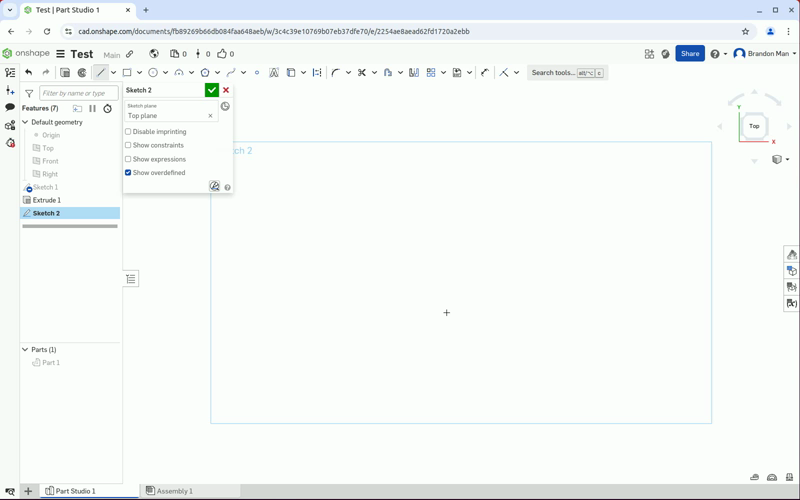
key_down(shift)
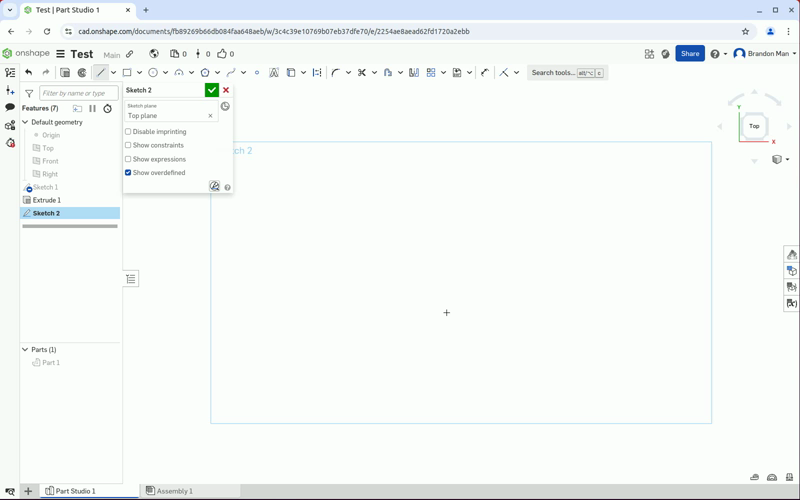
mouse_move(476, 312)
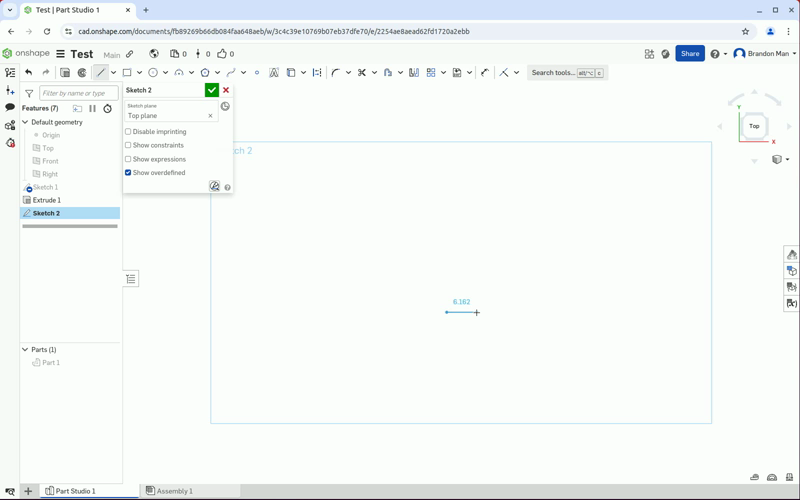
mouse_move(453, 312)
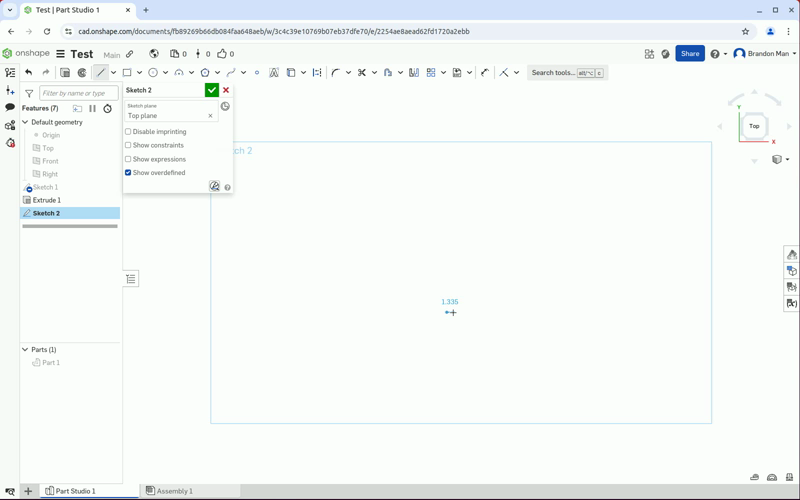
scroll(6)
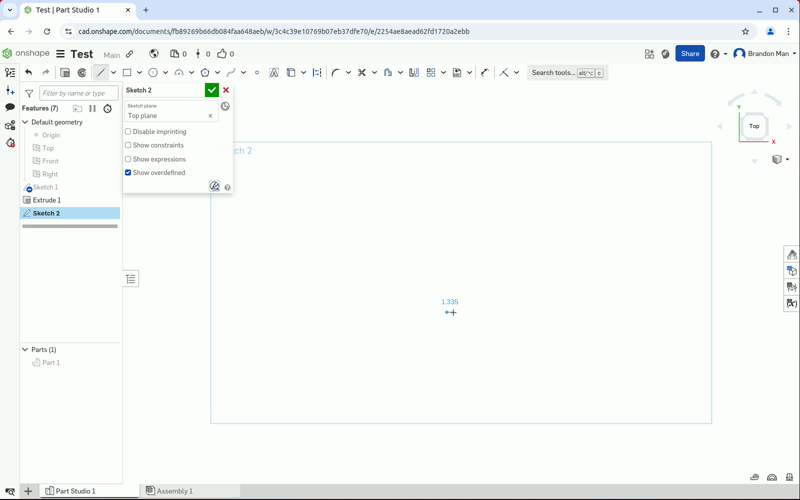
scroll(6)
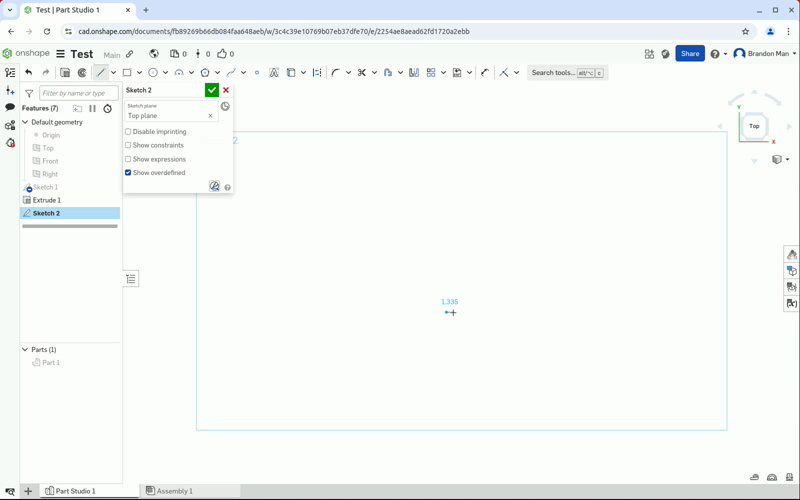
scroll(6)
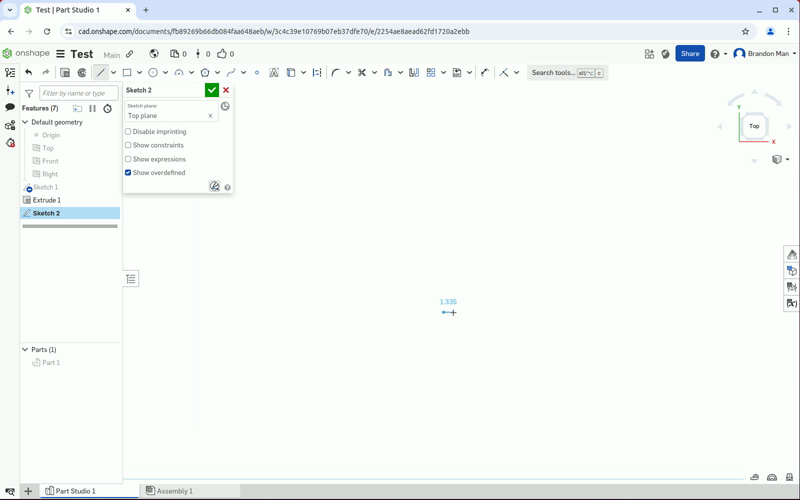
scroll(6)
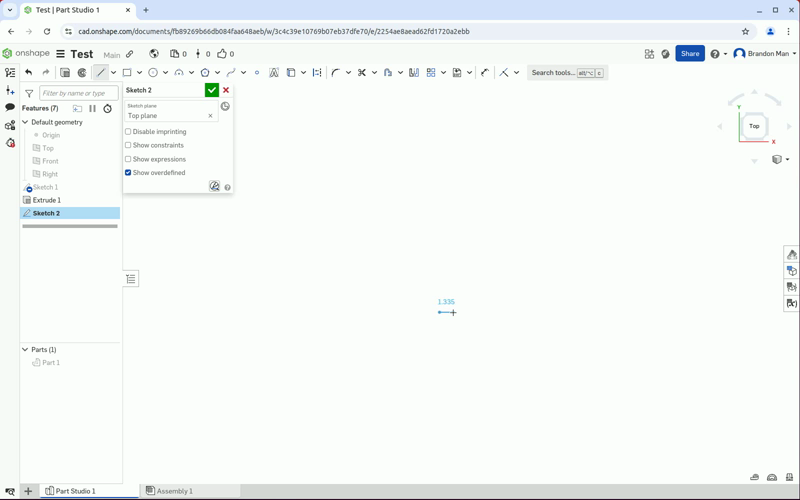
scroll(6)
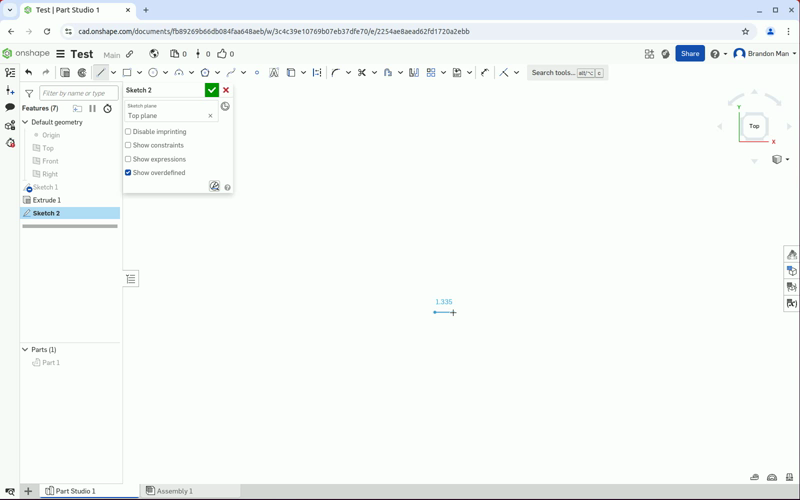
scroll(6)
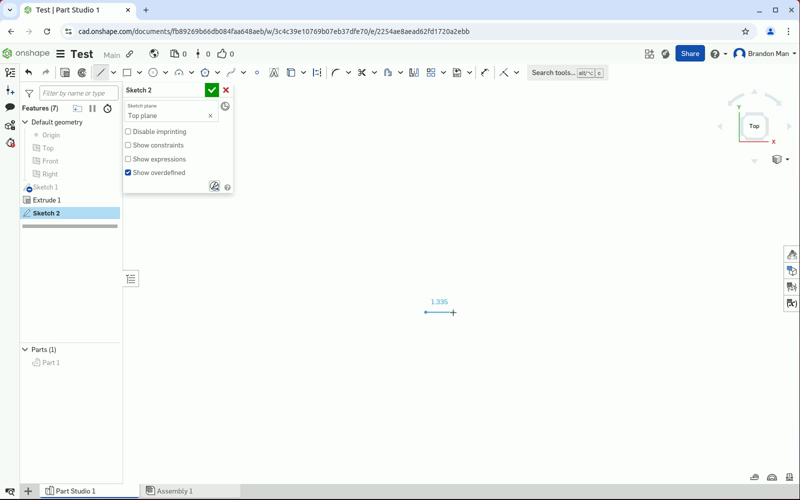
scroll(6)
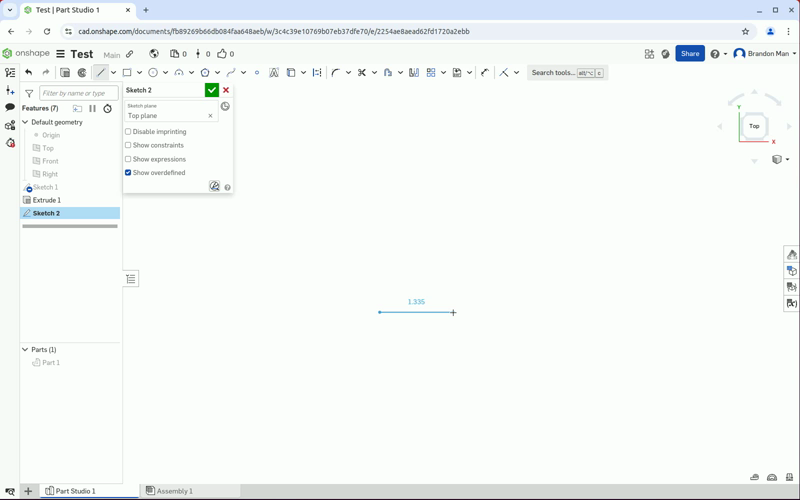
click(453, 312)
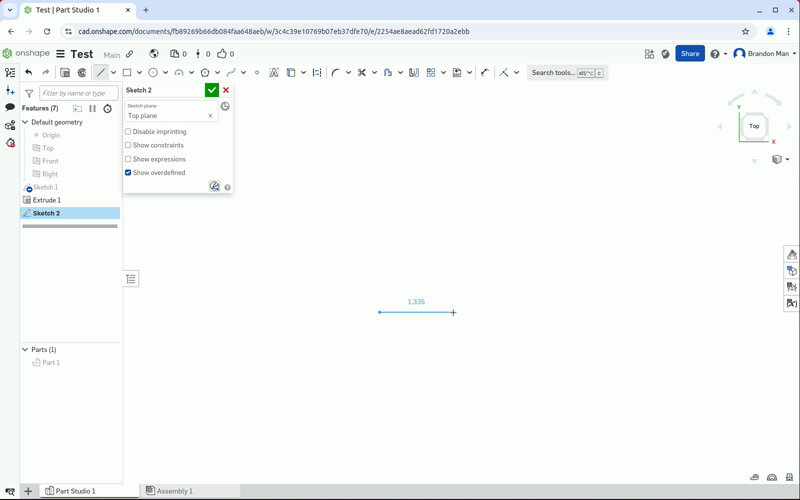
scroll(-6)
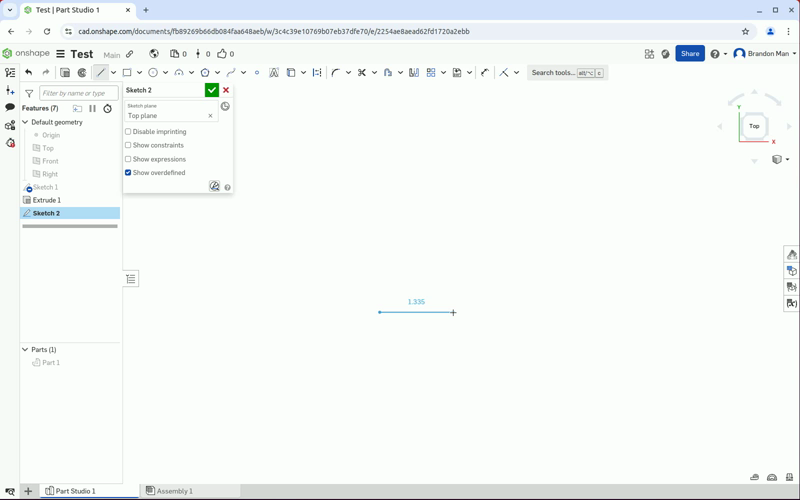
scroll(-6)
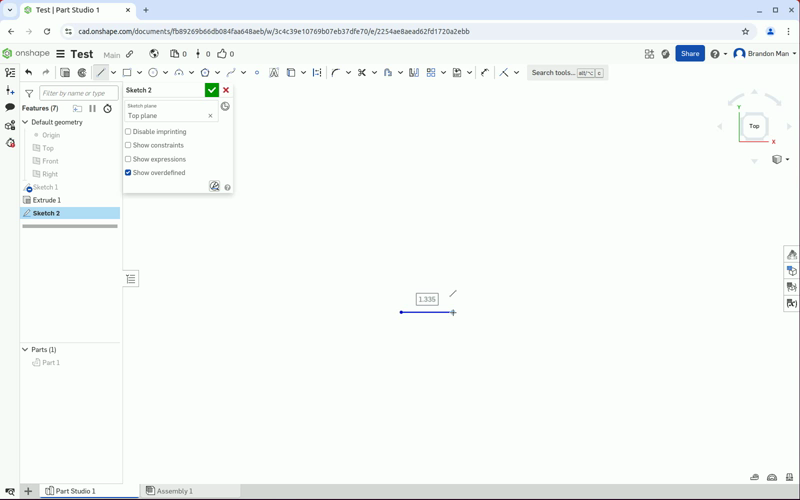
scroll(-6)
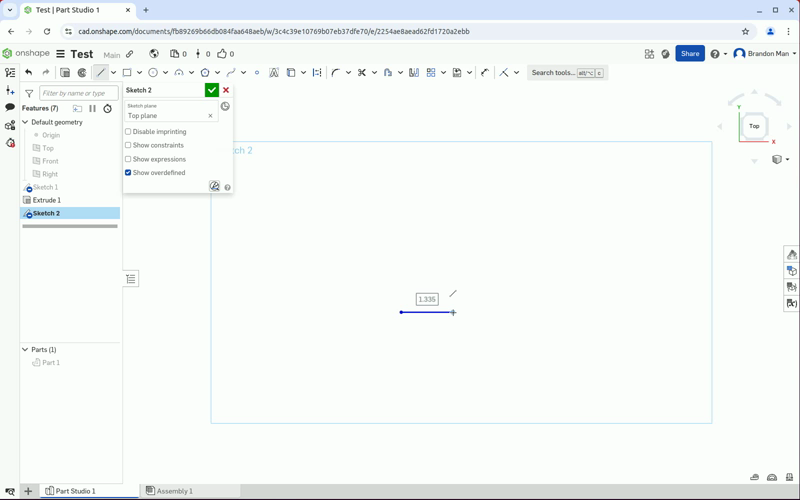
scroll(-6)
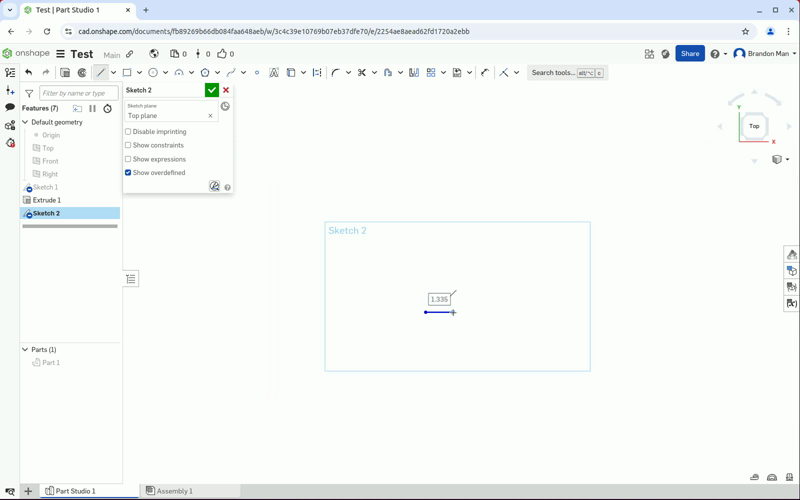
scroll(-6)
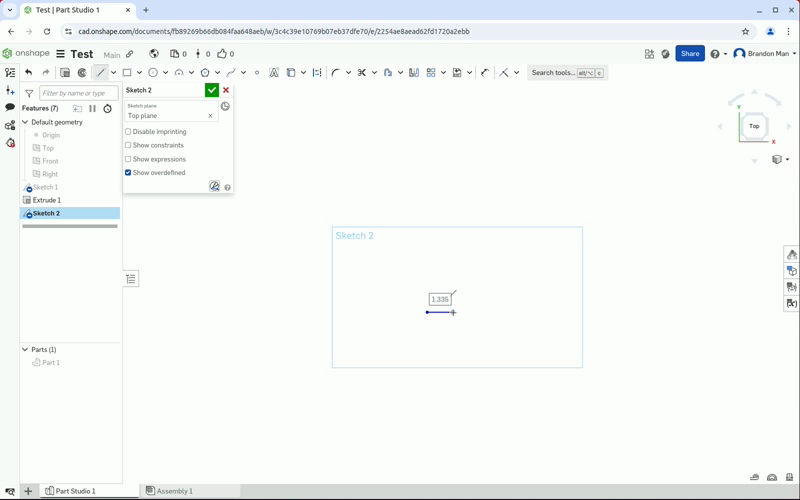
scroll(-6)
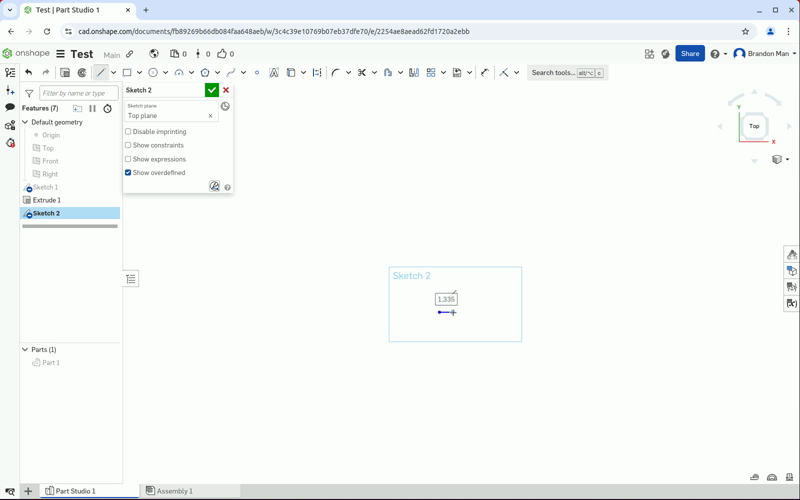
scroll(-6)
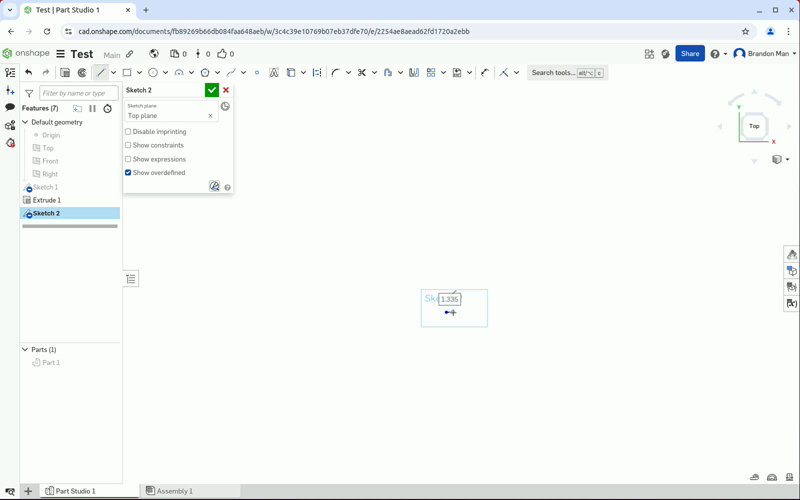
key_up(shift)
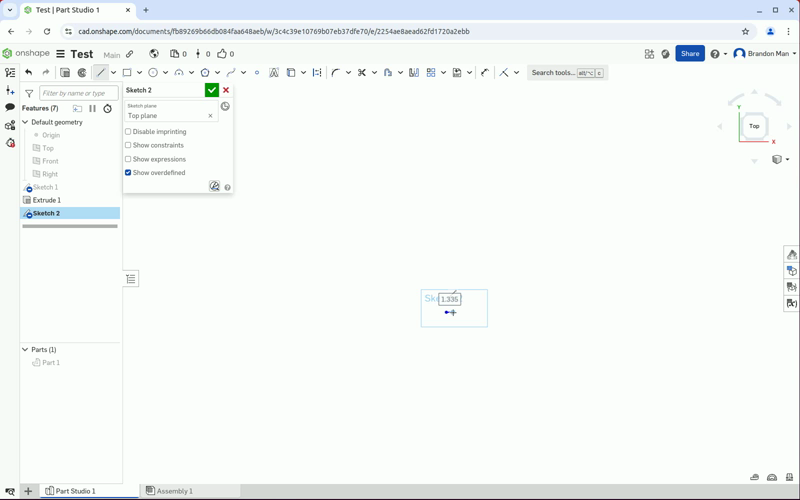
key_down(shift)
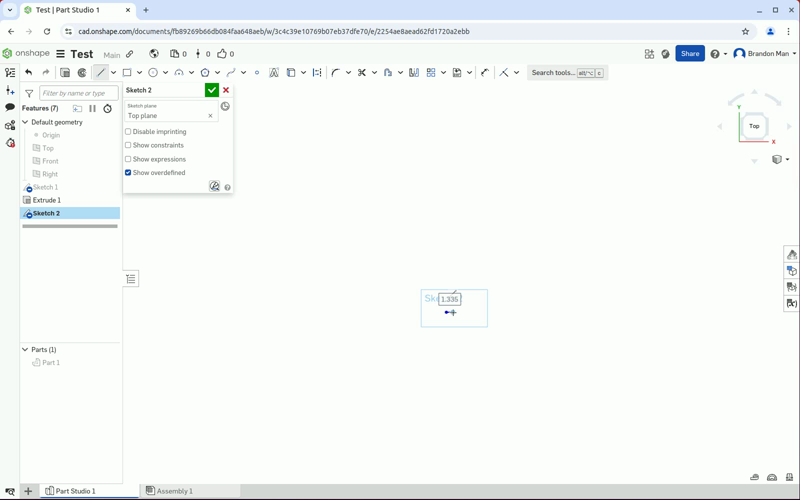
mouse_move(483, 312)
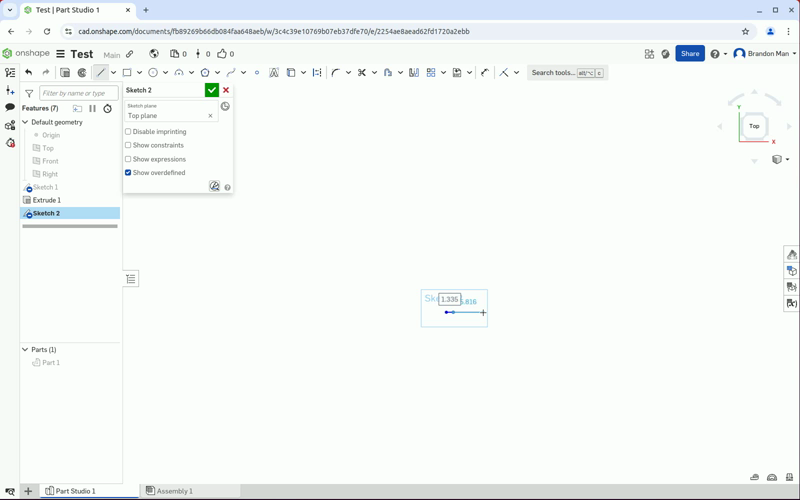
mouse_move(453, 330)
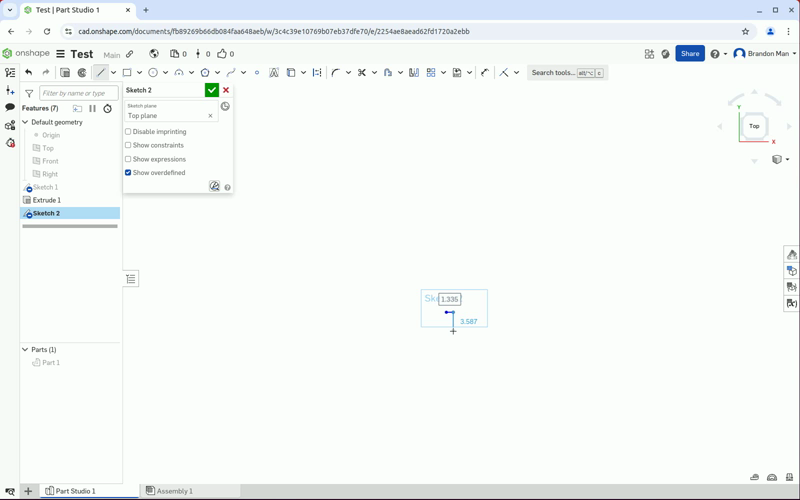
click(453, 330)
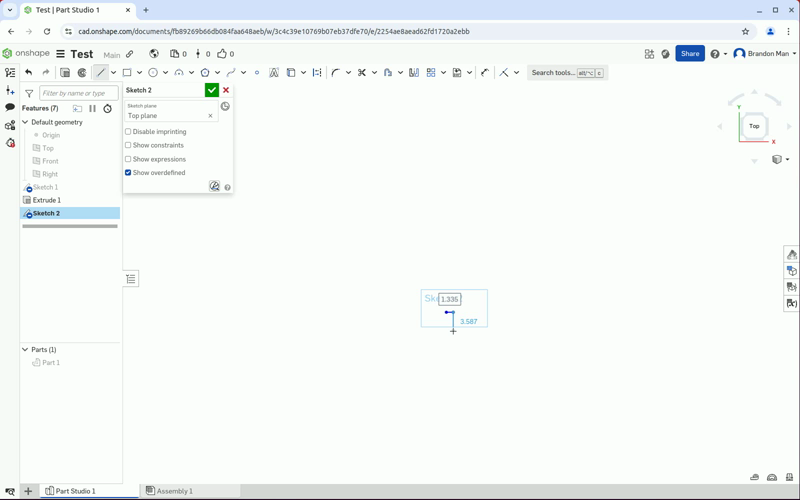
key_up(shift)
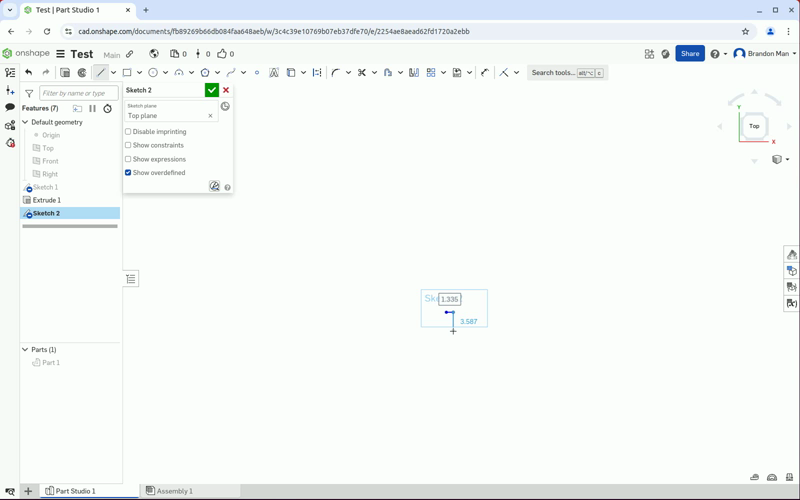
key_down(shift)
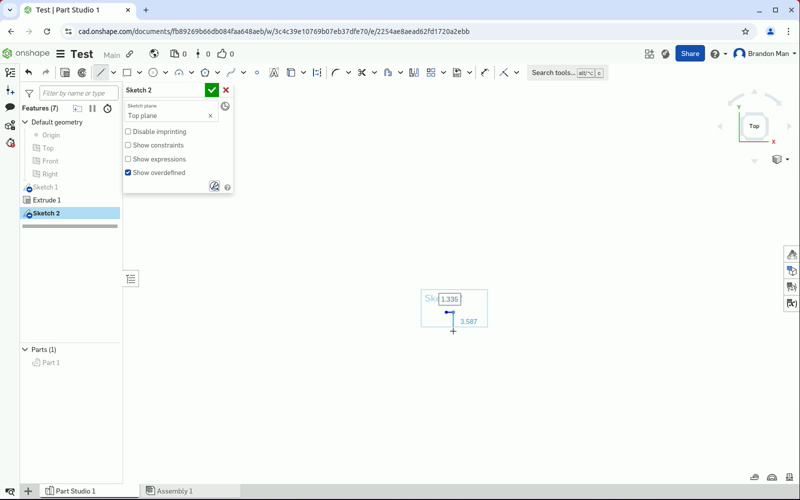
mouse_move(483, 330)
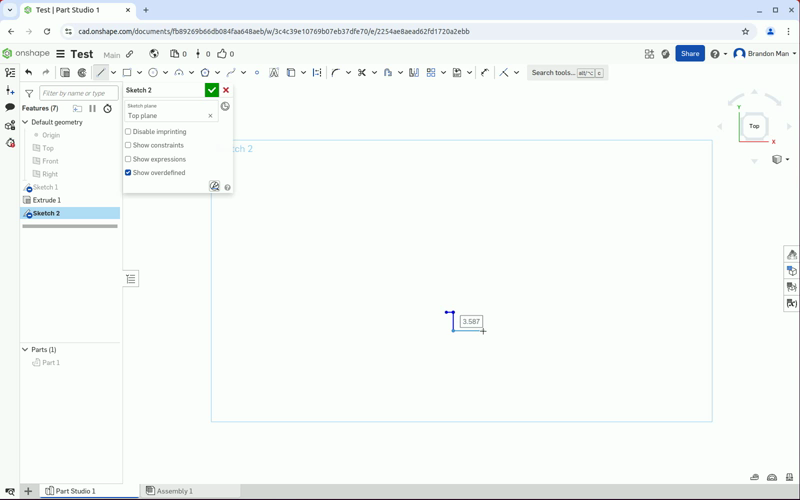
mouse_move(467, 330)
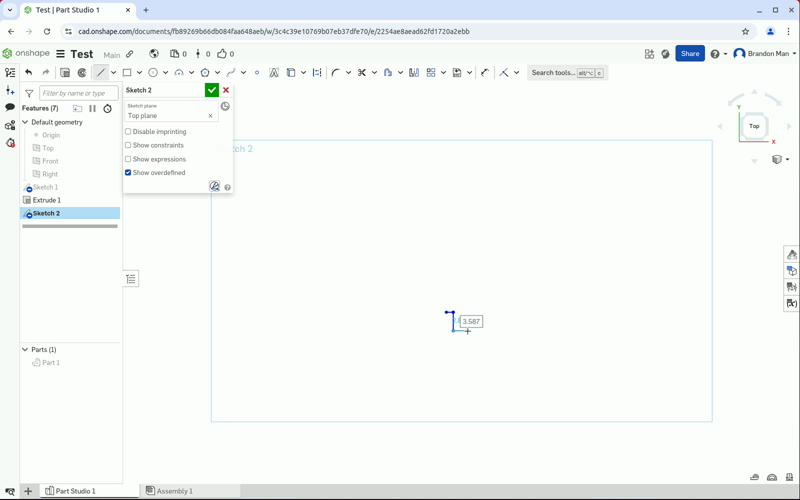
click(467, 330)
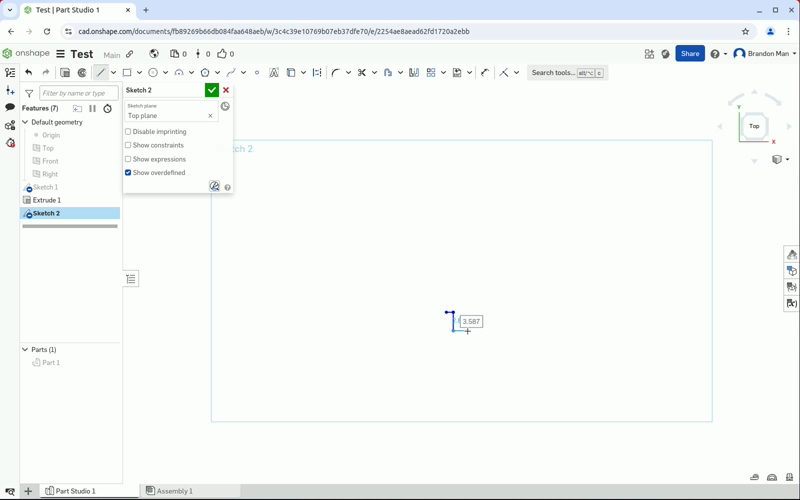
key_up(shift)
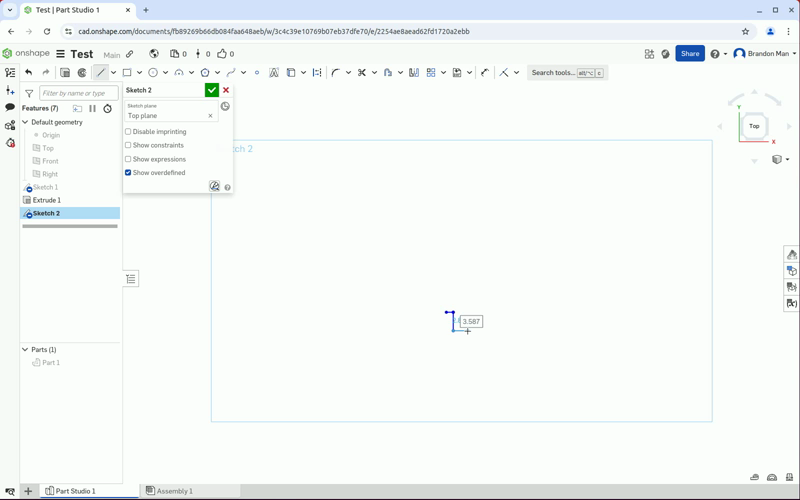
key_down(shift)
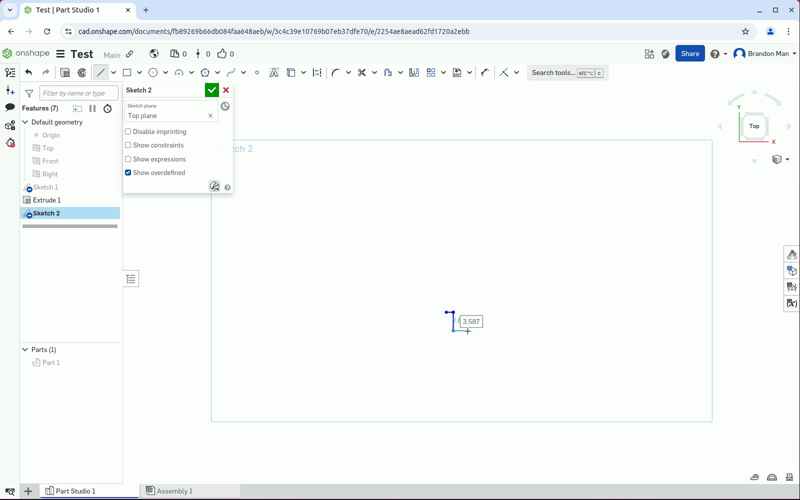
mouse_move(497, 330)
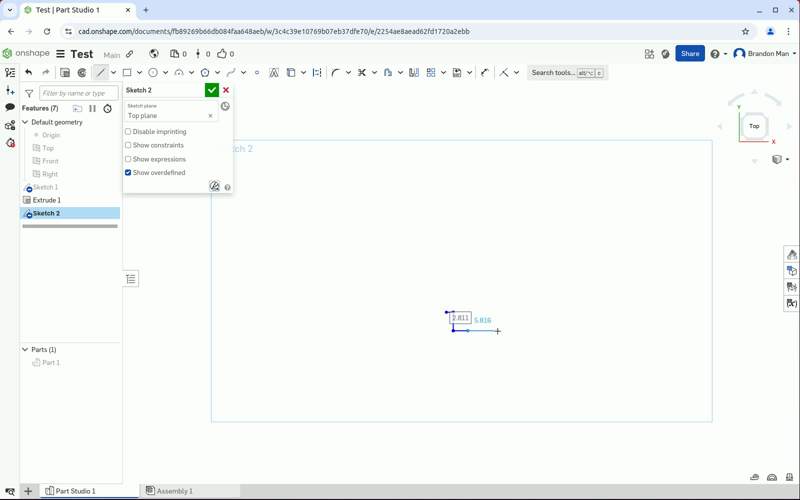
mouse_move(467, 312)
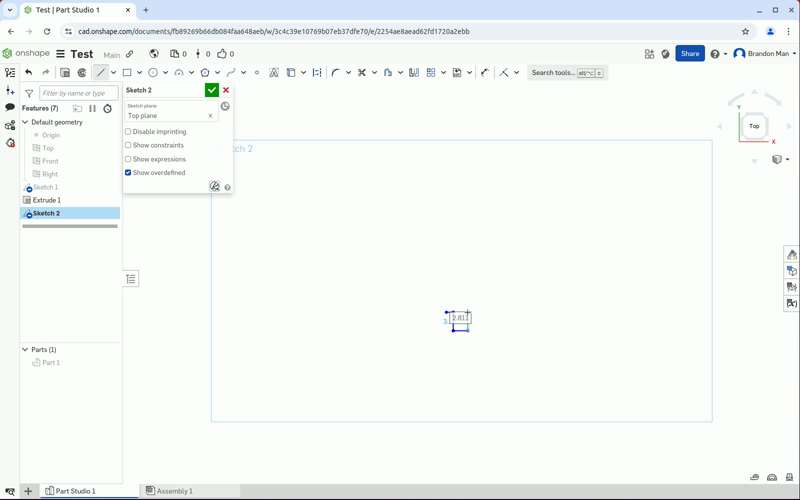
click(467, 312)
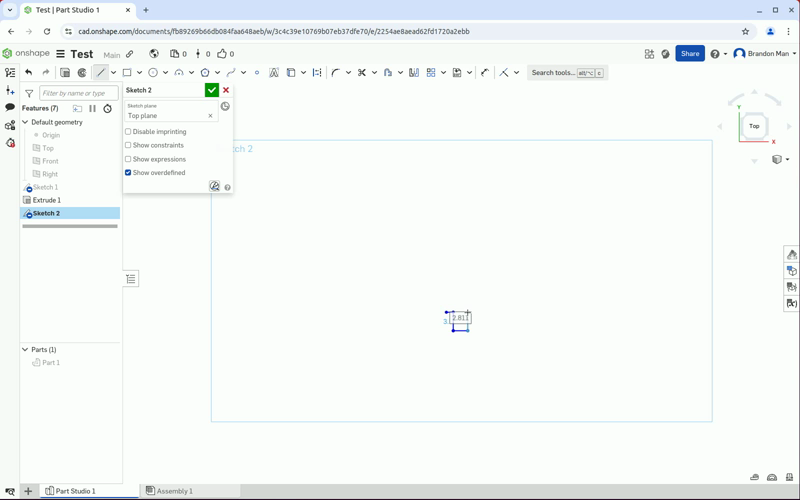
key_up(shift)
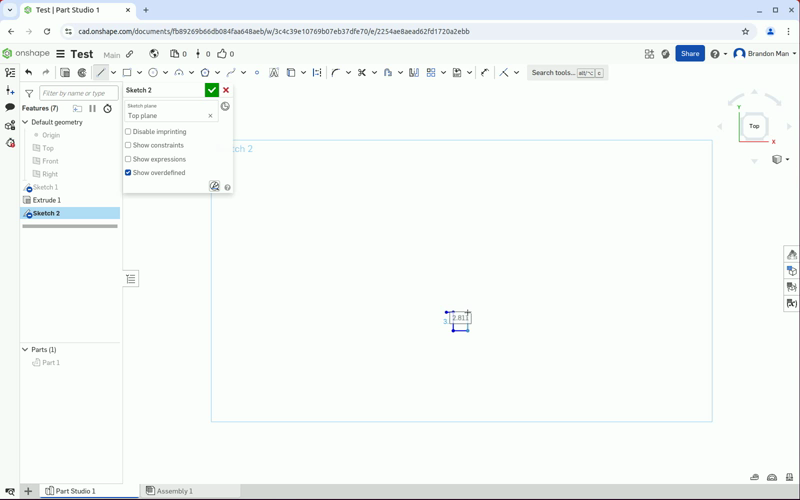
key_down(shift)
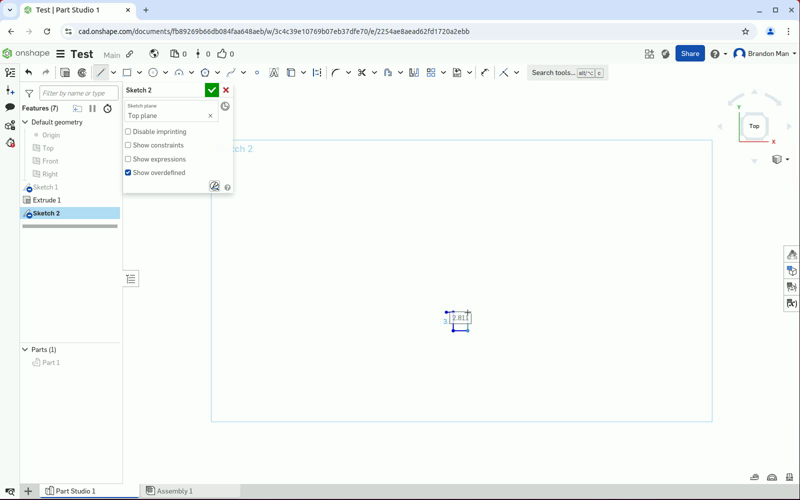
mouse_move(497, 312)
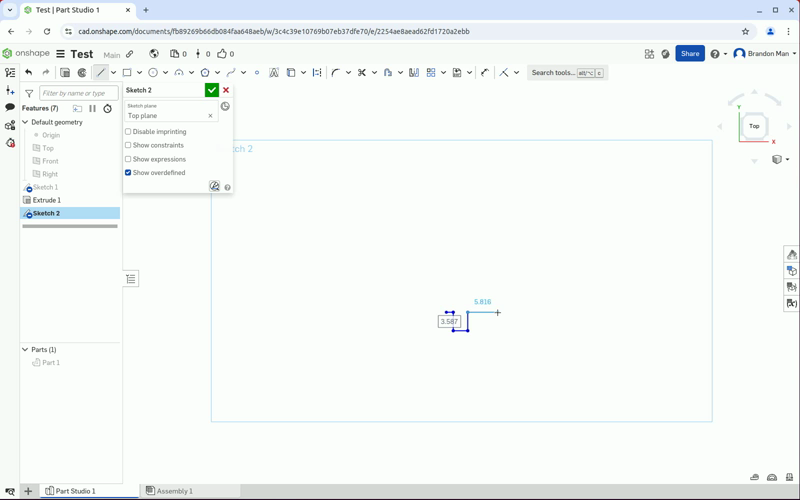
mouse_move(474, 312)
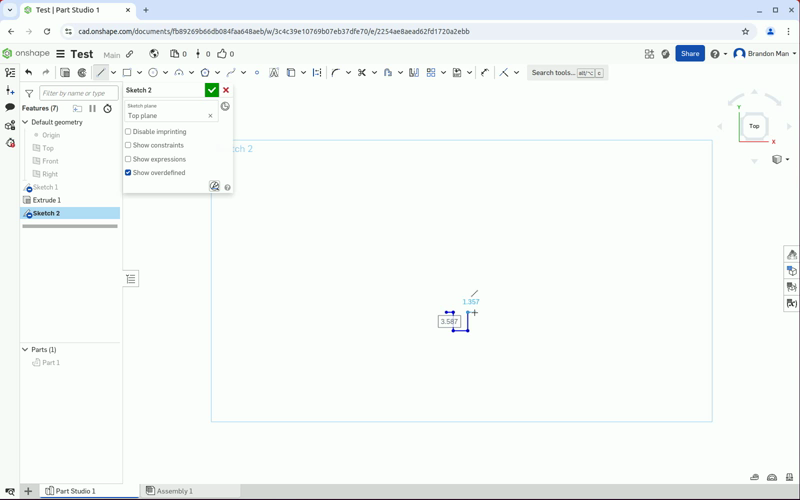
scroll(6)
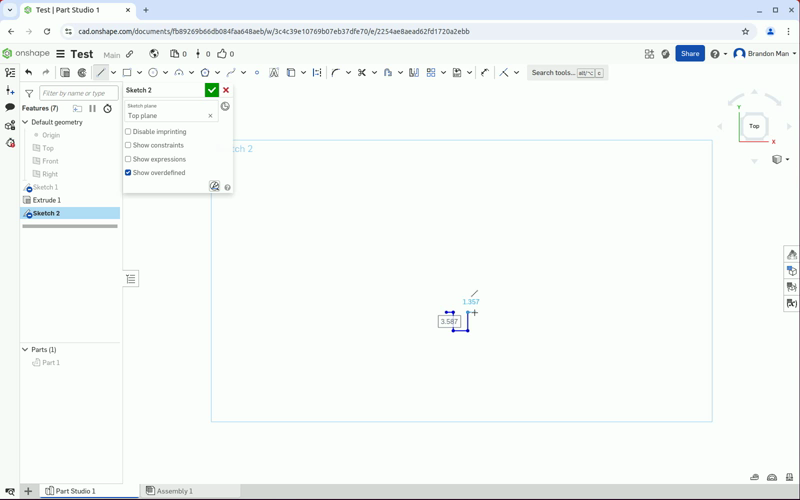
scroll(6)
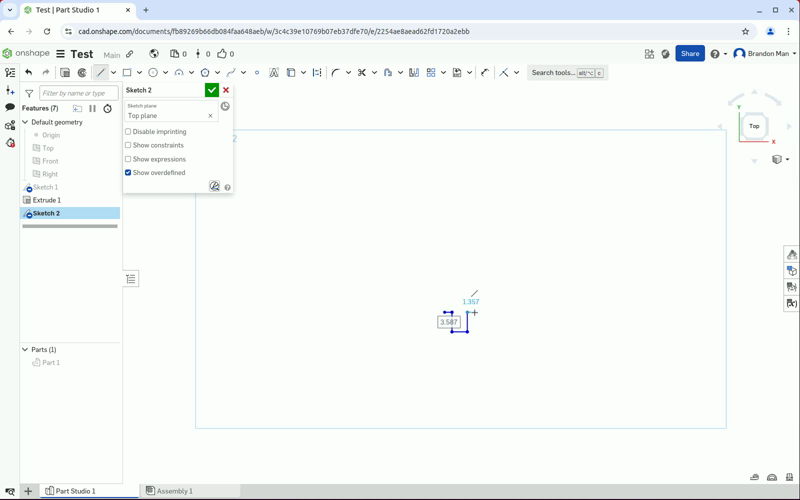
scroll(6)
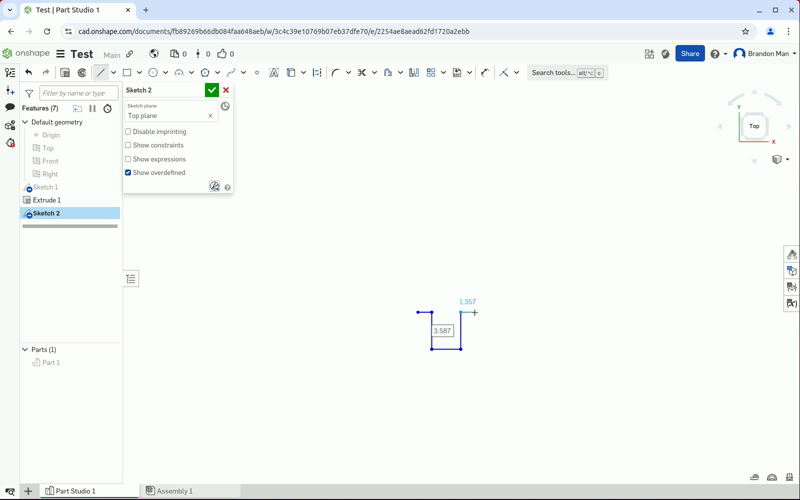
scroll(6)
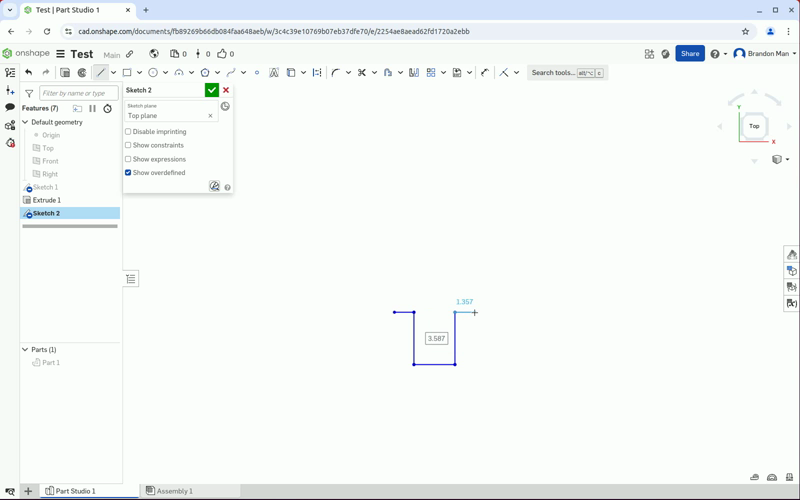
scroll(6)
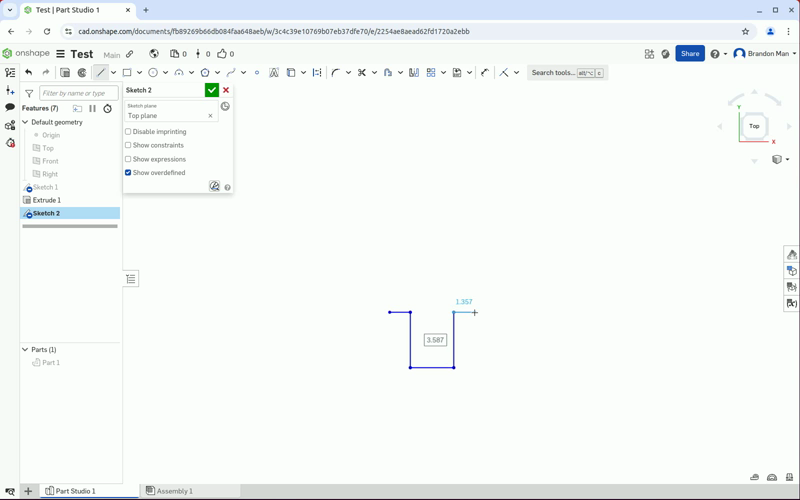
scroll(6)
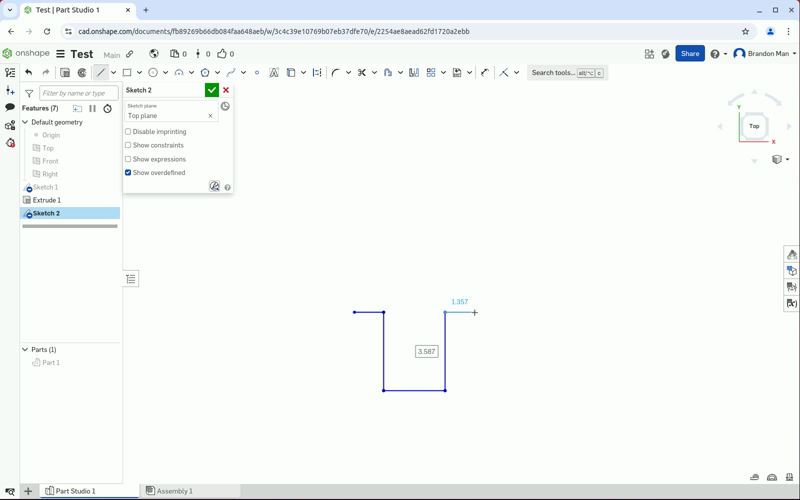
scroll(6)
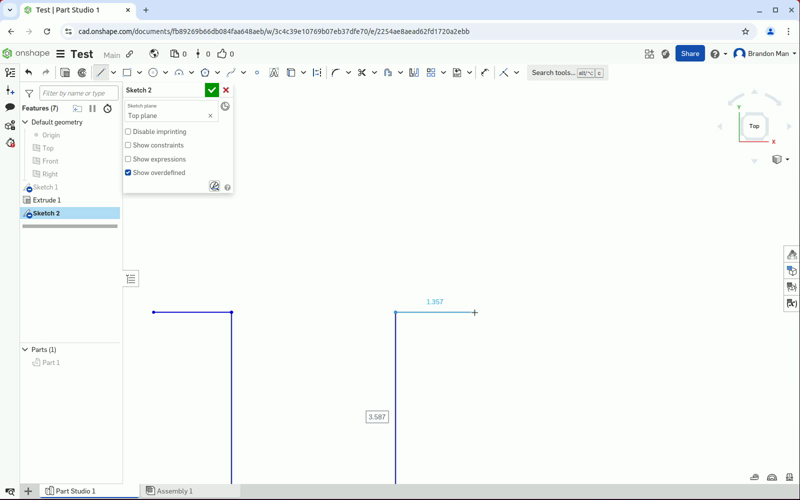
click(474, 312)
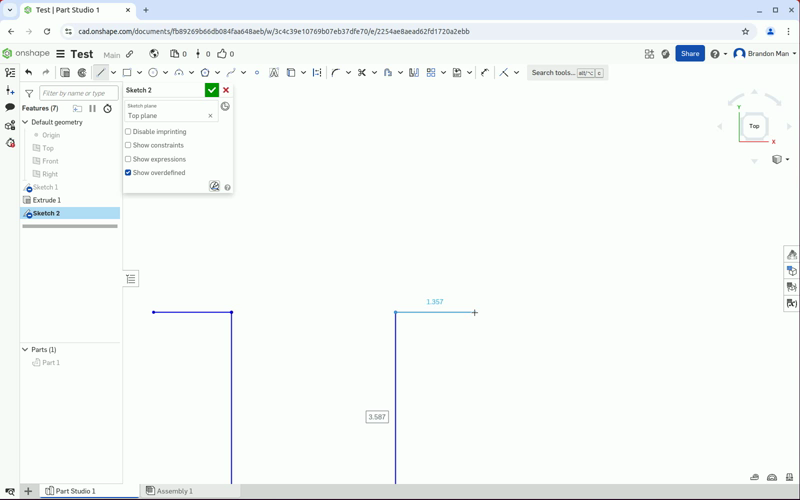
scroll(-6)
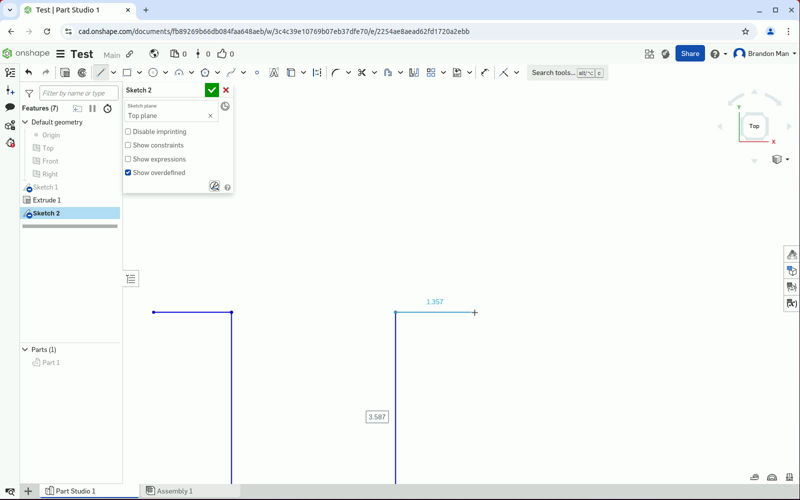
scroll(-6)
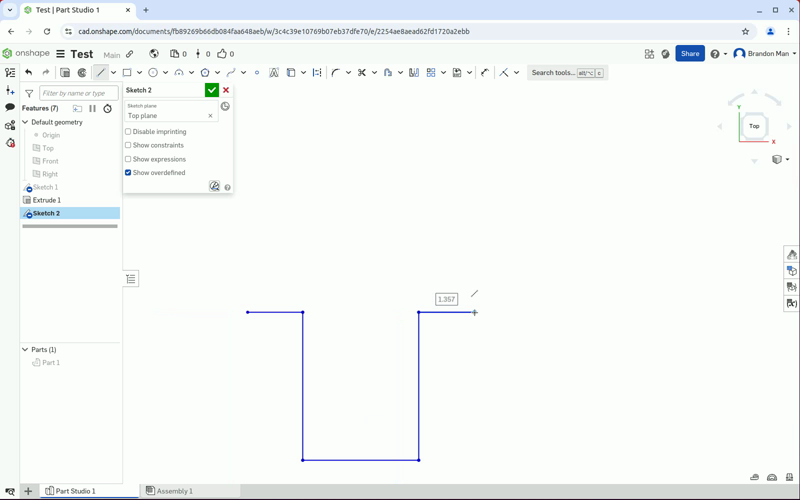
scroll(-6)
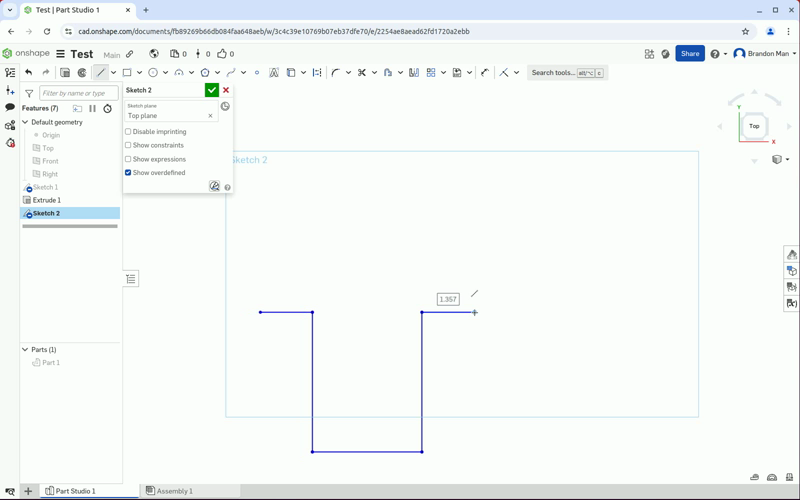
scroll(-6)
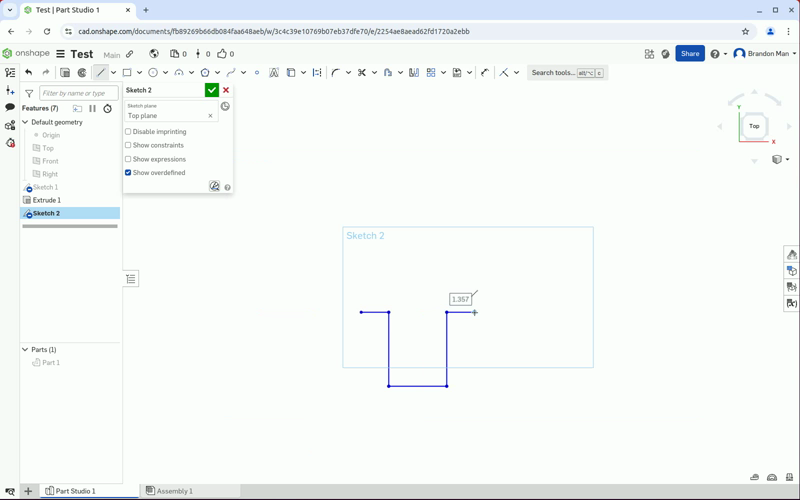
scroll(-6)
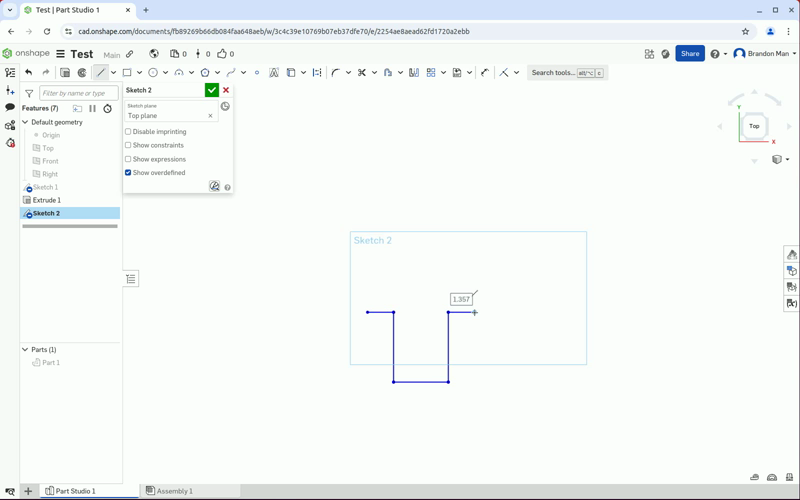
scroll(-6)
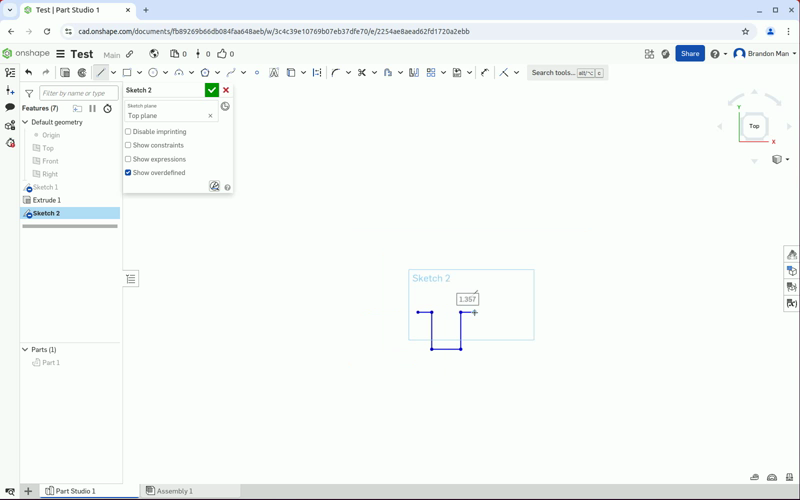
scroll(-6)
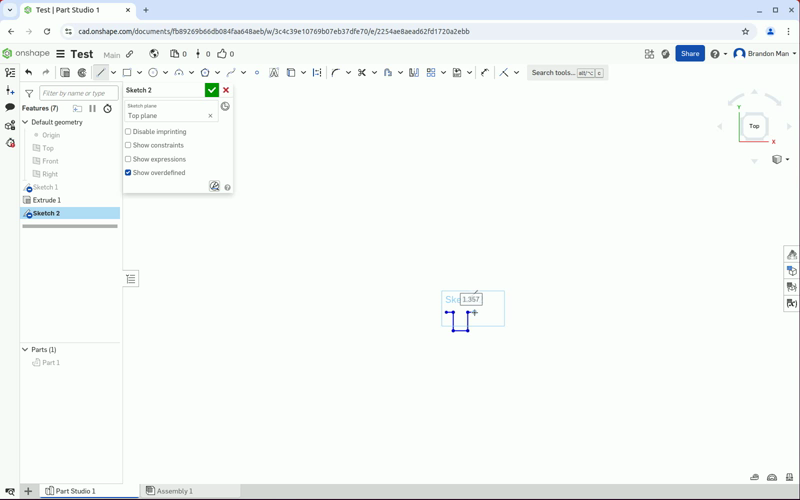
key_up(shift)
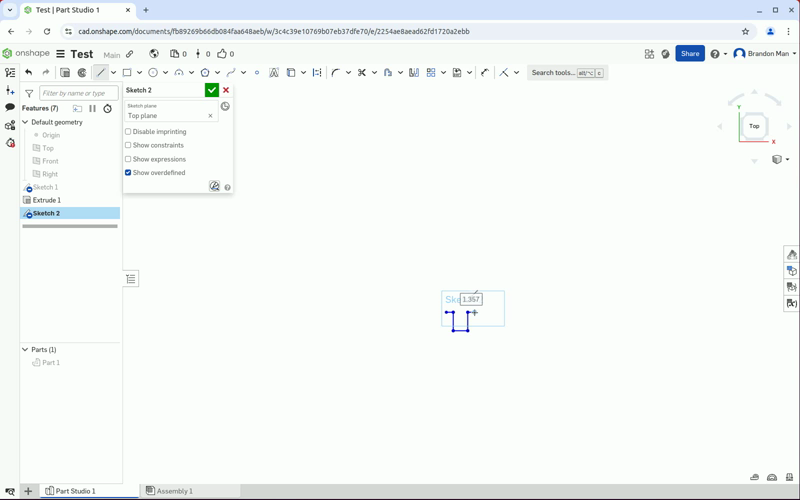
key_down(shift)
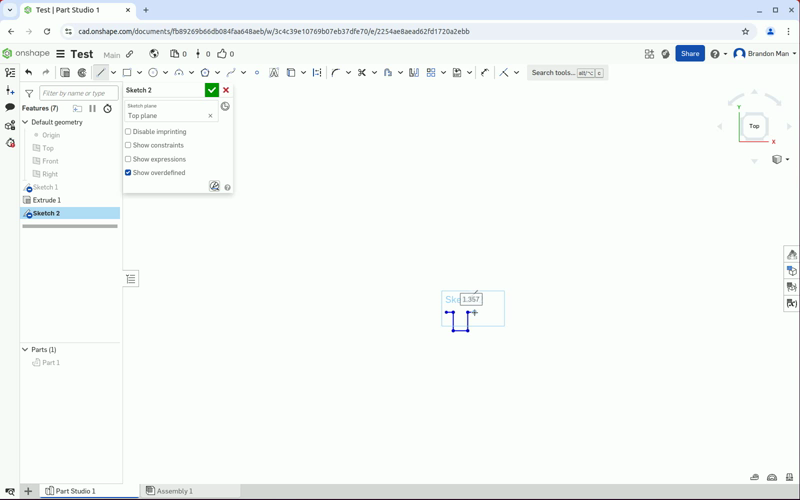
mouse_move(504, 312)
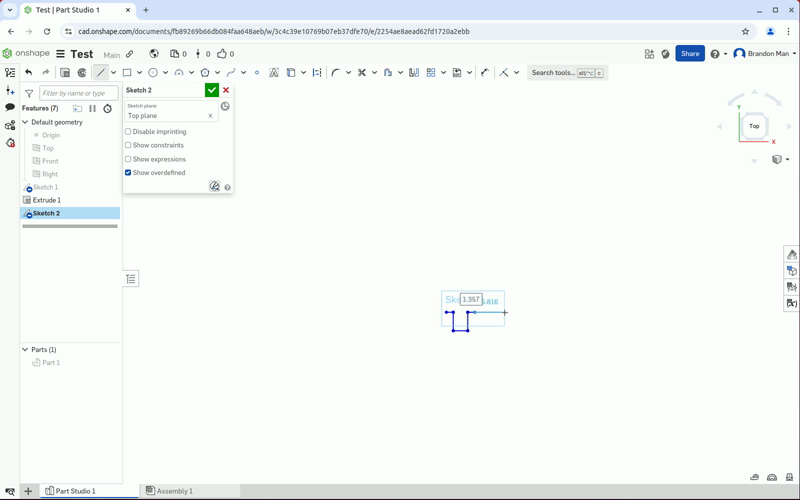
mouse_move(474, 305)
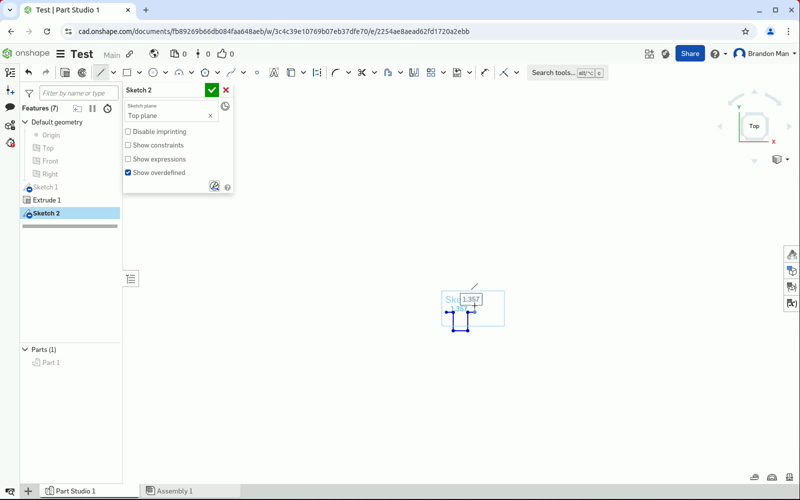
scroll(6)
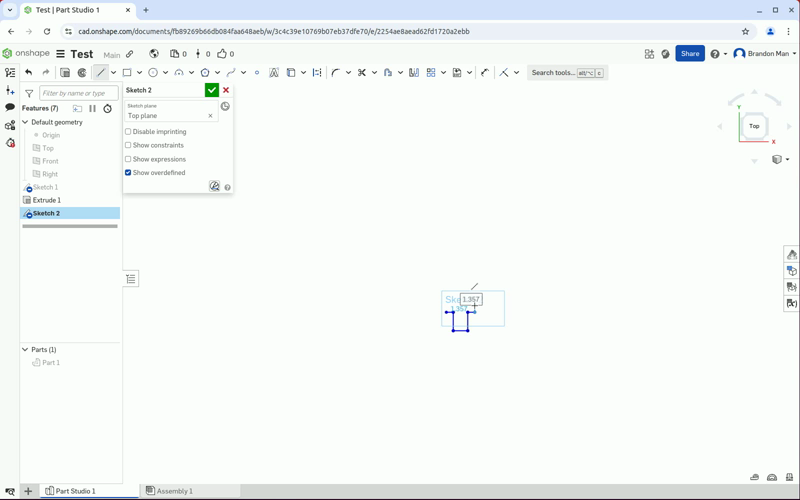
scroll(6)
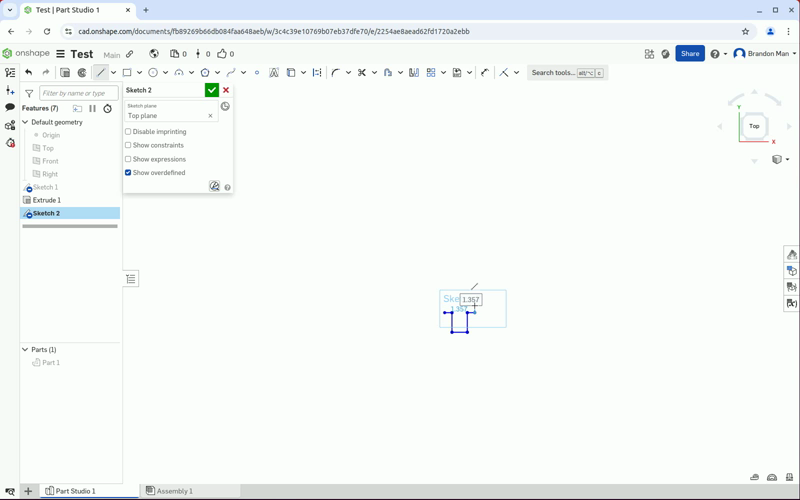
scroll(6)
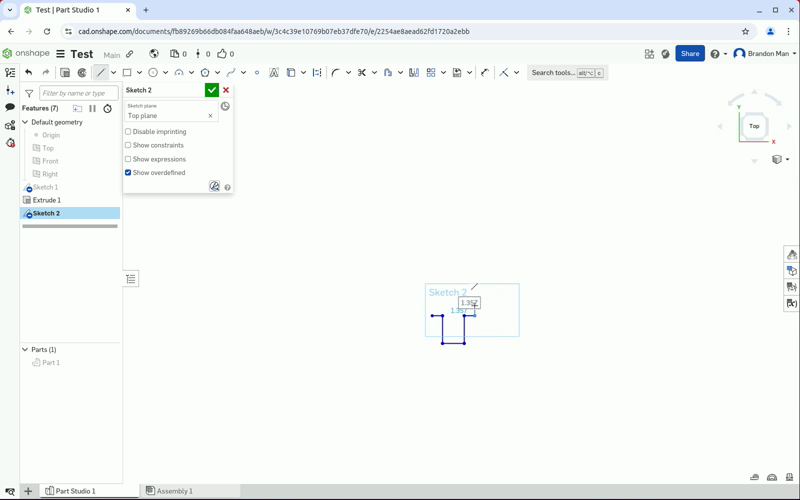
scroll(6)
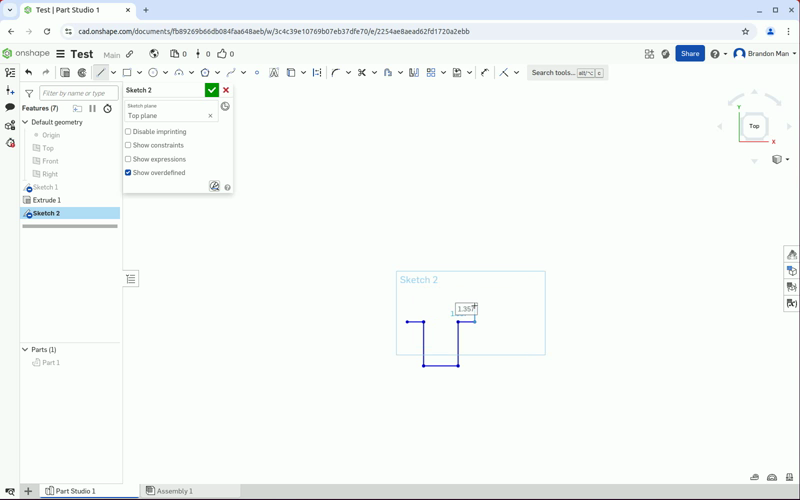
scroll(6)
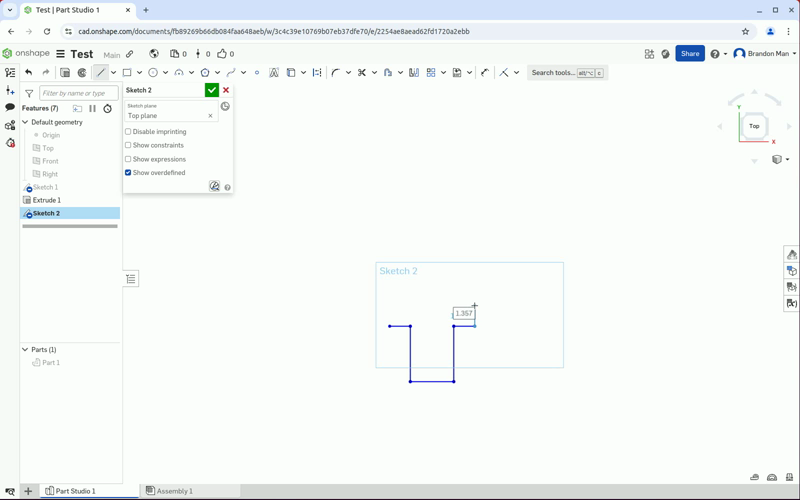
scroll(6)
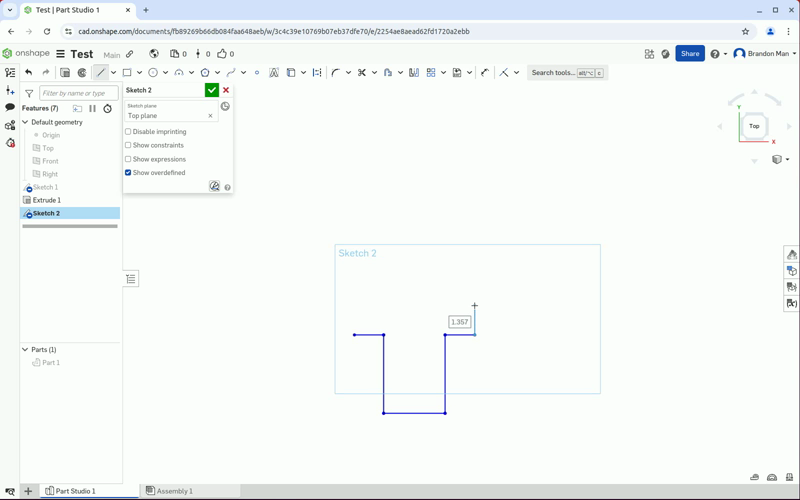
scroll(6)
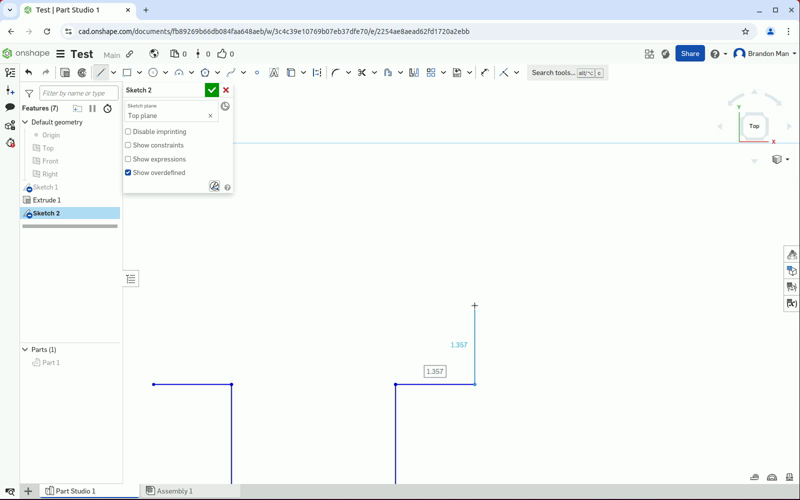
click(474, 305)
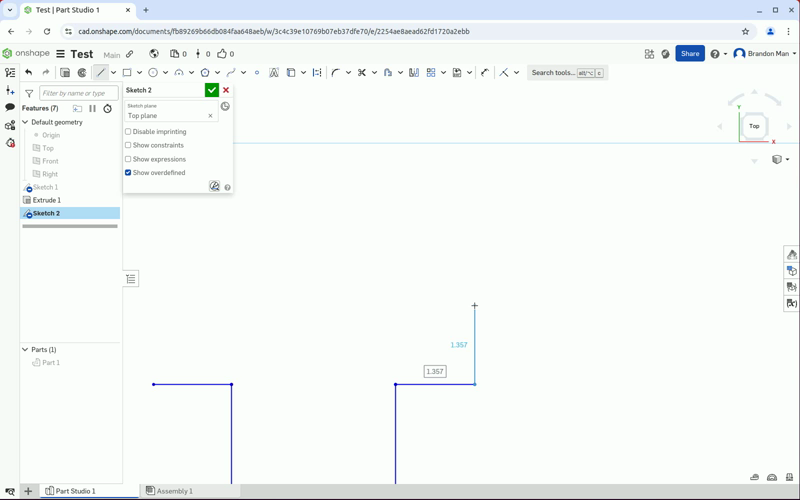
scroll(-6)
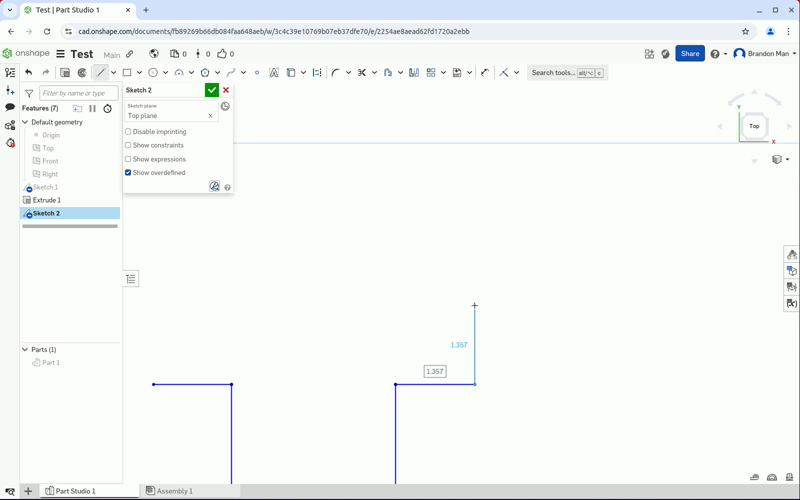
scroll(-6)
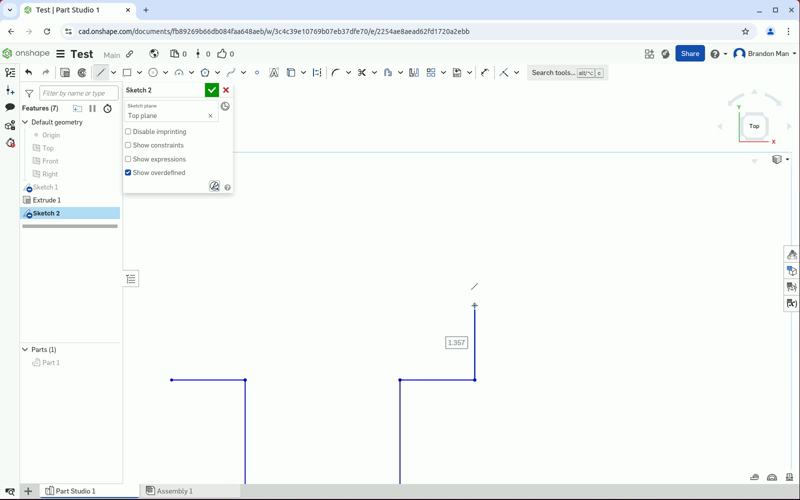
scroll(-6)
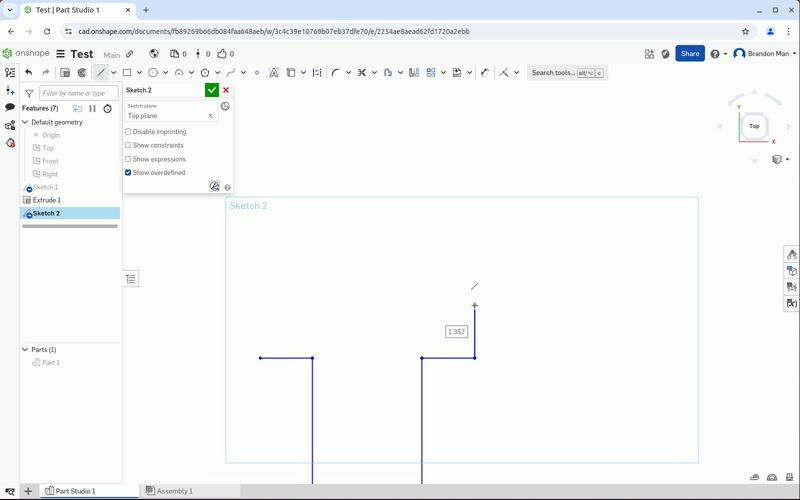
scroll(-6)
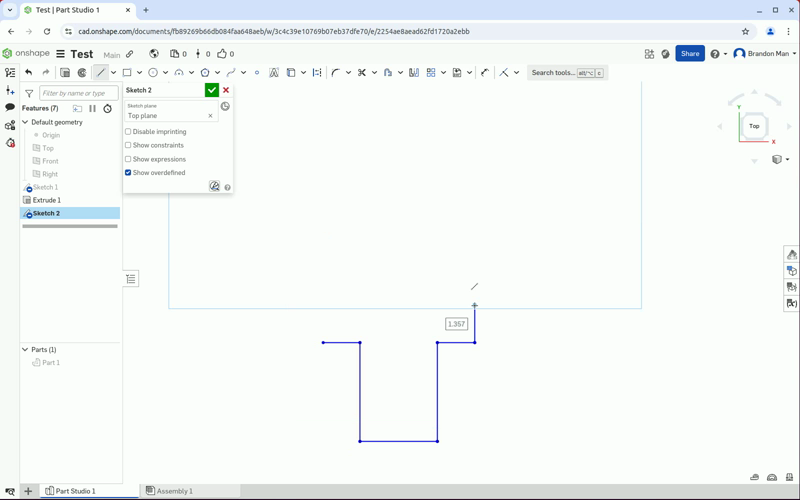
scroll(-6)
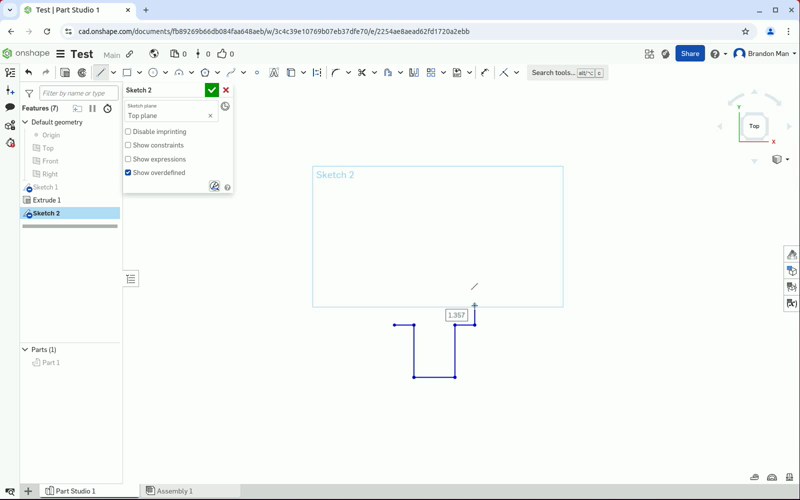
scroll(-6)
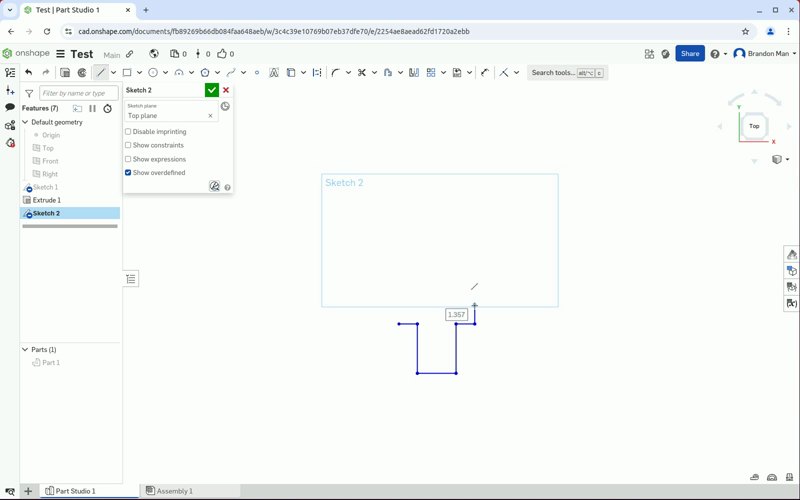
scroll(-6)
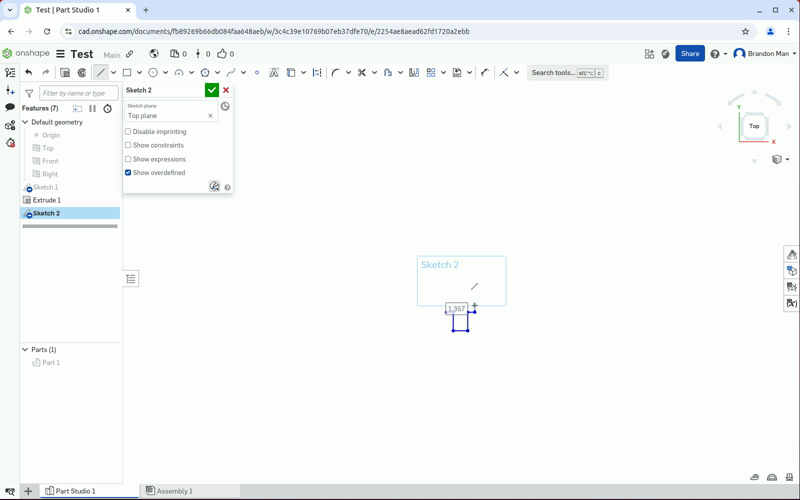
key_up(shift)
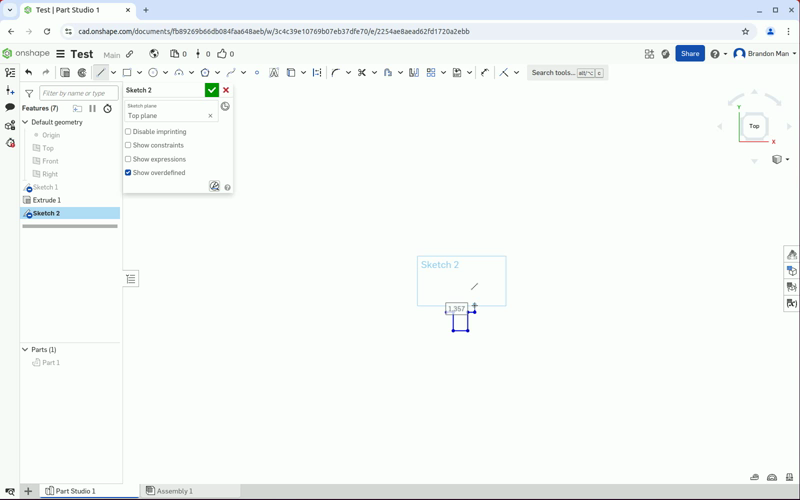
key_down(shift)
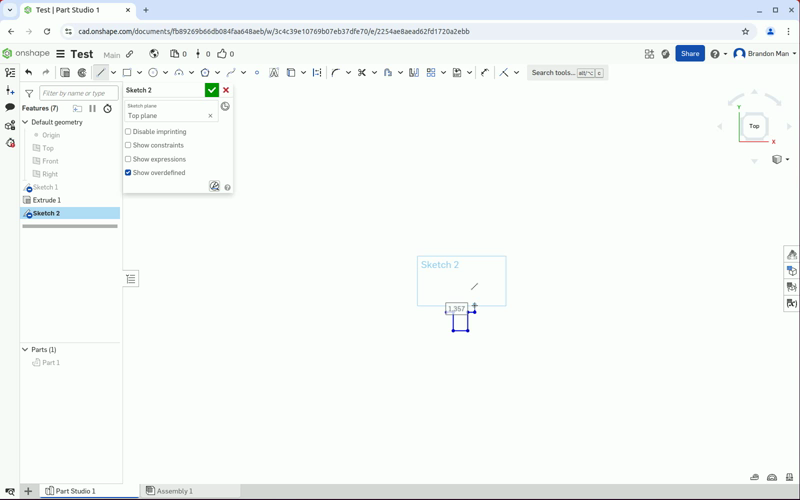
mouse_move(504, 305)
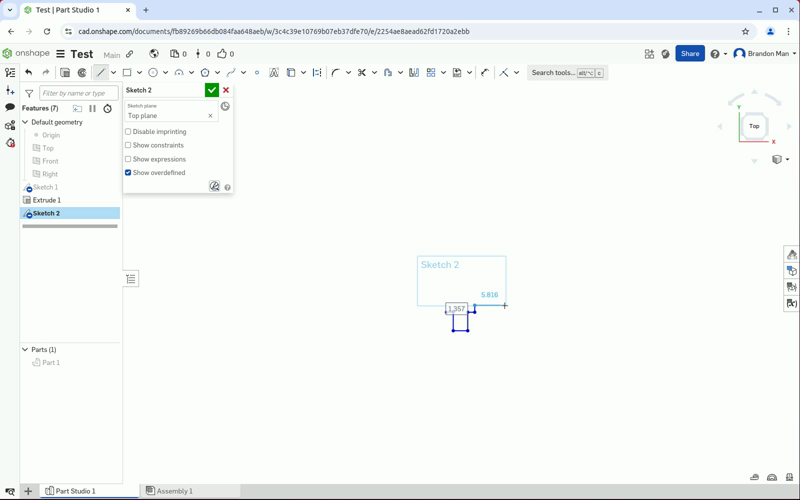
mouse_move(446, 305)
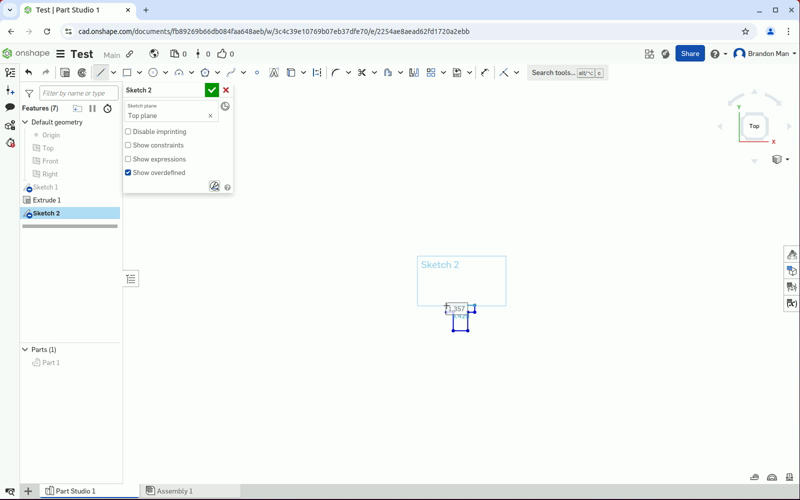
click(446, 305)
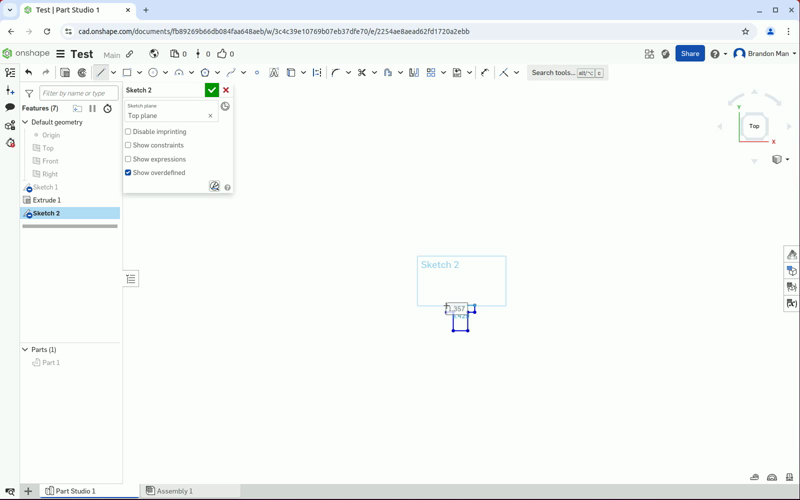
key_up(shift)
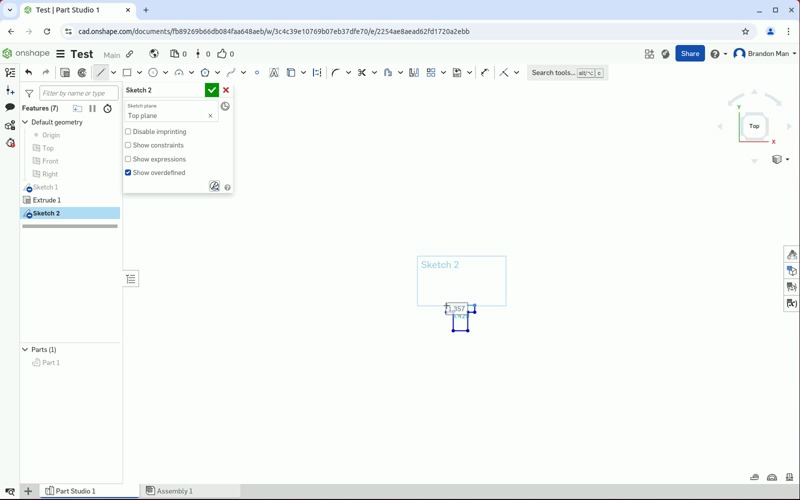
mouse_move(476, 305)
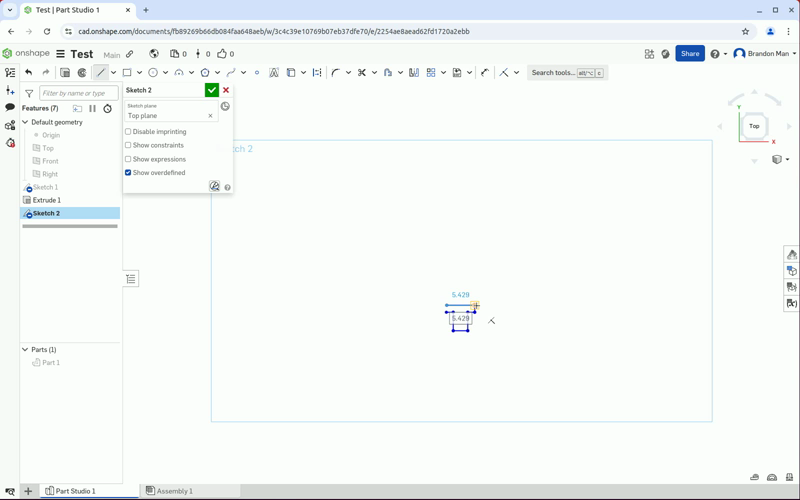
key_down(shift)
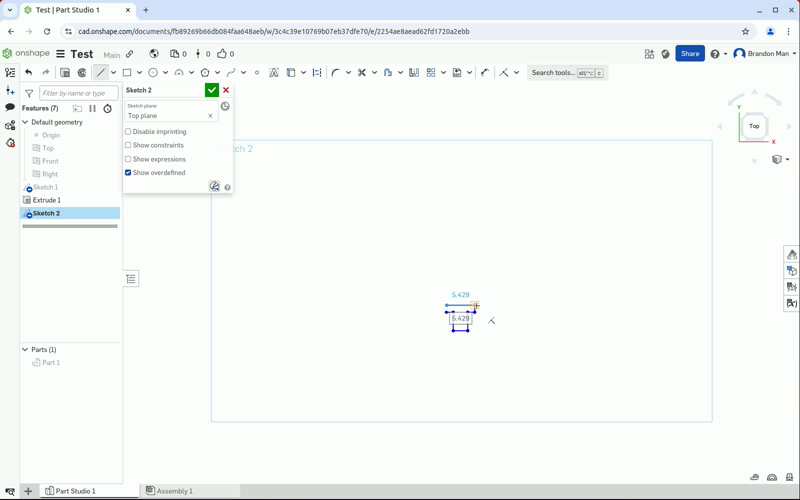
mouse_move(446, 312)
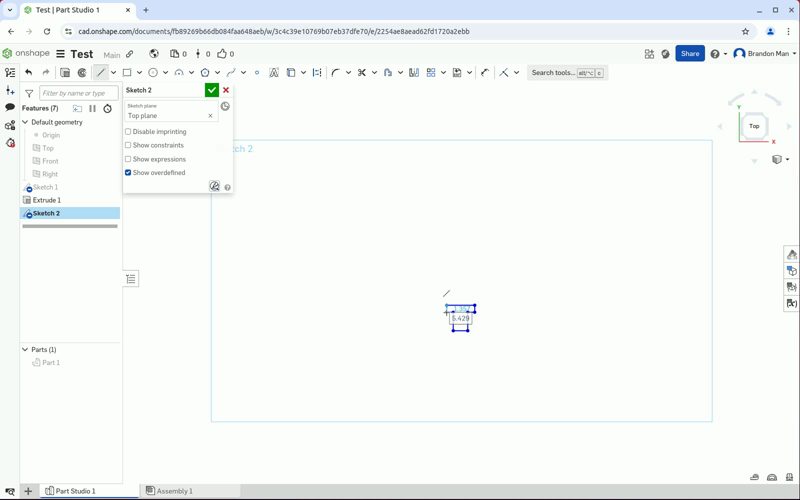
scroll(6)
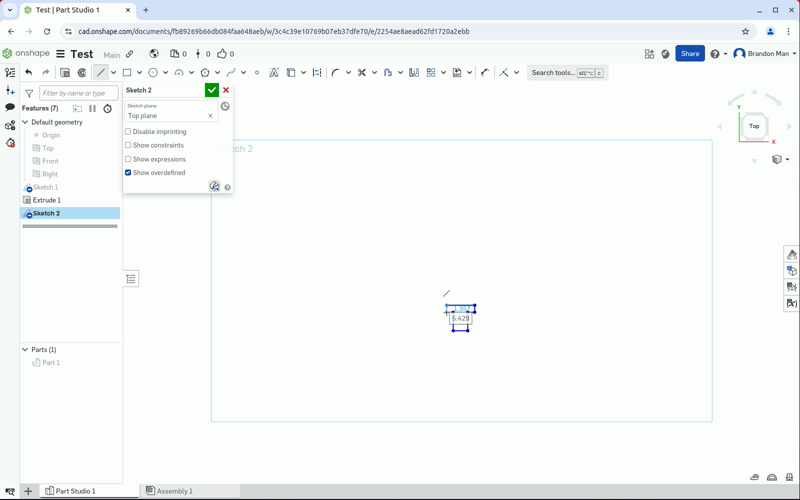
scroll(6)
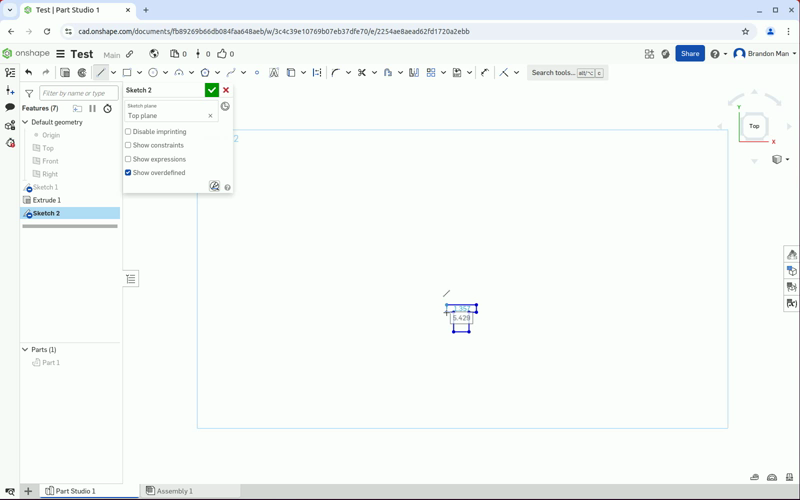
scroll(6)
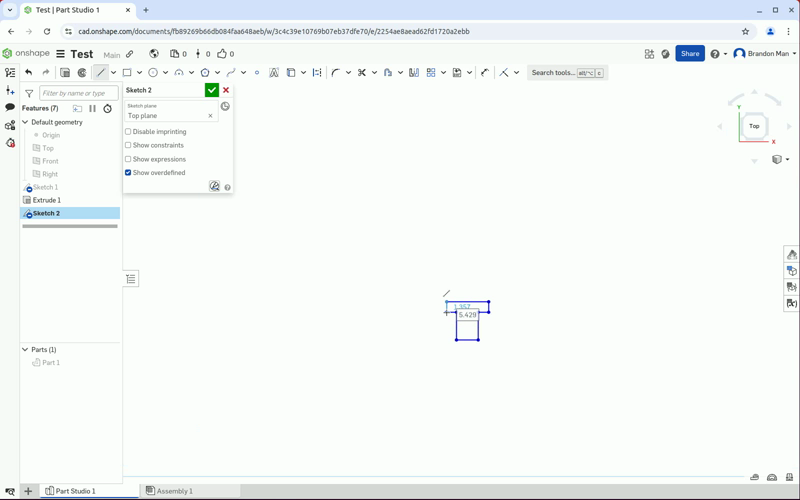
scroll(6)
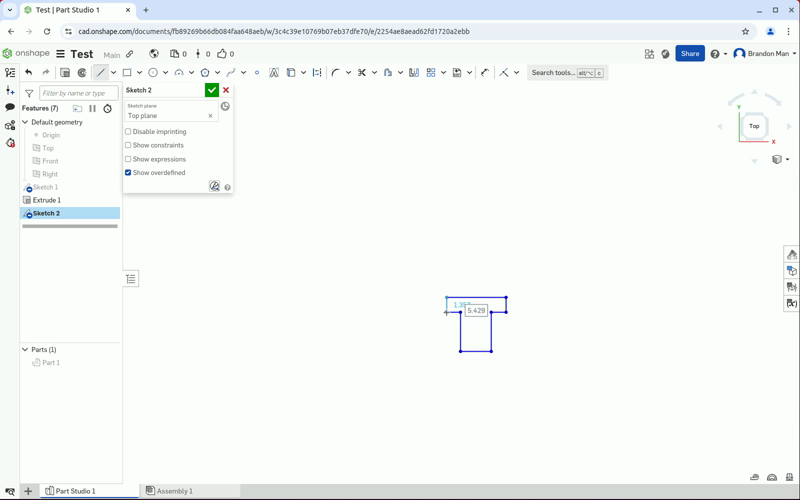
scroll(6)
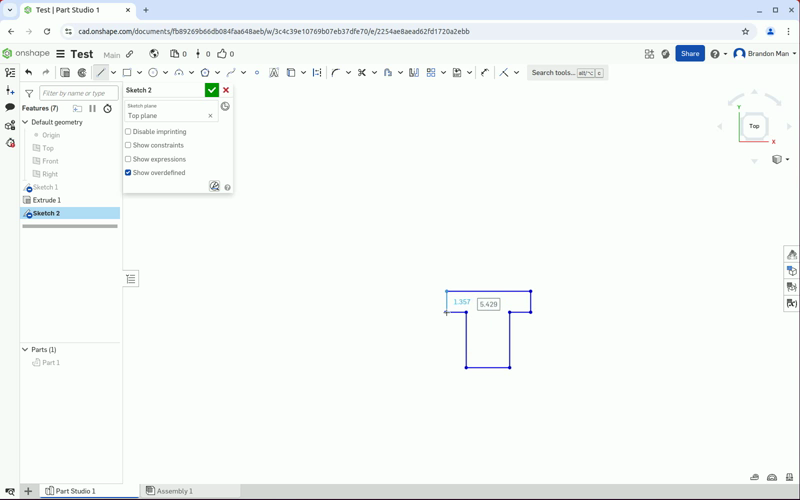
scroll(6)
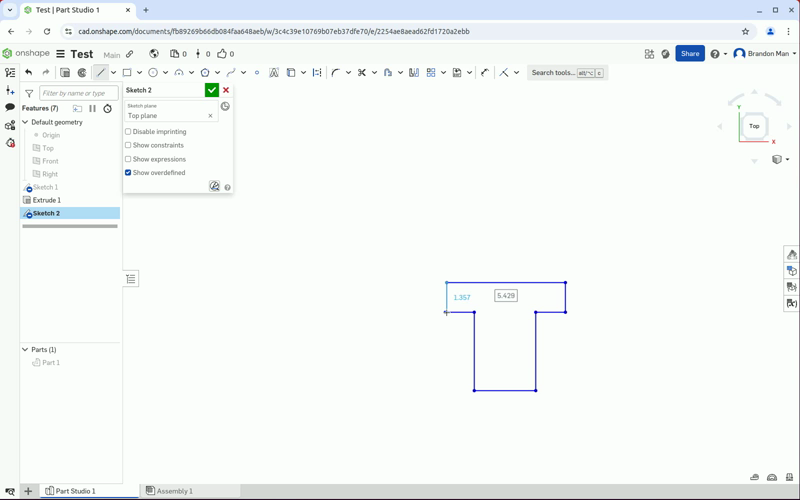
scroll(6)
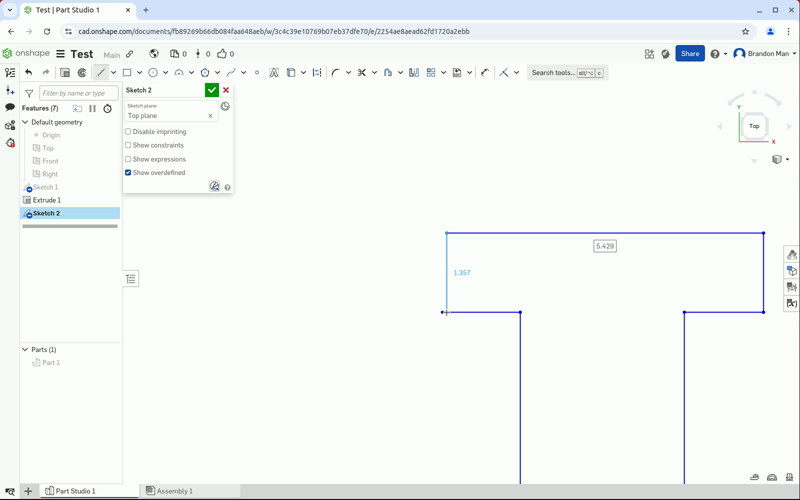
key_up(shift)
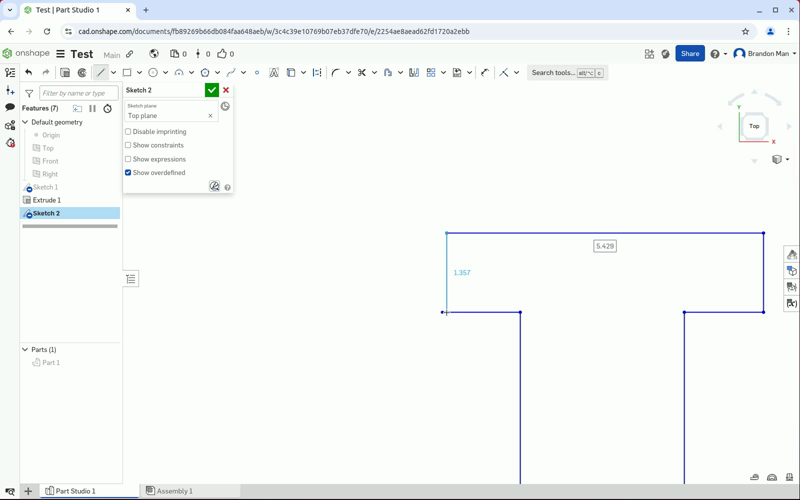
click(446, 312)
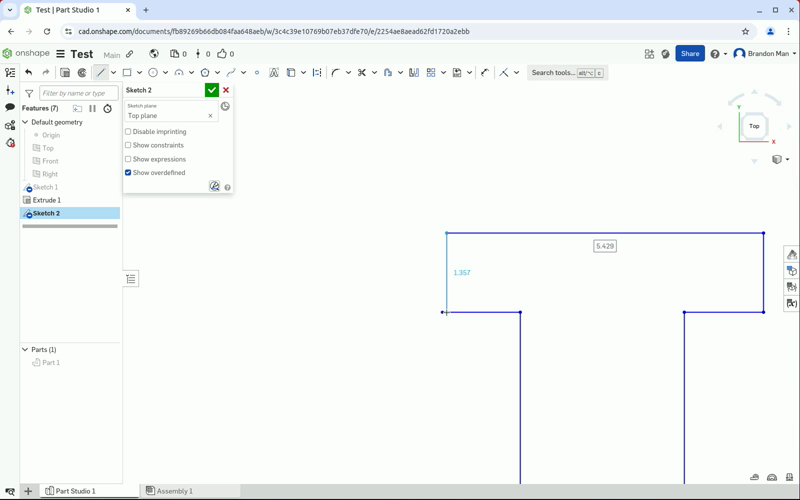
scroll(-6)
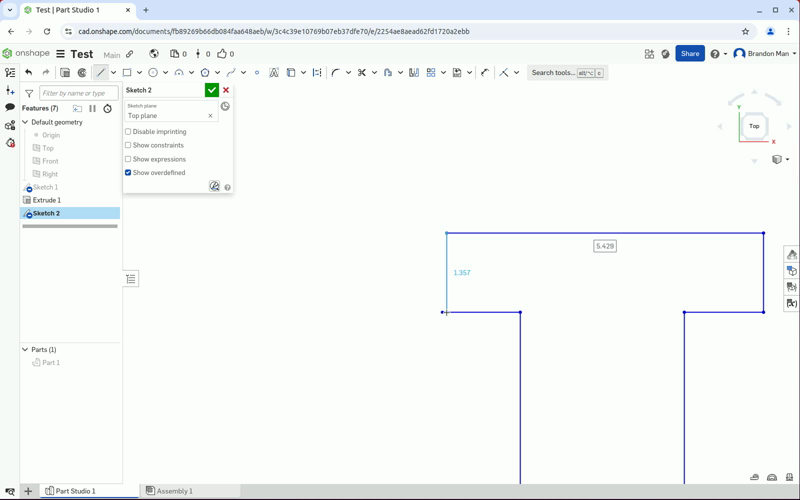
scroll(-6)
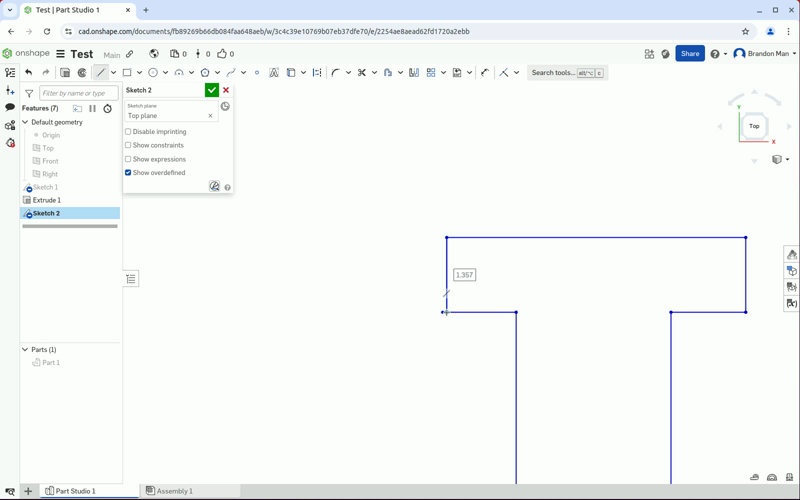
scroll(-6)
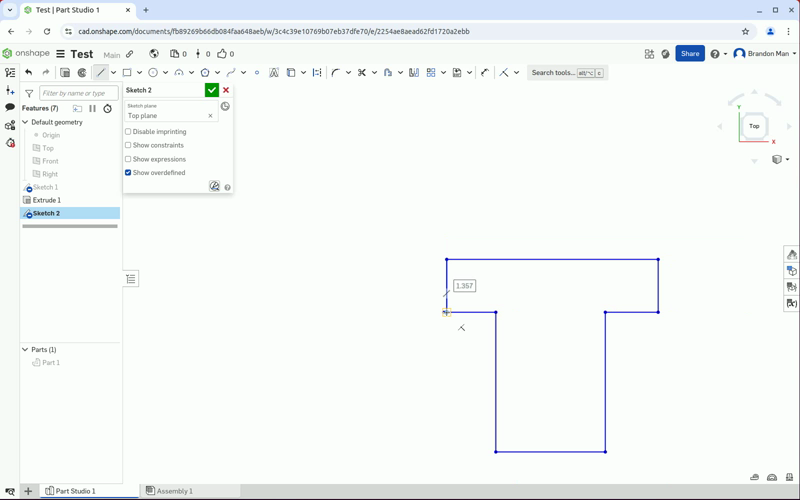
scroll(-6)
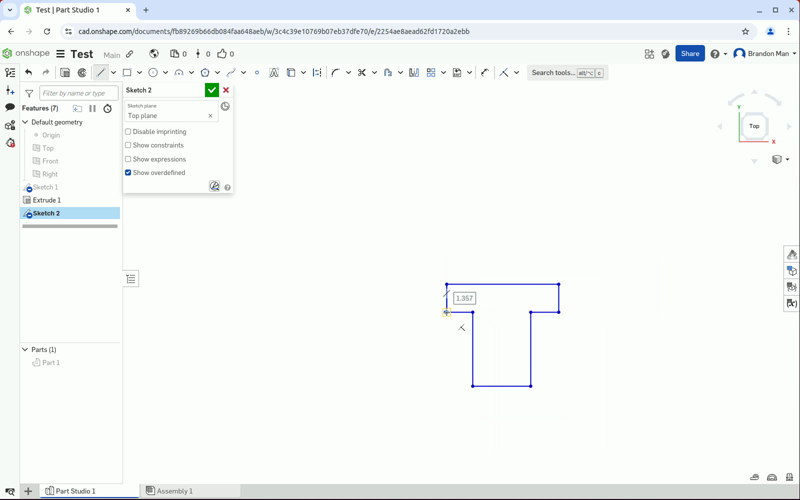
scroll(-6)
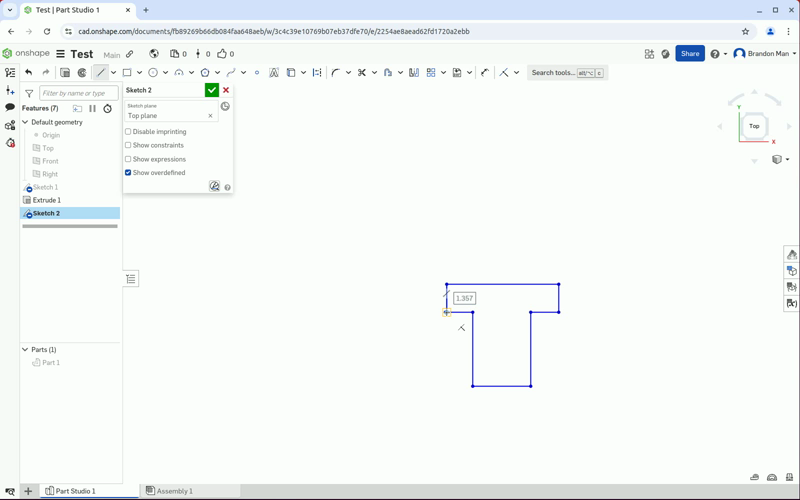
scroll(-6)
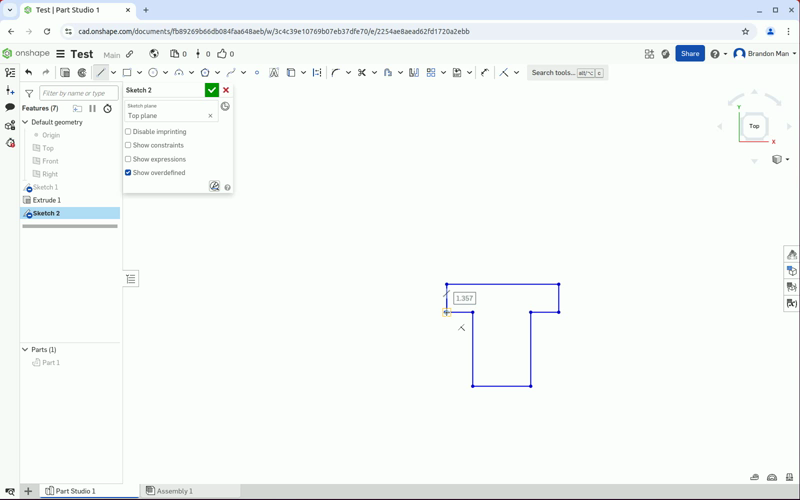
scroll(-6)
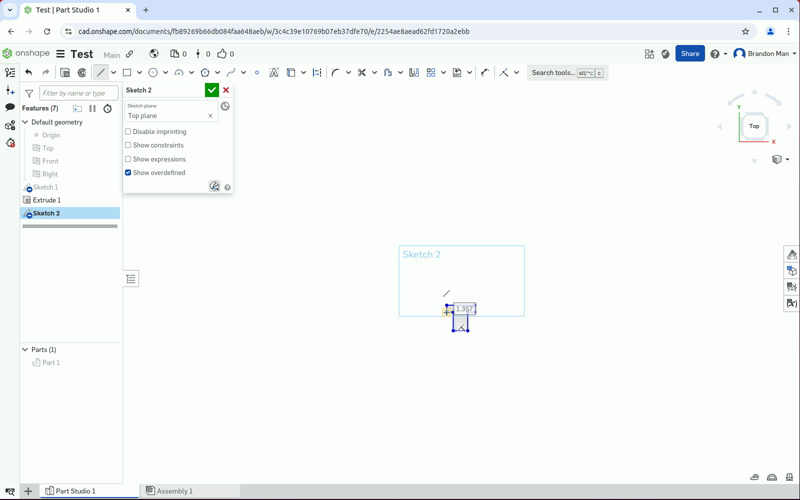
key(esc)
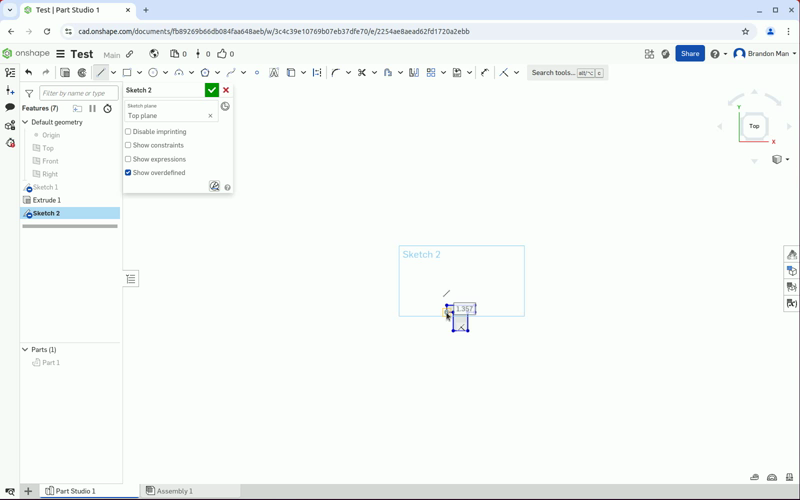
mouse_move(454, 314)
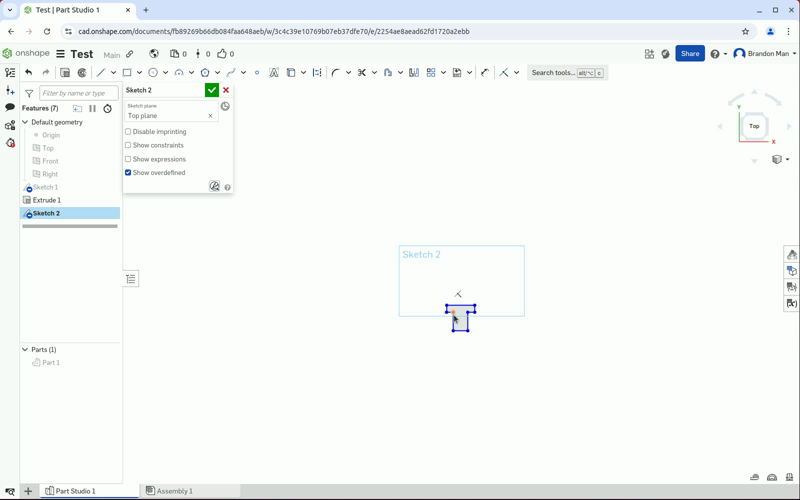
scroll(6)
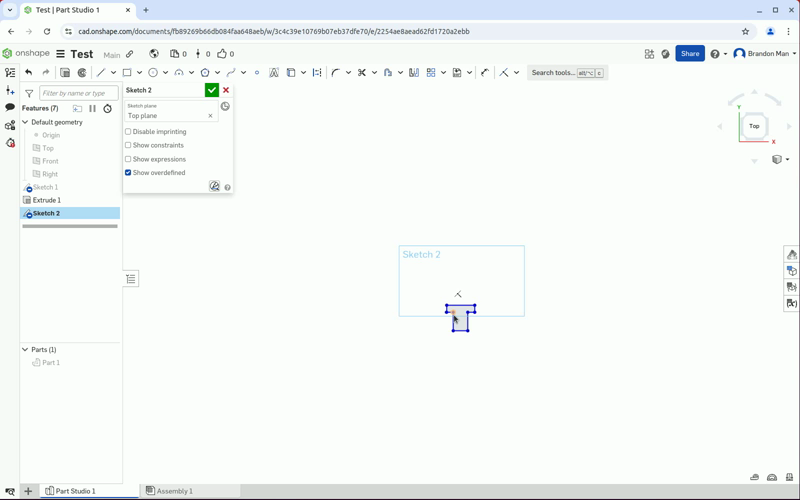
scroll(6)
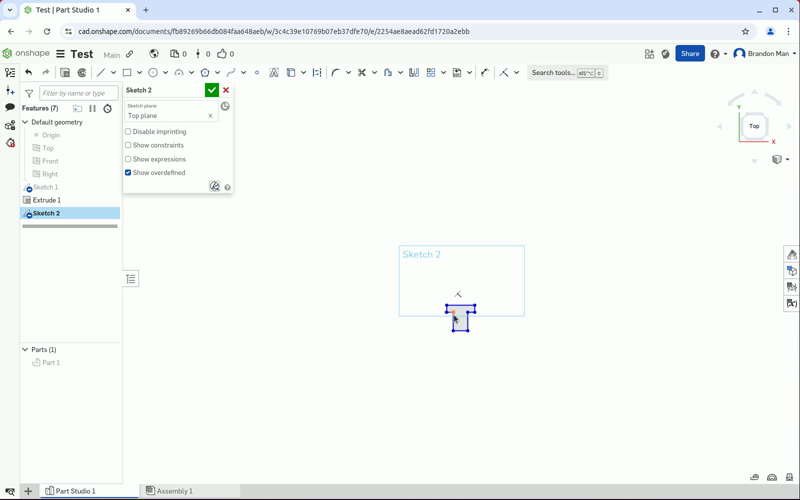
scroll(6)
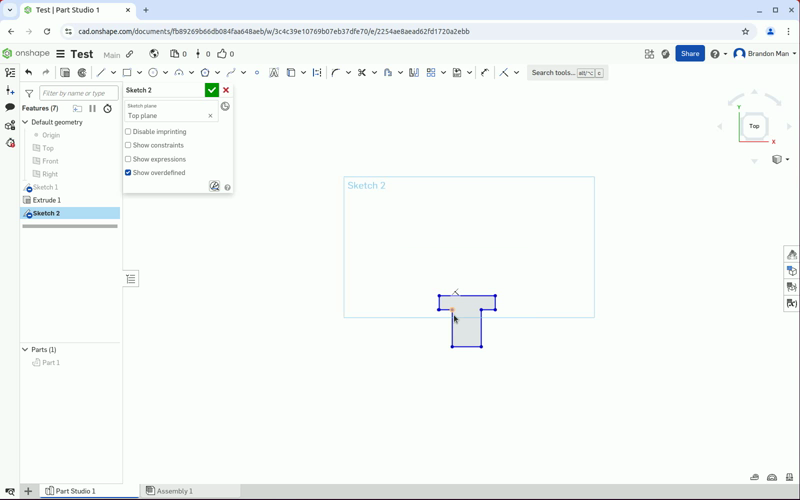
scroll(6)
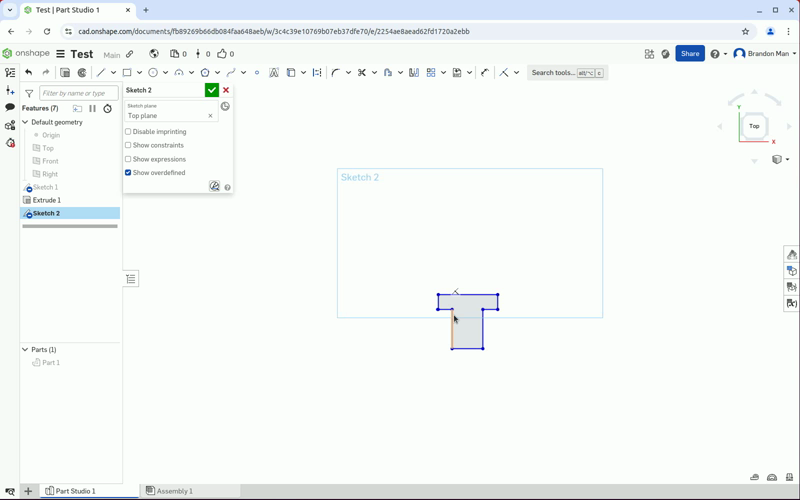
scroll(6)
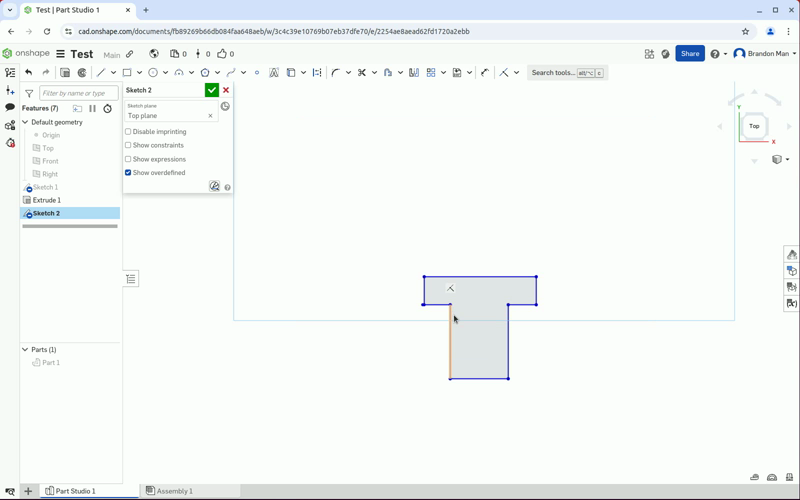
scroll(6)
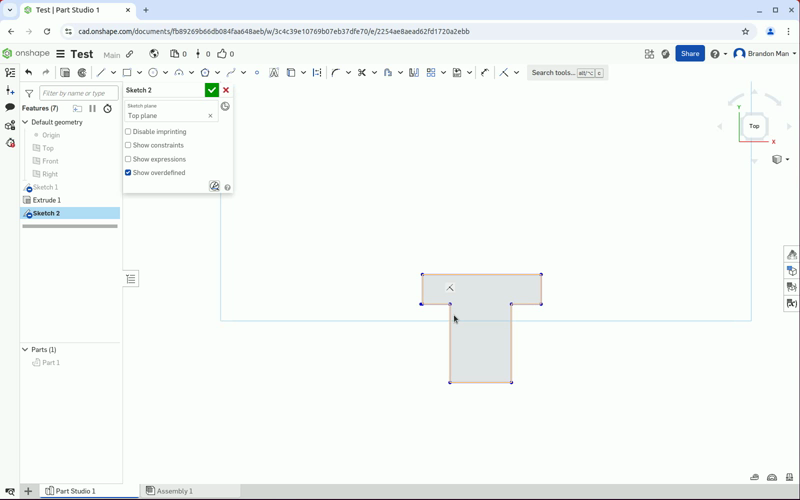
scroll(6)
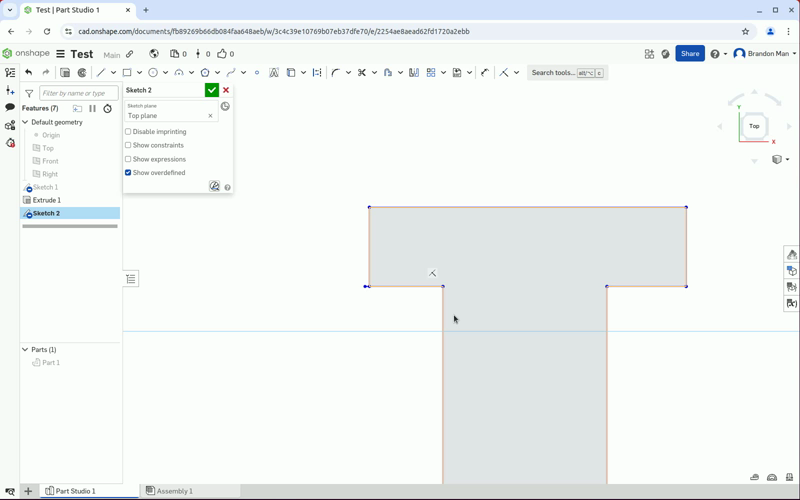
click(454, 314)
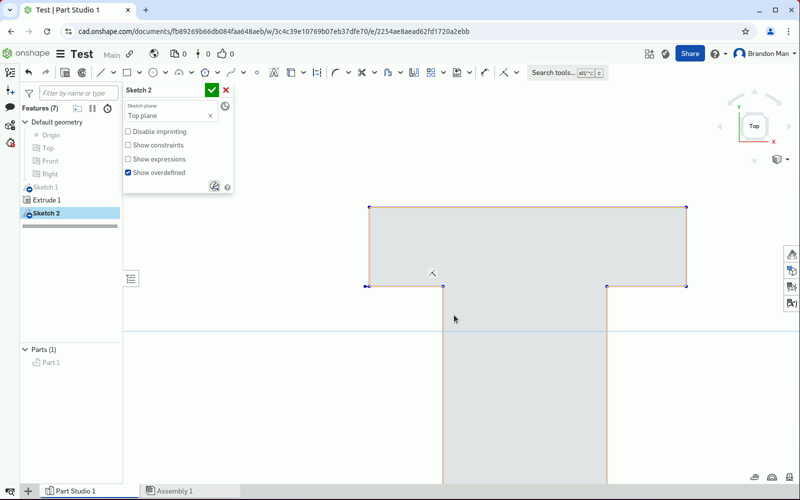
scroll(-6)
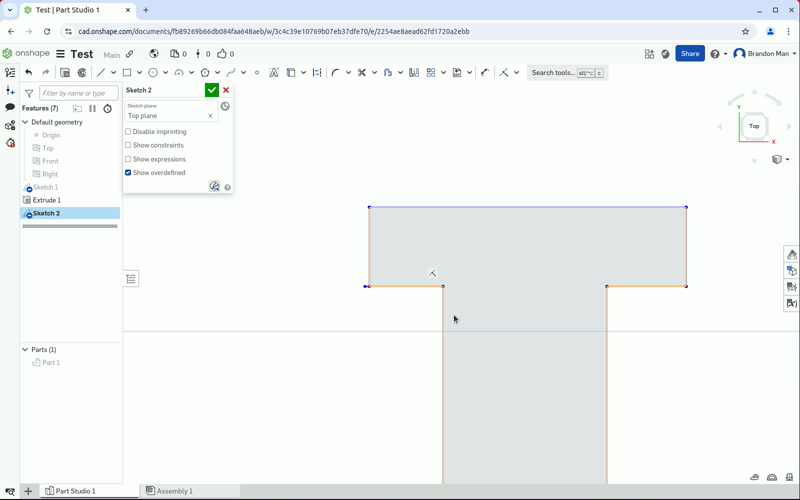
scroll(-6)
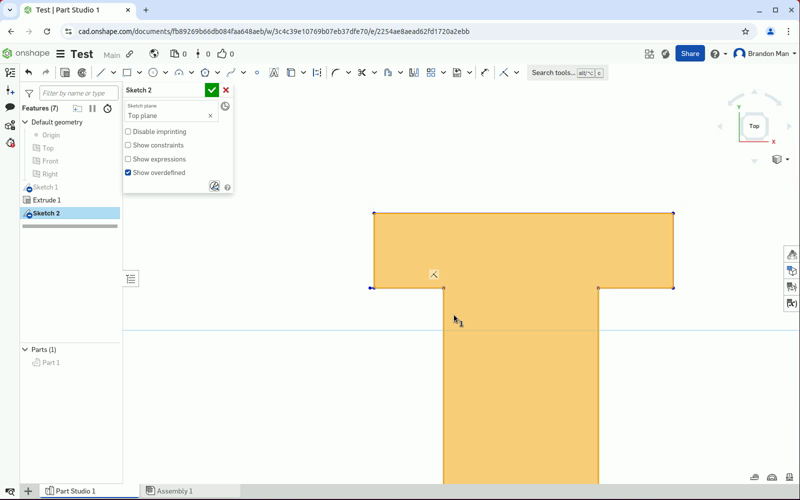
scroll(-6)
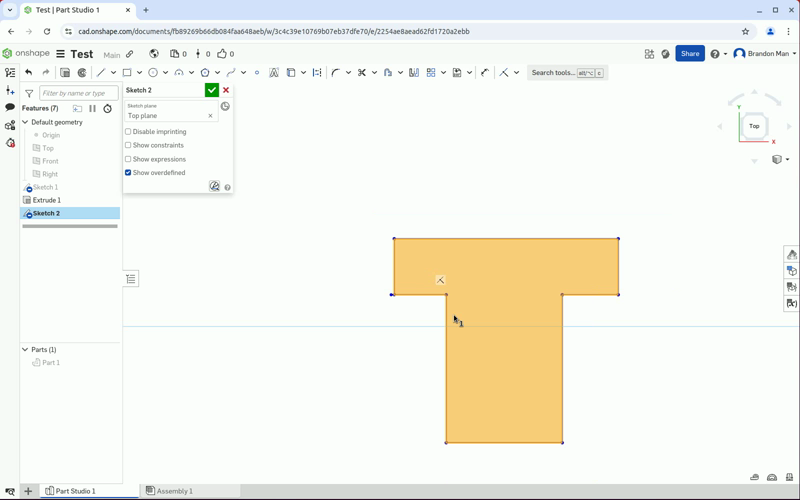
scroll(-6)
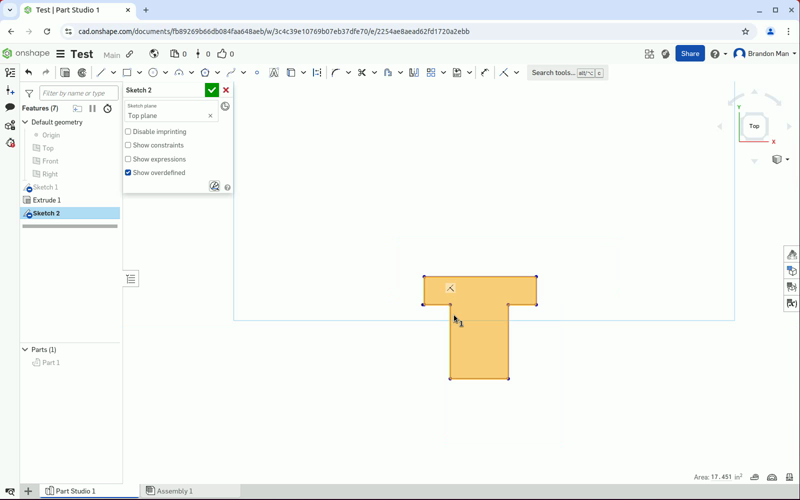
scroll(-6)
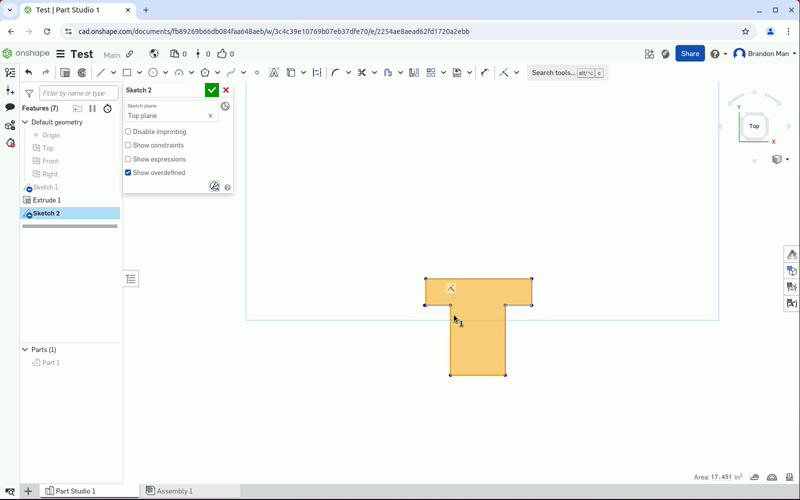
scroll(-6)
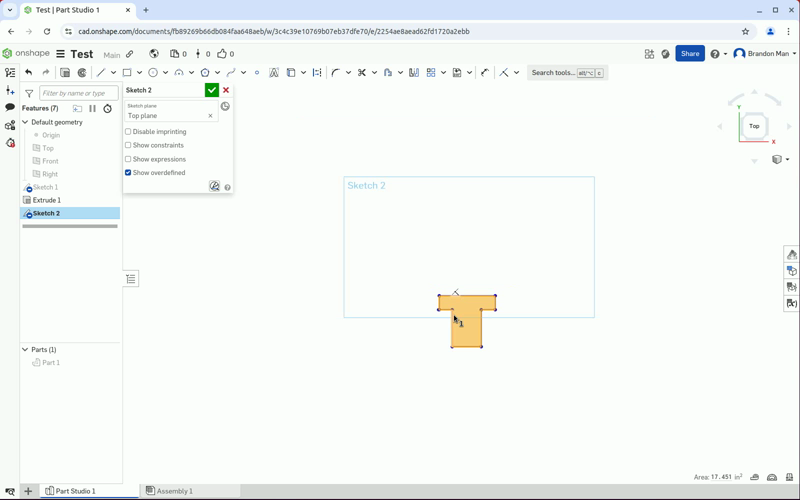
scroll(-6)
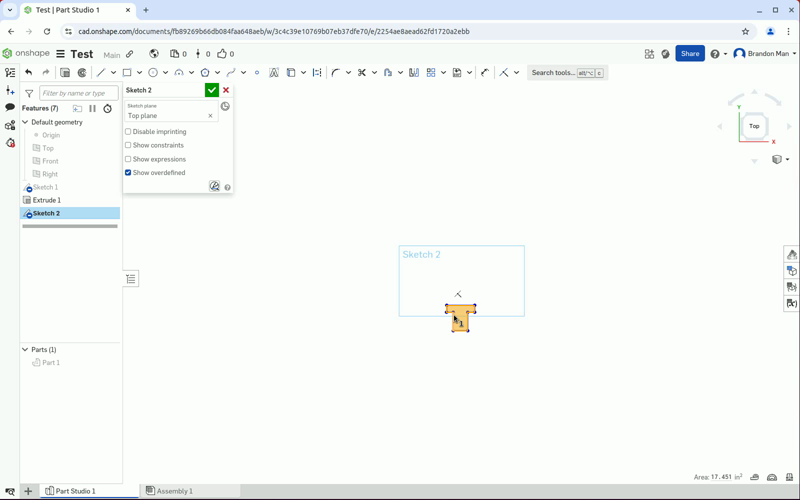
mouse_move(73, 352)
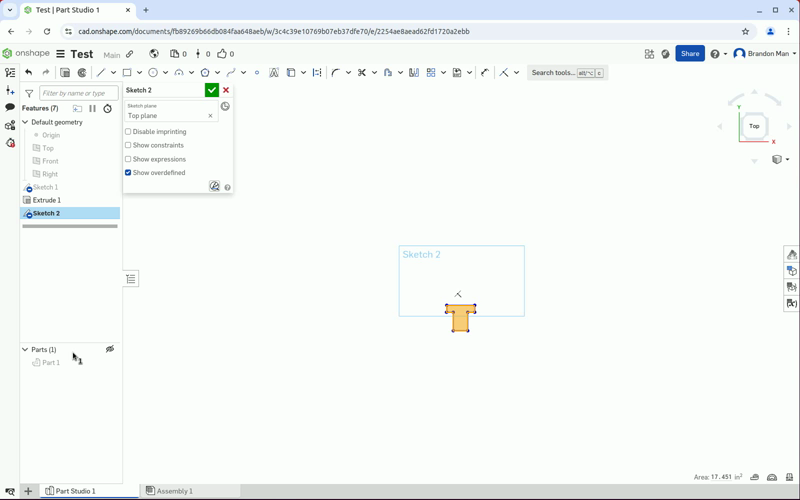
key(shift+y)
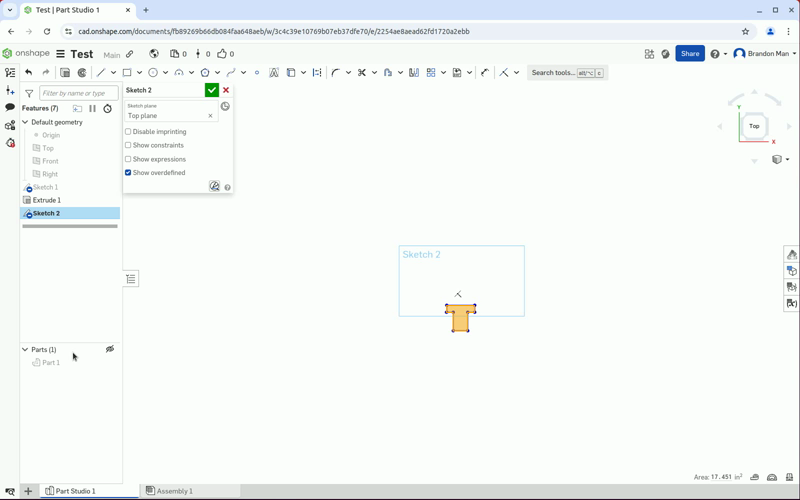
key(shift+e)
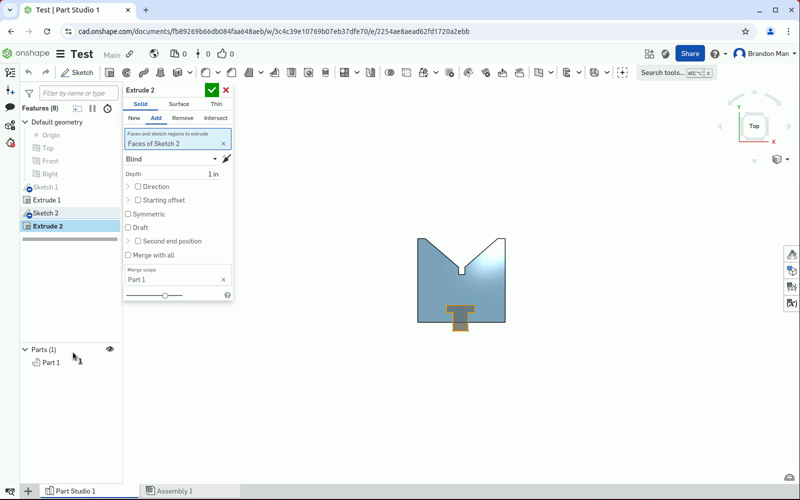
mouse_move(143, 106)
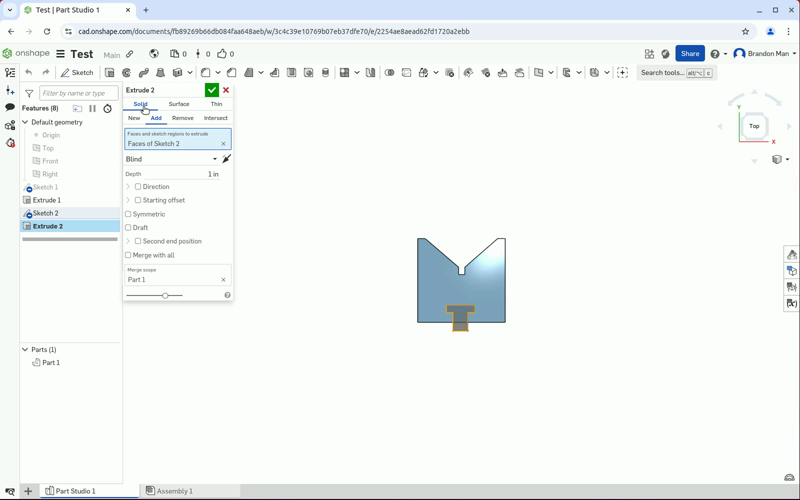
click(143, 106)
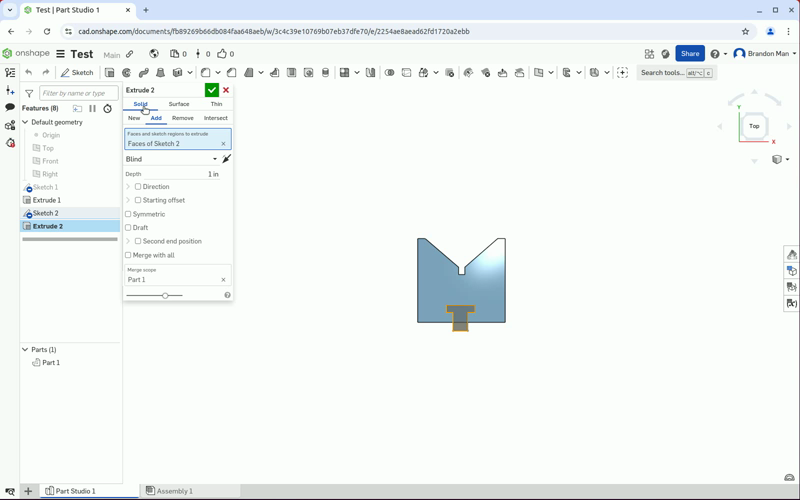
mouse_move(186, 120)
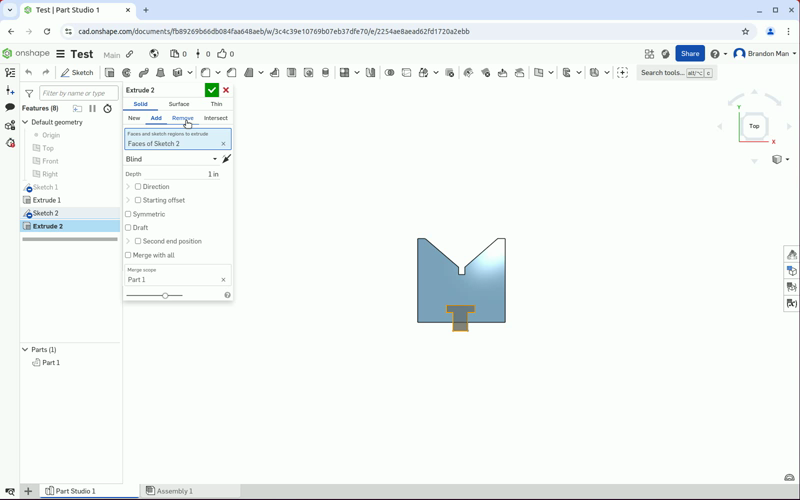
click(186, 120)
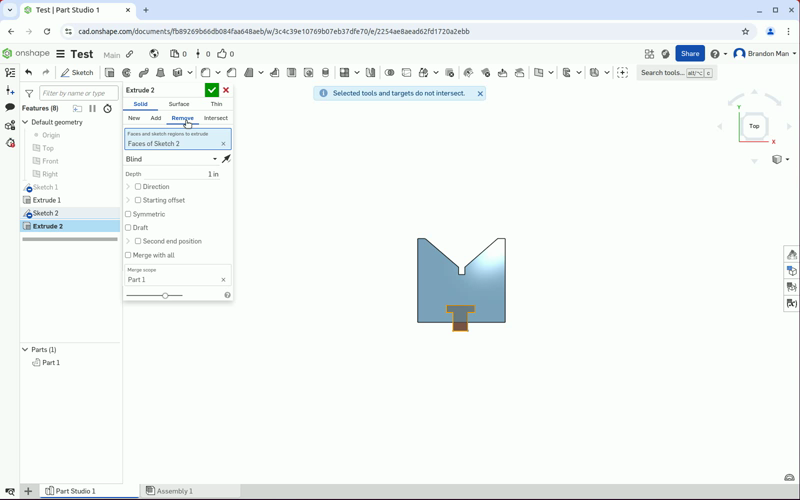
key(tab, 4)
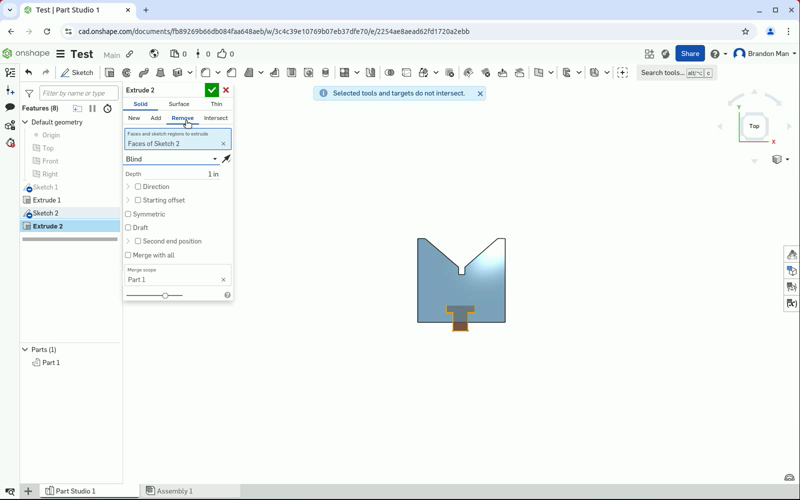
text(-23.108)
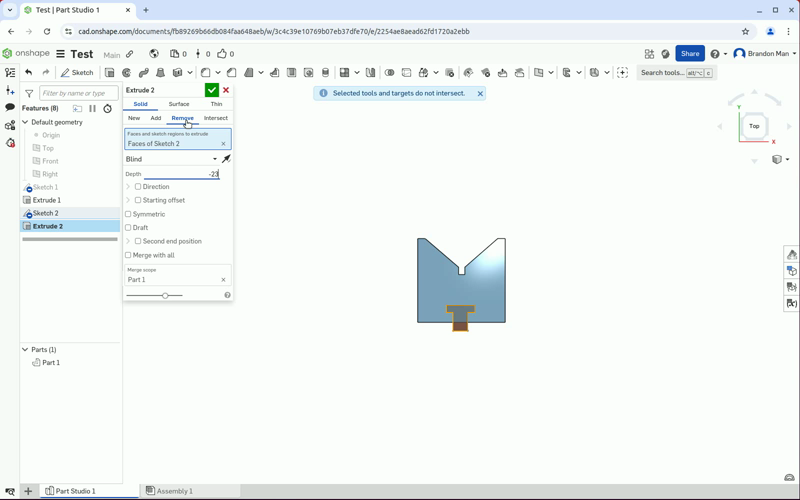
key(tab, 6)
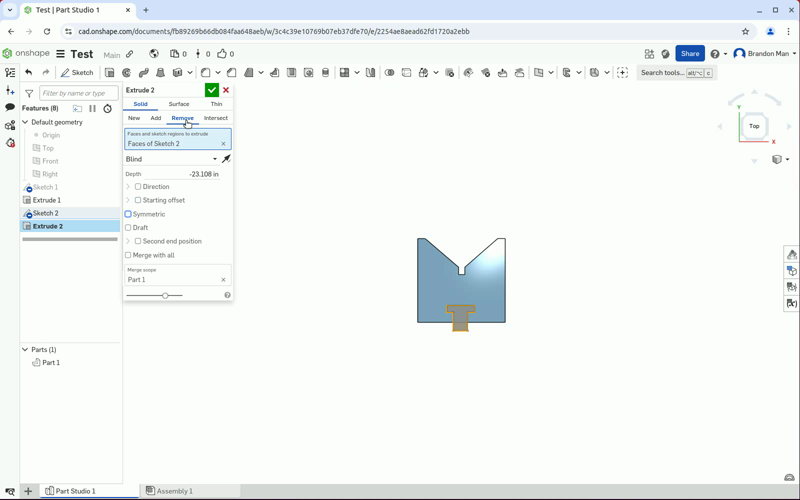
key(space)
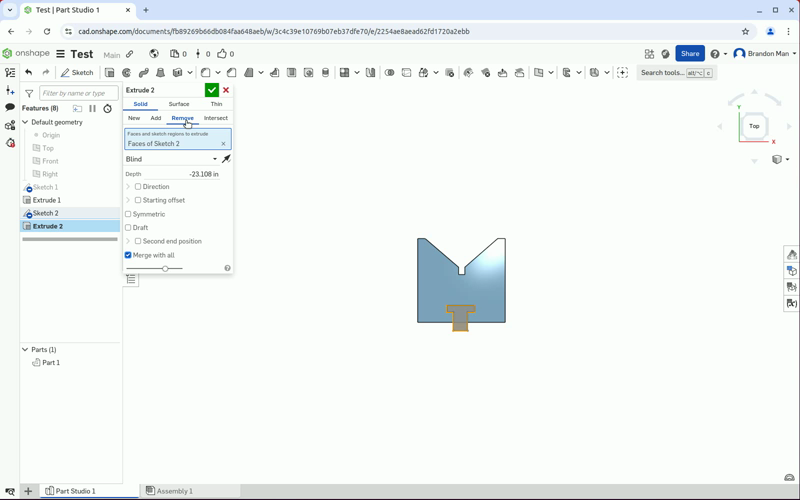
key(enter)
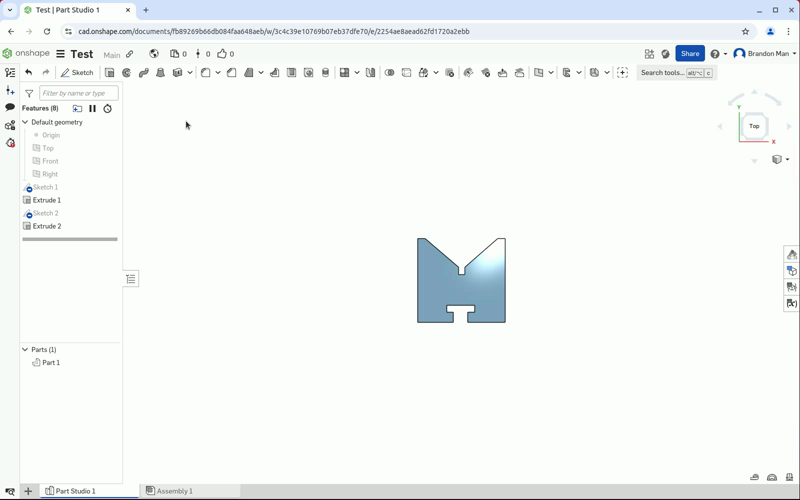
key(shift+h)
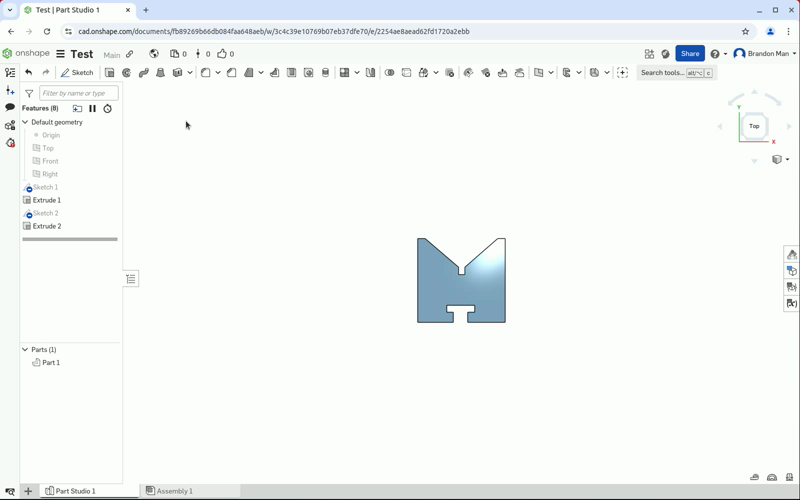
key(shift+h)
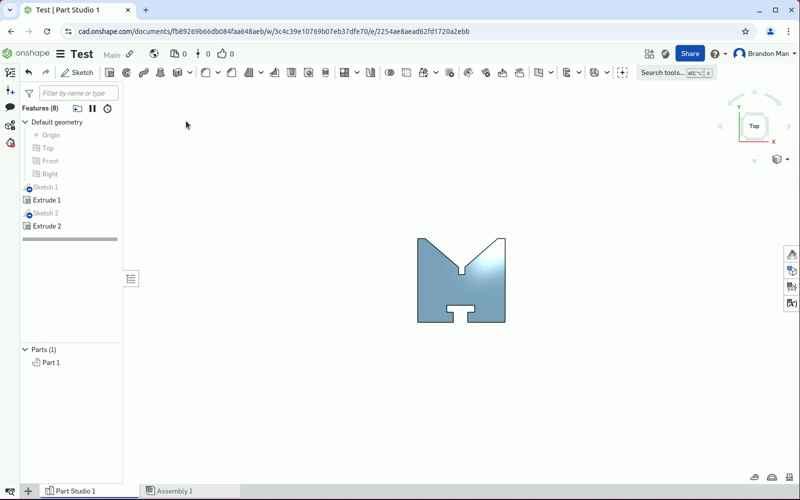
mouse_move(73, 189)
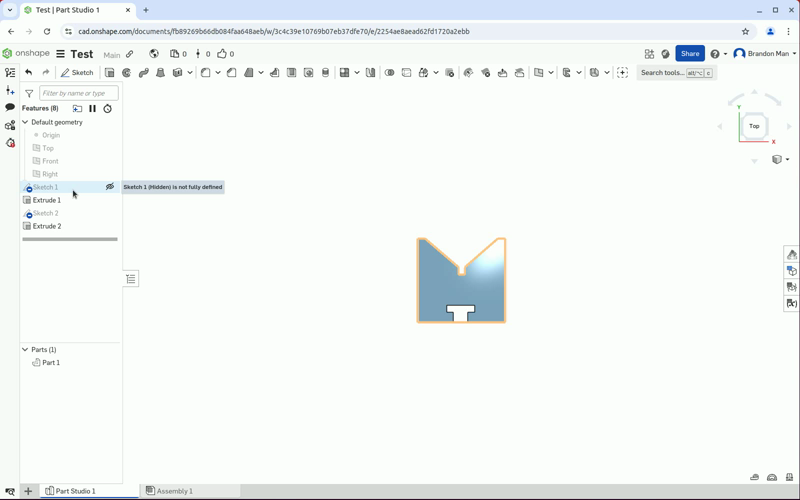
click(73, 189)
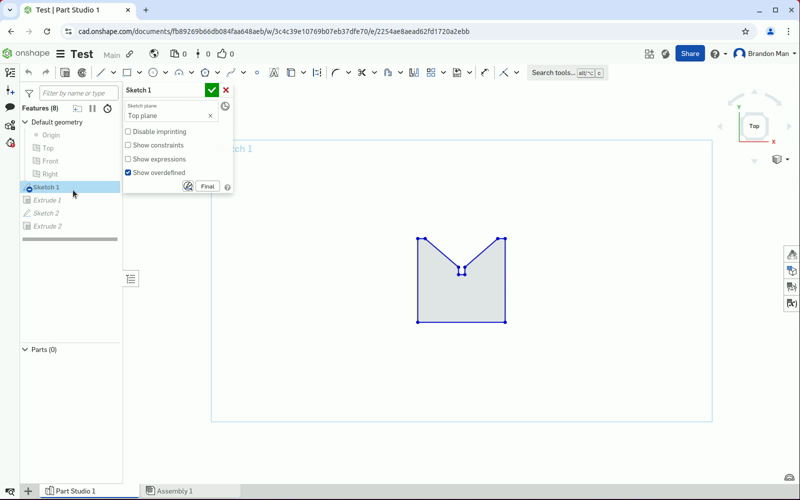
mouse_move(229, 92)
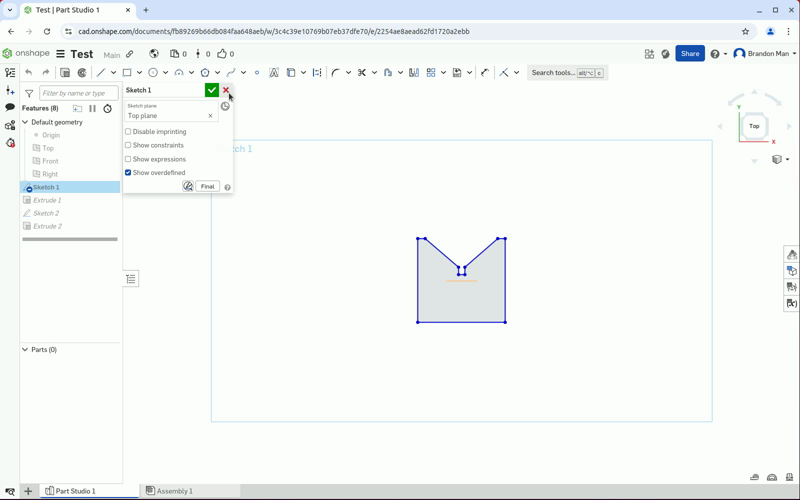
click(229, 92)
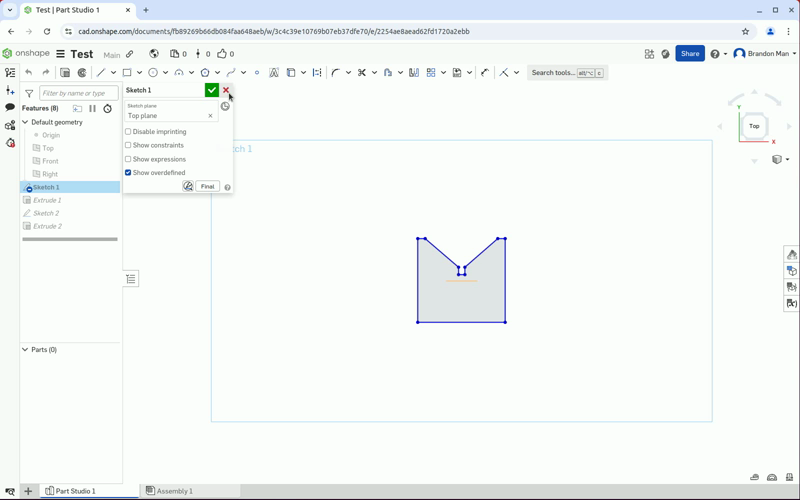
key(shift+s)
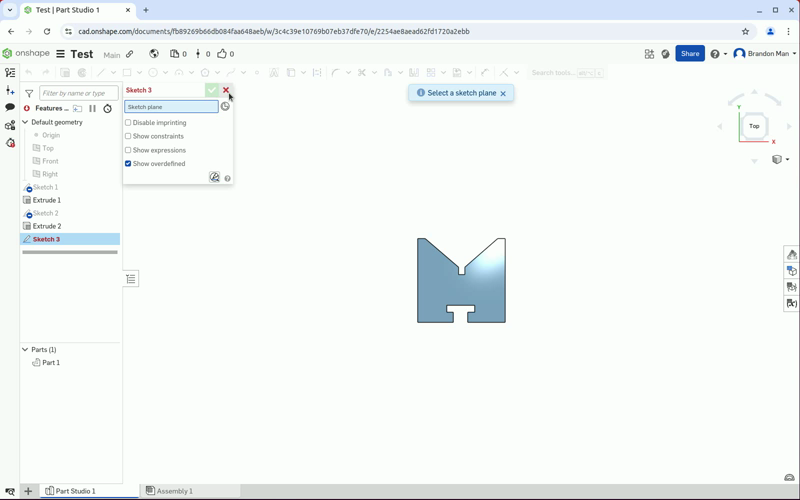
mouse_move(73, 150)
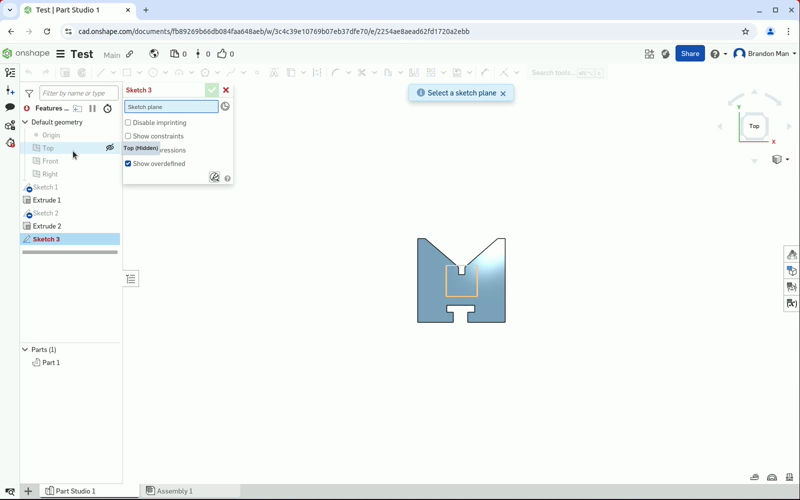
click(73, 150)
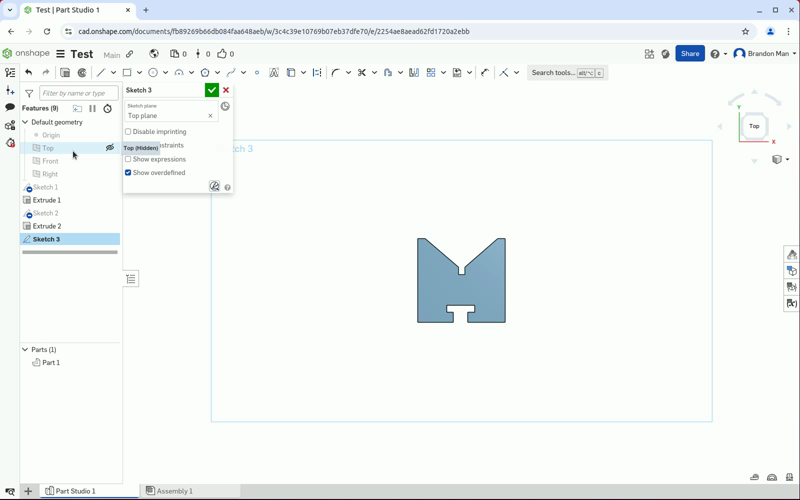
mouse_move(73, 352)
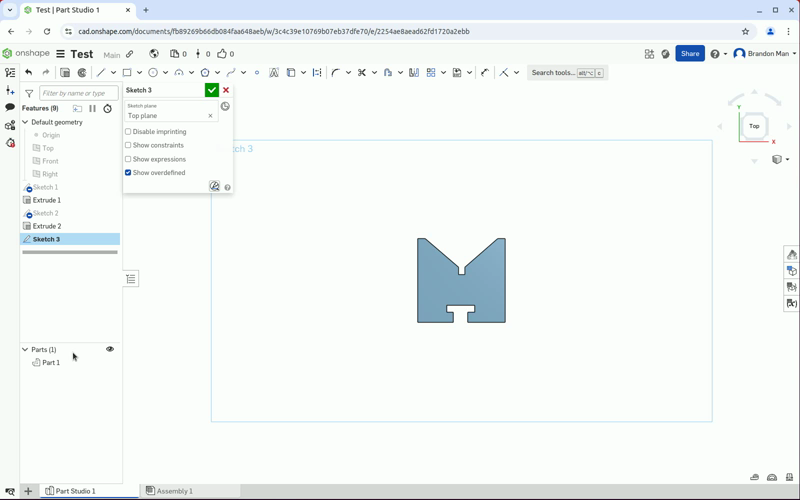
key(y)
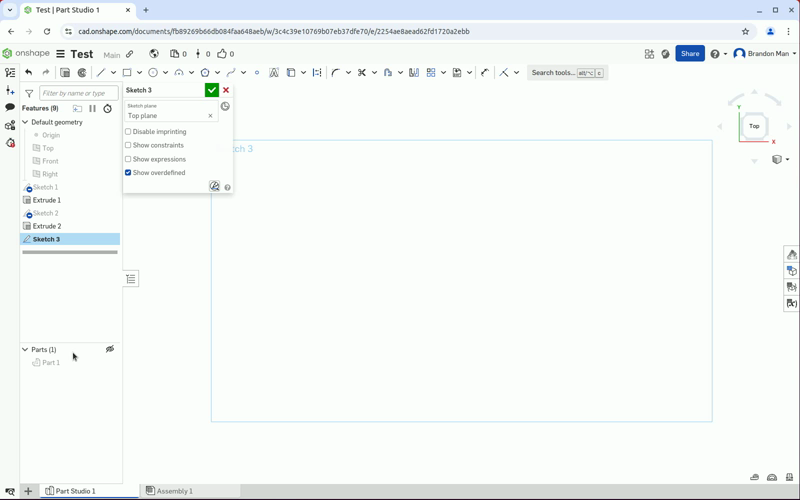
key(l)
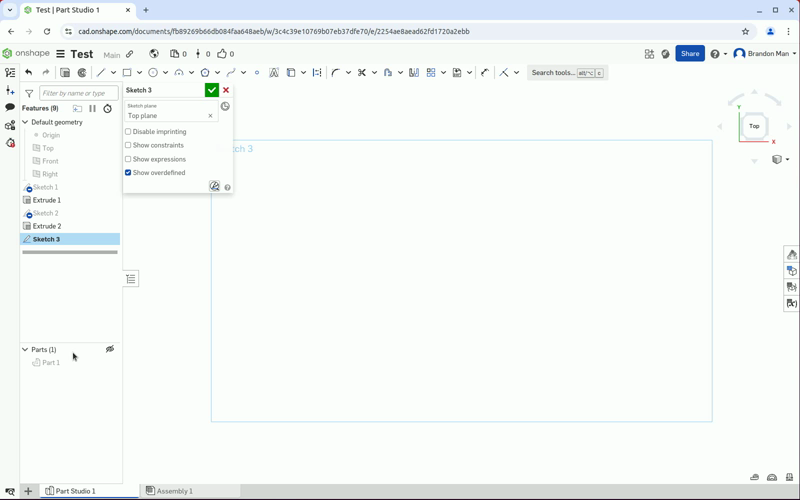
key_down(shift)
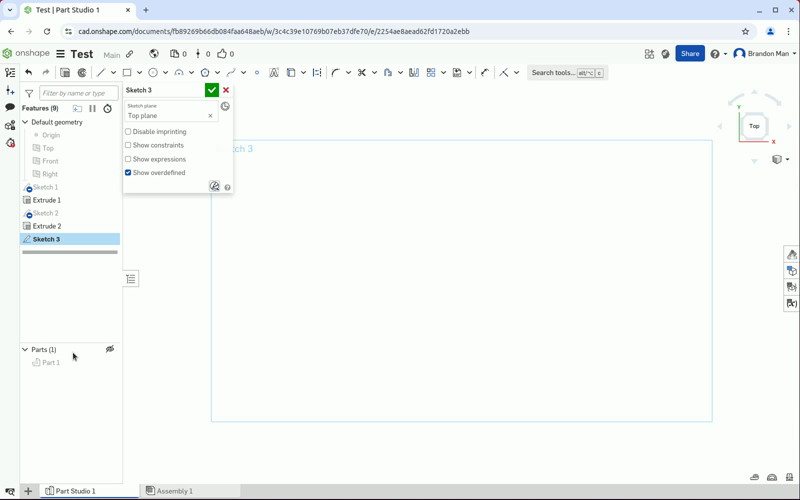
mouse_move(418, 282)
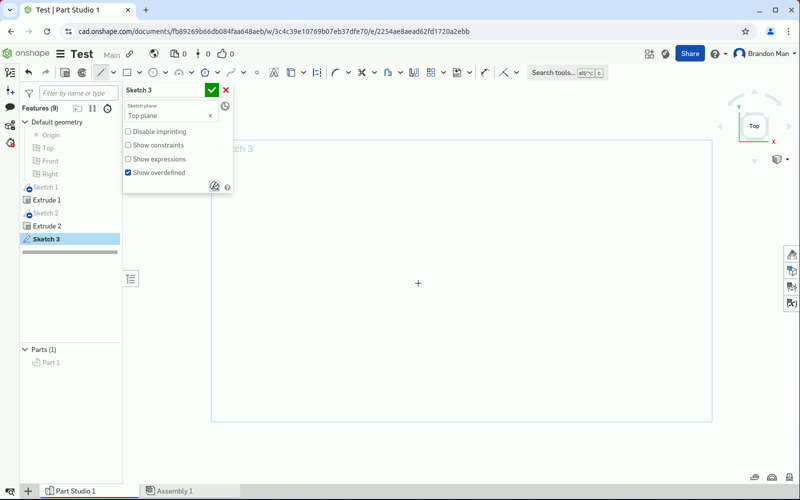
click(418, 282)
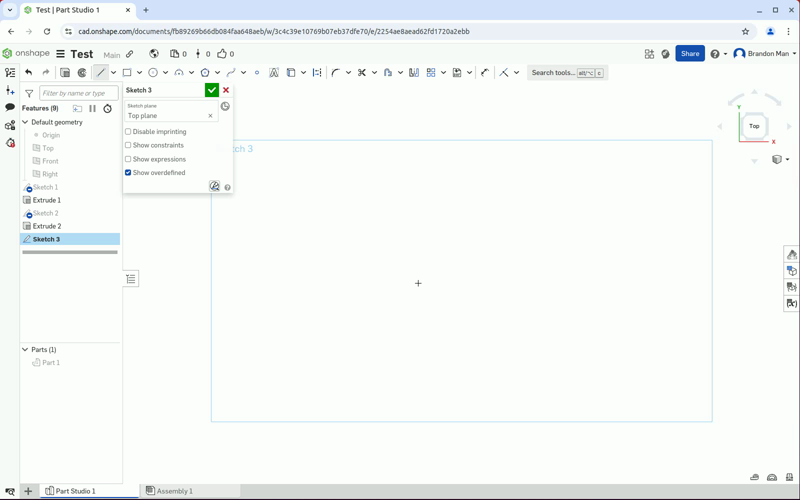
key_up(shift)
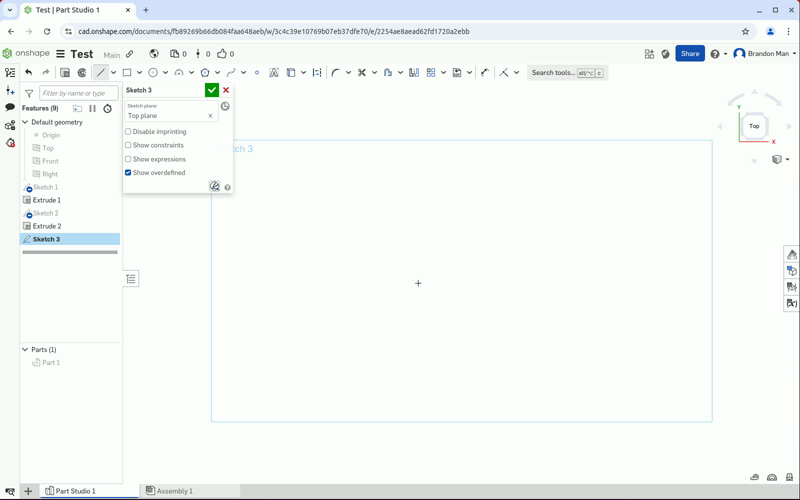
key_down(shift)
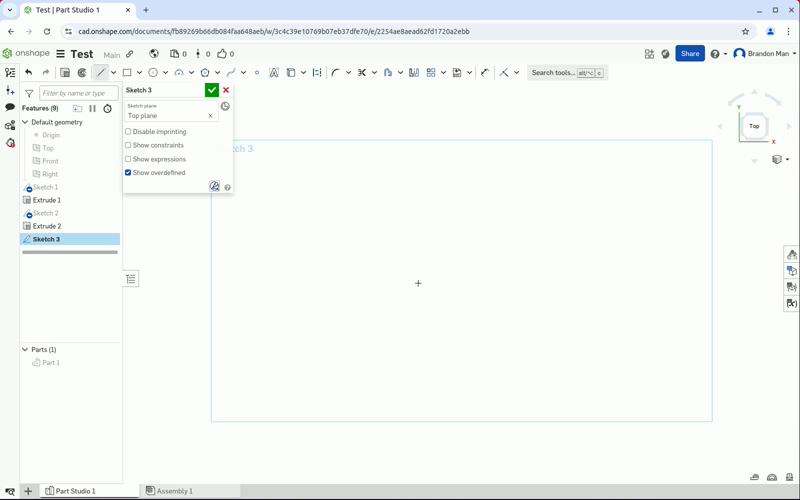
mouse_move(448, 282)
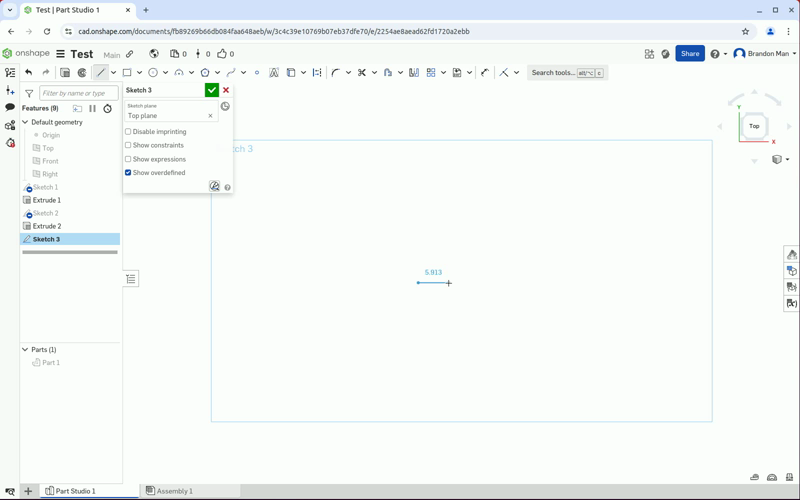
mouse_move(427, 282)
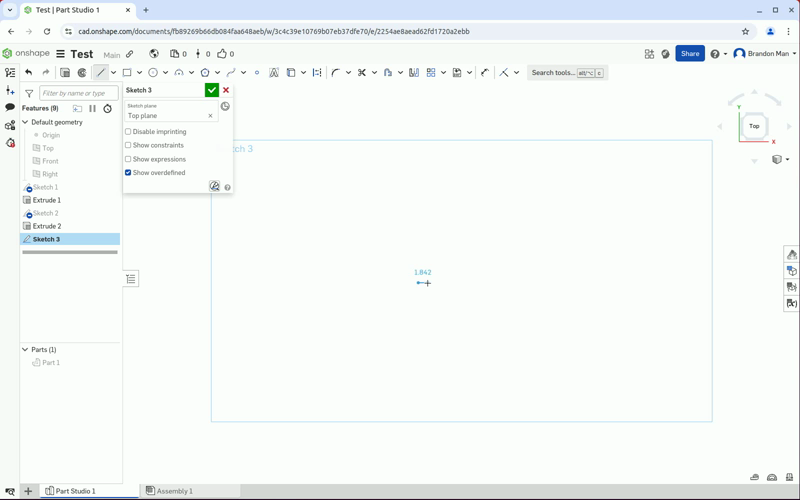
click(427, 282)
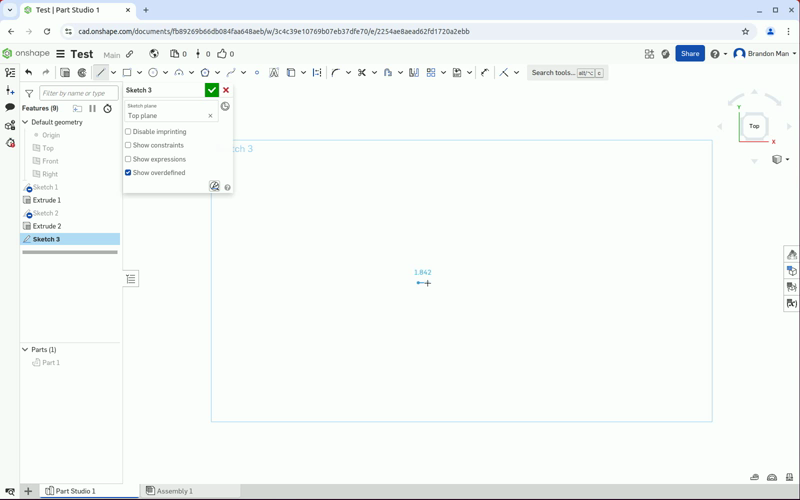
key_up(shift)
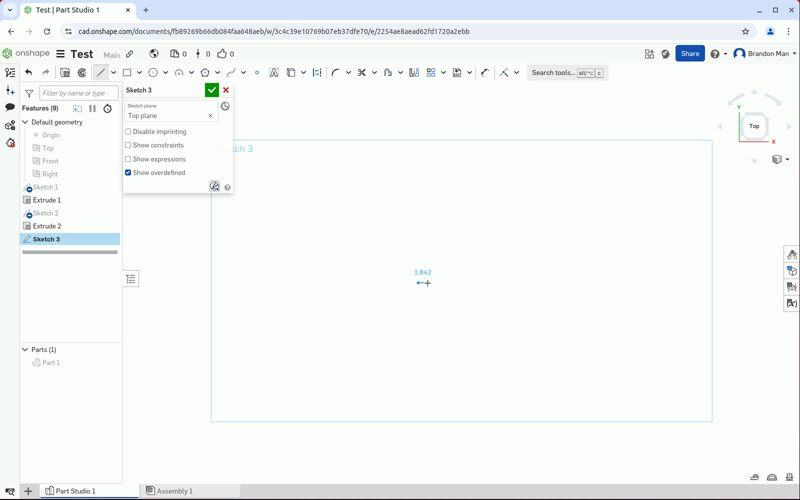
key_down(shift)
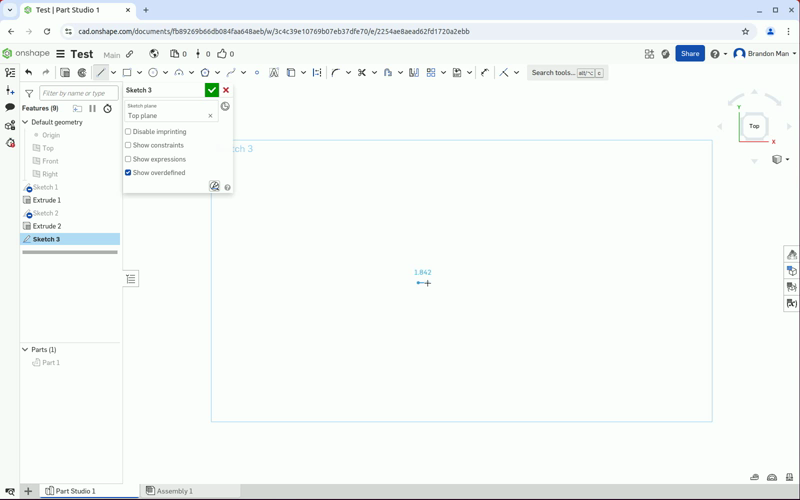
mouse_move(457, 282)
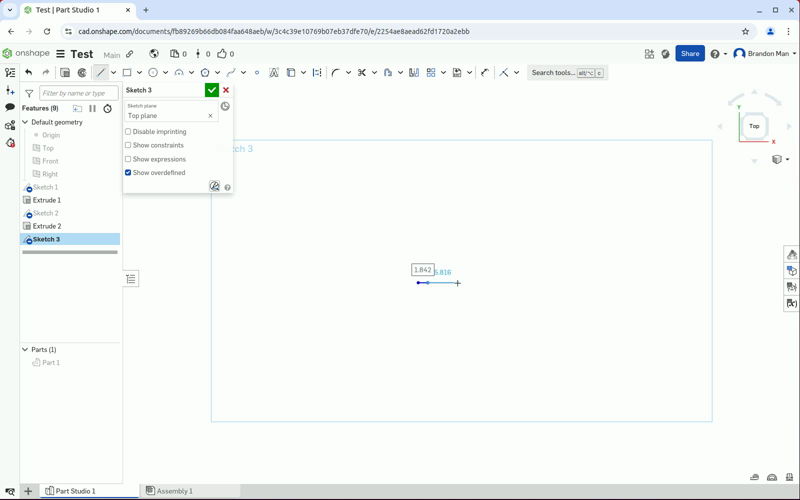
mouse_move(427, 275)
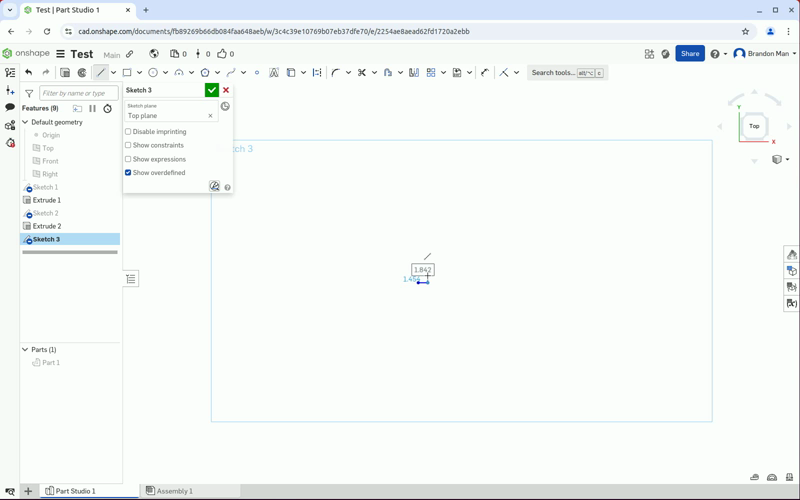
click(427, 275)
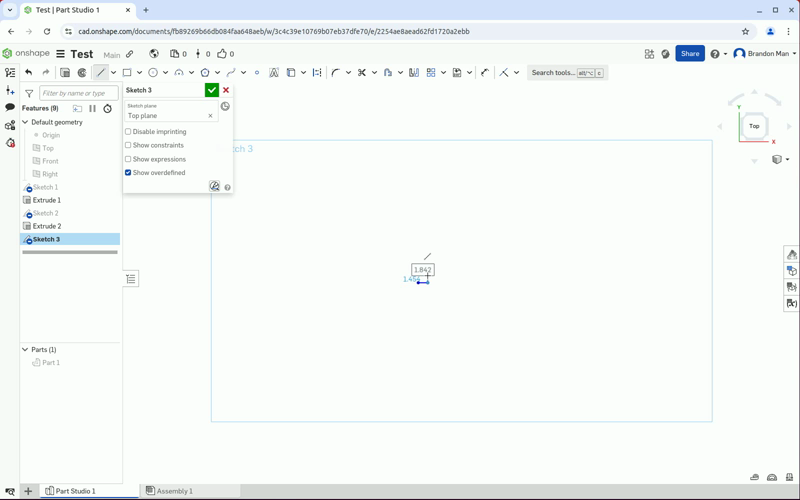
key_up(shift)
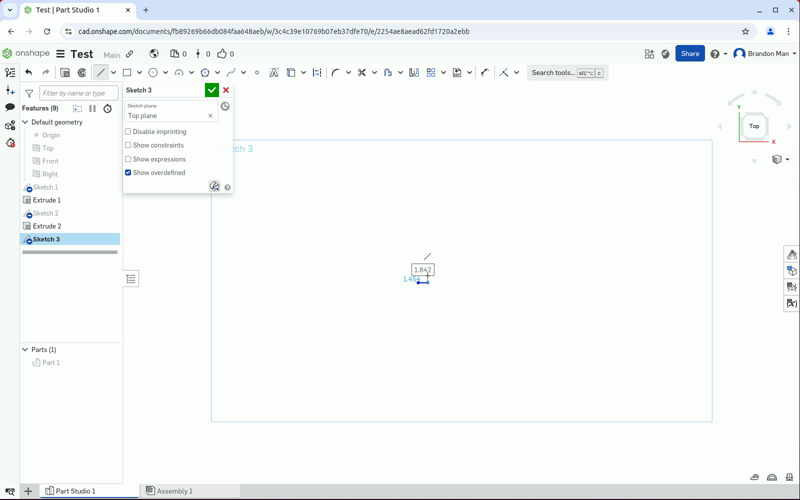
key_down(shift)
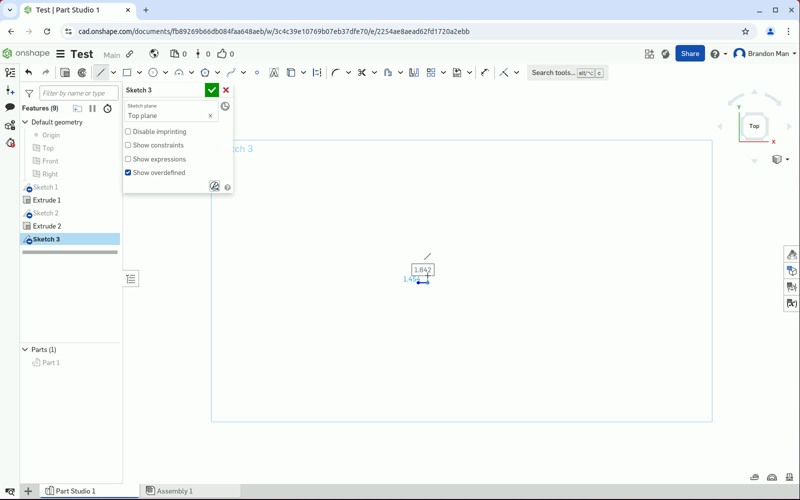
mouse_move(457, 275)
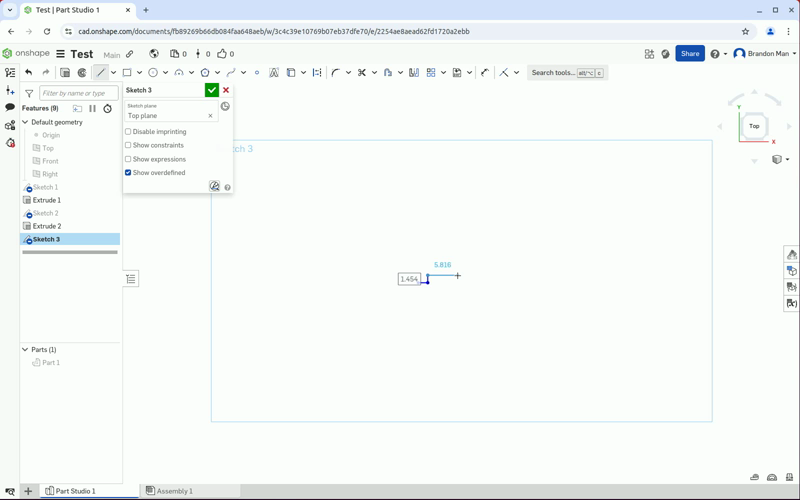
mouse_move(418, 275)
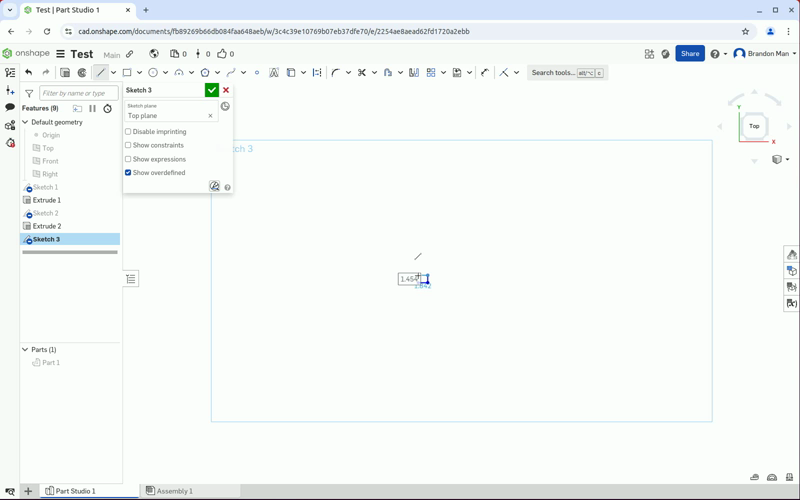
click(418, 275)
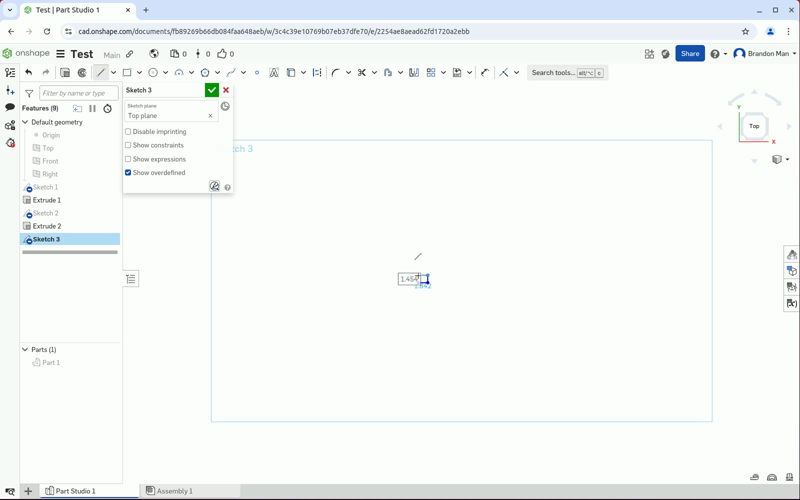
key_up(shift)
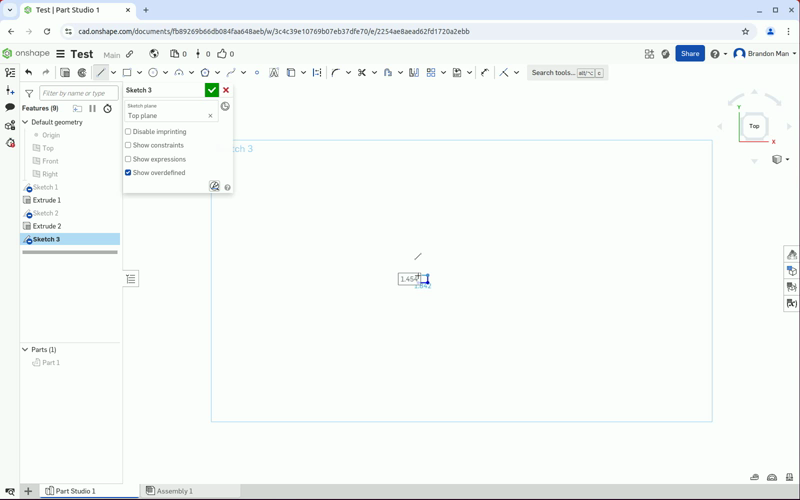
mouse_move(448, 275)
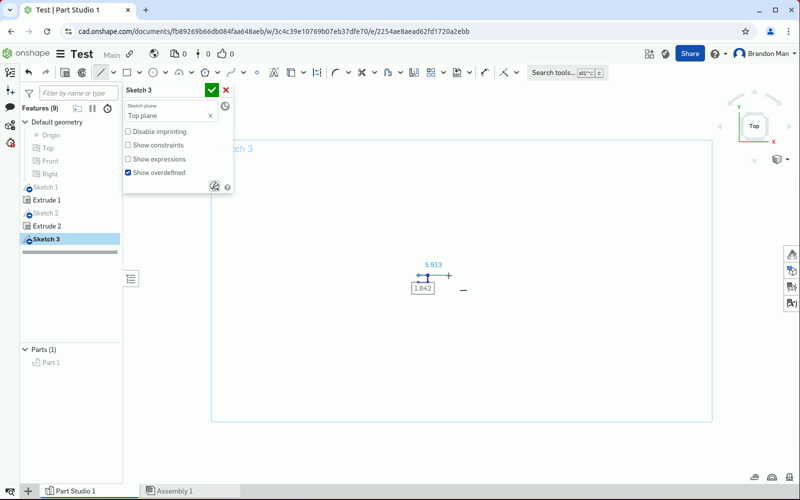
key_down(shift)
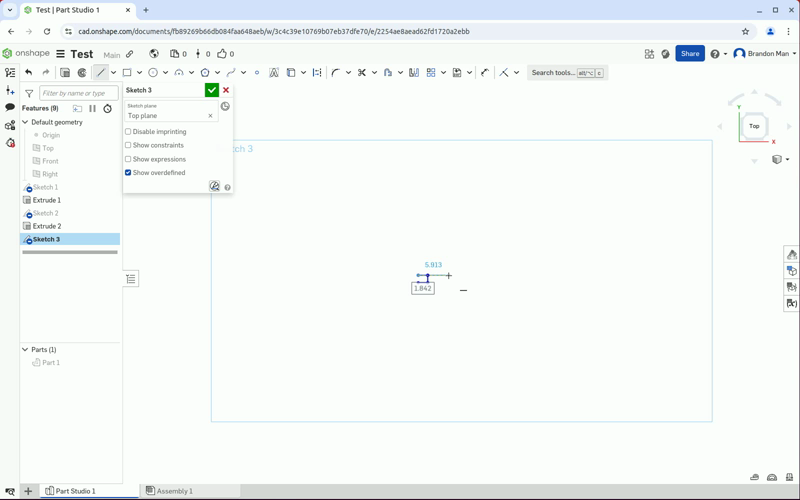
mouse_move(418, 282)
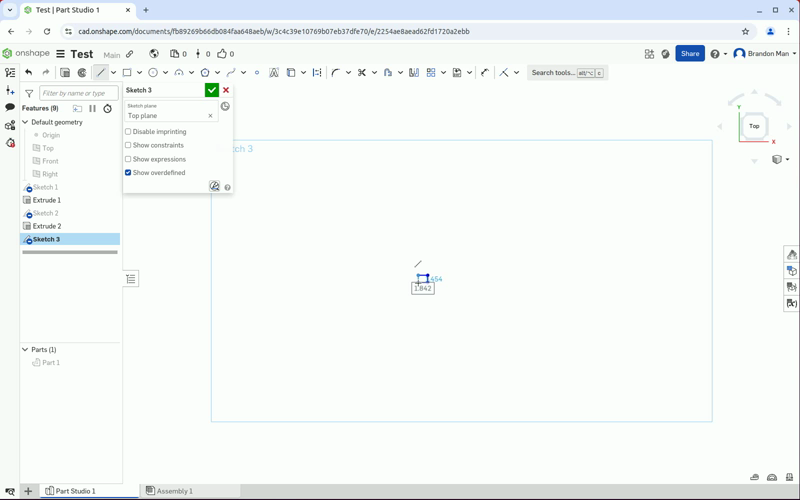
key_up(shift)
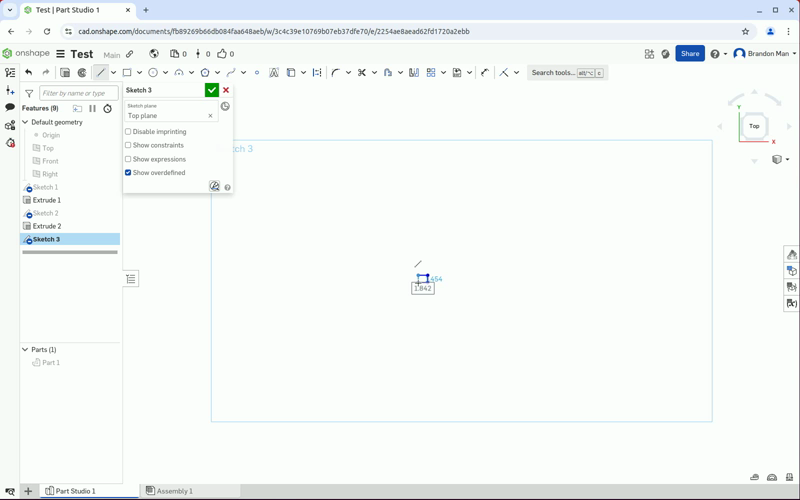
click(418, 282)
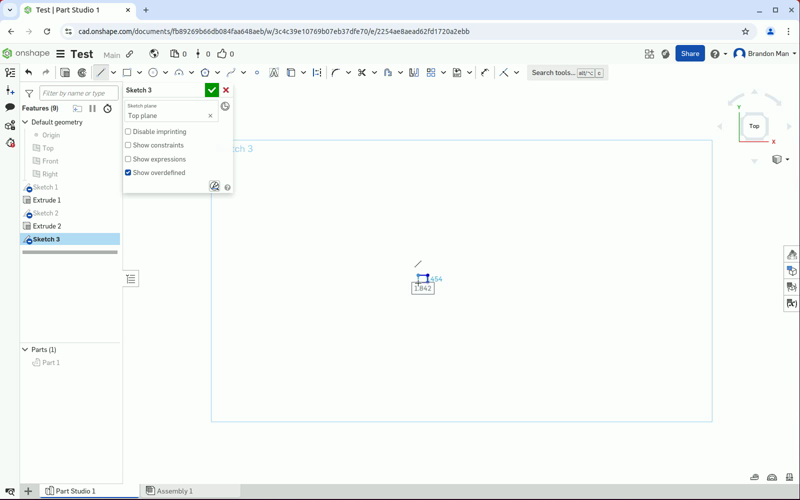
key(esc)
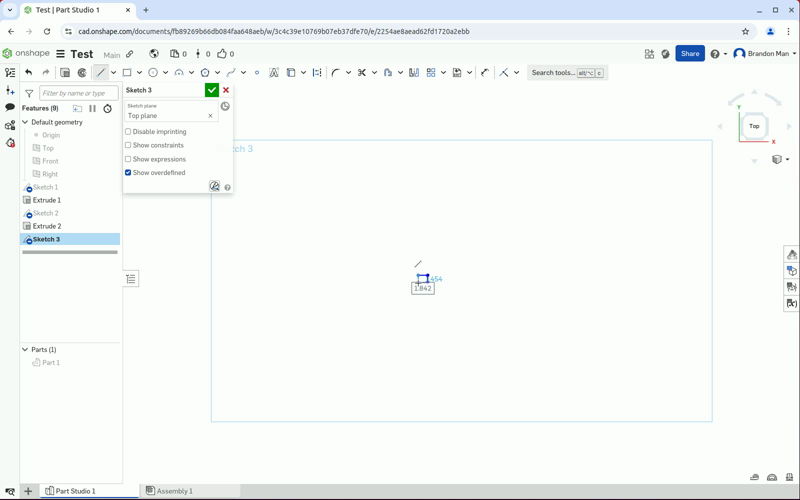
mouse_move(423, 276)
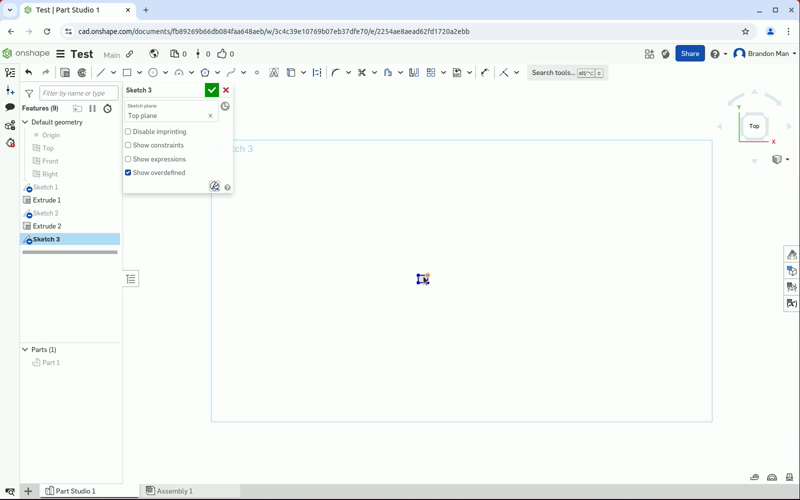
scroll(6)
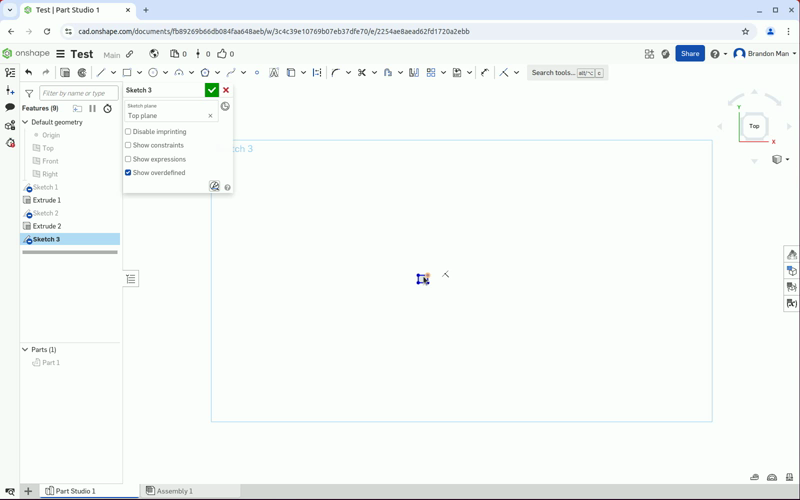
scroll(6)
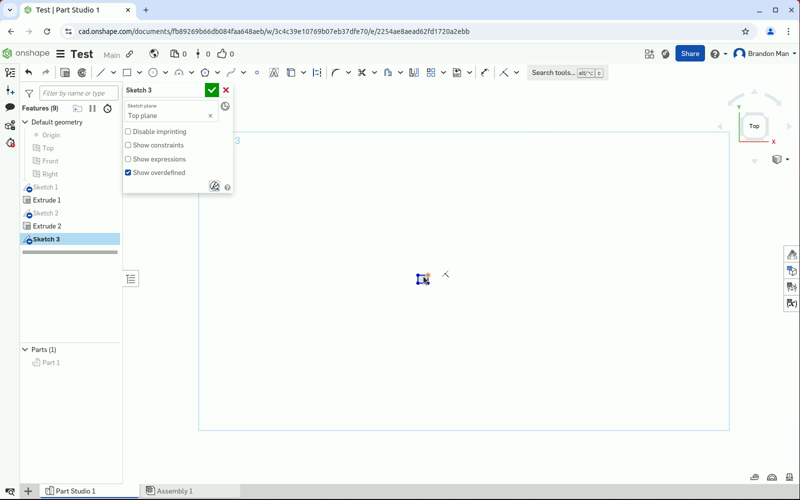
scroll(6)
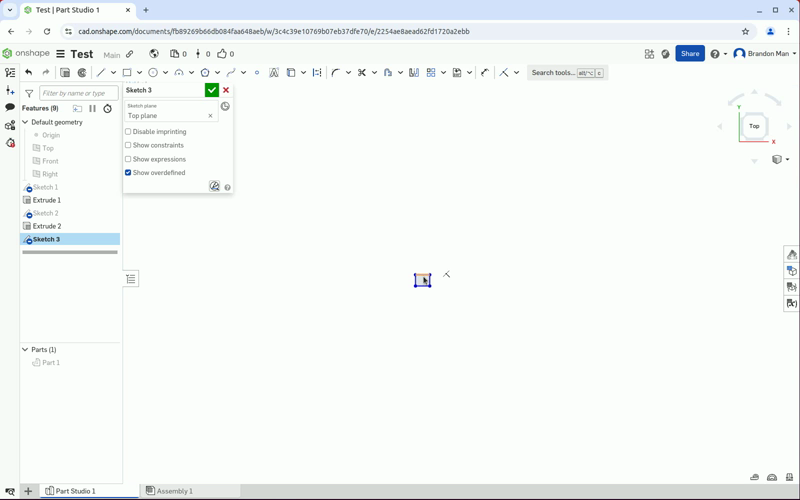
scroll(6)
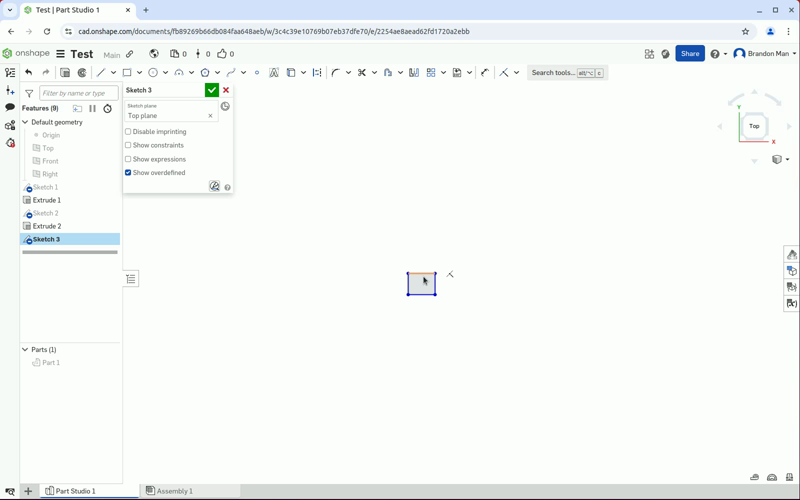
scroll(6)
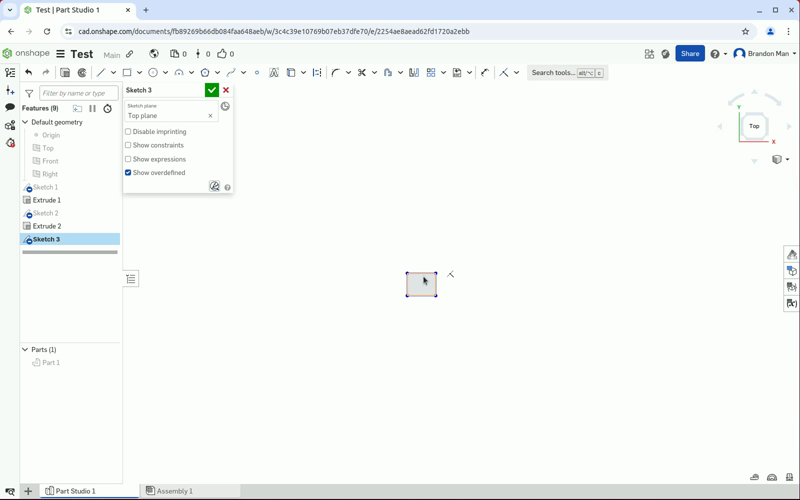
scroll(6)
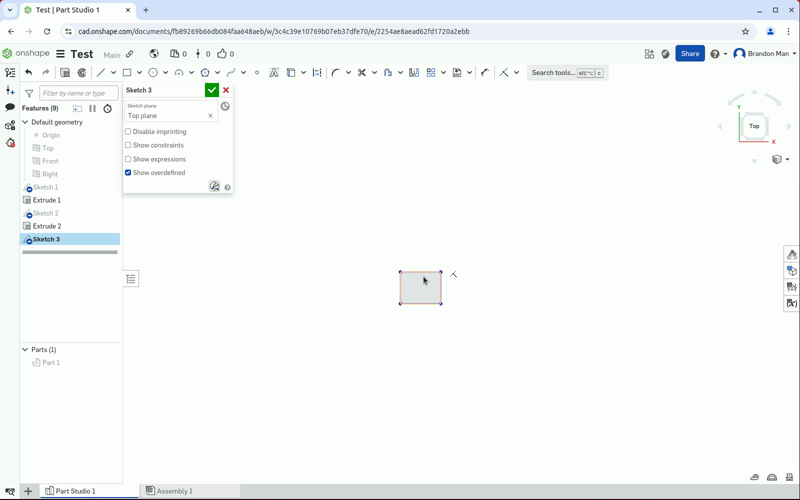
scroll(6)
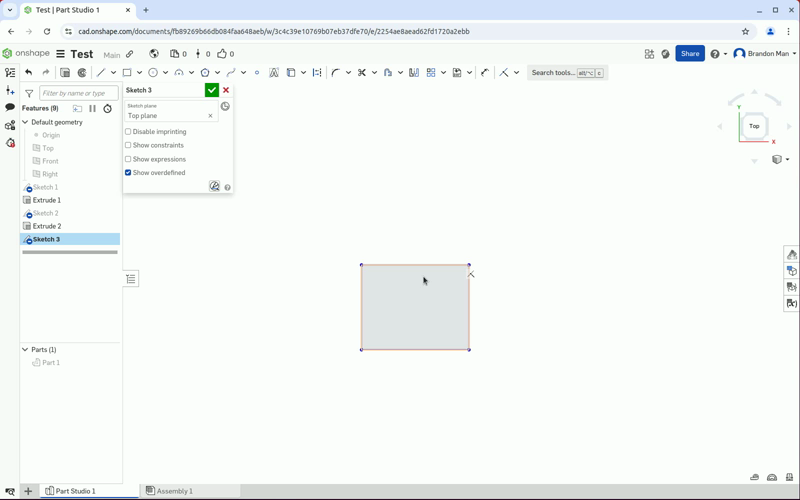
click(423, 276)
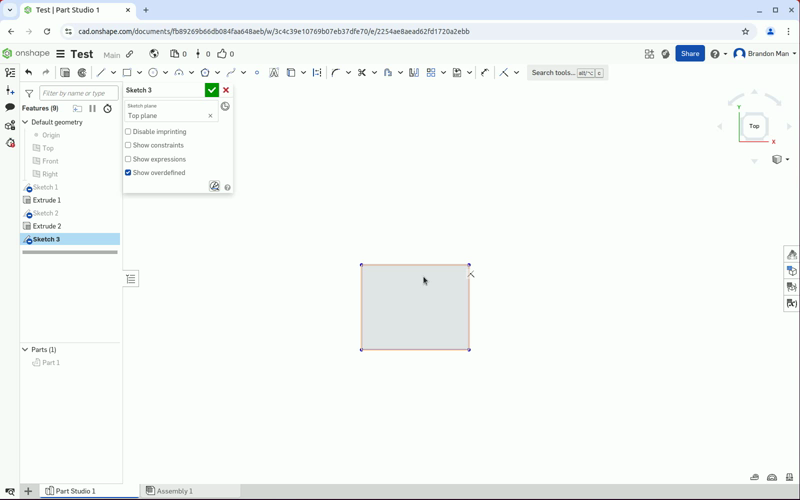
scroll(-6)
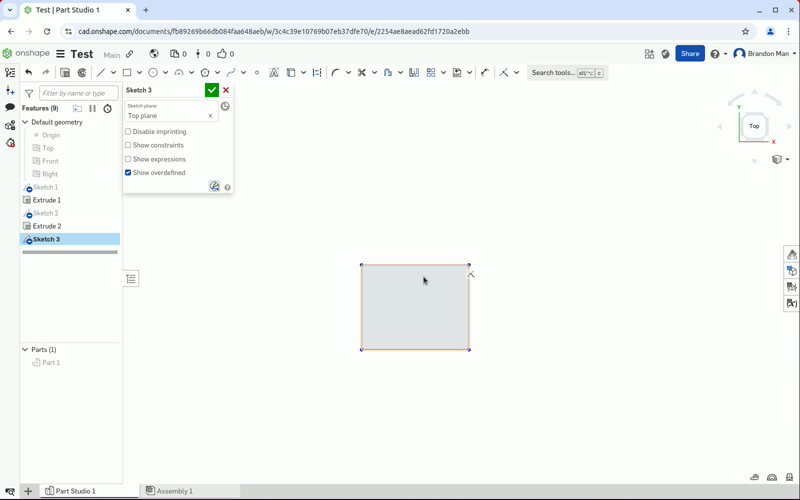
scroll(-6)
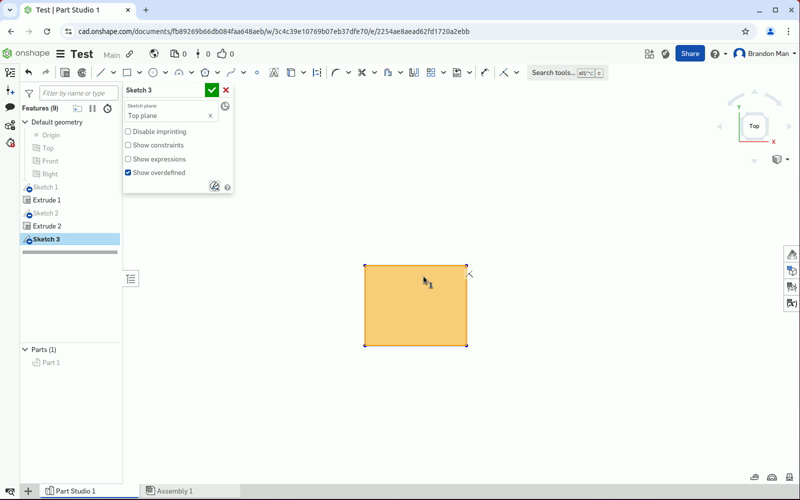
scroll(-6)
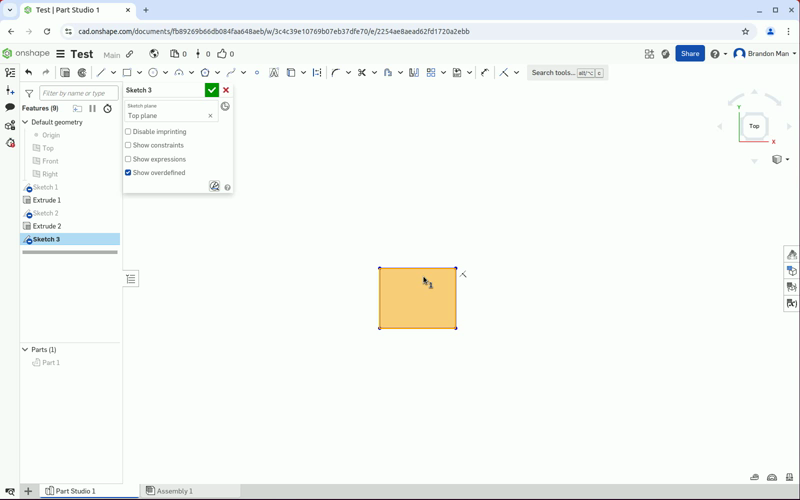
scroll(-6)
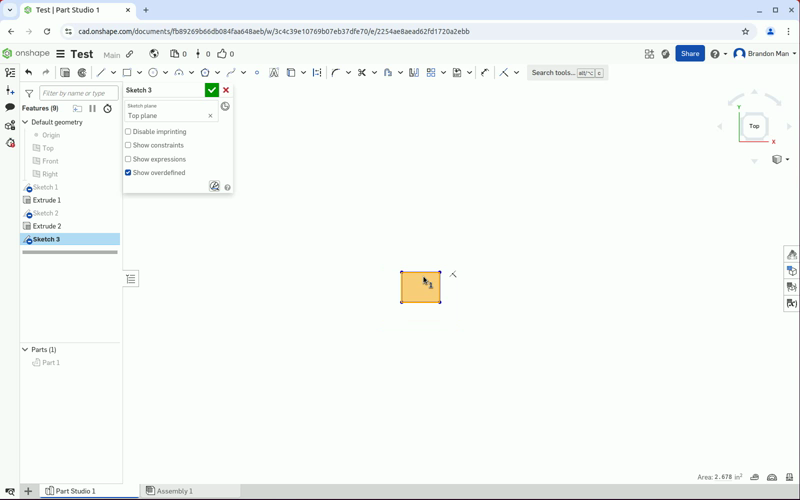
scroll(-6)
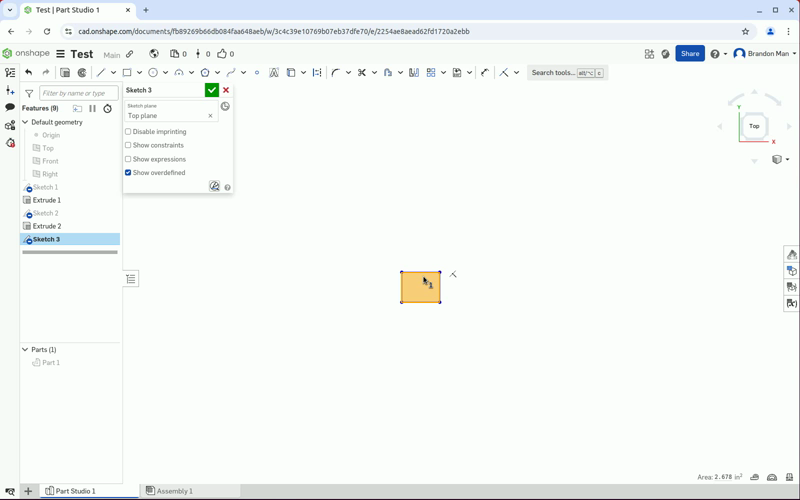
scroll(-6)
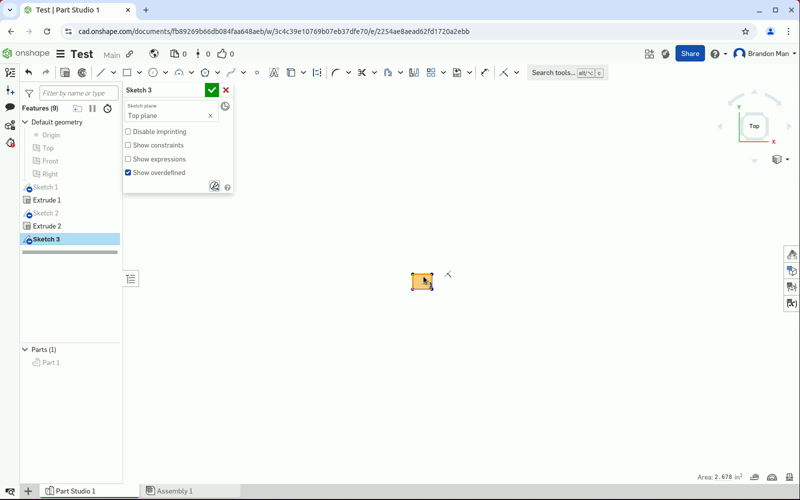
scroll(-6)
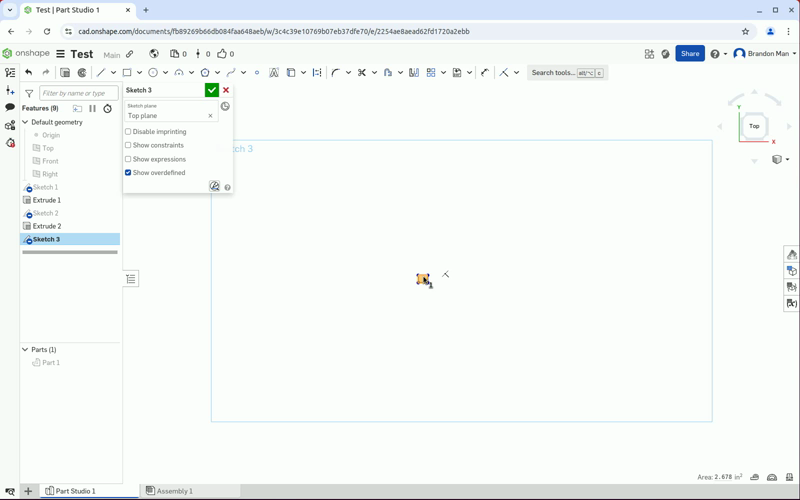
mouse_move(73, 352)
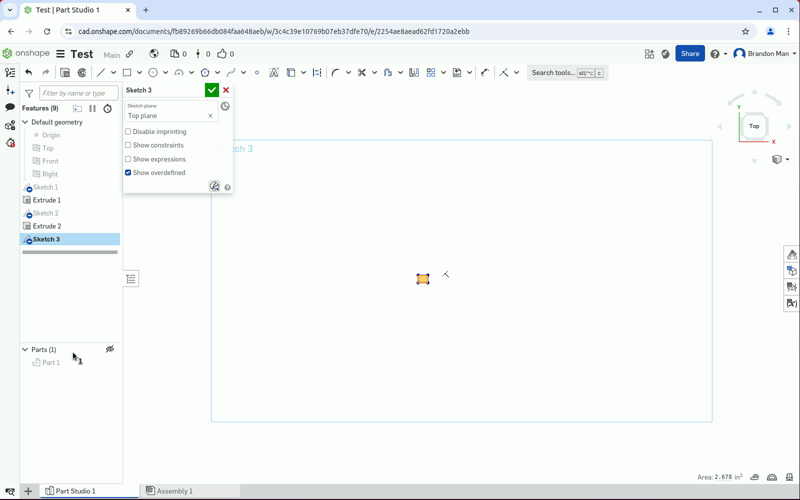
key(shift+y)
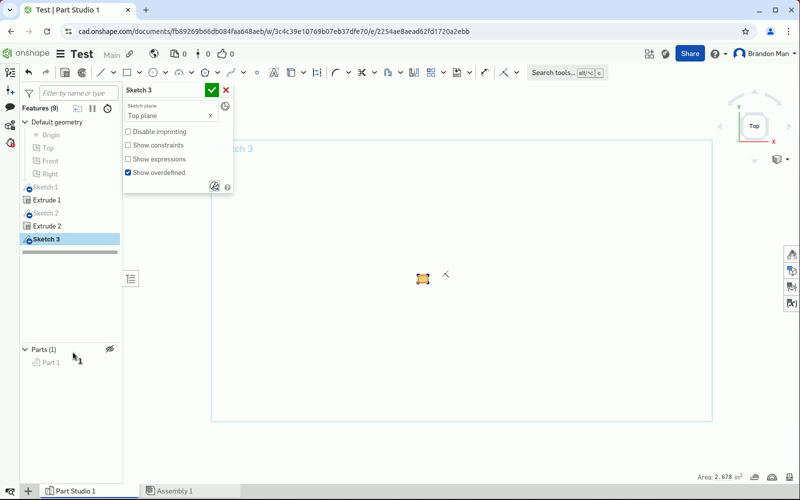
key(shift+e)
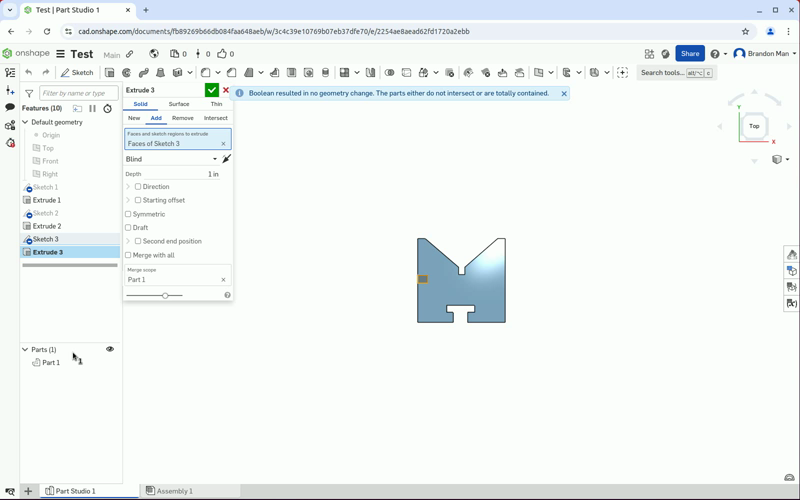
mouse_move(143, 106)
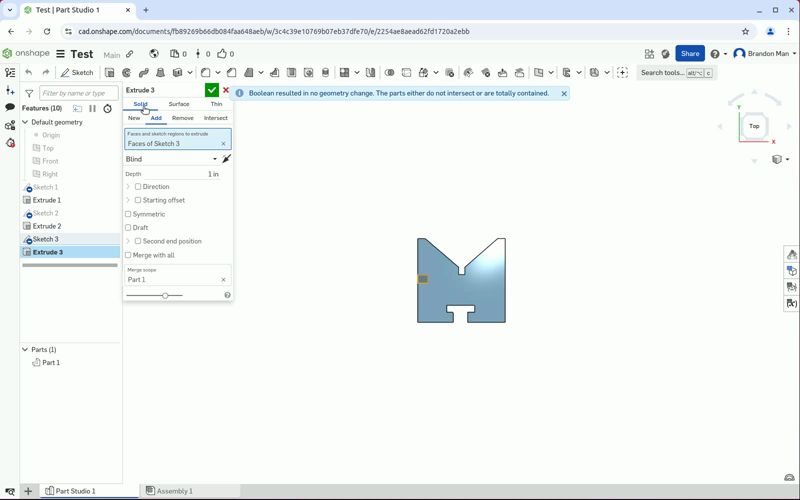
click(143, 106)
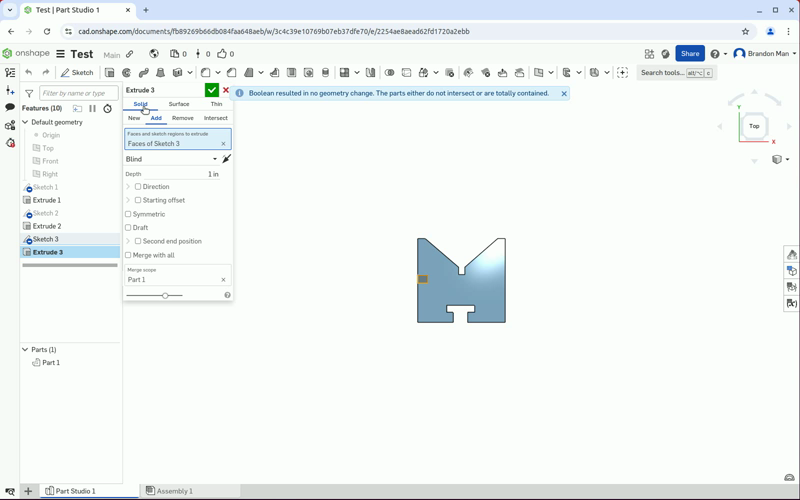
mouse_move(186, 120)
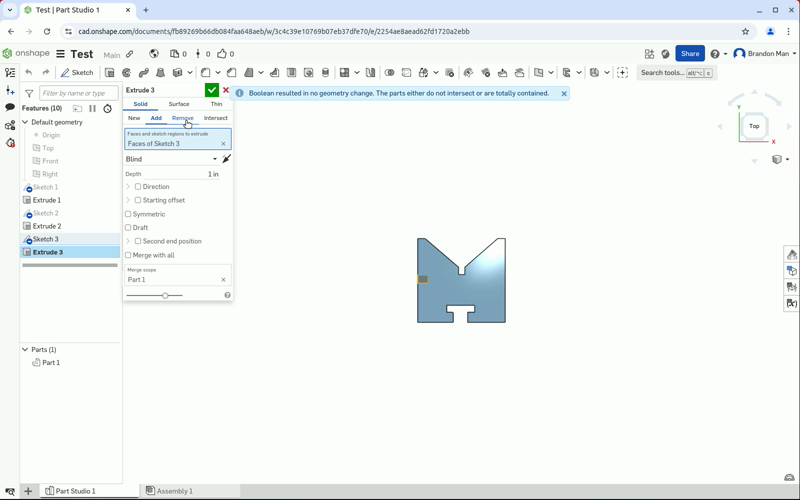
click(186, 120)
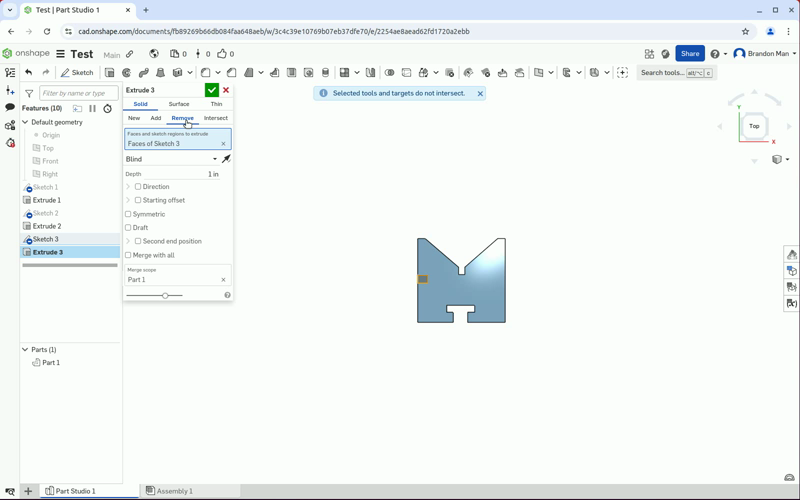
key(tab, 4)
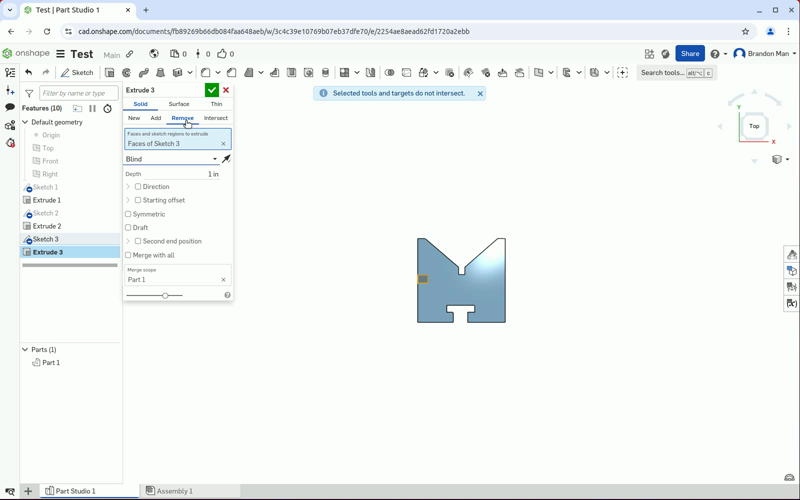
text(-23.108)
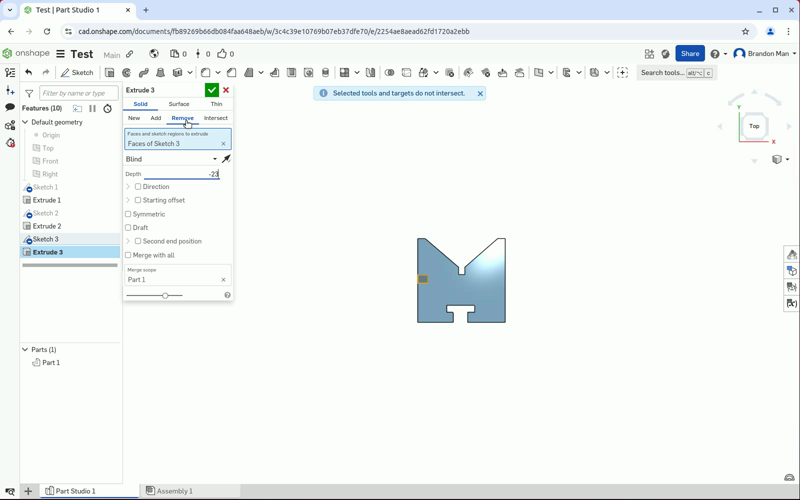
key(tab, 6)
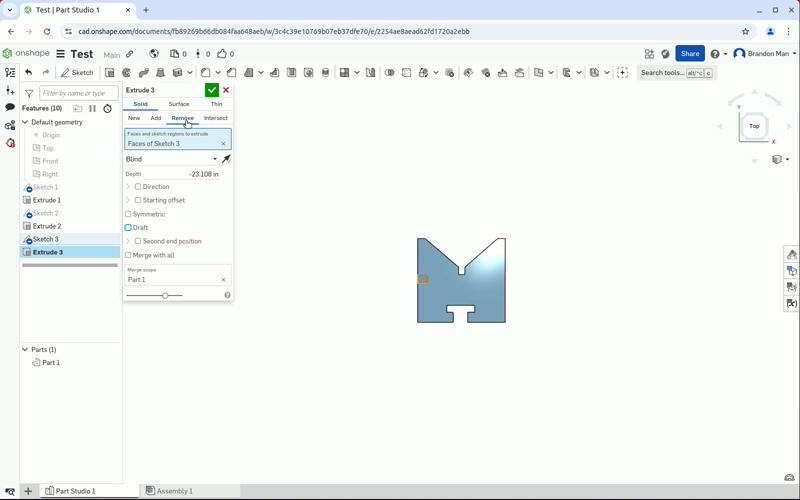
key(space)
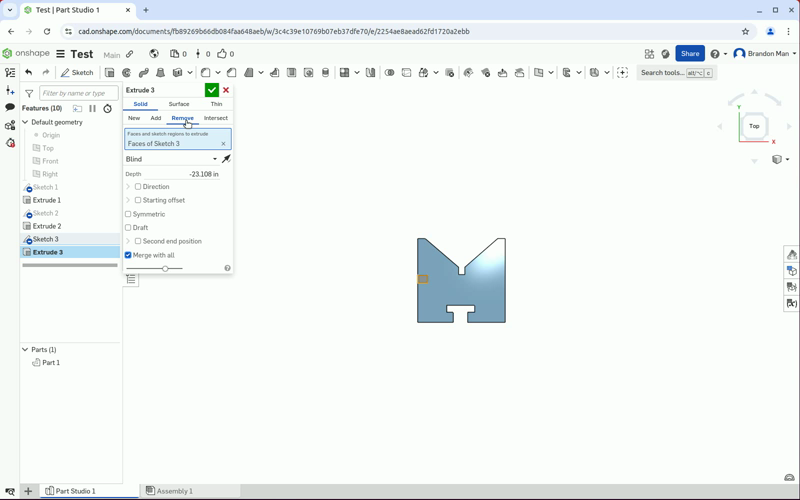
key(enter)
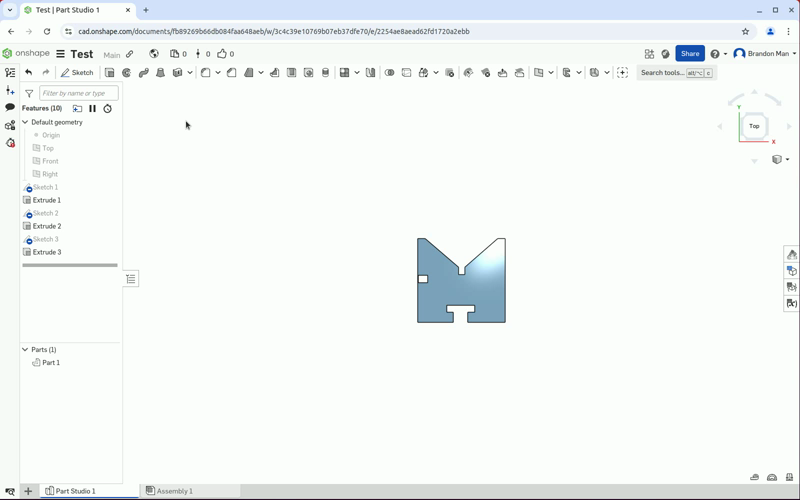
key(shift+h)
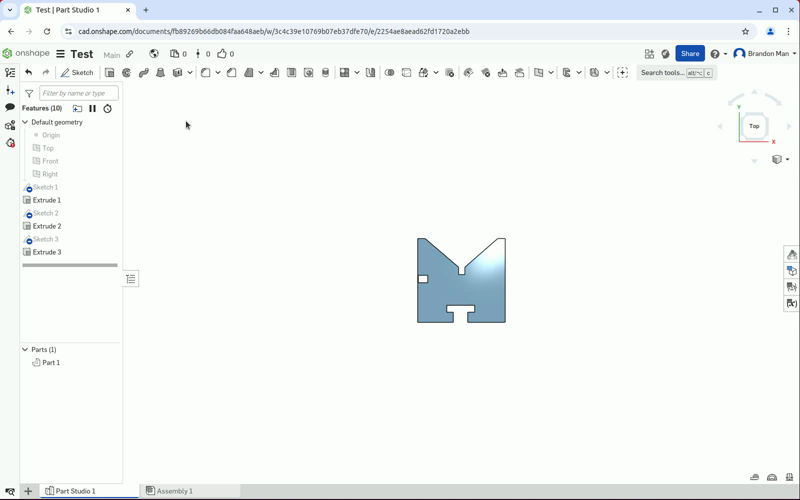
key(shift+h)
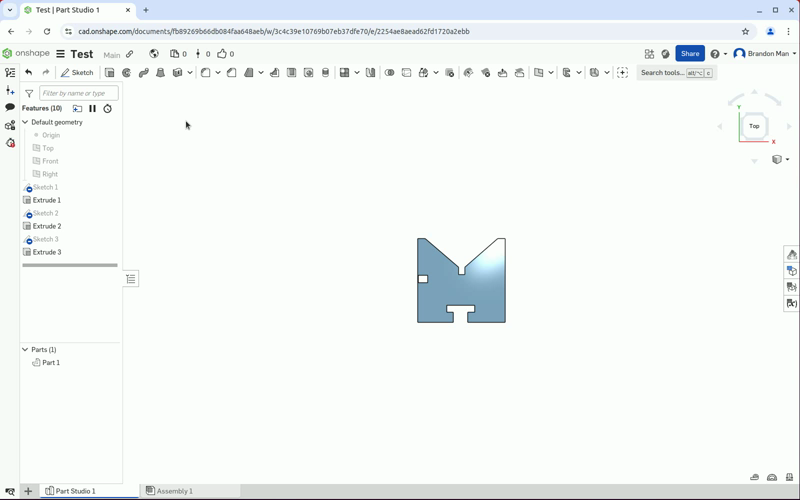
mouse_move(73, 189)
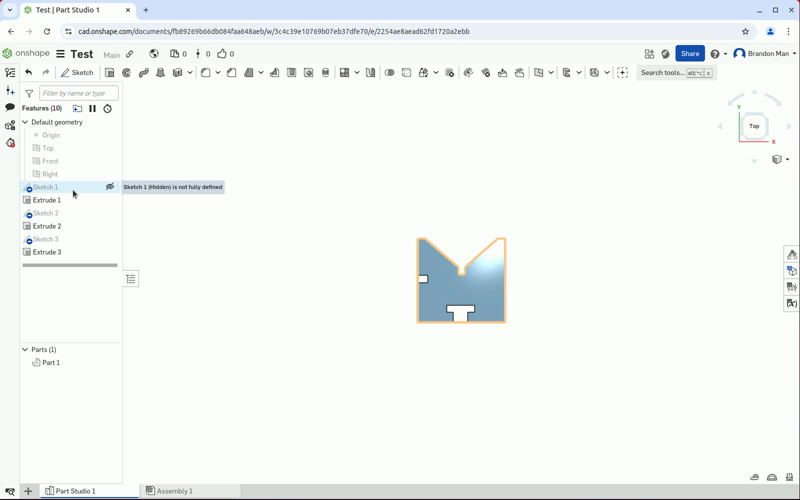
click(73, 189)
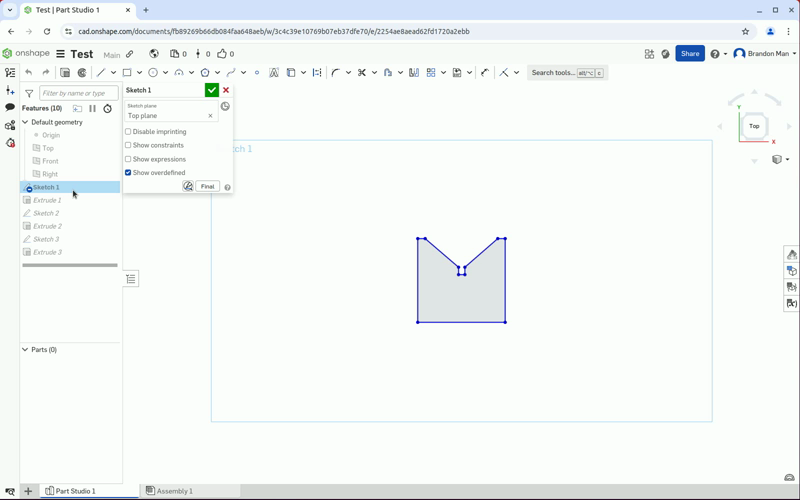
mouse_move(229, 92)
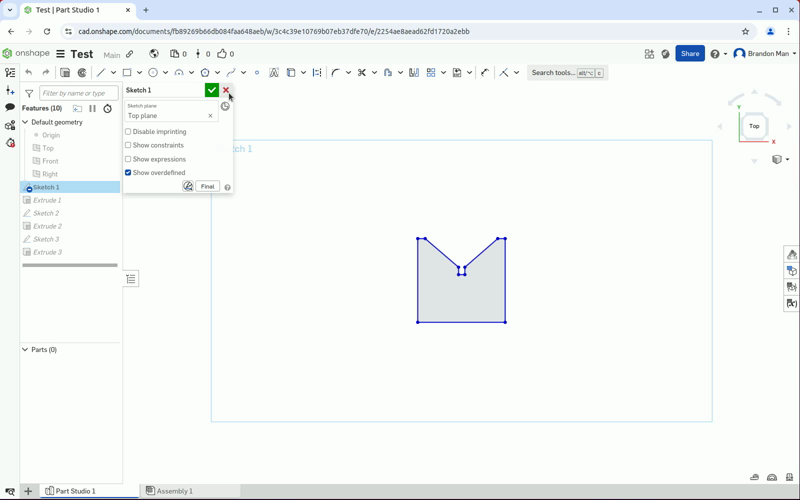
click(229, 92)
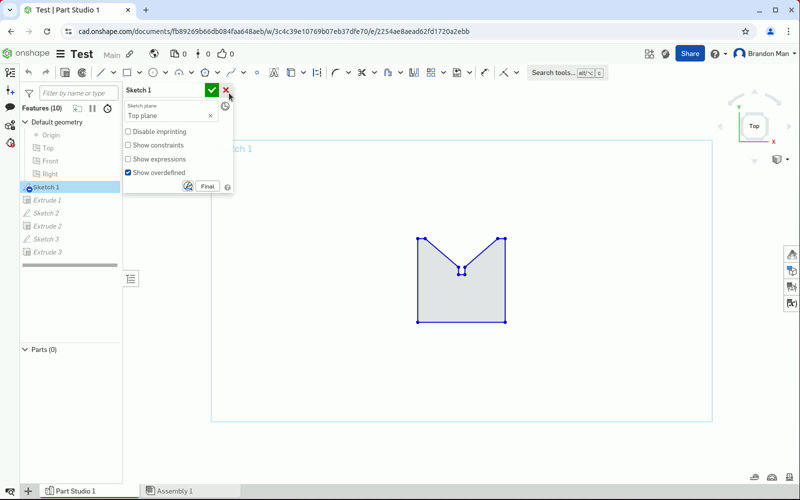
key(shift+s)
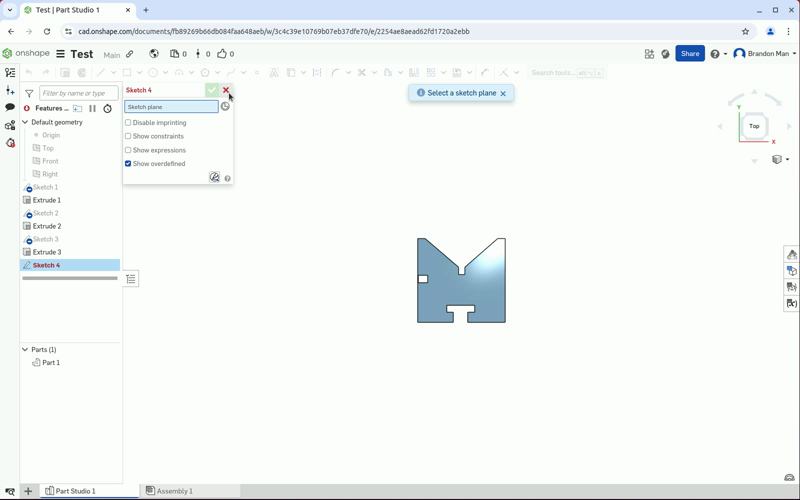
mouse_move(73, 150)
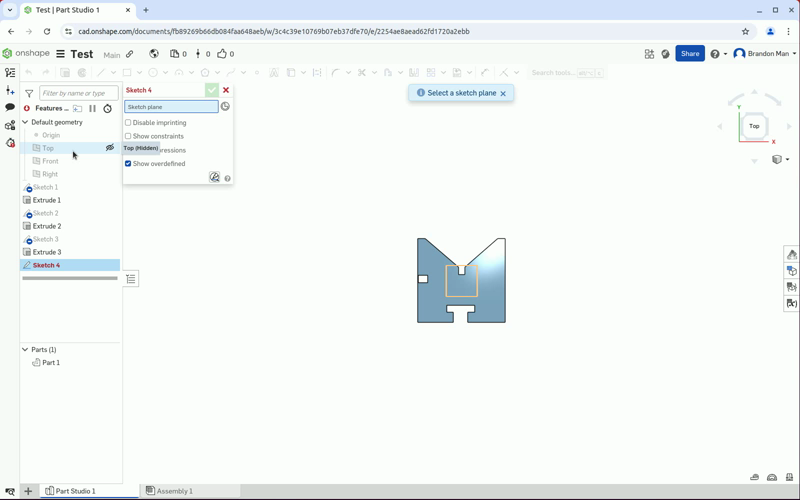
click(73, 150)
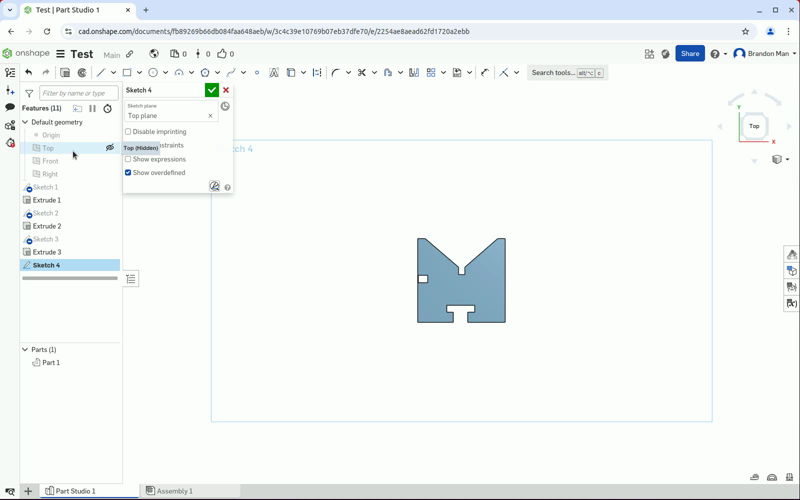
mouse_move(73, 352)
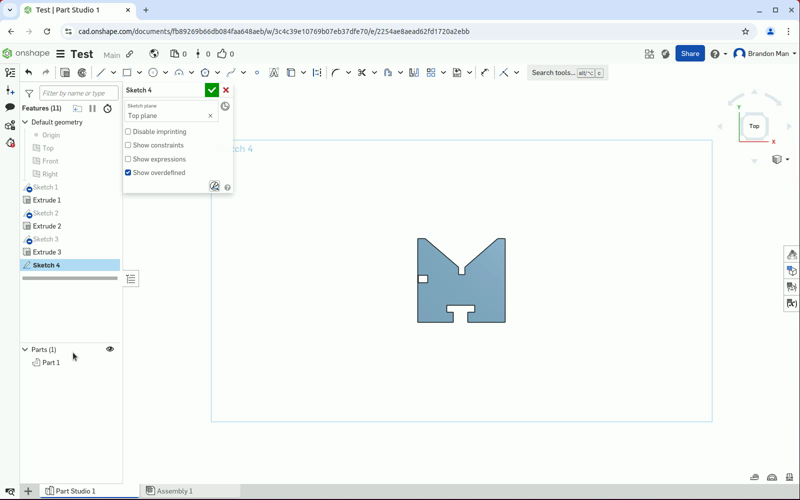
key(y)
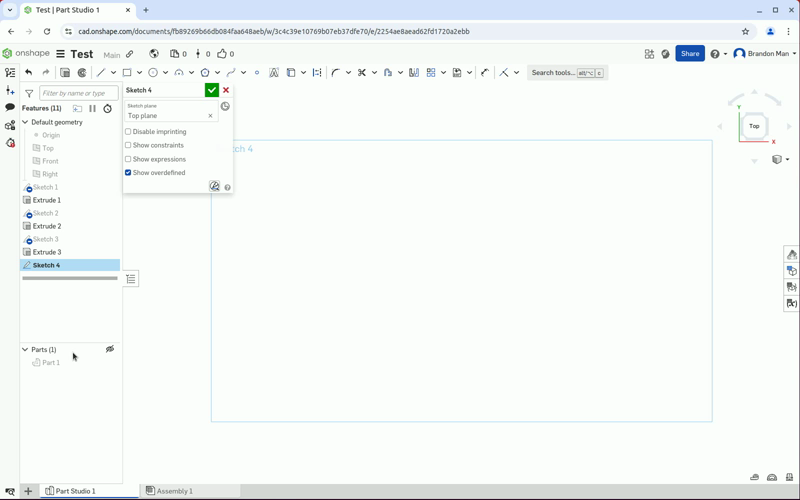
key(l)
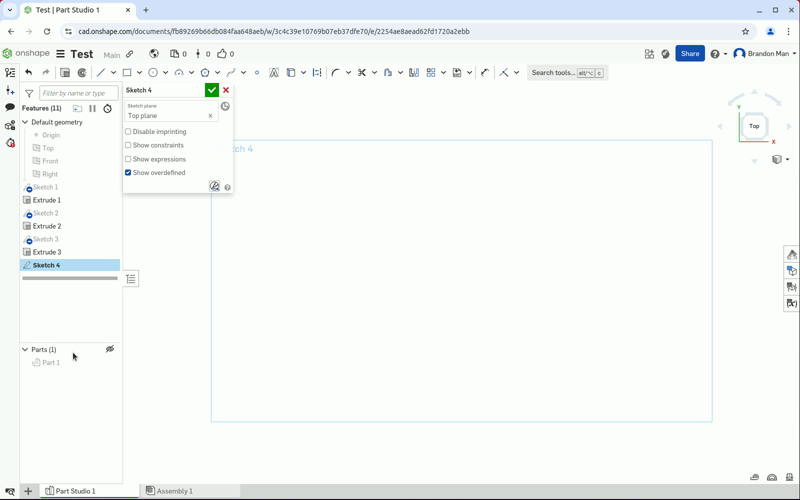
key_down(shift)
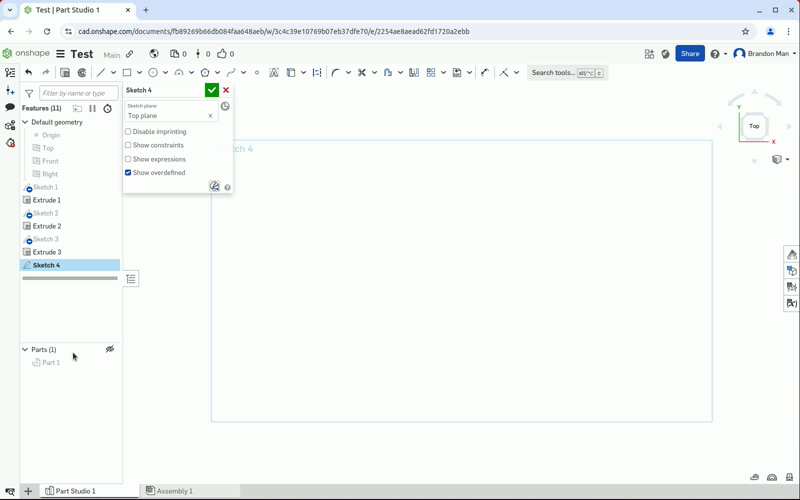
mouse_move(494, 282)
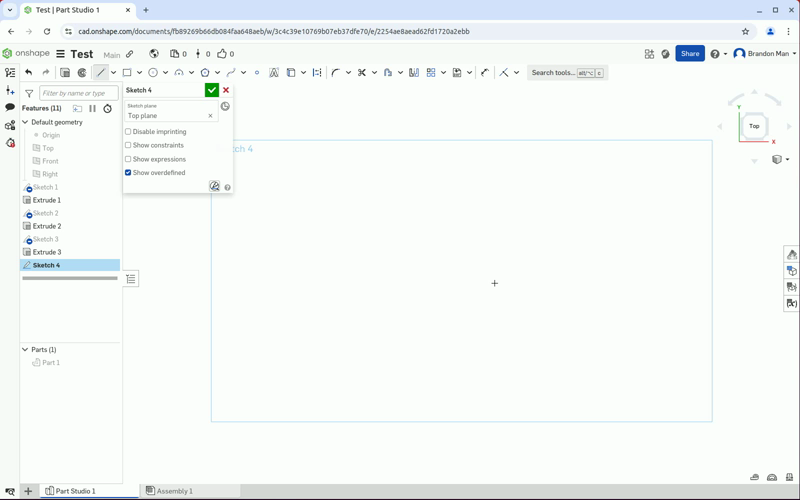
click(494, 282)
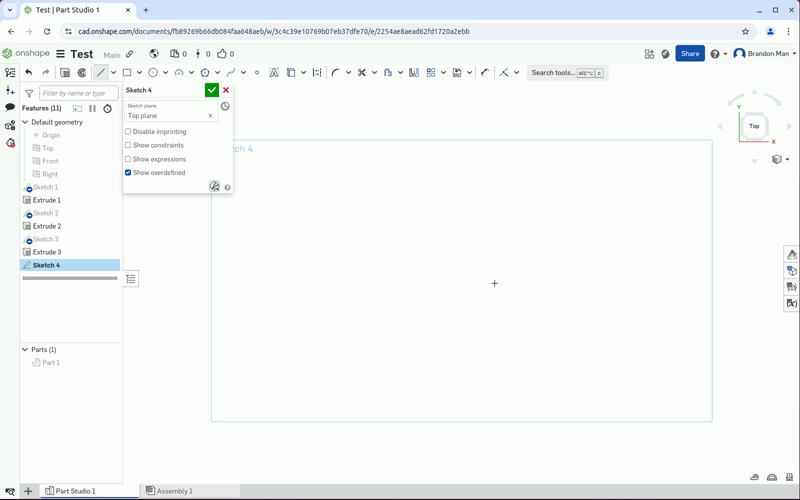
key_up(shift)
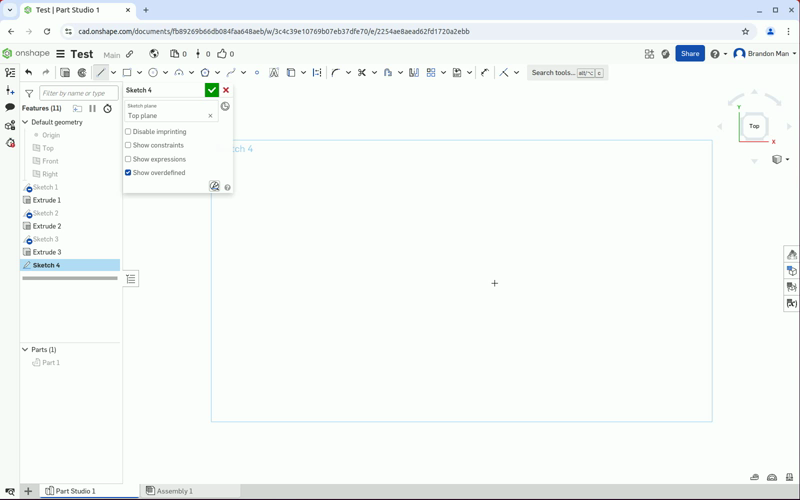
key_down(shift)
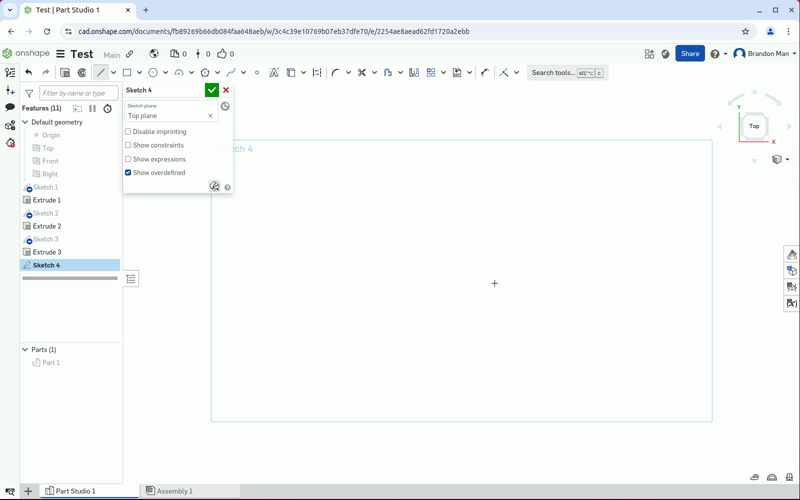
mouse_move(524, 282)
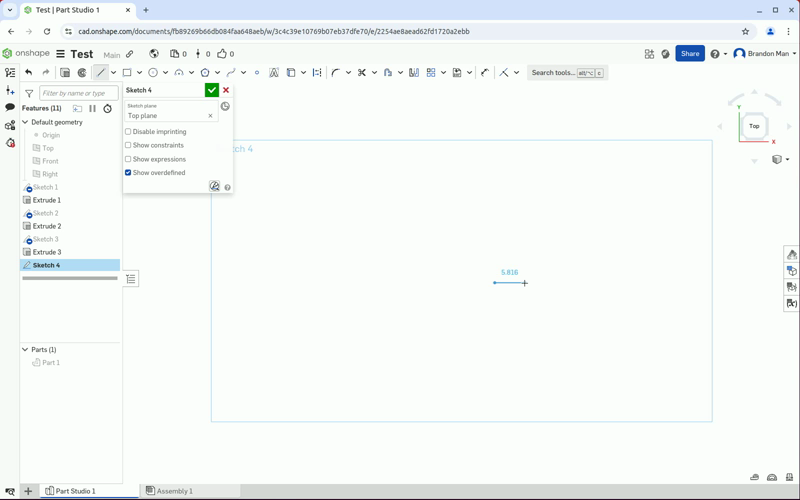
mouse_move(510, 282)
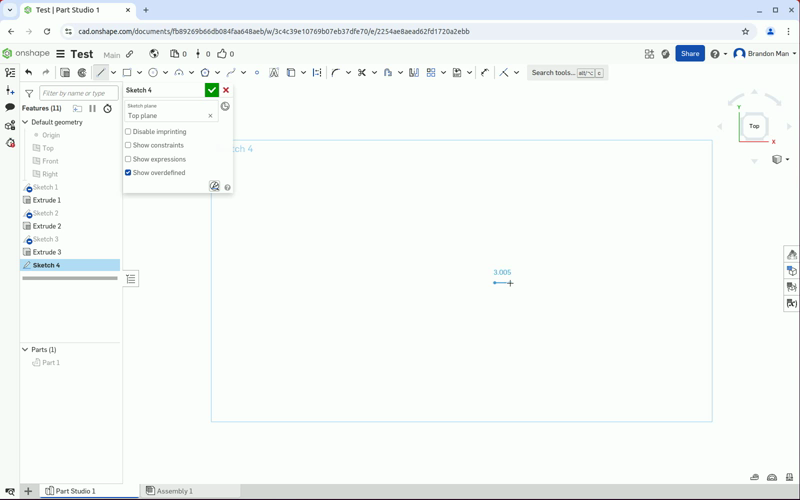
click(510, 282)
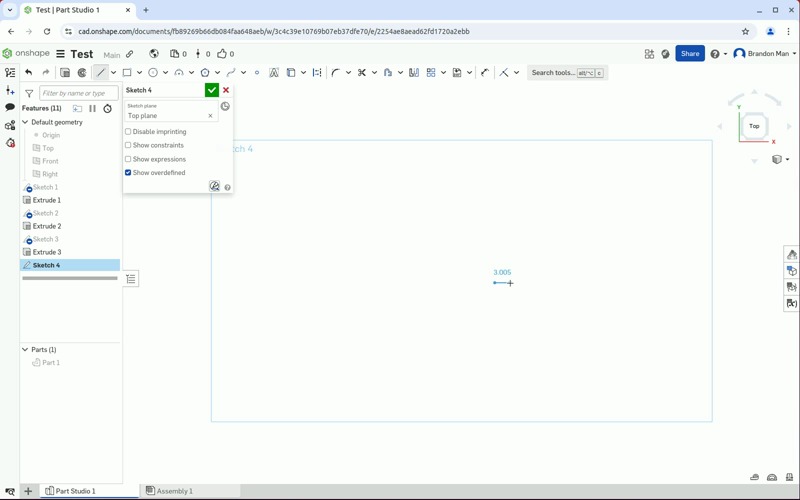
key_up(shift)
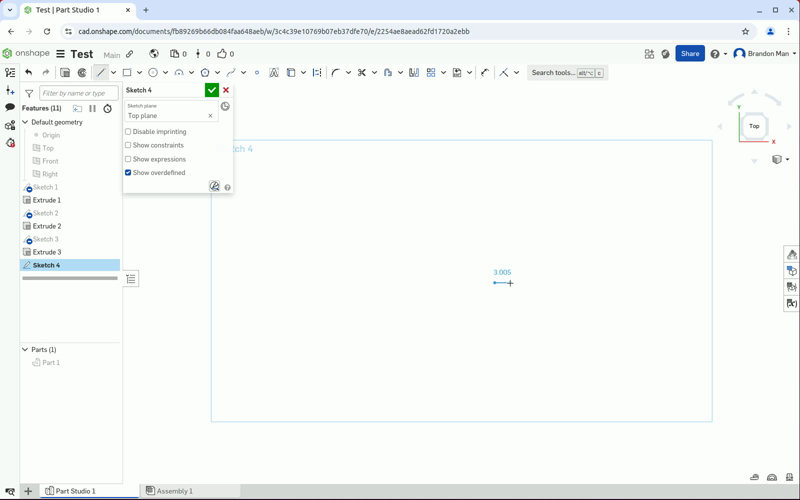
key_down(shift)
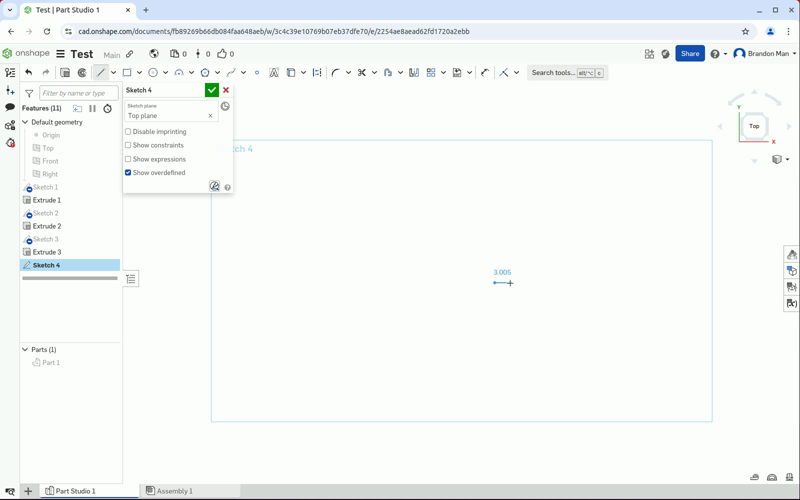
mouse_move(540, 282)
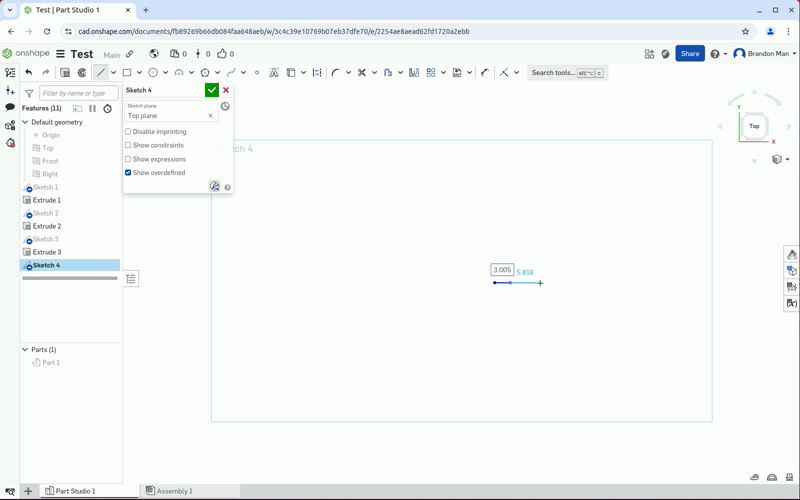
mouse_move(510, 275)
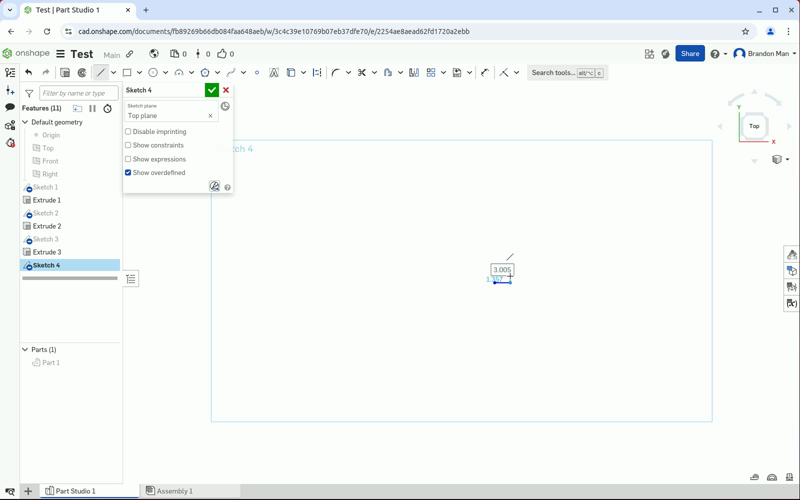
scroll(6)
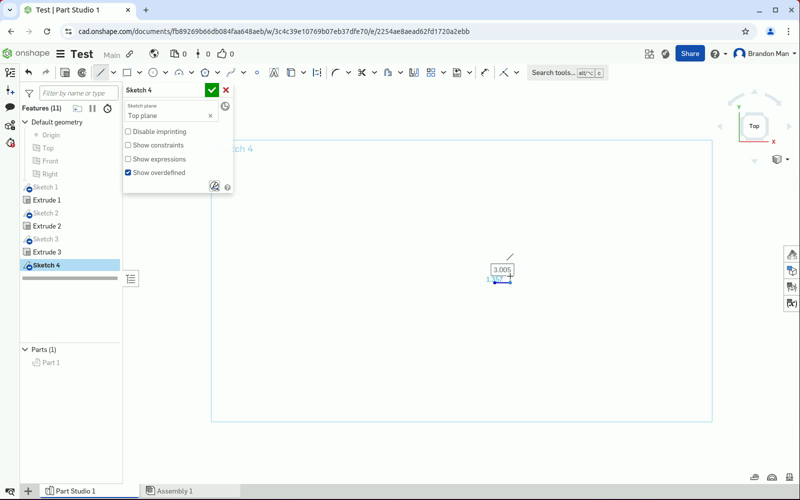
scroll(6)
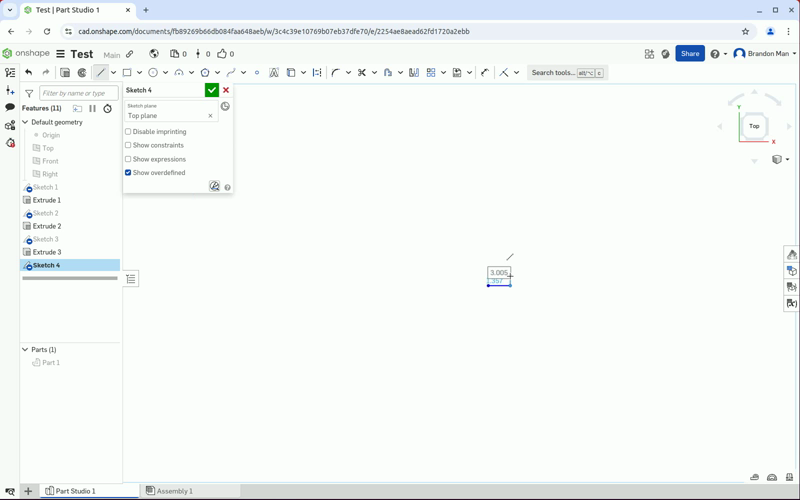
scroll(6)
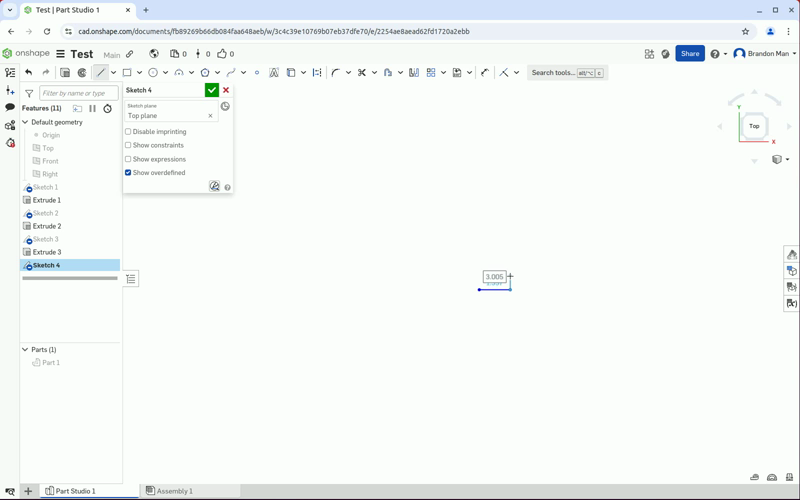
scroll(6)
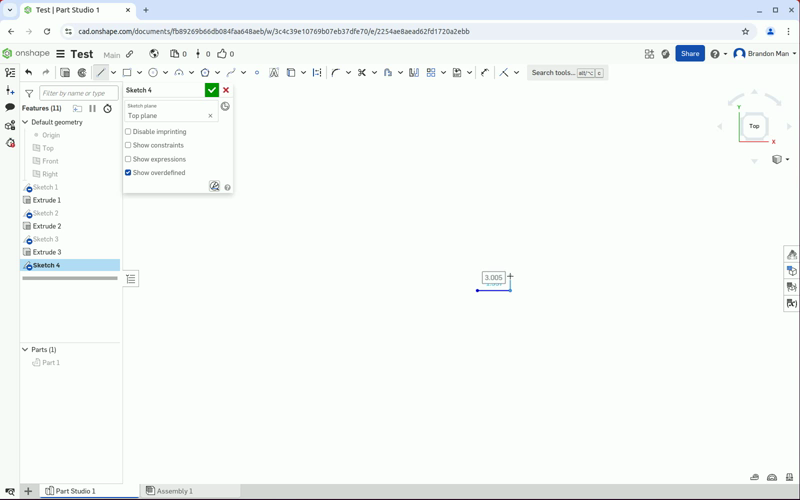
scroll(6)
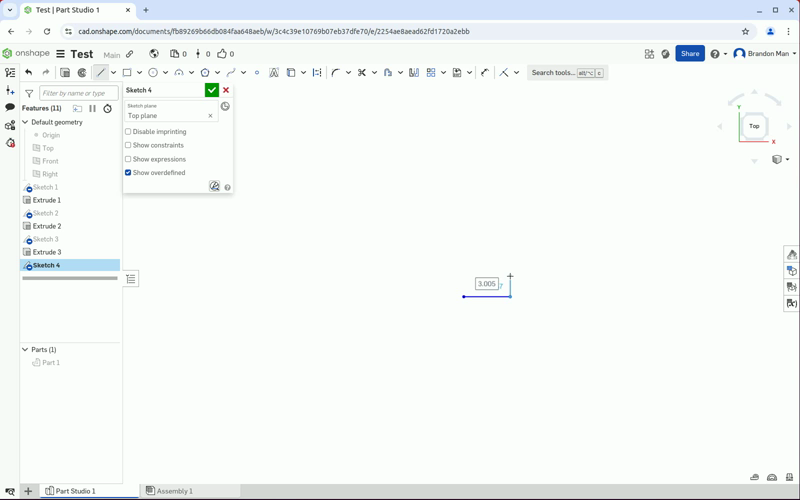
scroll(6)
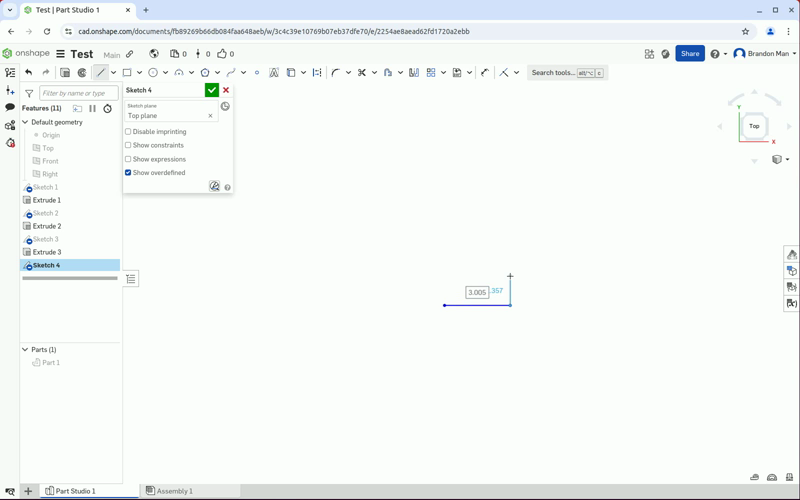
scroll(6)
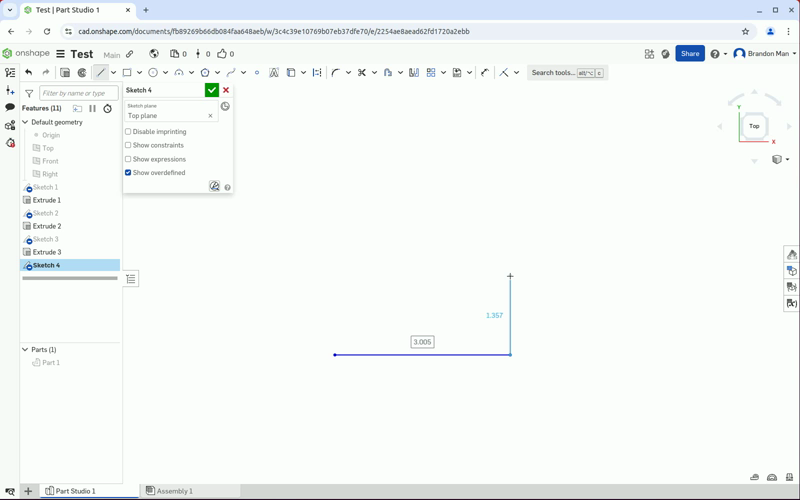
click(510, 275)
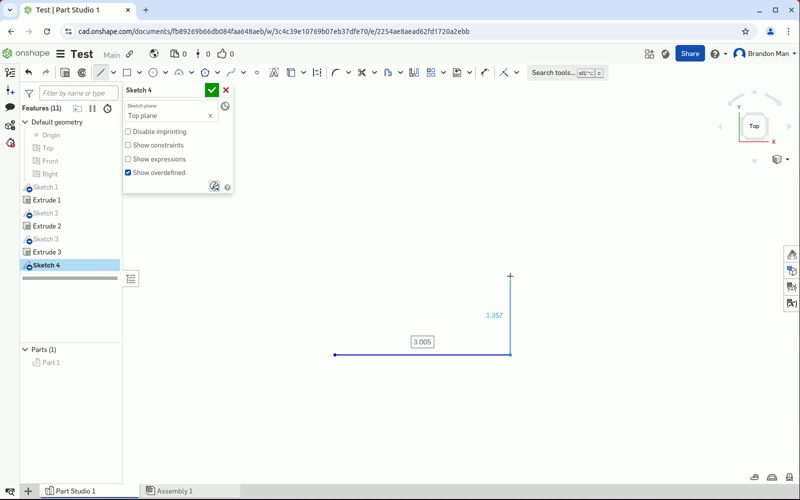
scroll(-6)
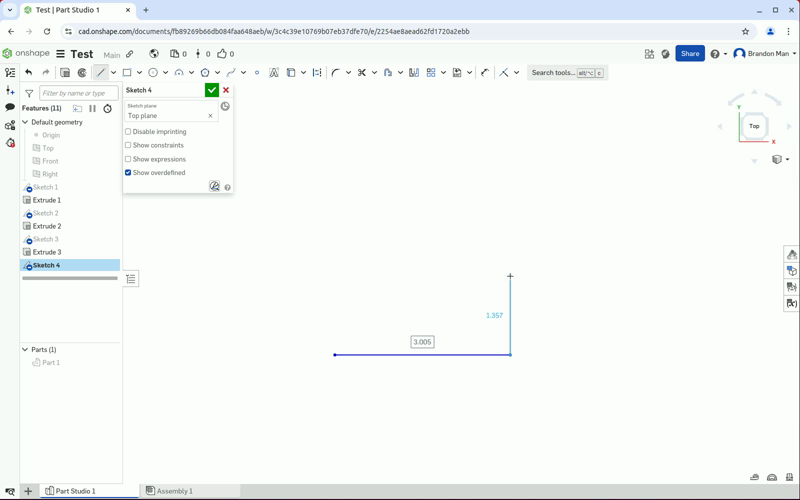
scroll(-6)
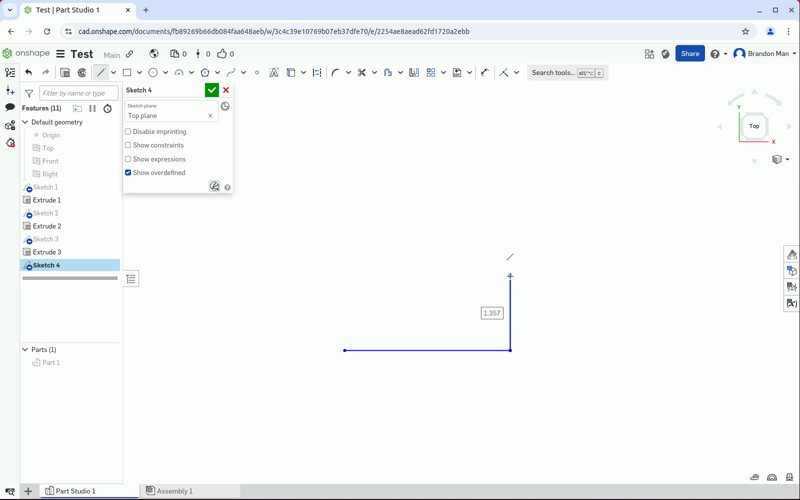
scroll(-6)
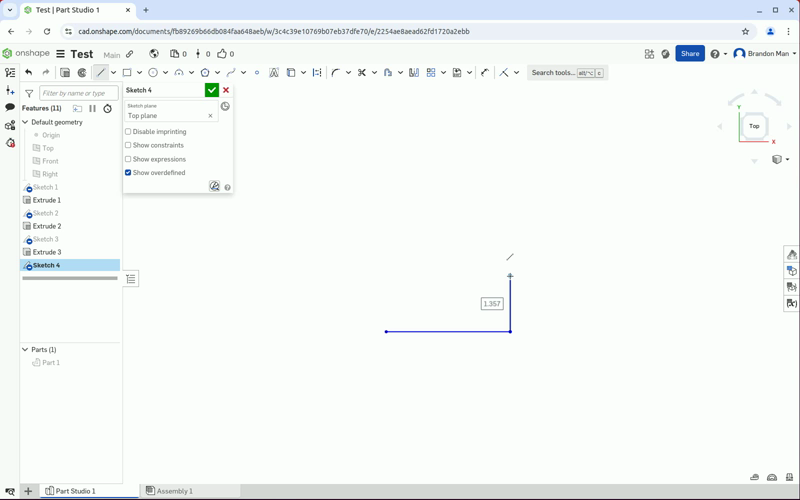
scroll(-6)
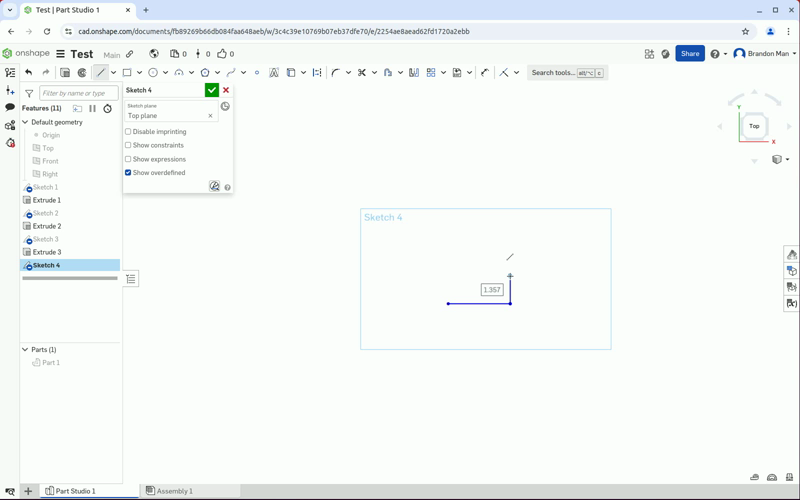
scroll(-6)
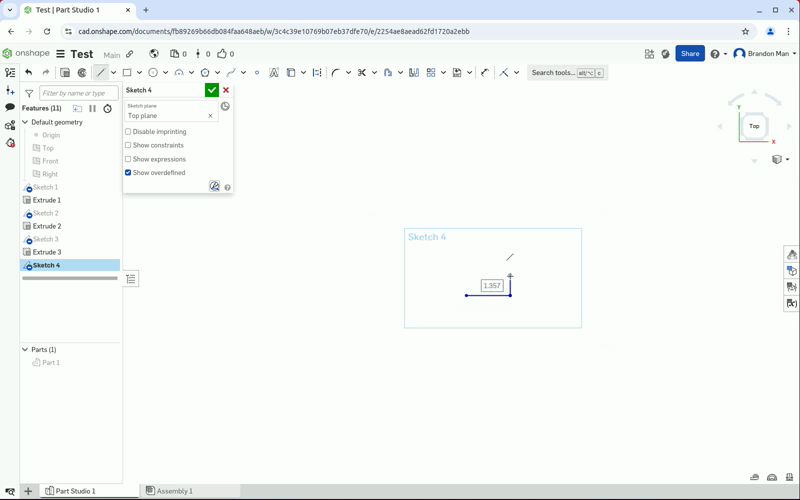
scroll(-6)
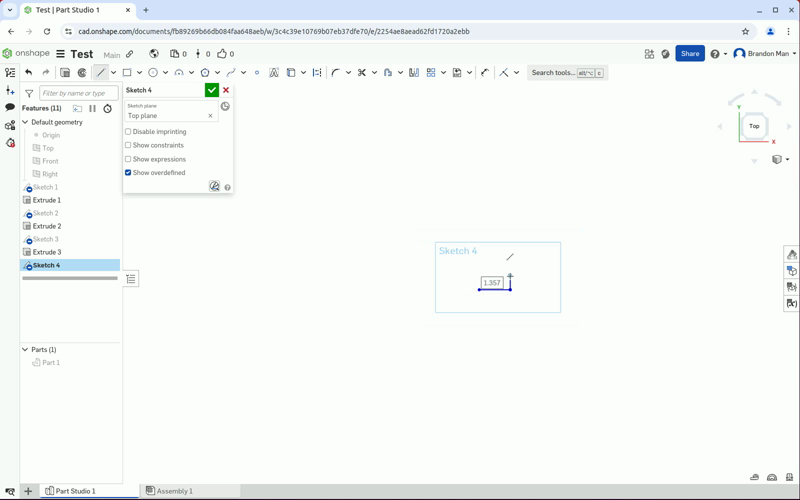
scroll(-6)
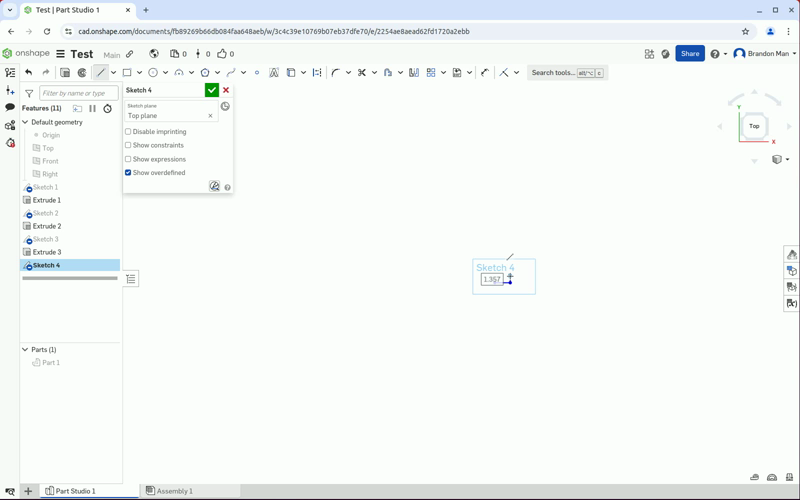
key_up(shift)
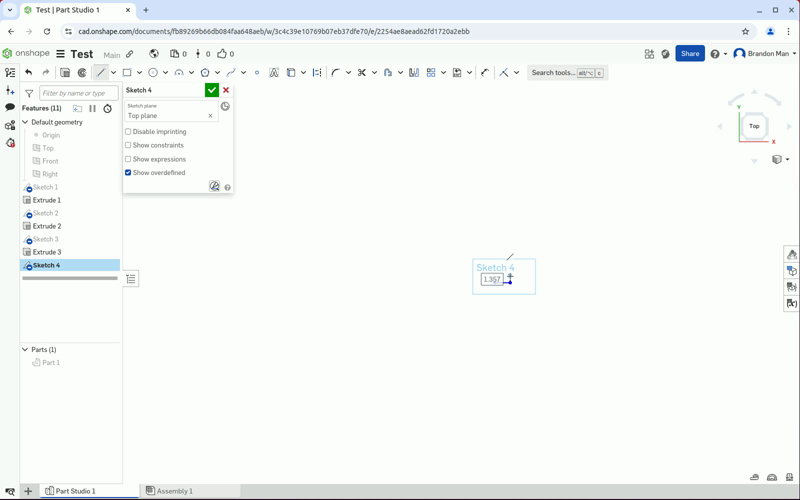
key_down(shift)
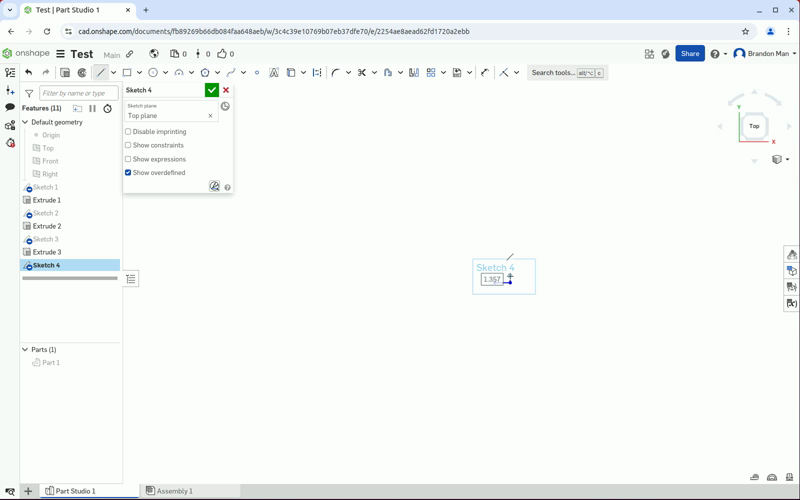
mouse_move(540, 275)
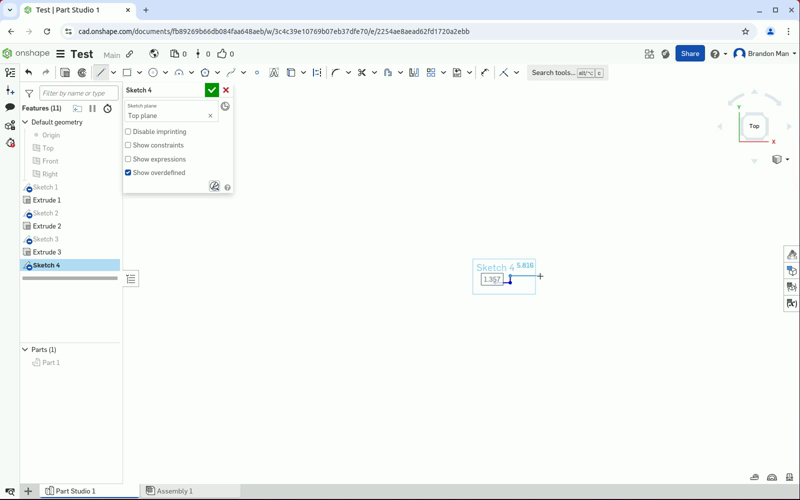
mouse_move(494, 275)
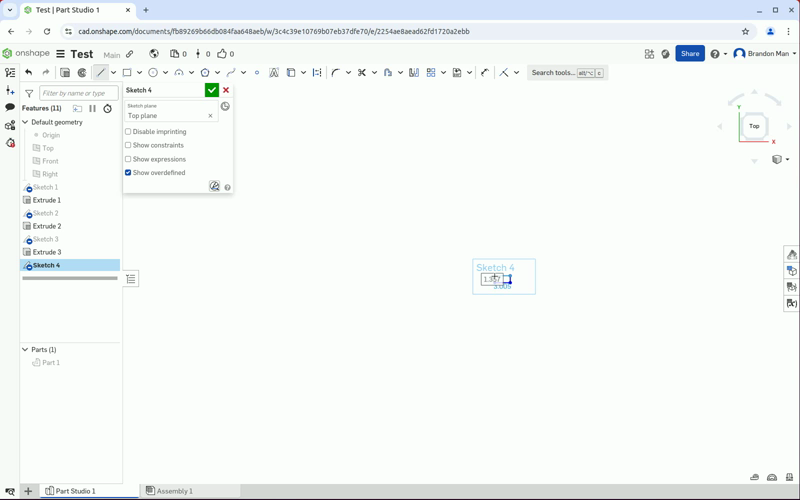
click(494, 275)
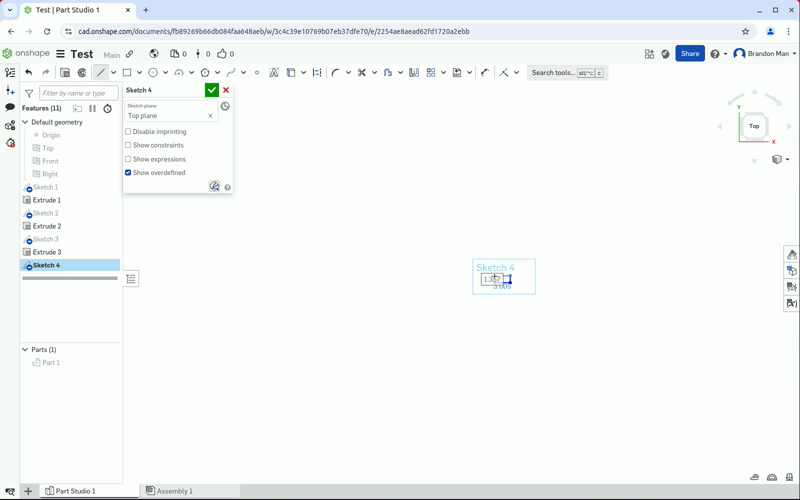
key_up(shift)
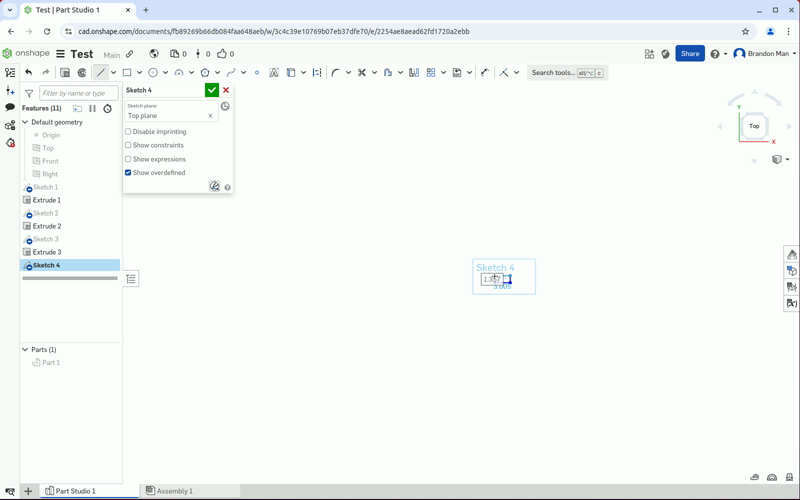
mouse_move(524, 275)
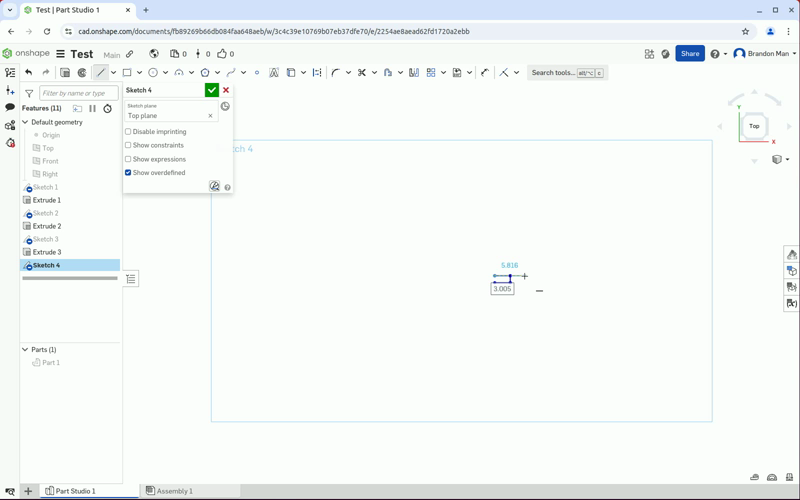
key_down(shift)
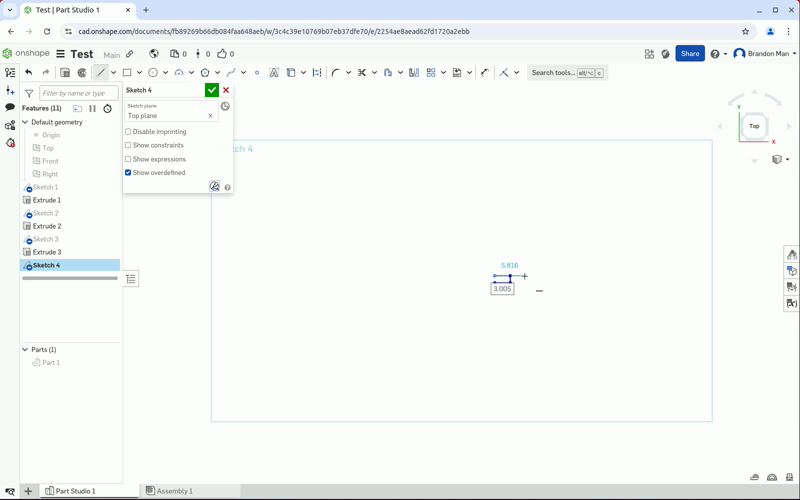
mouse_move(494, 282)
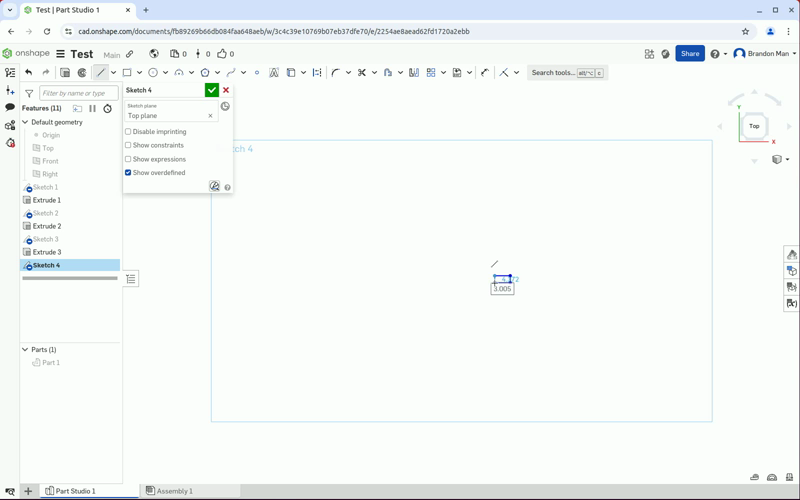
scroll(6)
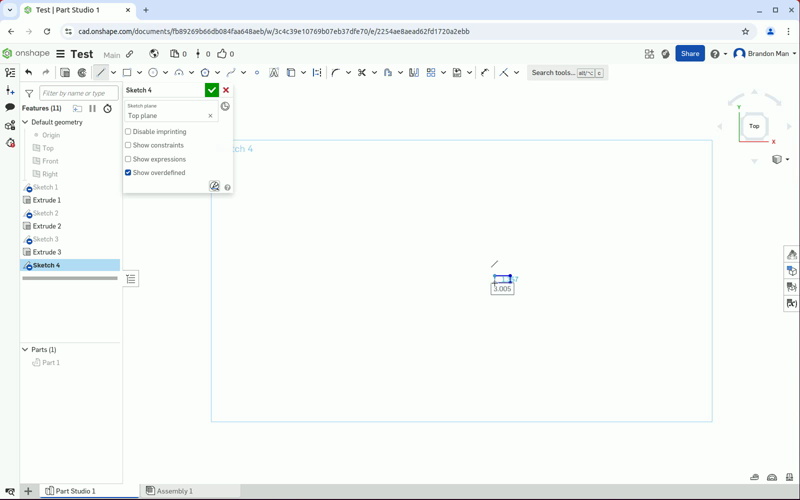
scroll(6)
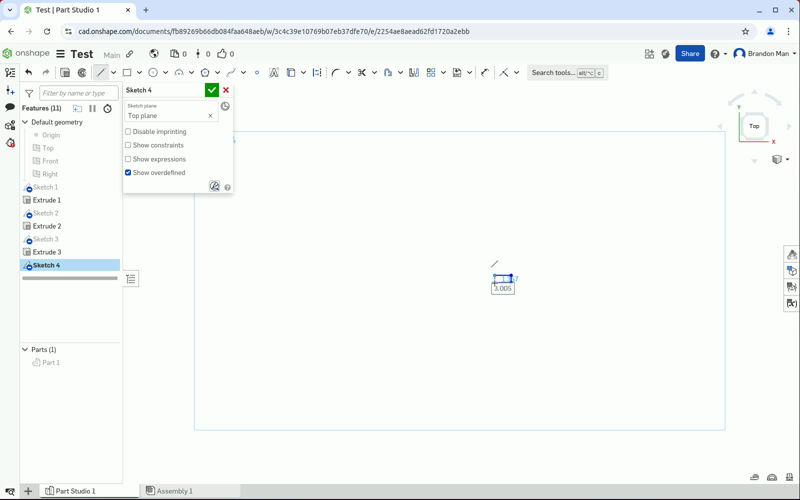
scroll(6)
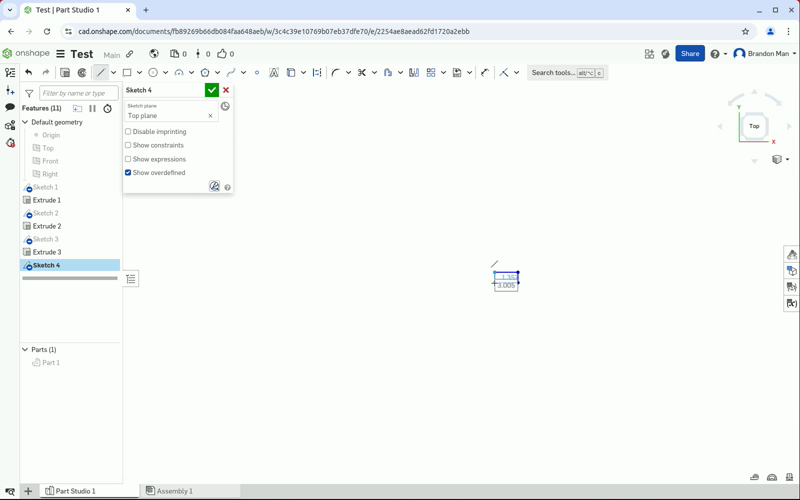
scroll(6)
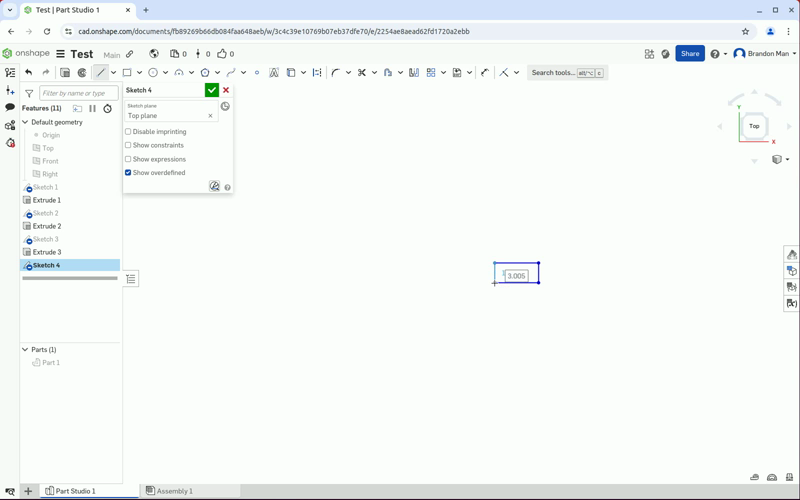
scroll(6)
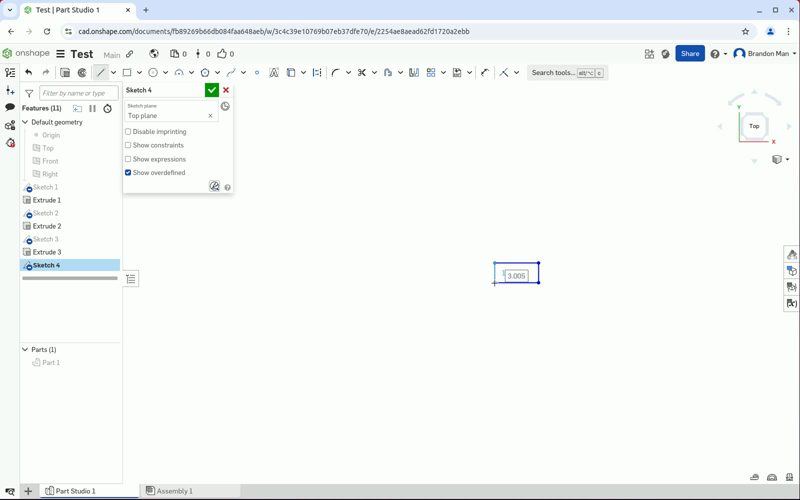
scroll(6)
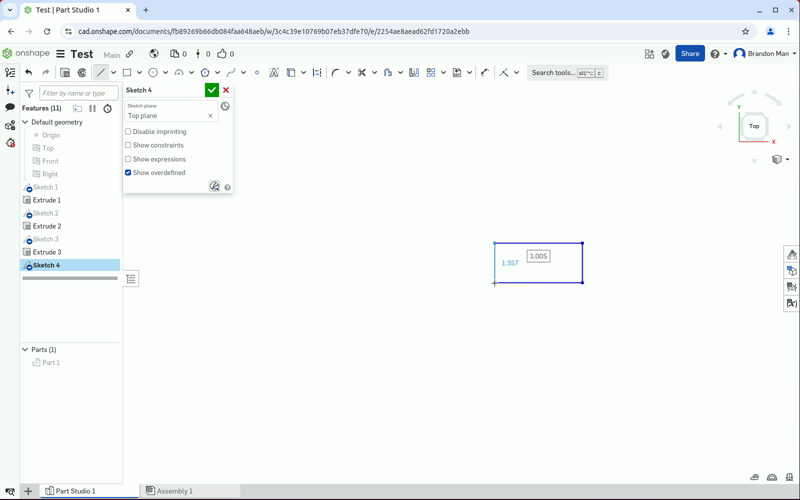
scroll(6)
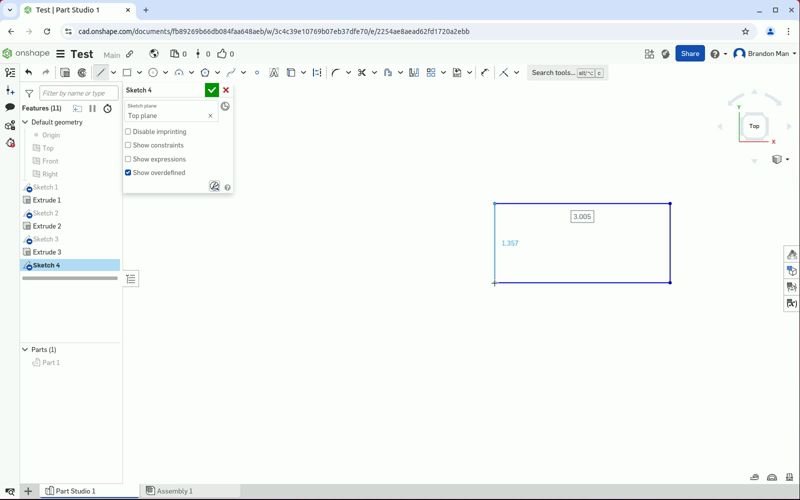
key_up(shift)
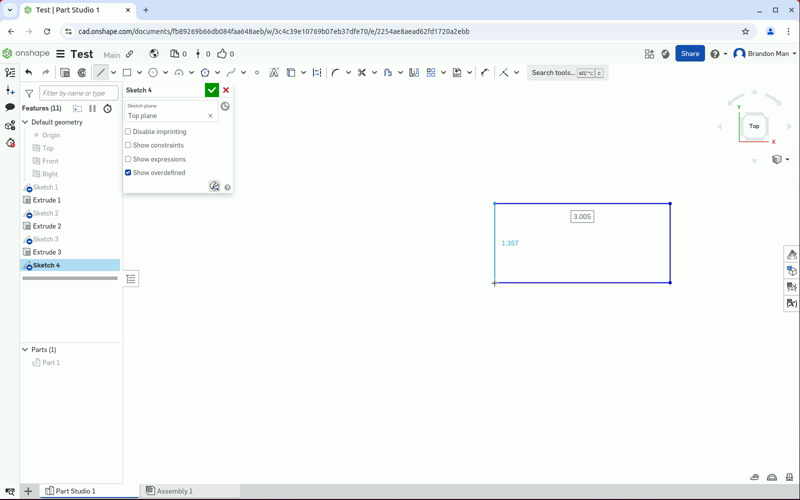
click(494, 282)
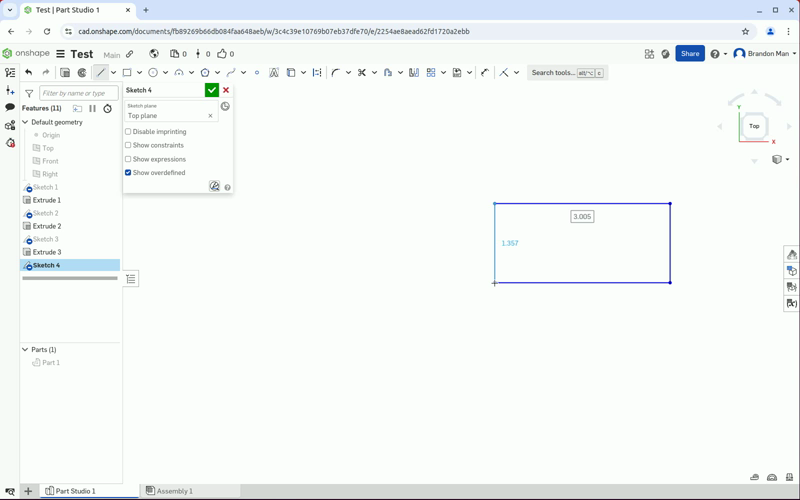
scroll(-6)
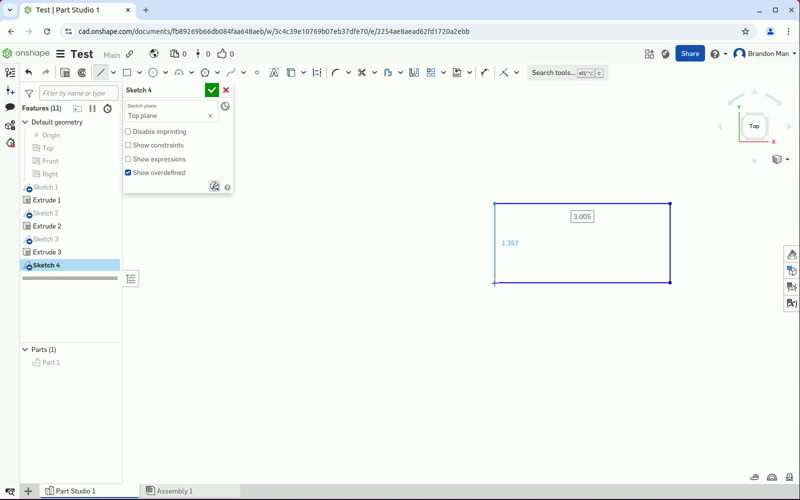
scroll(-6)
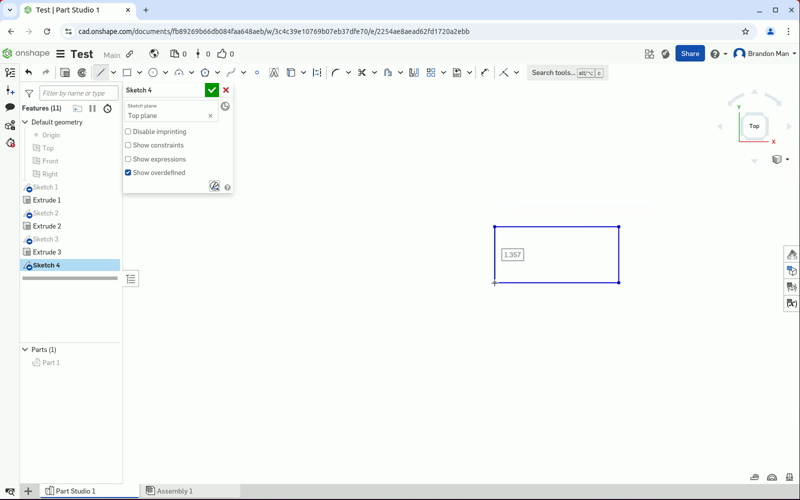
scroll(-6)
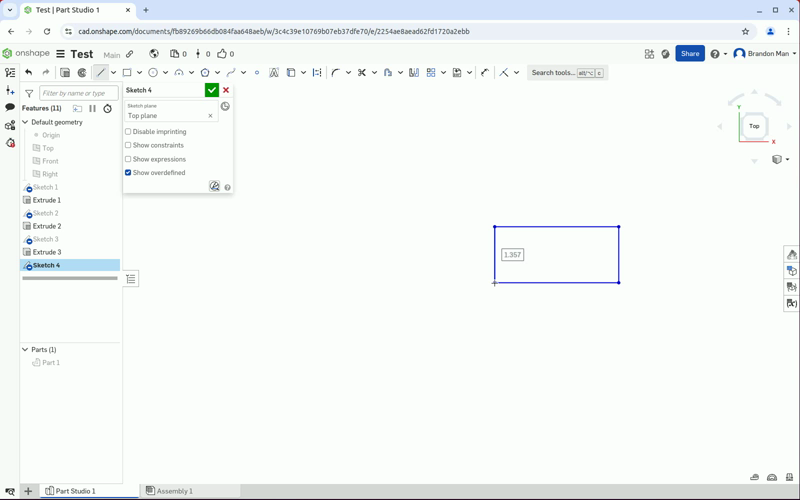
scroll(-6)
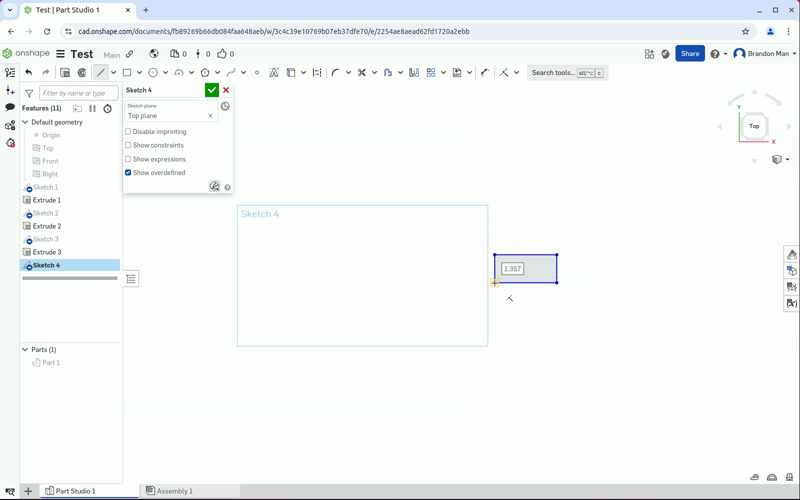
scroll(-6)
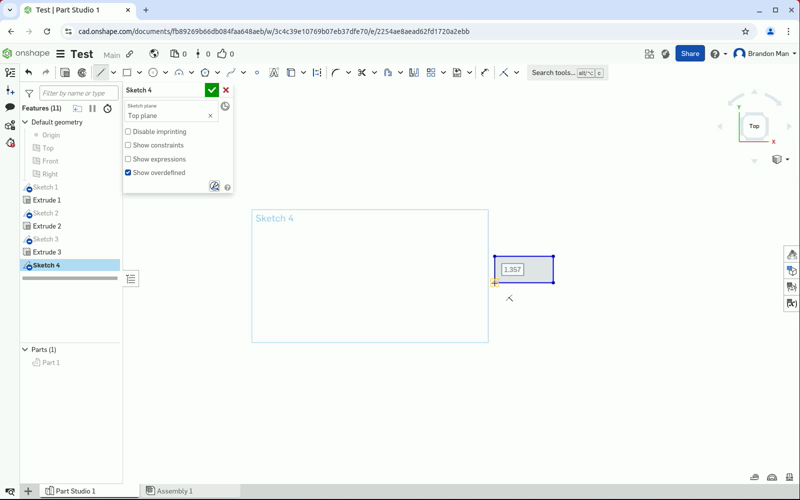
scroll(-6)
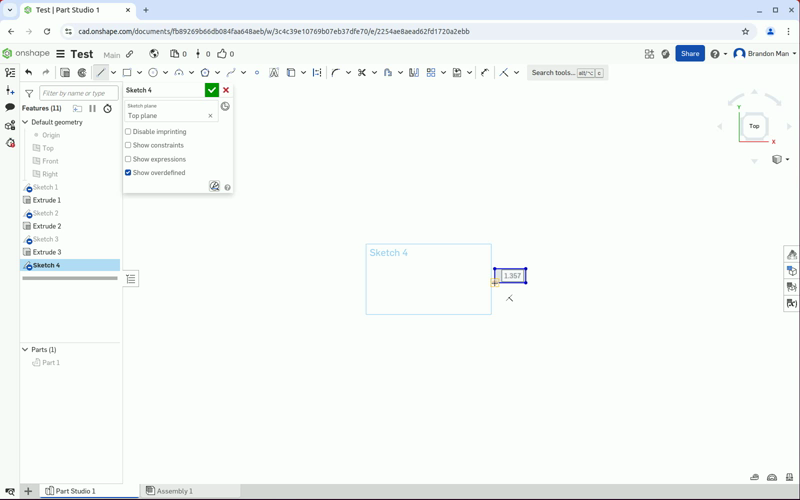
scroll(-6)
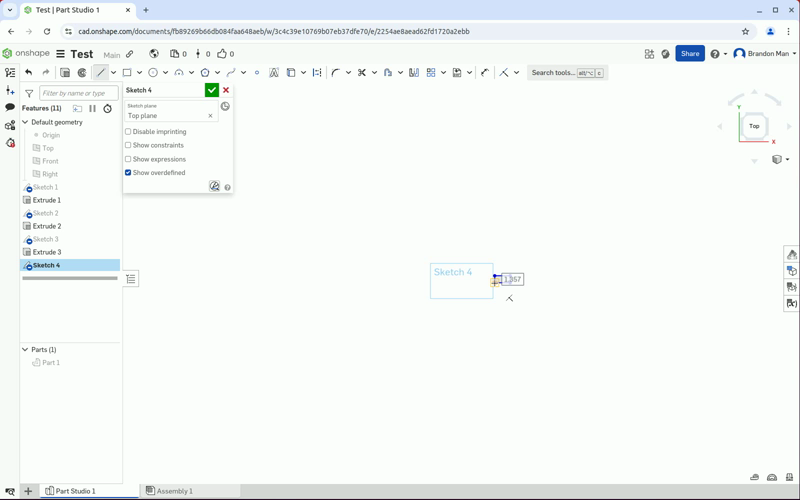
key(esc)
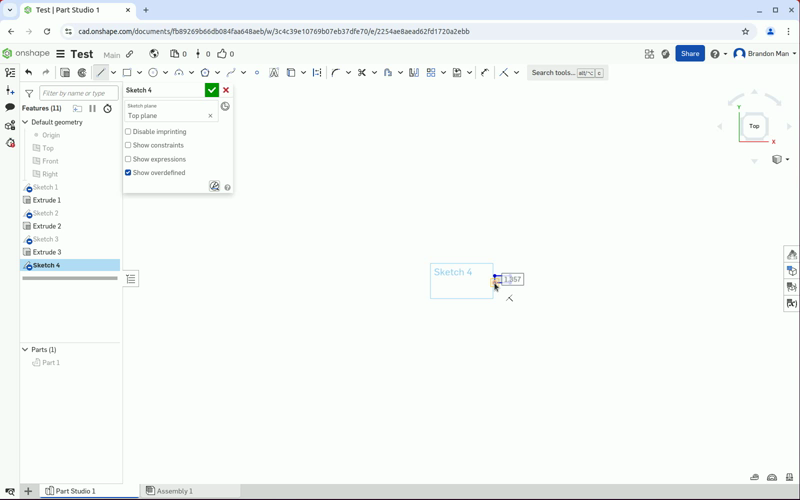
mouse_move(496, 276)
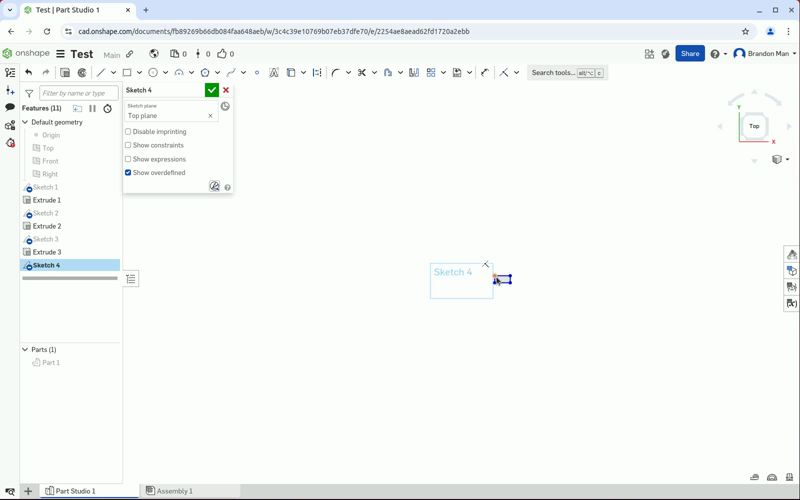
scroll(6)
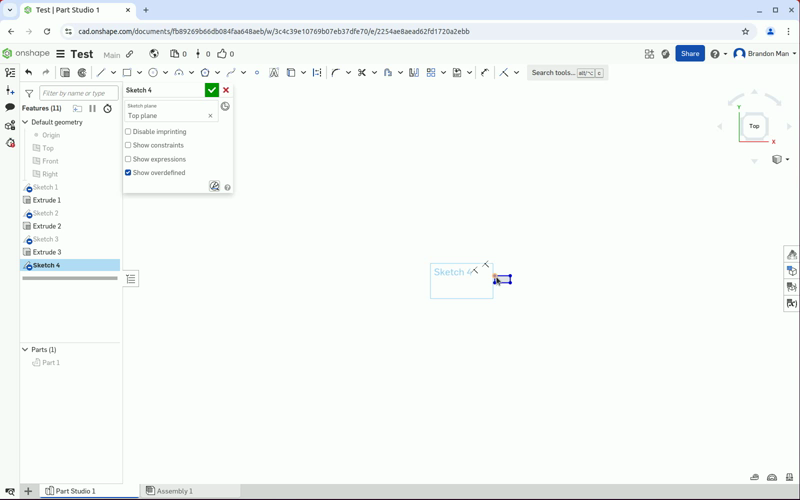
scroll(6)
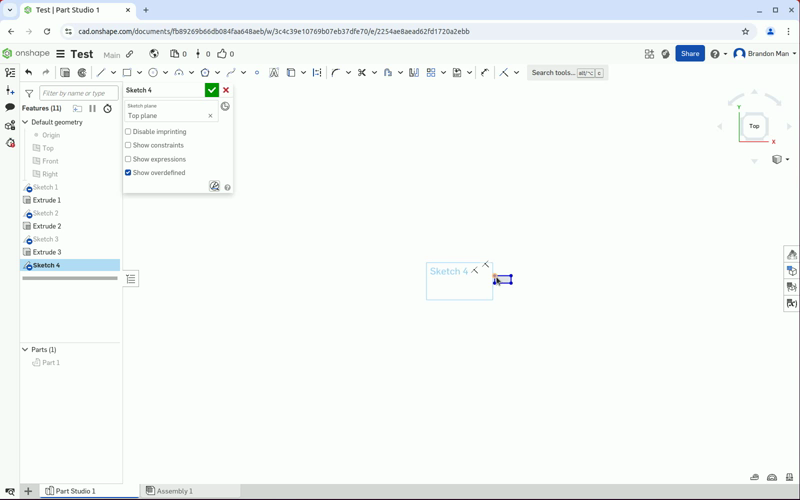
scroll(6)
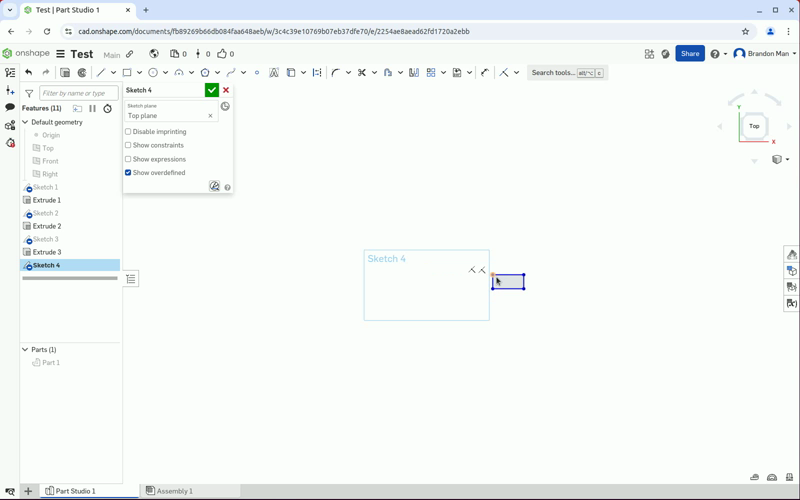
scroll(6)
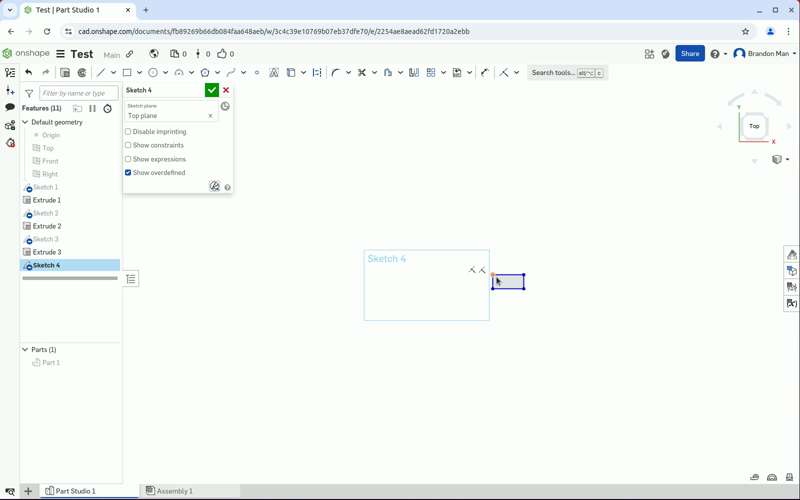
scroll(6)
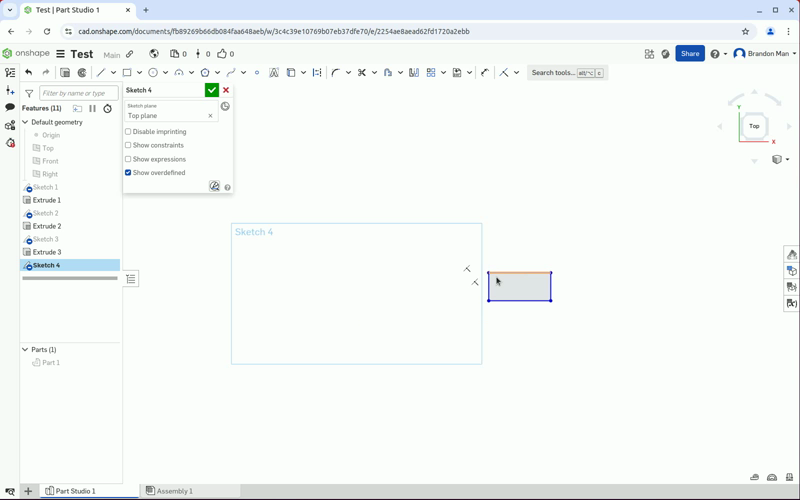
scroll(6)
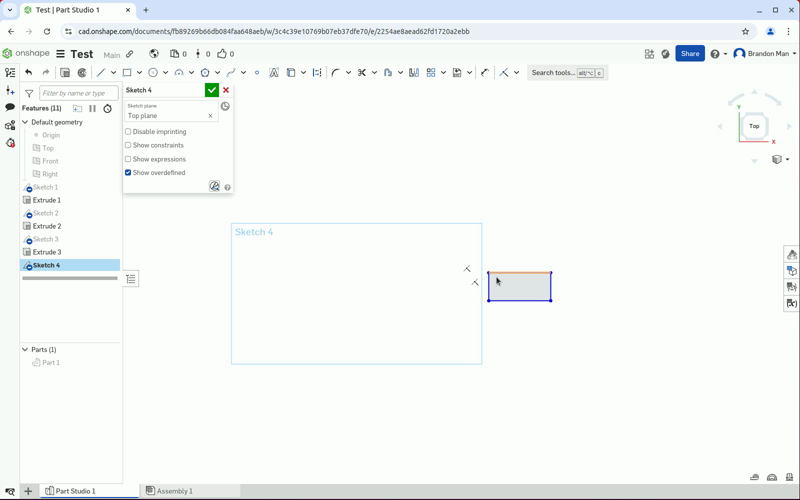
scroll(6)
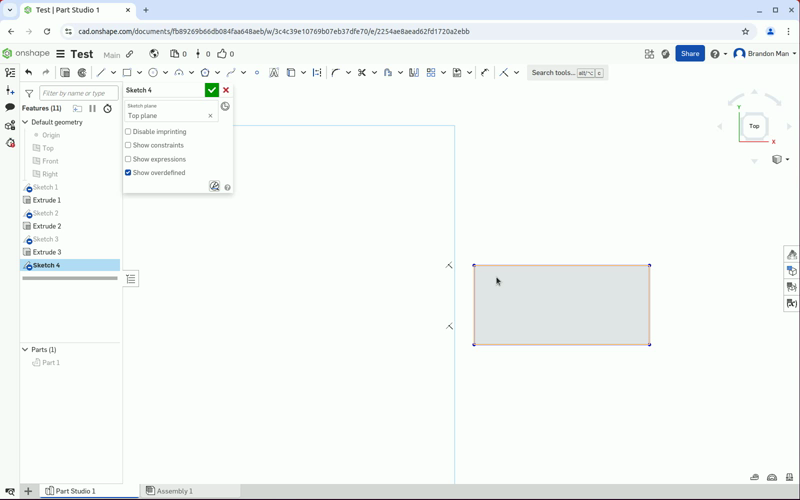
click(496, 276)
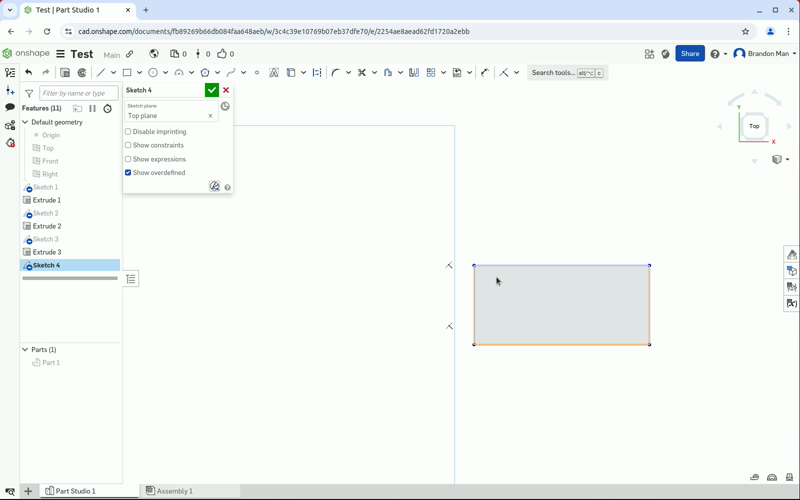
scroll(-6)
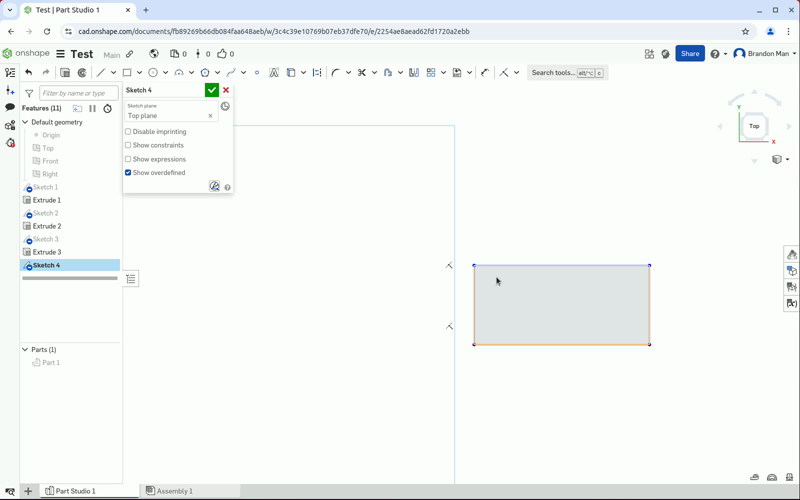
scroll(-6)
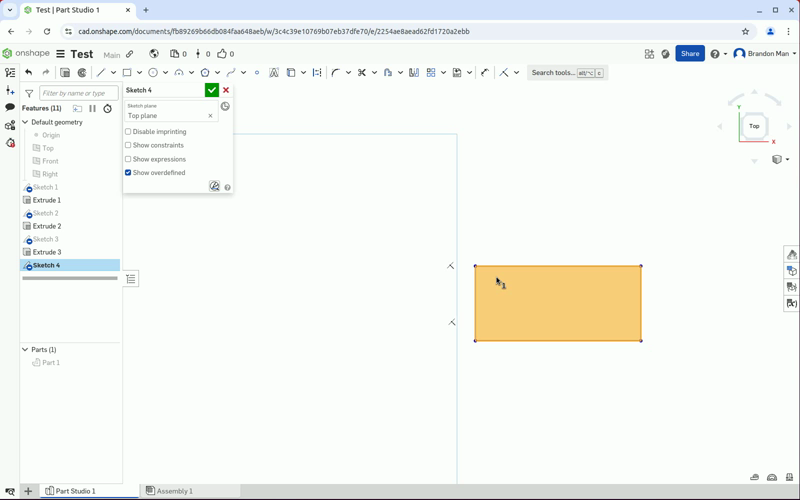
scroll(-6)
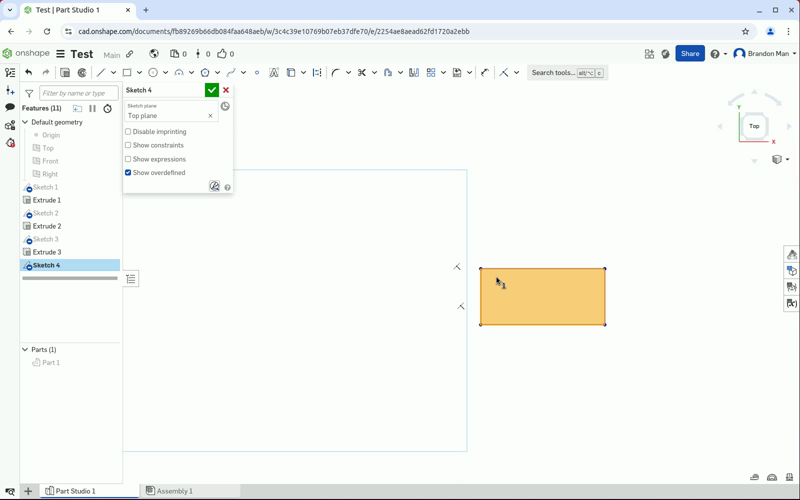
scroll(-6)
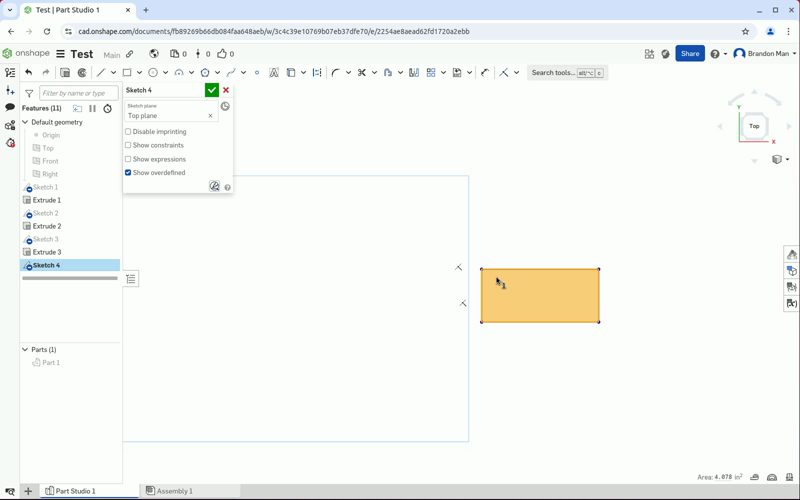
scroll(-6)
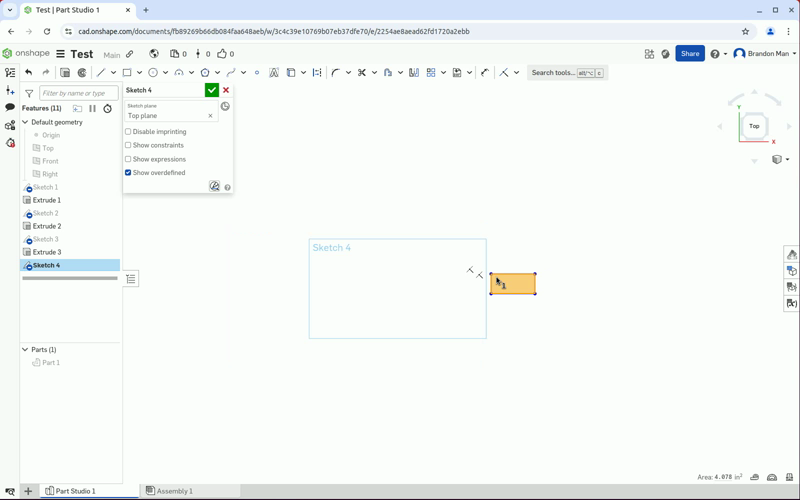
scroll(-6)
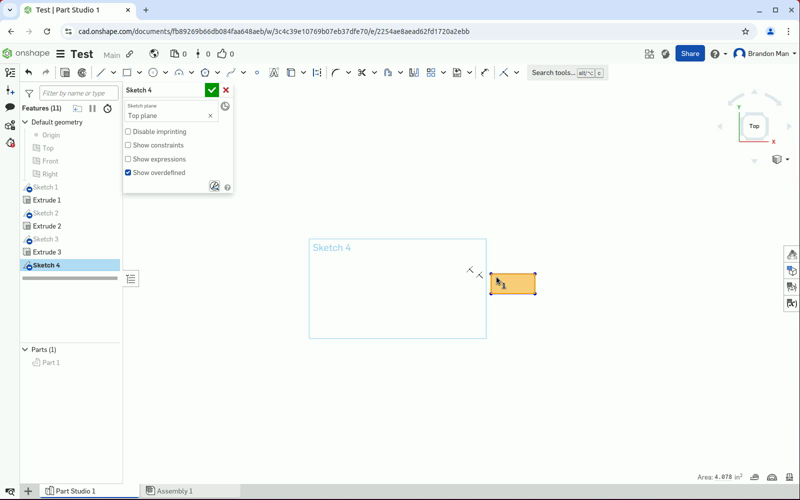
scroll(-6)
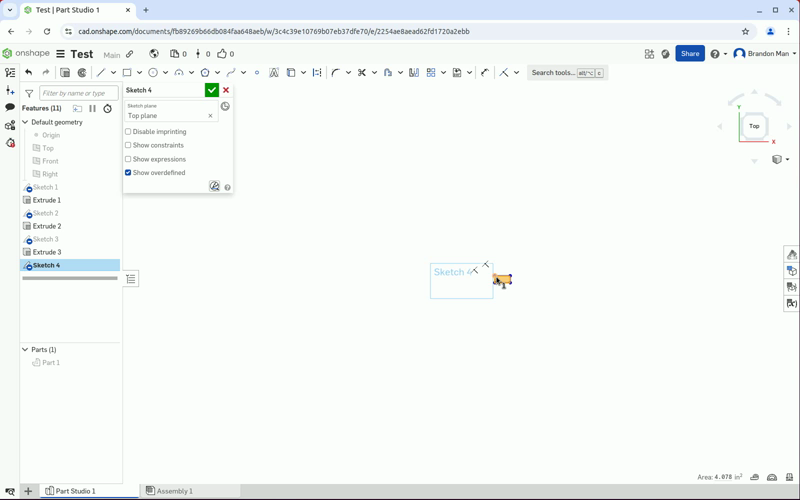
mouse_move(73, 352)
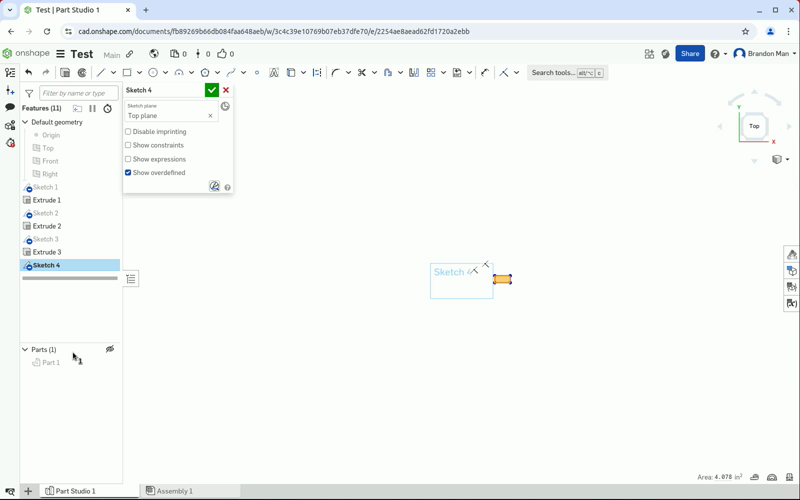
key(shift+y)
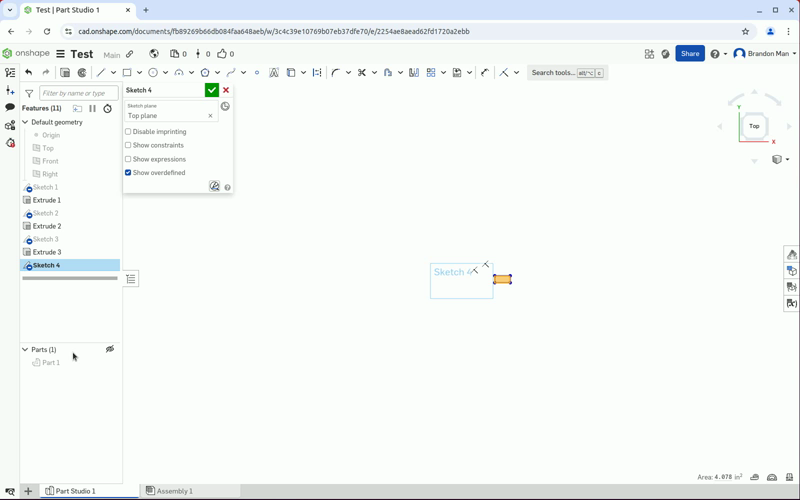
key(shift+e)
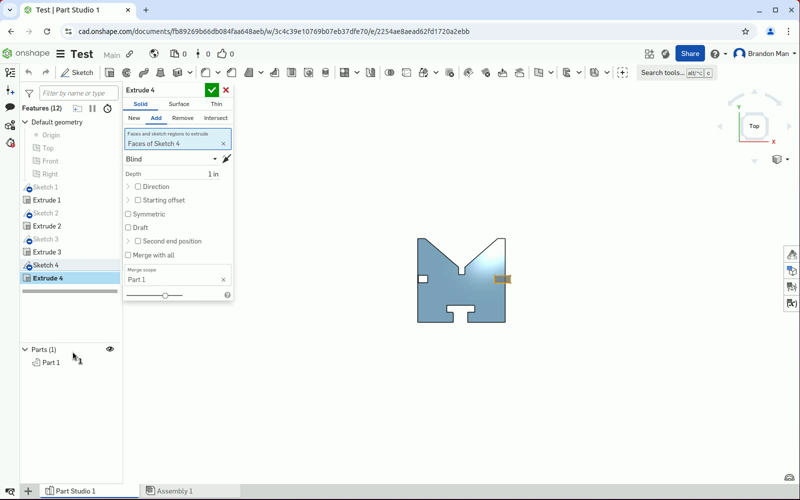
mouse_move(143, 106)
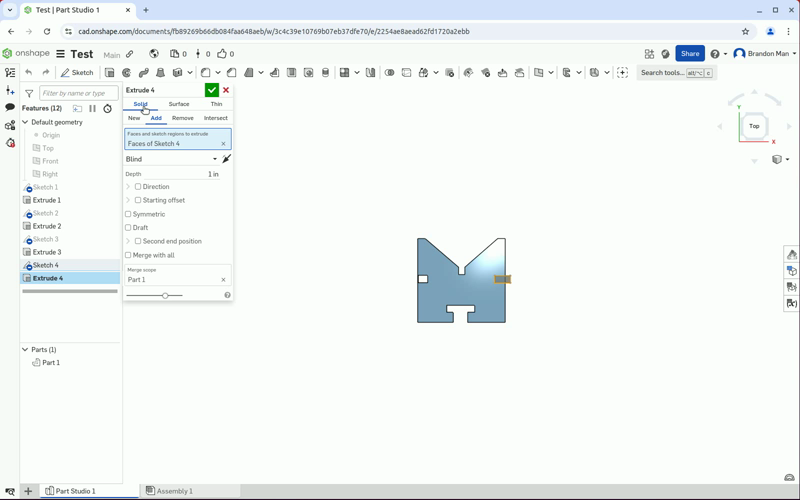
click(143, 106)
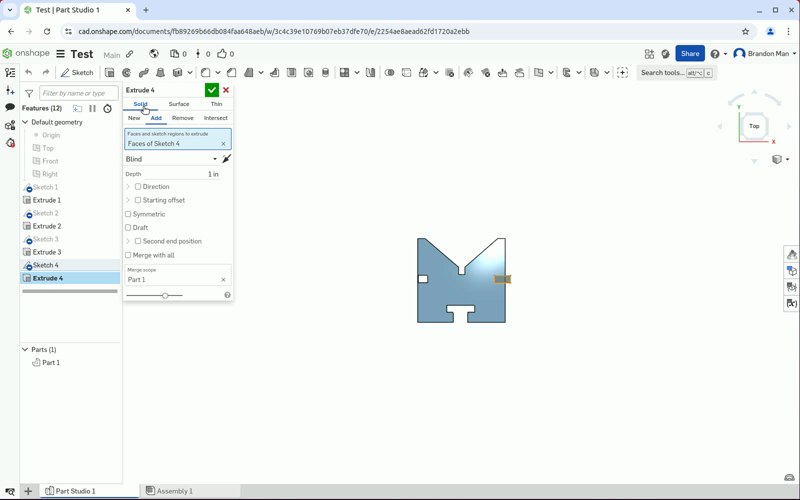
mouse_move(186, 120)
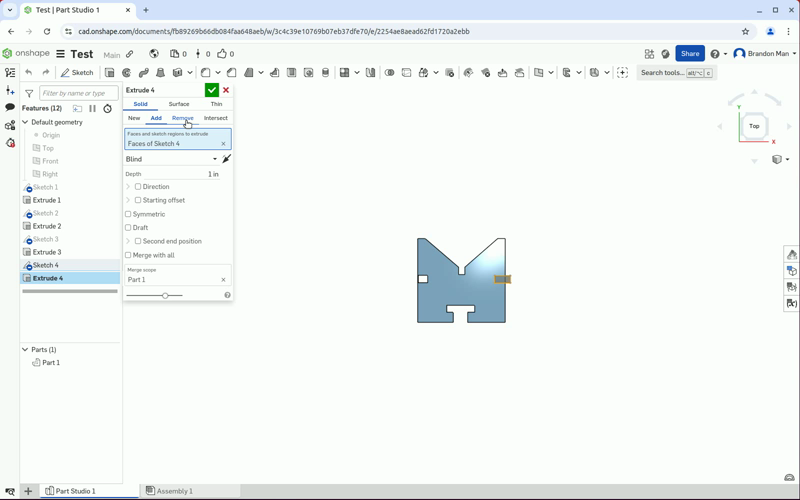
click(186, 120)
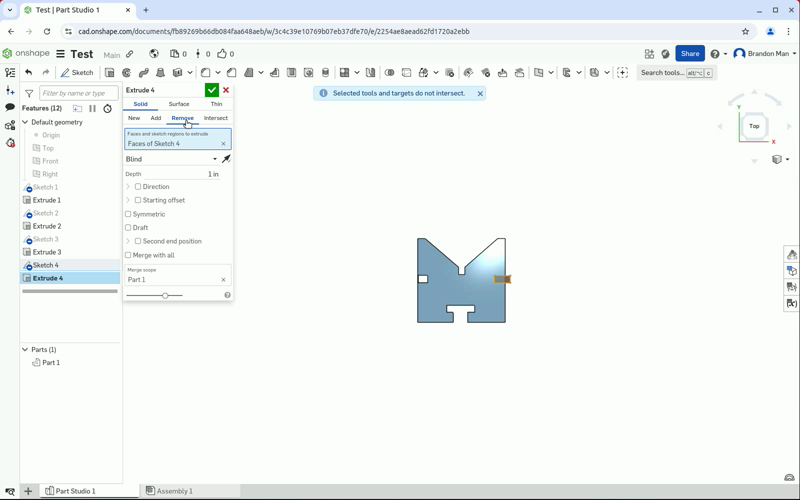
key(tab, 4)
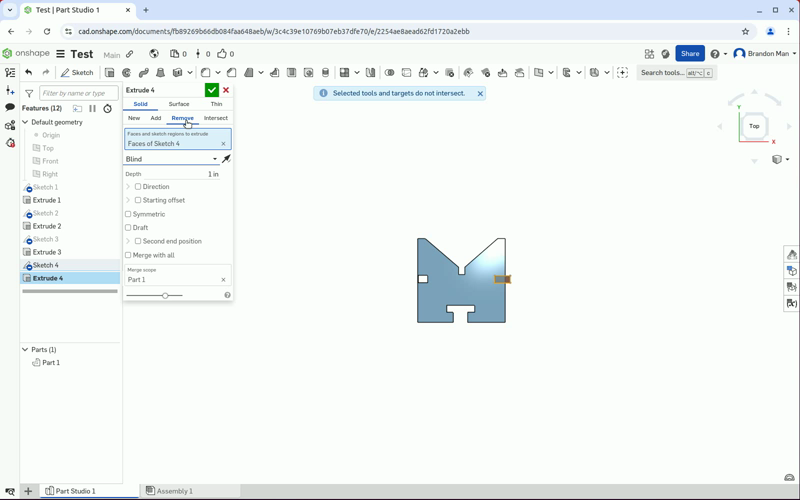
text(-23.108)
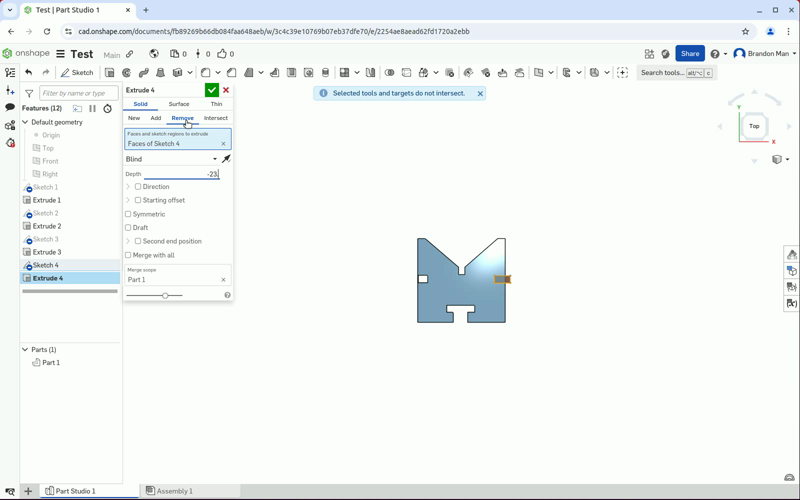
key(tab, 6)
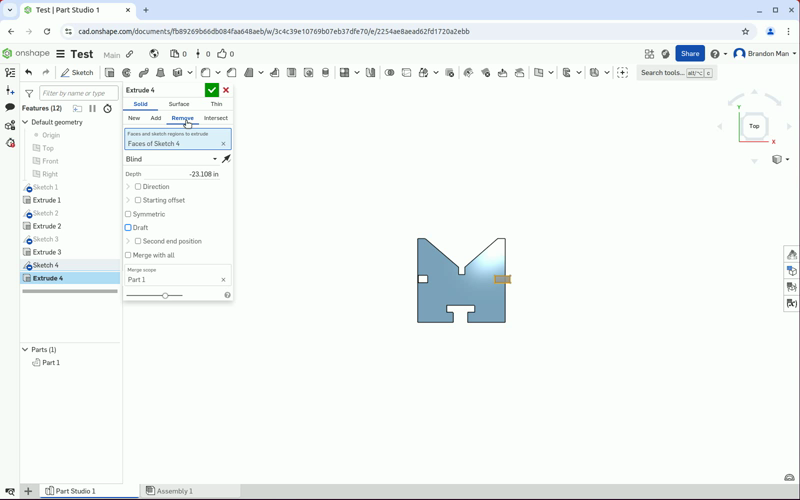
key(space)
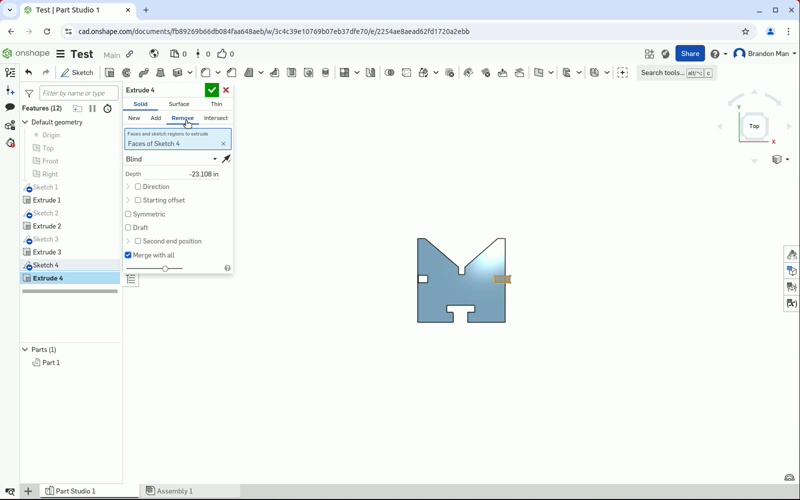
key(enter)
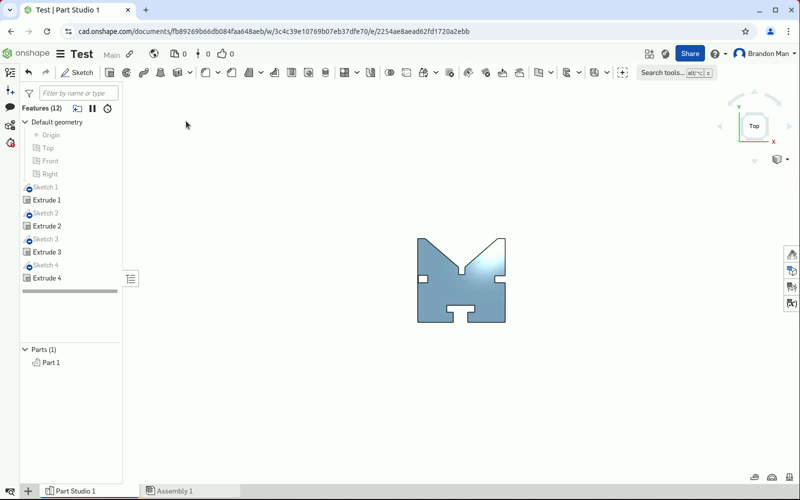
key(shift+h)
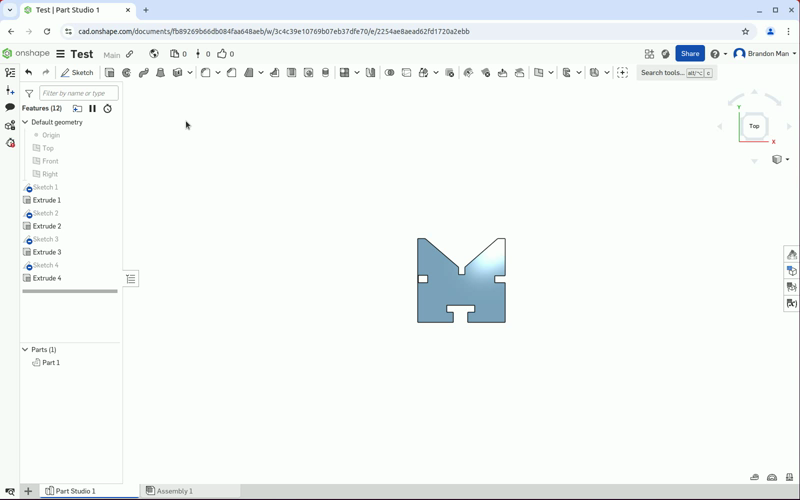
key(shift+h)
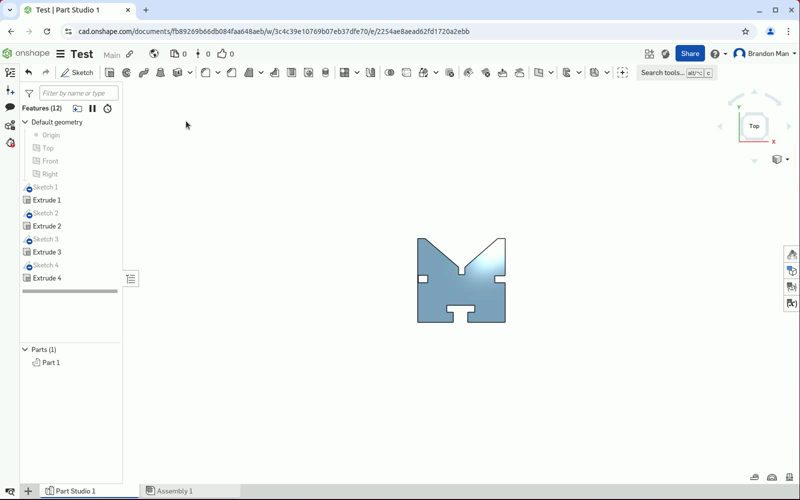
key(shift+7)
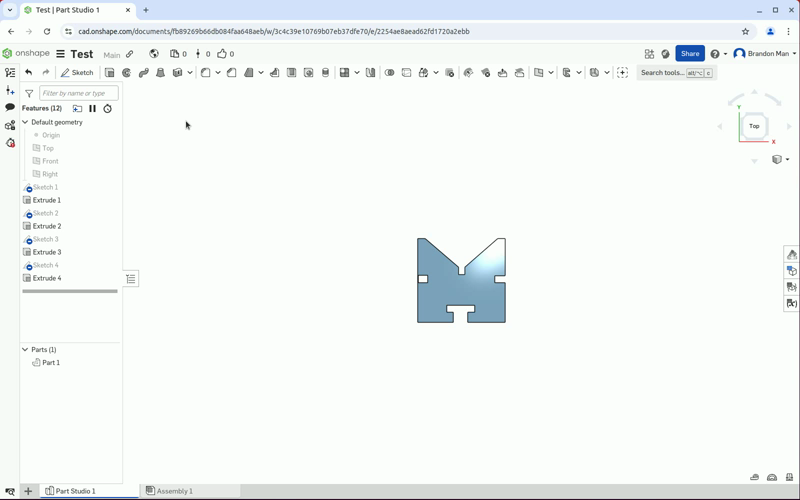
key(up, 3)
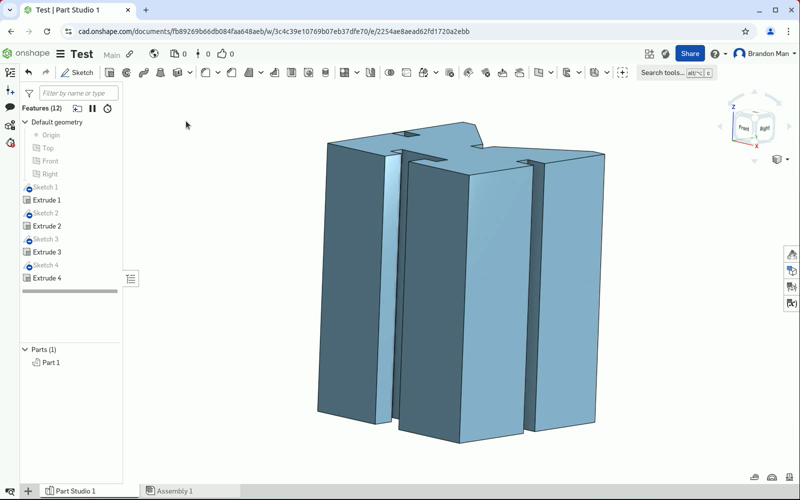
key(left, 3)
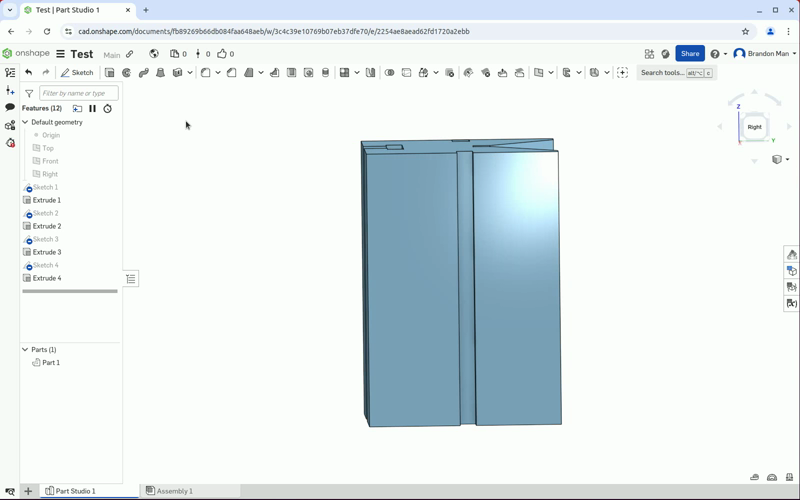
key(right, 3)
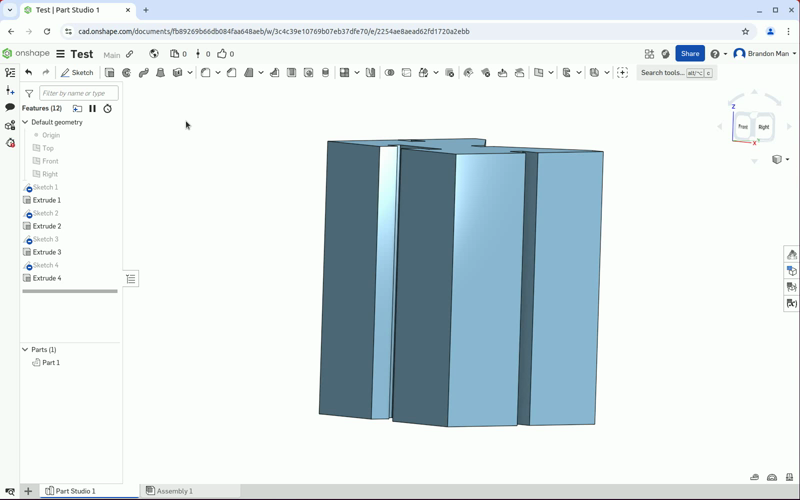
key(down, 3)
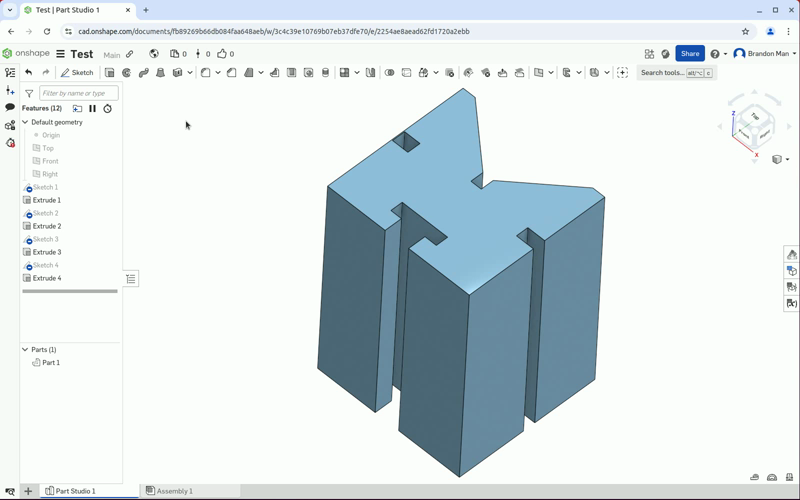
mouse_move(73, 189)
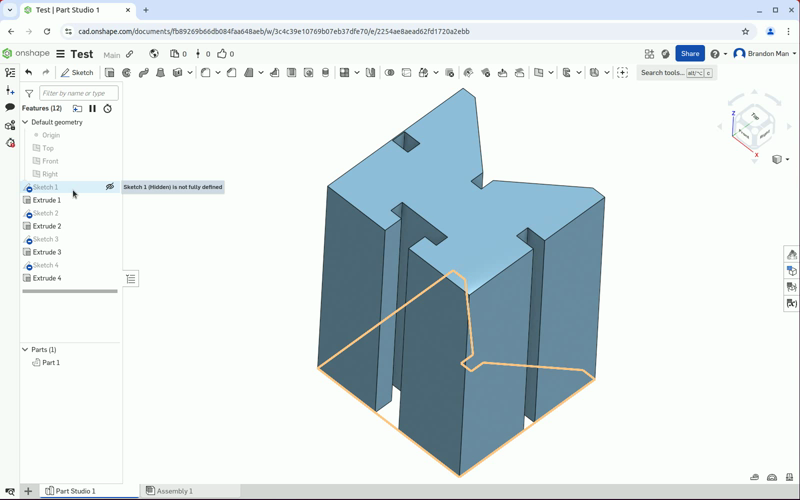
click(73, 189)